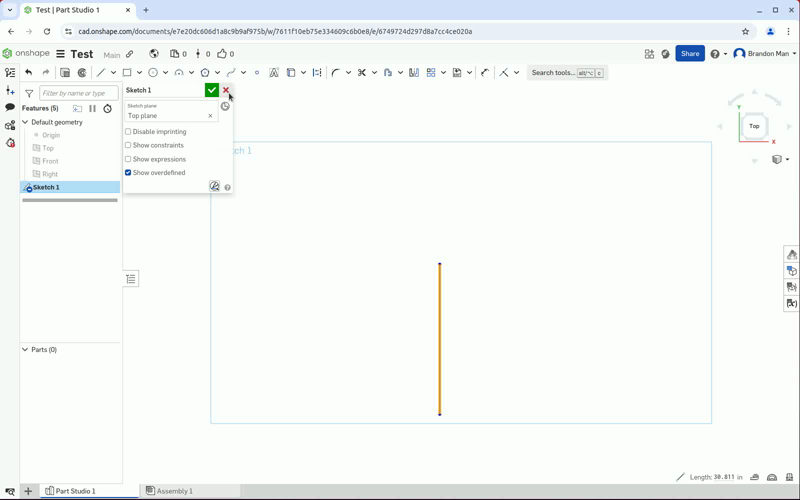
key(shift+h)
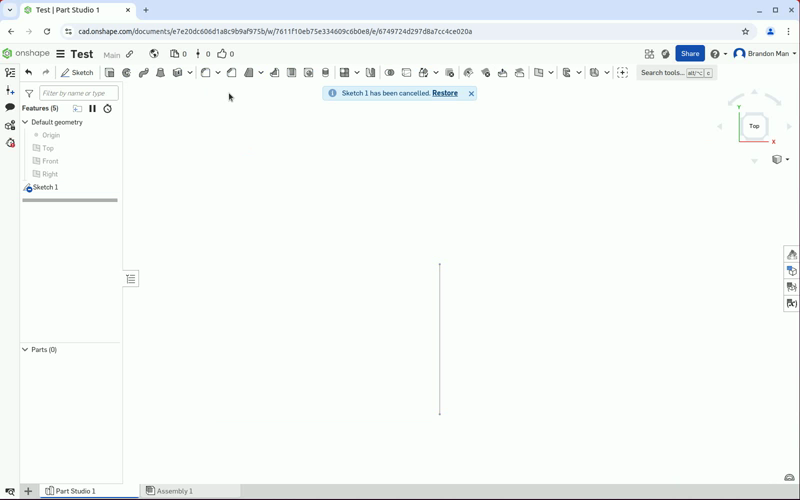
key(shift+s)
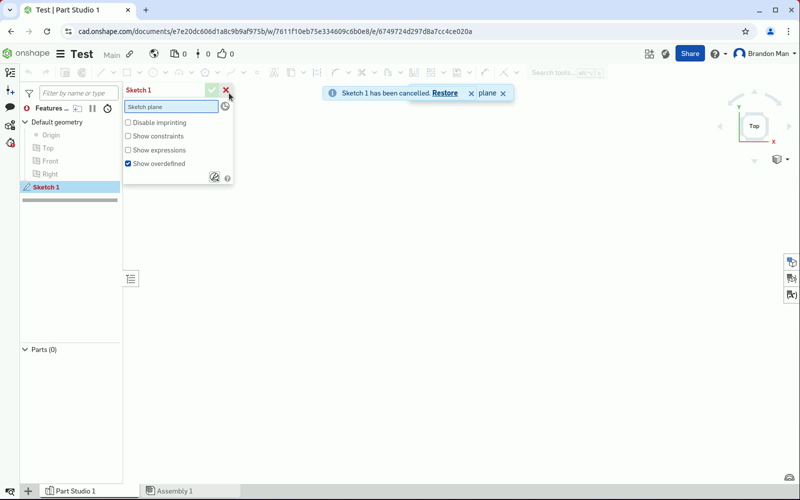
mouse_move(73, 150)
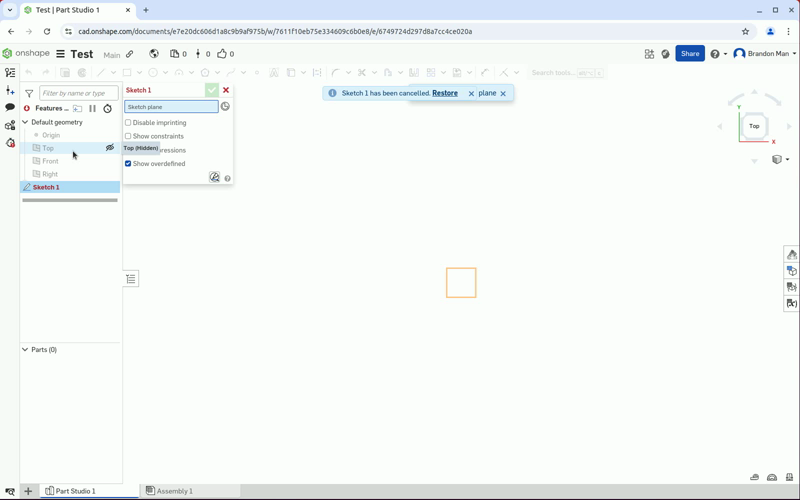
click(73, 150)
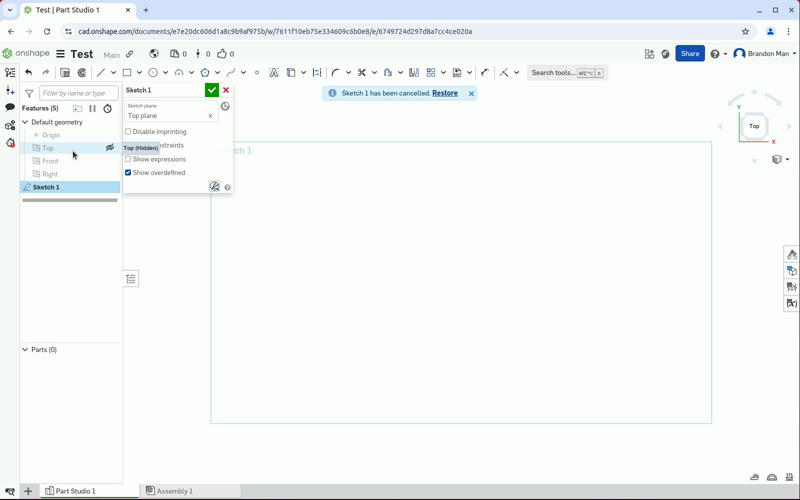
mouse_move(73, 352)
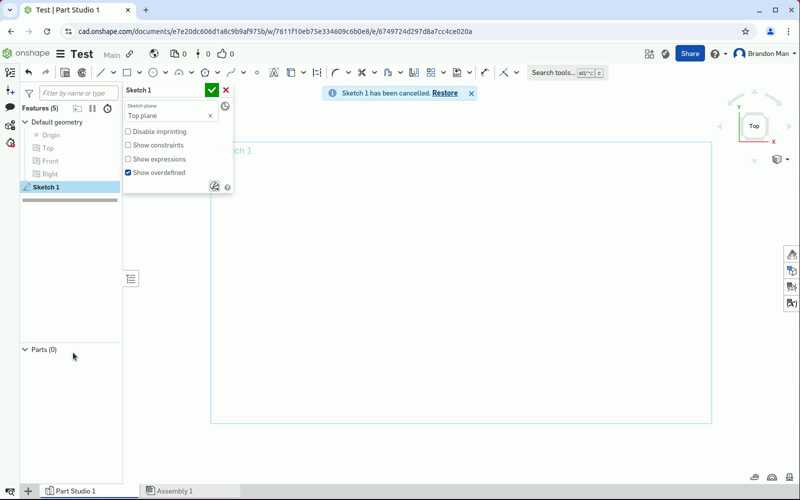
key(y)
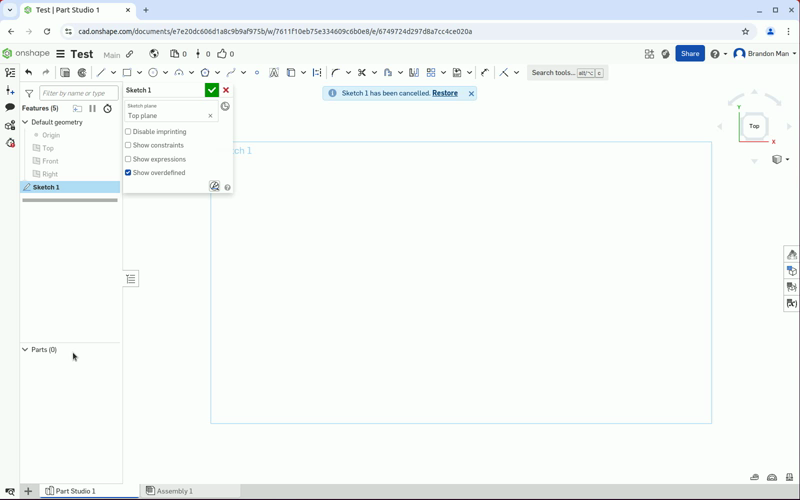
key(l)
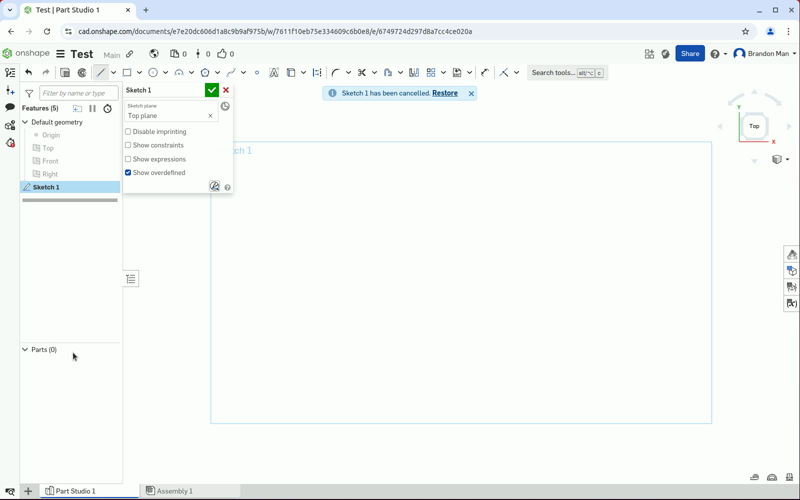
key_down(shift)
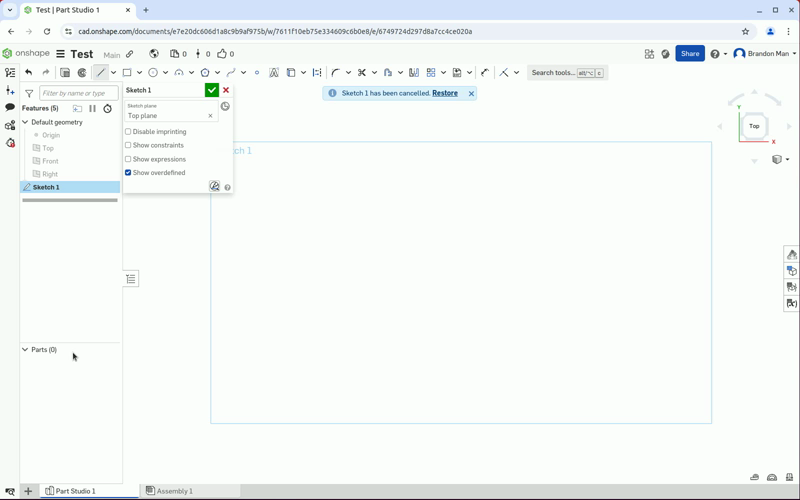
mouse_move(460, 282)
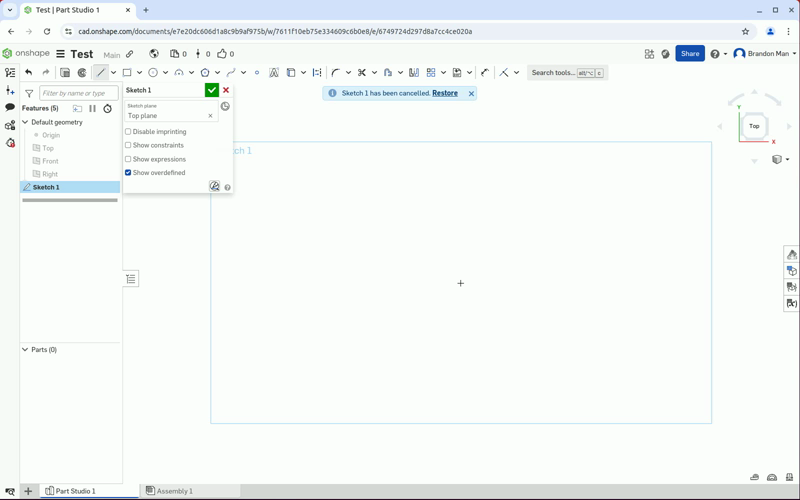
click(460, 282)
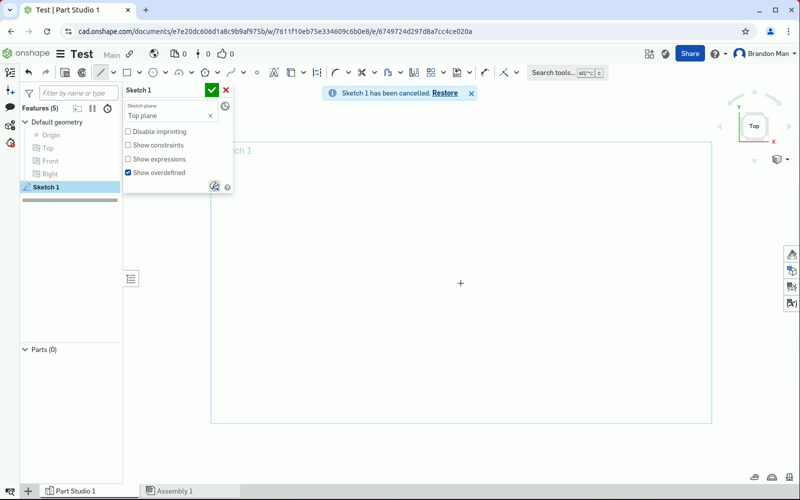
key_up(shift)
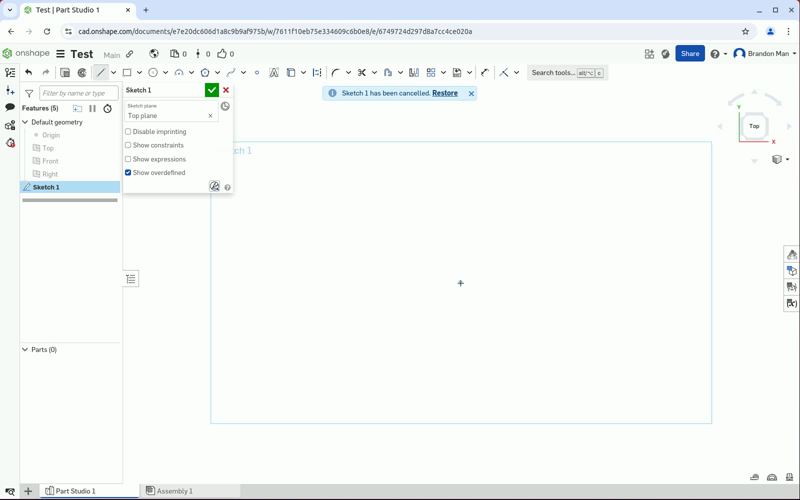
key_down(shift)
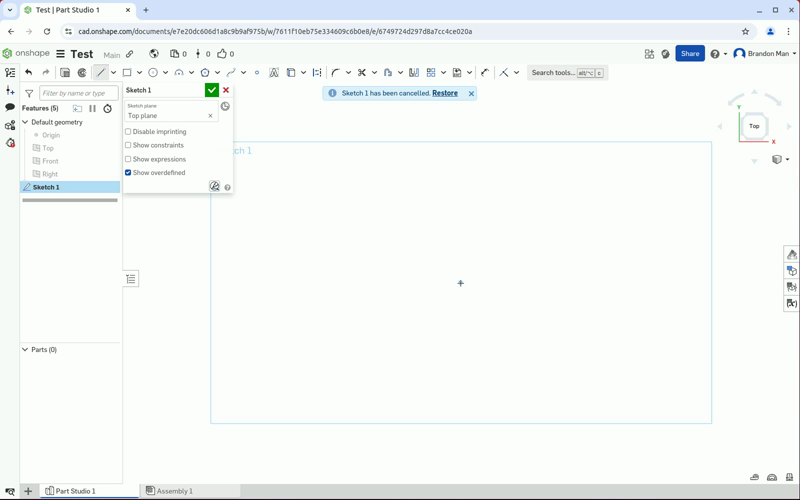
mouse_move(490, 282)
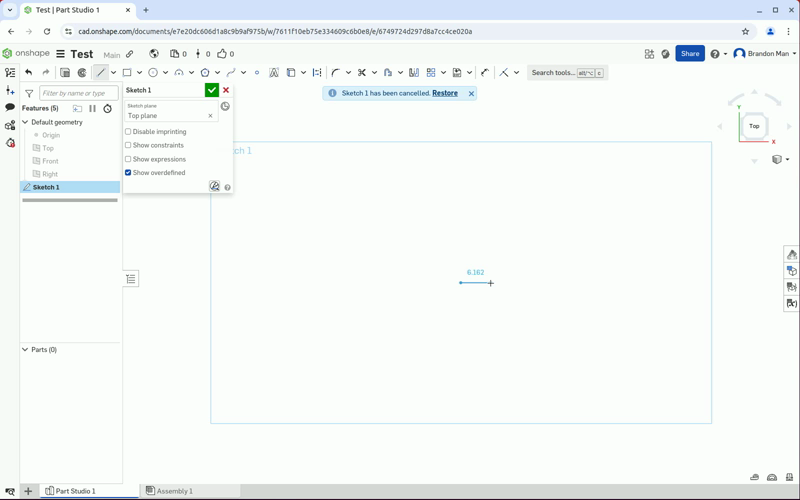
mouse_move(512, 282)
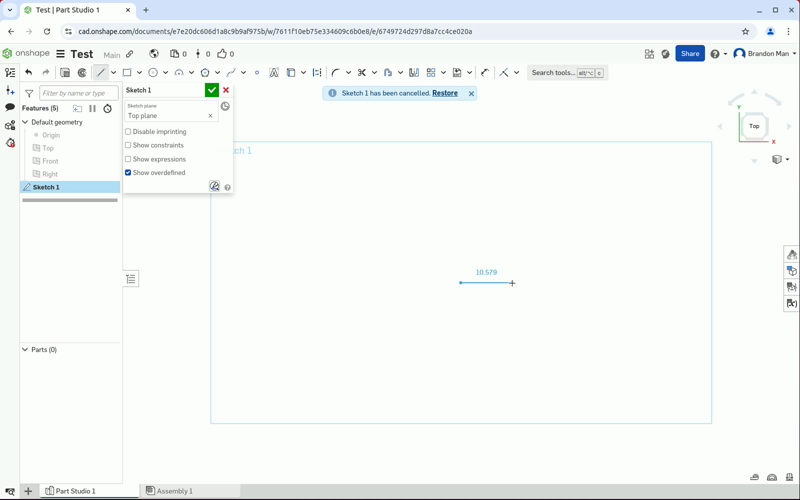
click(512, 282)
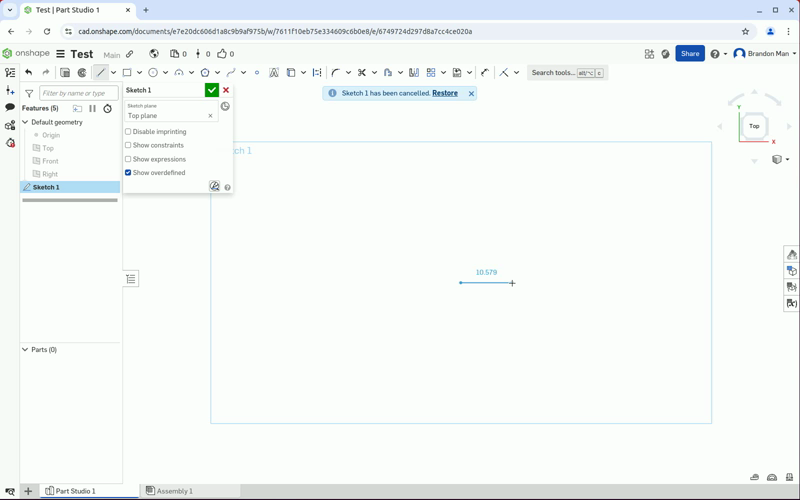
key_up(shift)
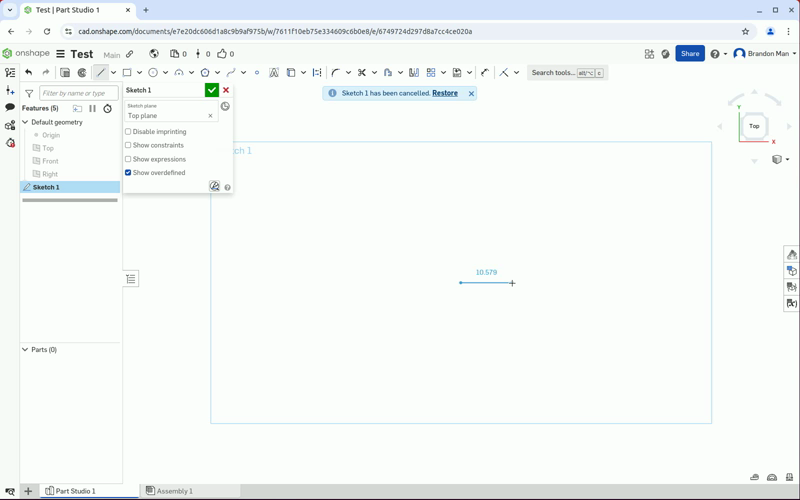
key(esc)
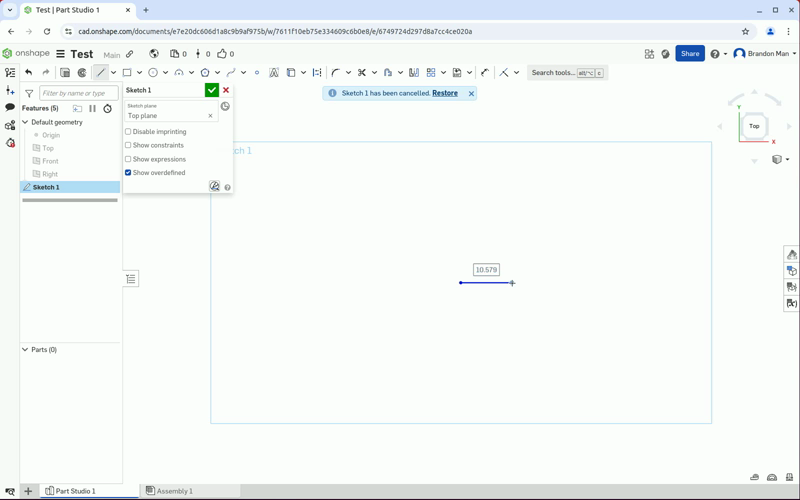
key(a)
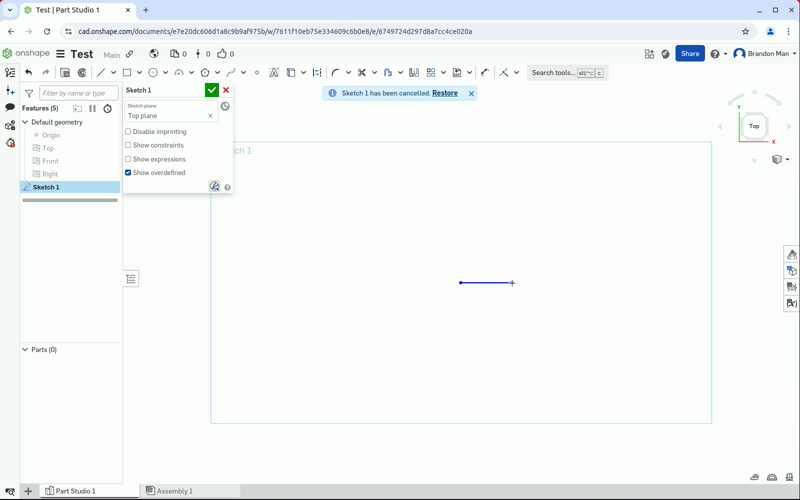
mouse_move(512, 282)
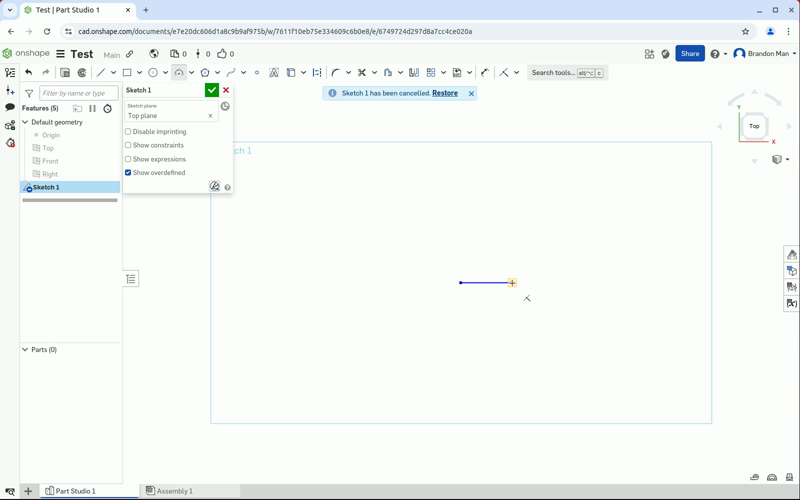
click(512, 282)
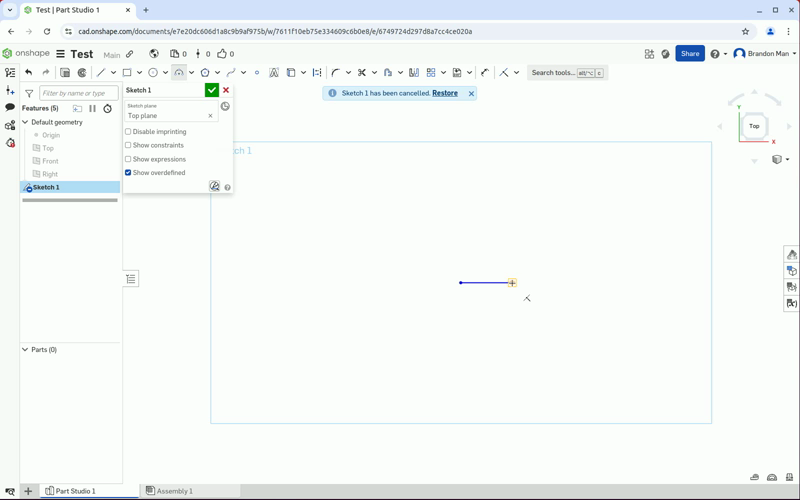
key_down(shift)
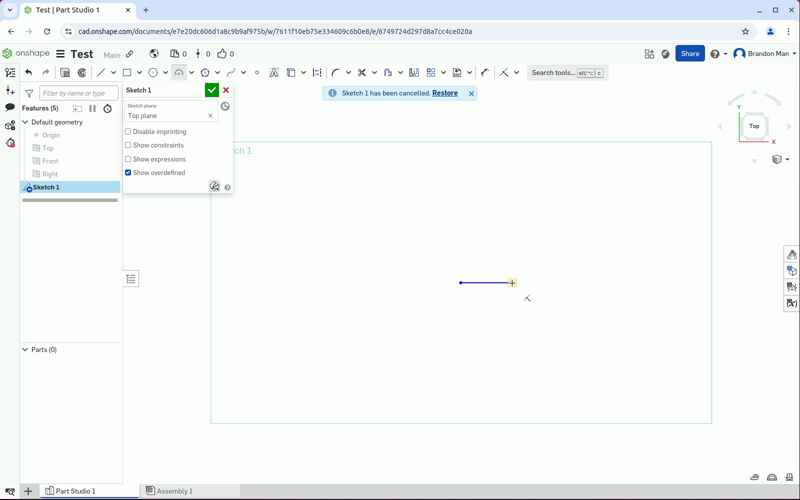
mouse_move(534, 260)
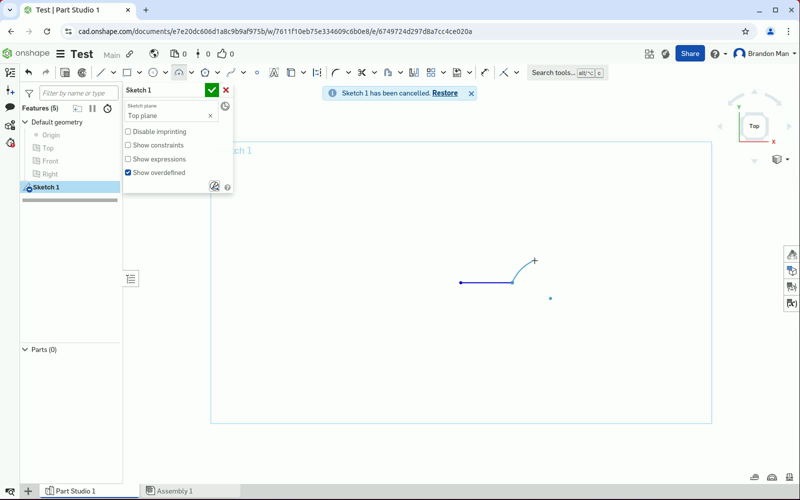
click(534, 260)
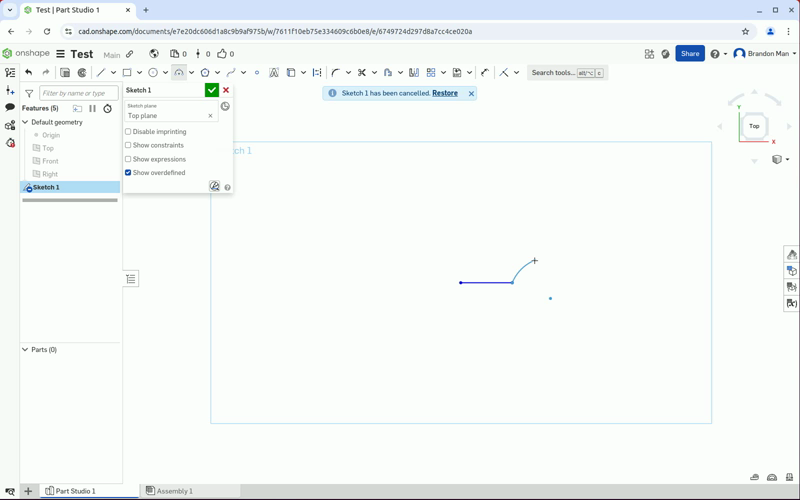
mouse_move(528, 276)
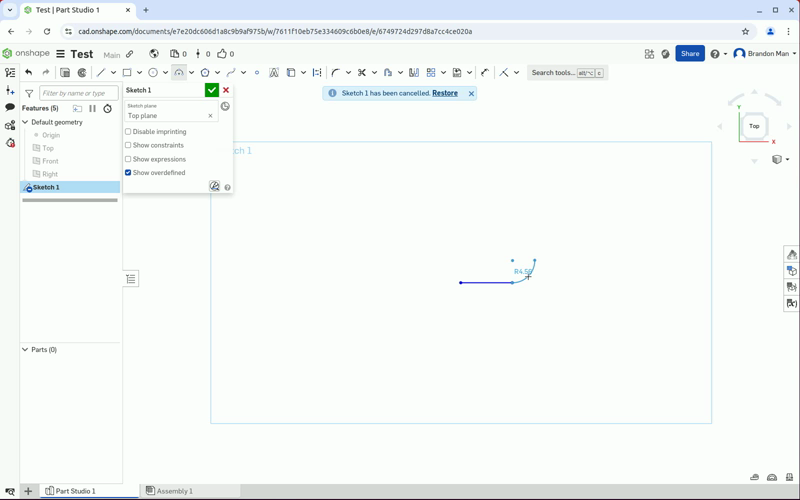
click(528, 276)
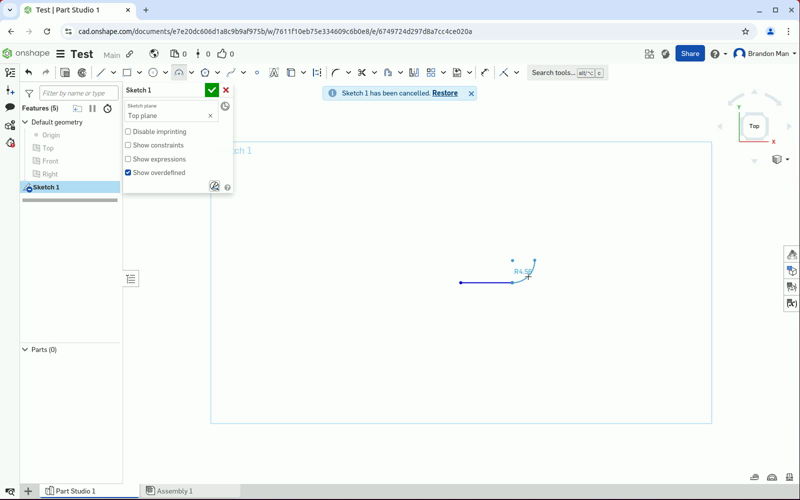
key_up(shift)
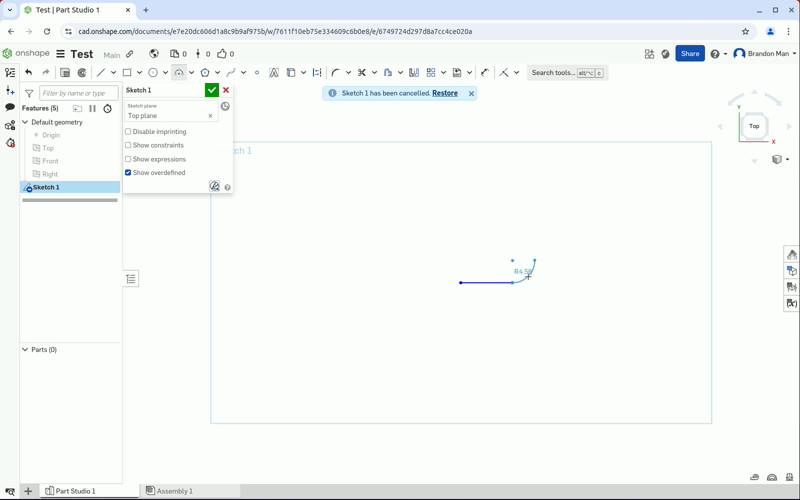
key(esc)
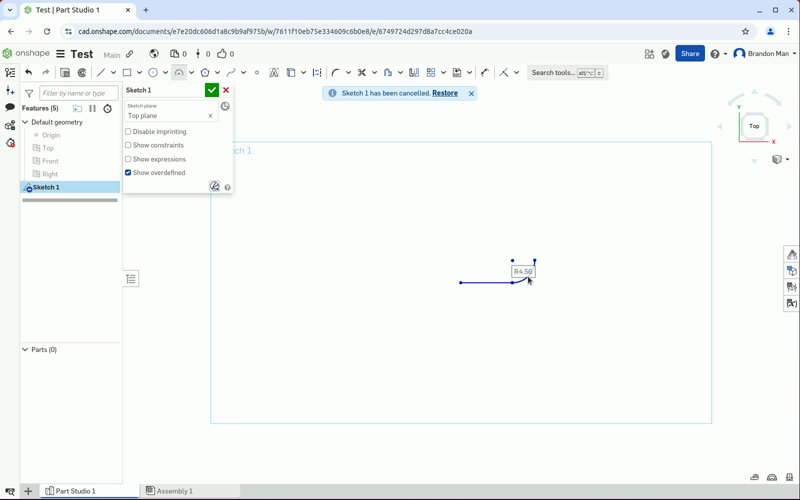
key(l)
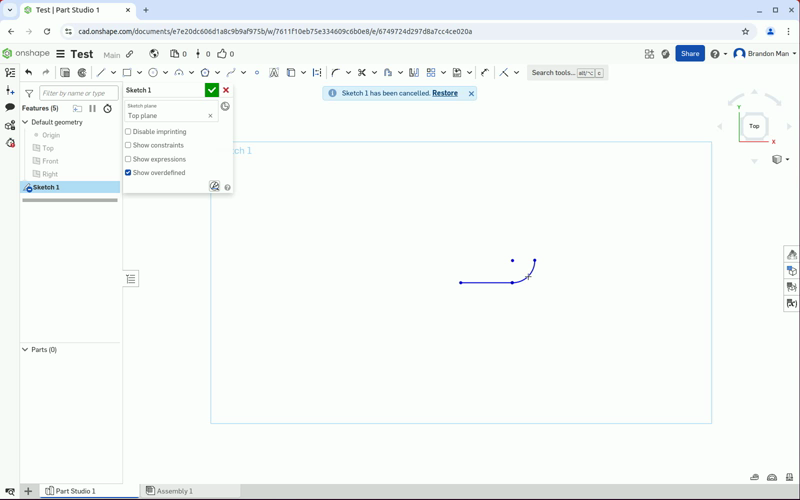
mouse_move(534, 260)
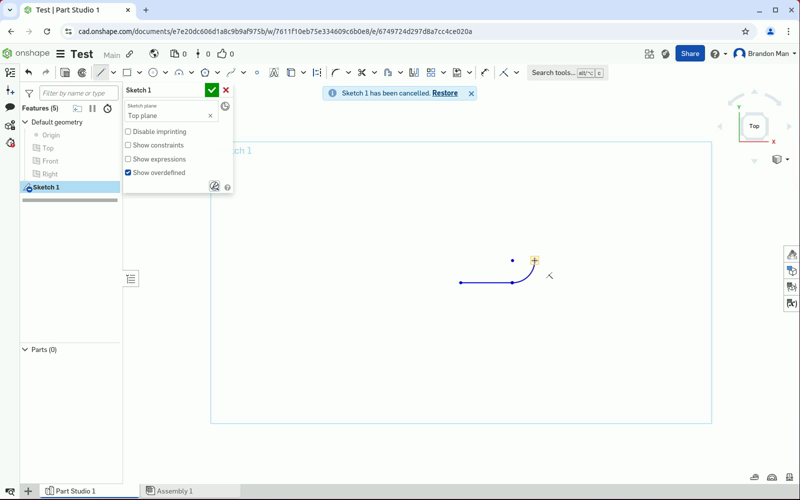
click(534, 260)
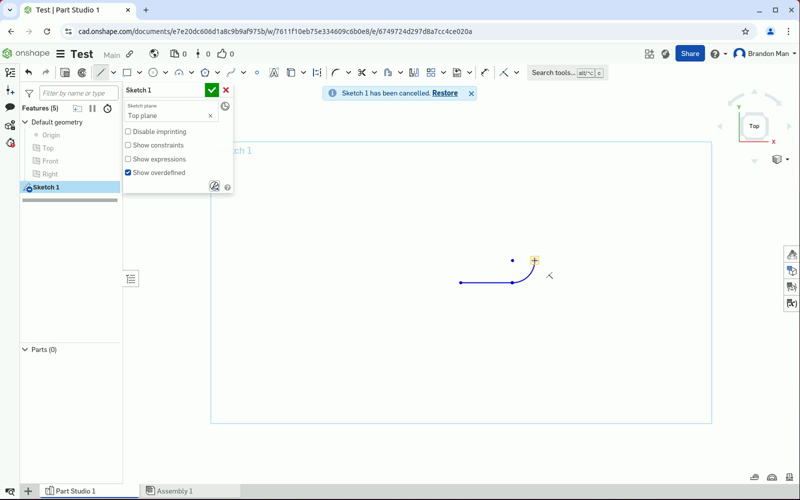
key_down(shift)
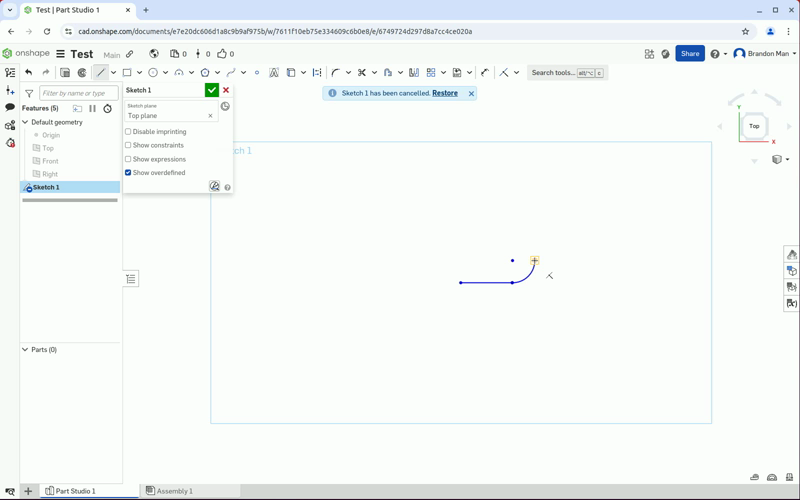
mouse_move(564, 260)
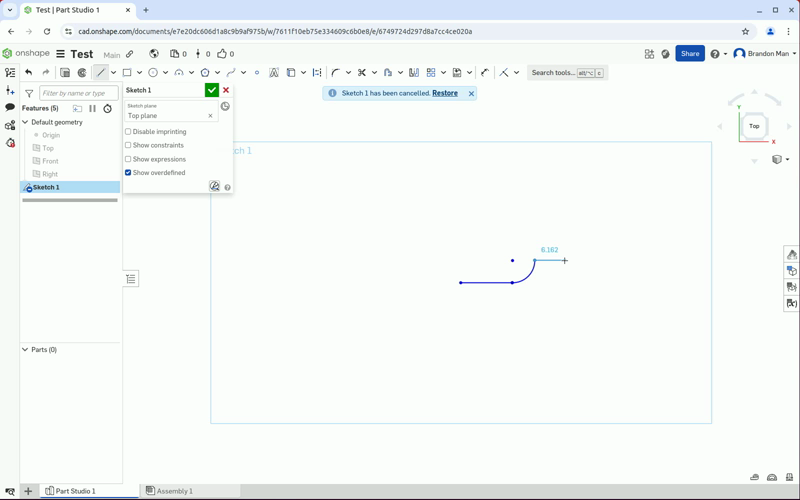
mouse_move(528, 260)
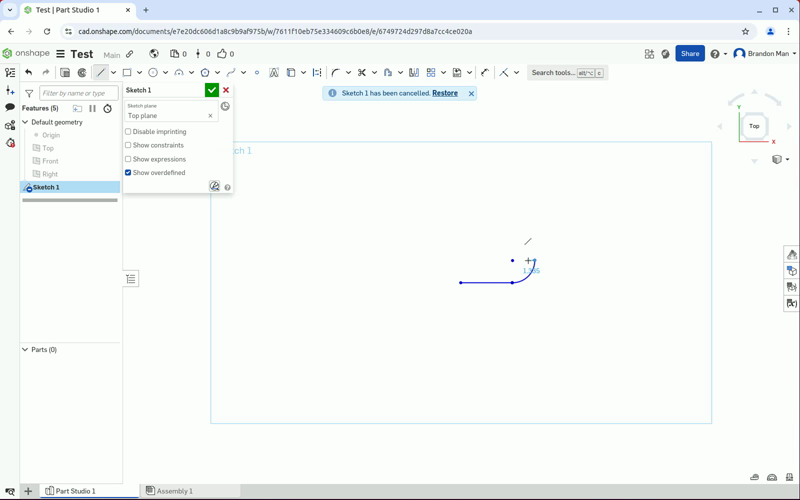
scroll(6)
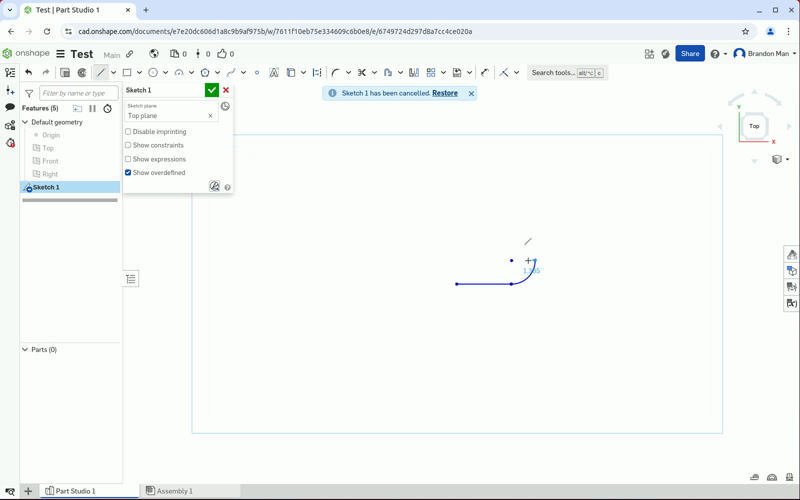
scroll(6)
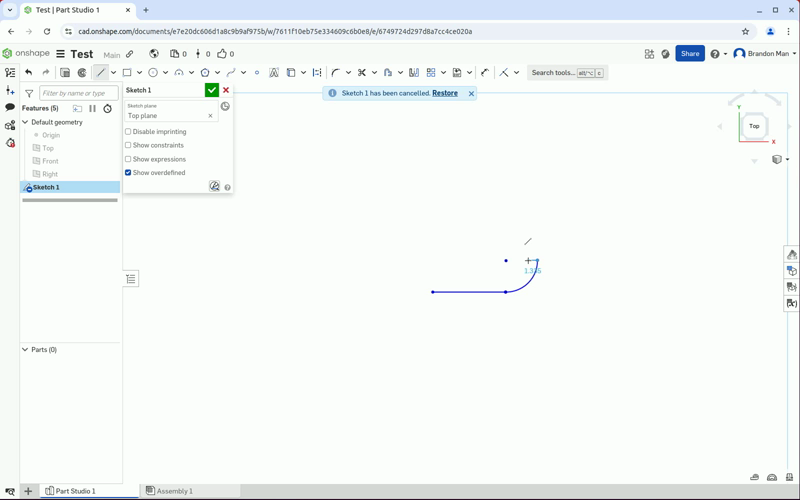
scroll(6)
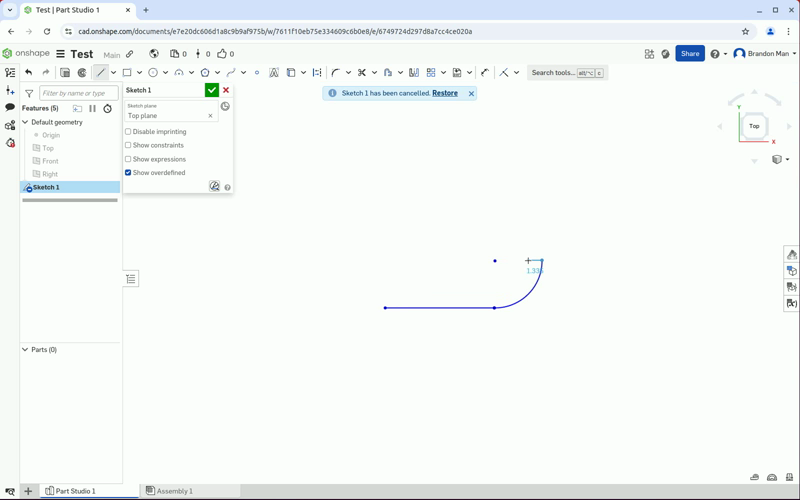
scroll(6)
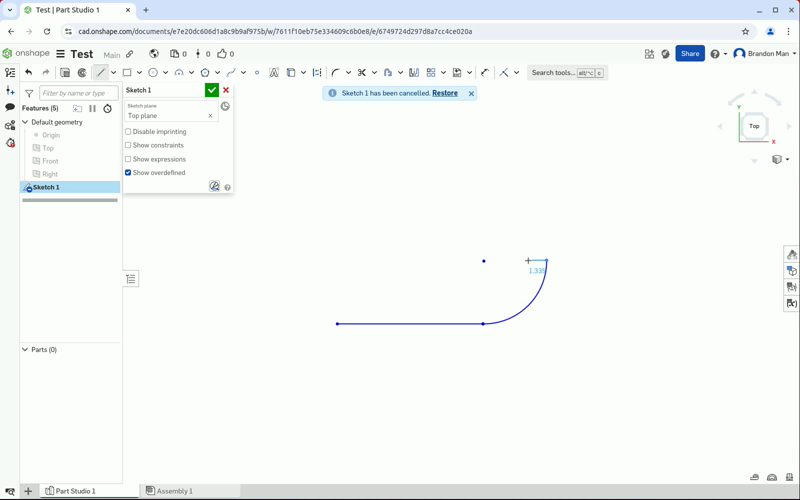
scroll(6)
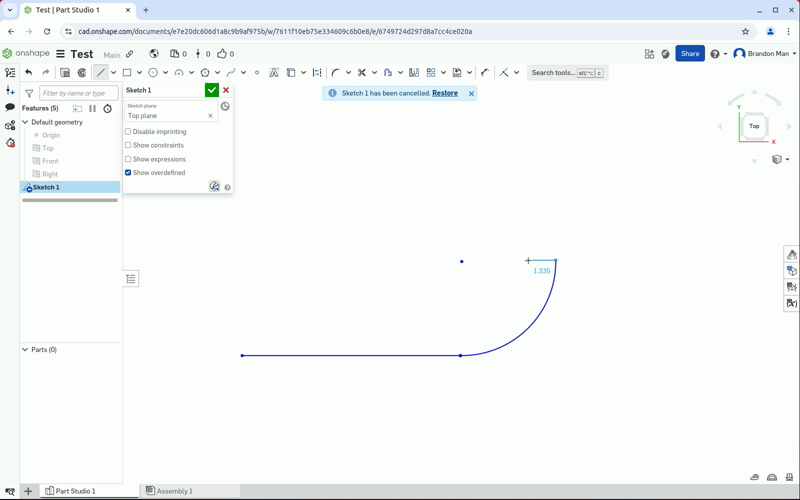
scroll(6)
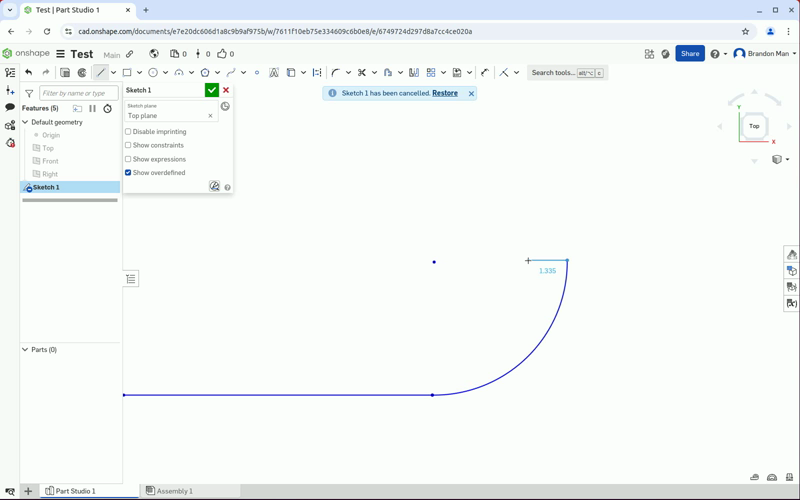
scroll(6)
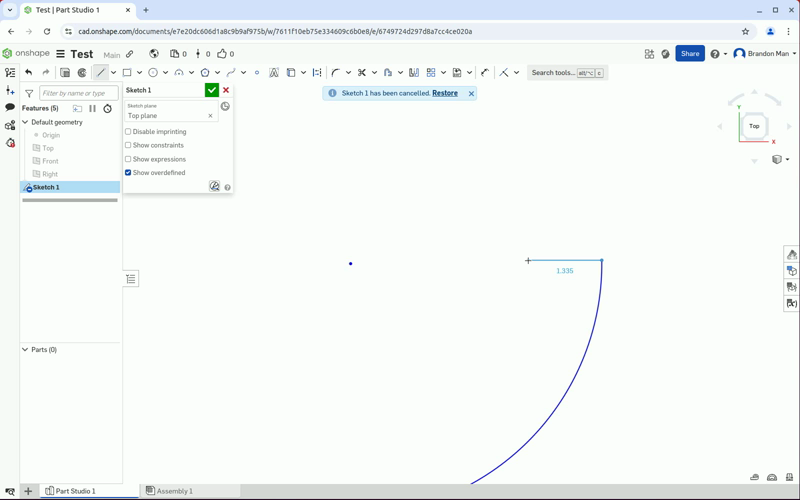
click(528, 260)
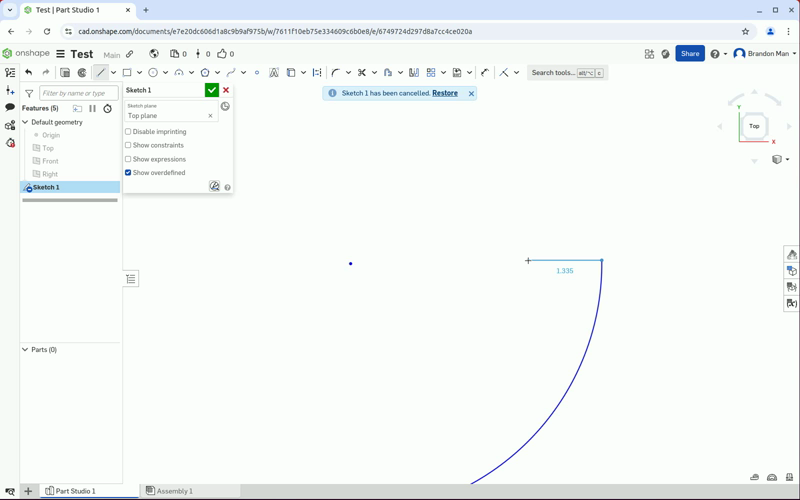
scroll(-6)
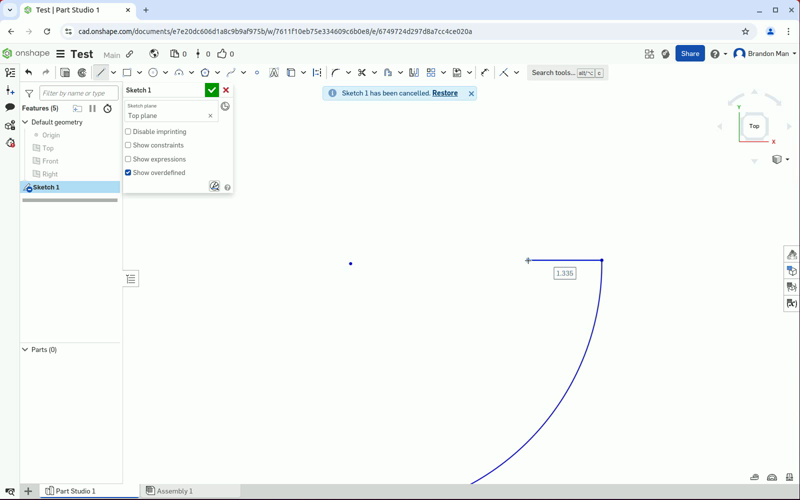
scroll(-6)
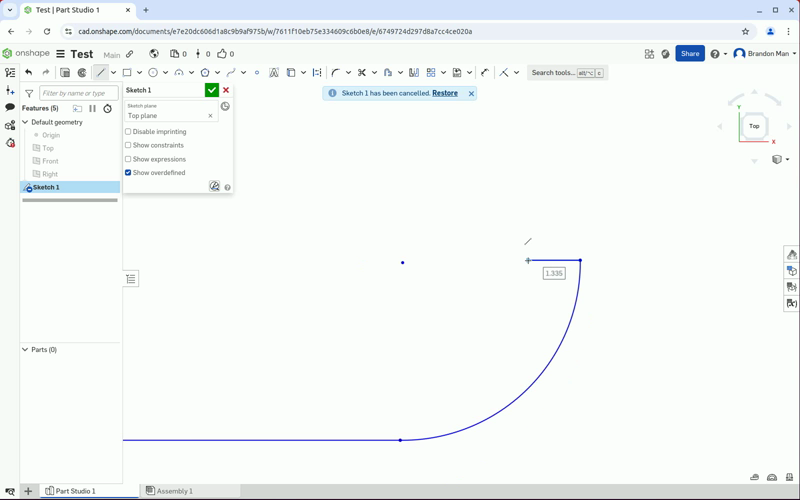
scroll(-6)
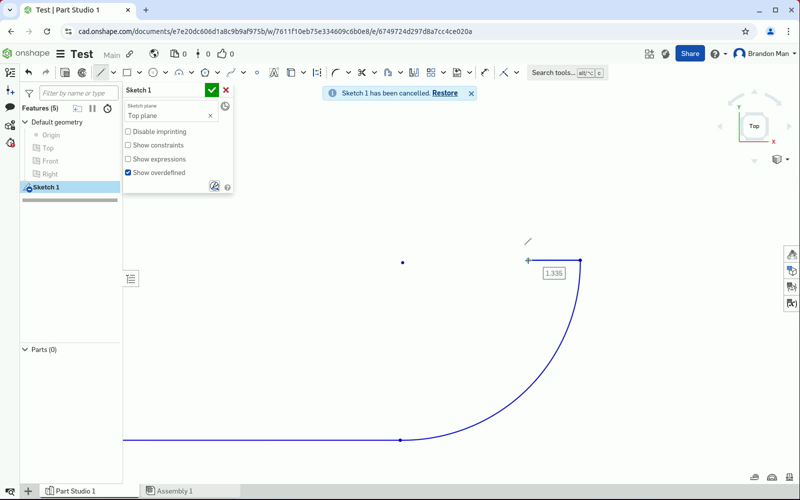
scroll(-6)
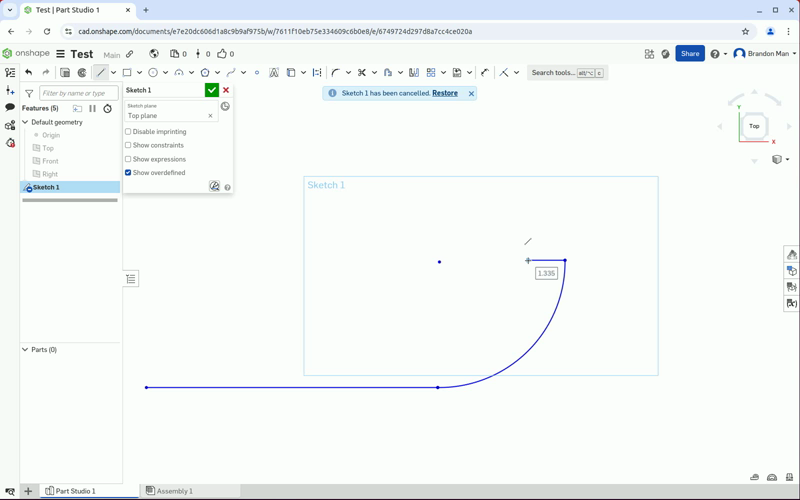
scroll(-6)
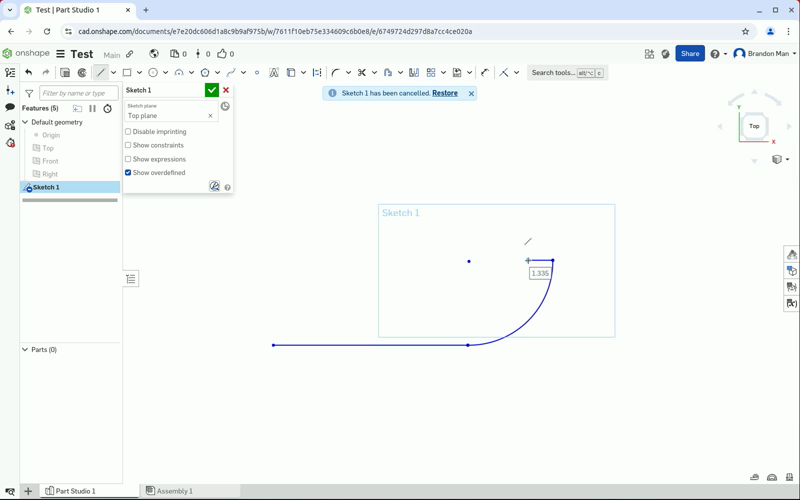
scroll(-6)
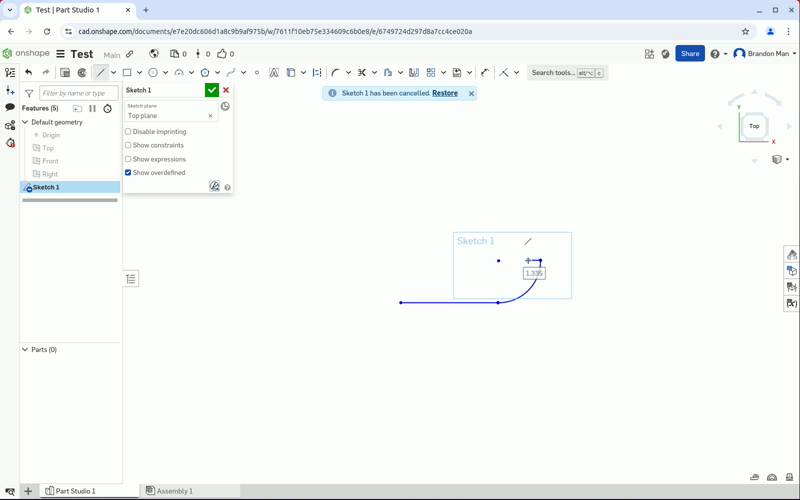
scroll(-6)
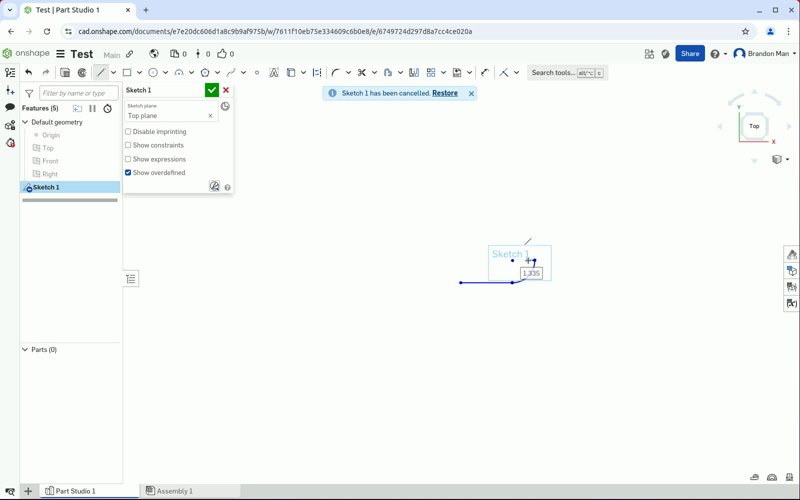
key_up(shift)
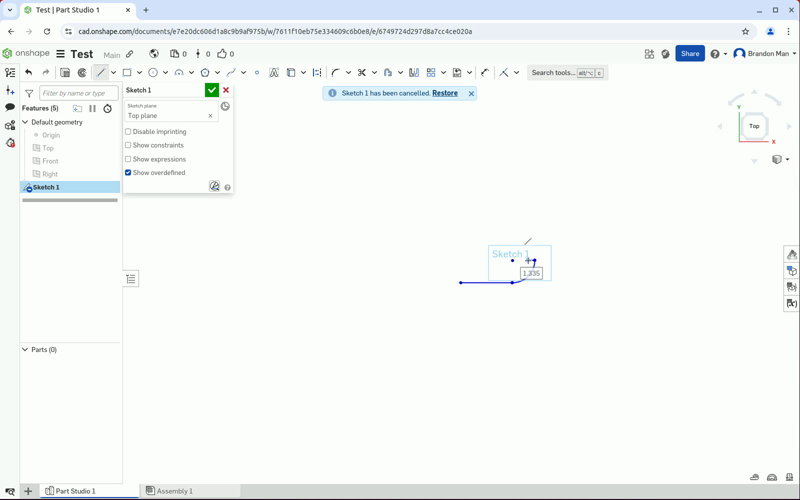
key_down(shift)
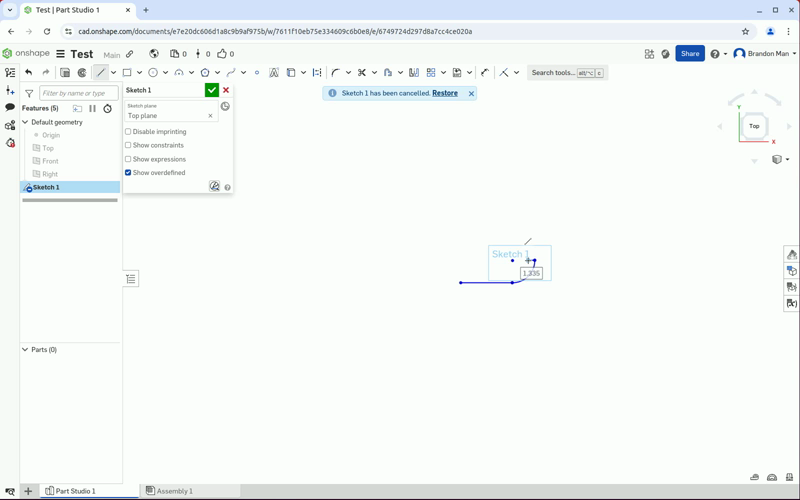
mouse_move(558, 260)
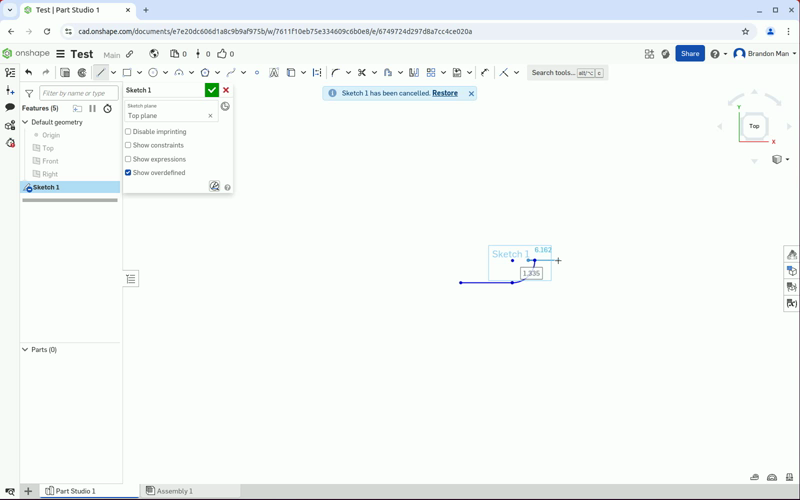
mouse_move(521, 260)
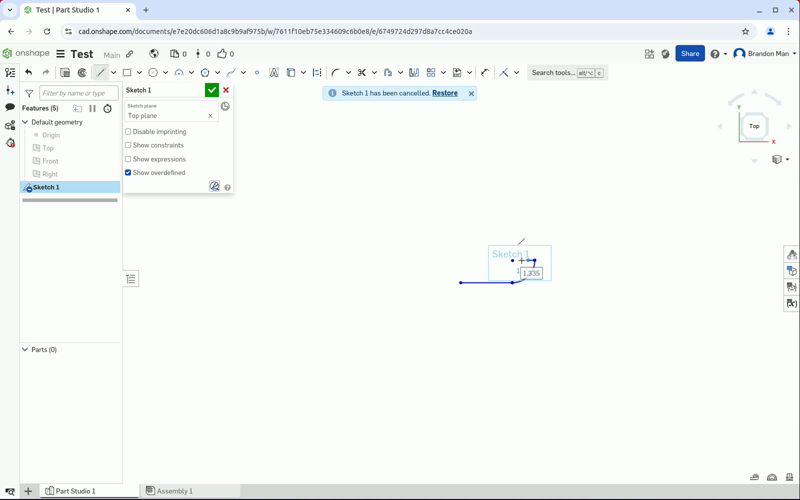
scroll(6)
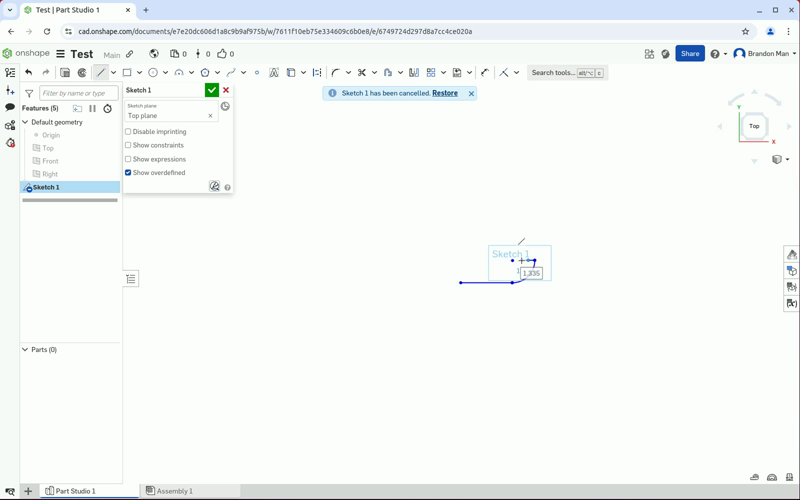
scroll(6)
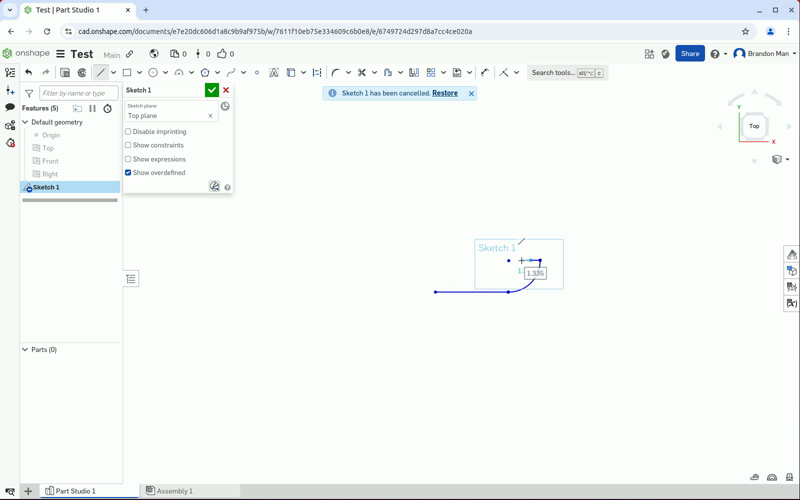
scroll(6)
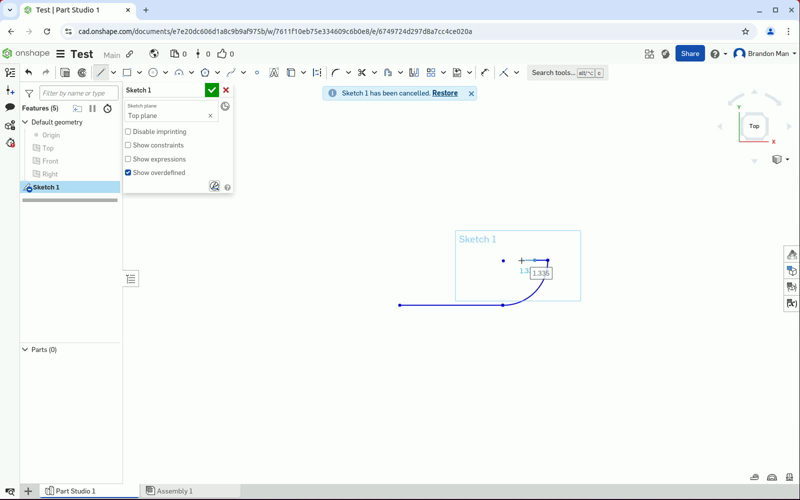
scroll(6)
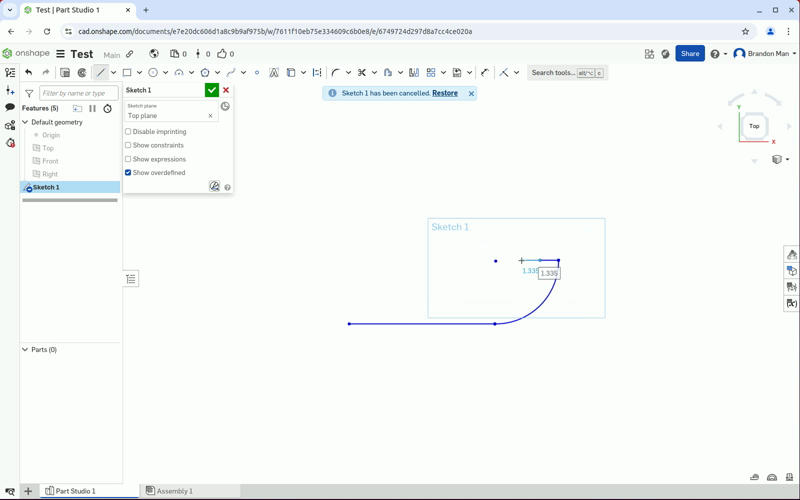
scroll(6)
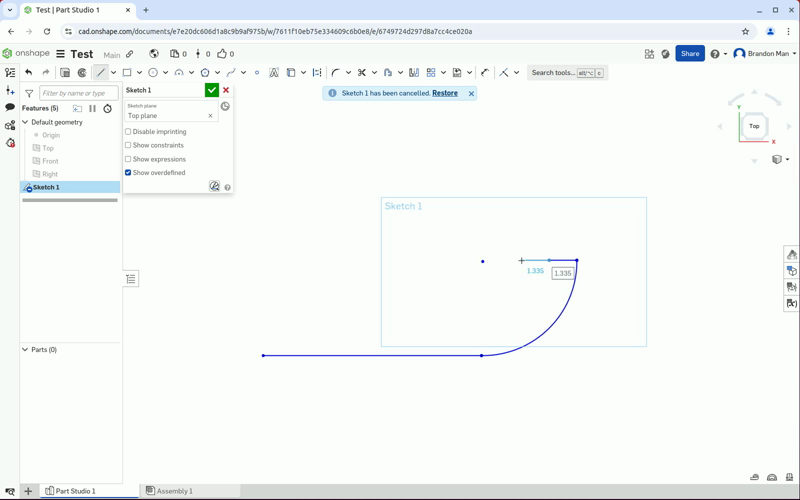
scroll(6)
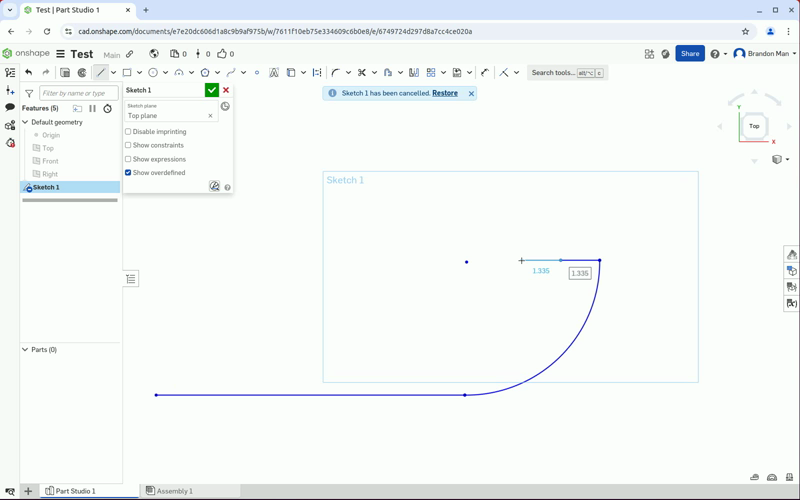
scroll(6)
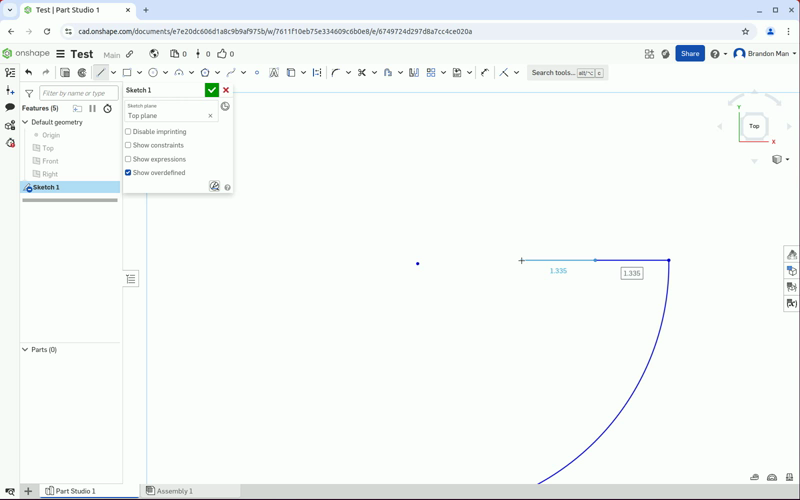
click(521, 260)
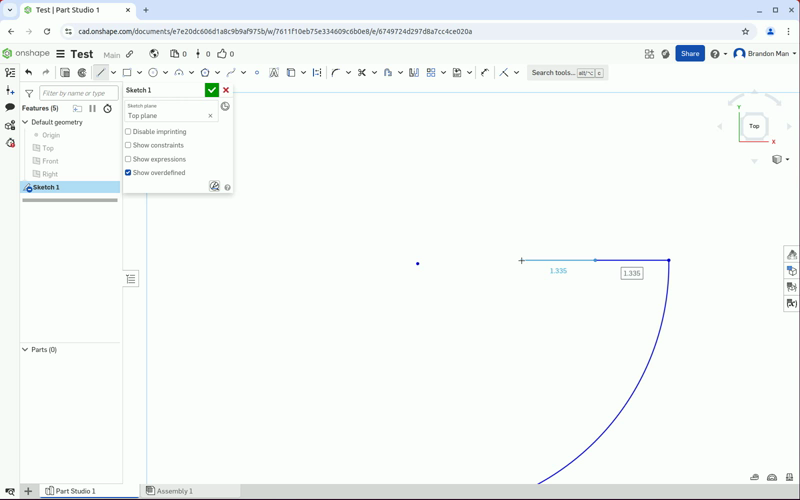
scroll(-6)
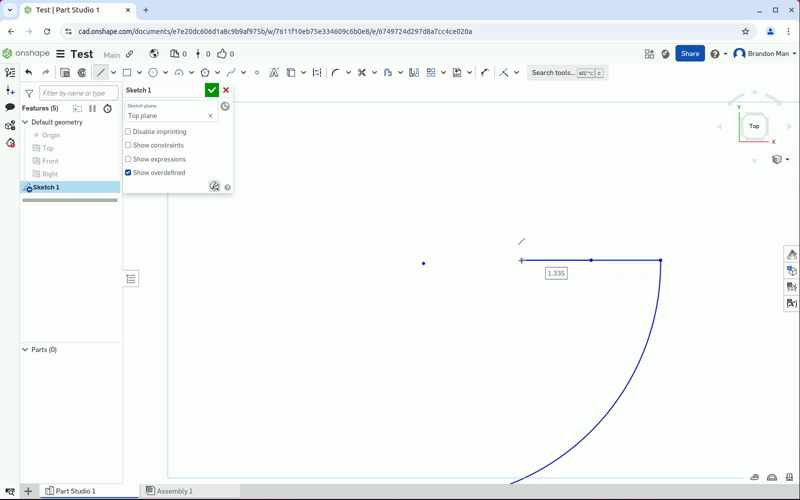
scroll(-6)
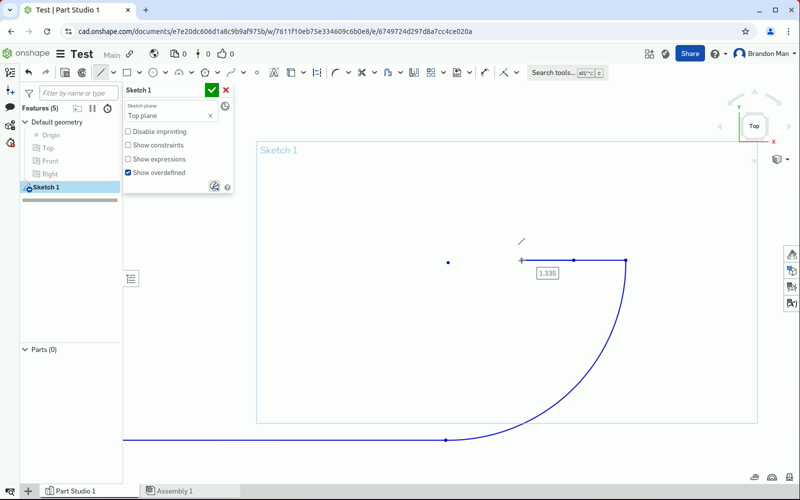
scroll(-6)
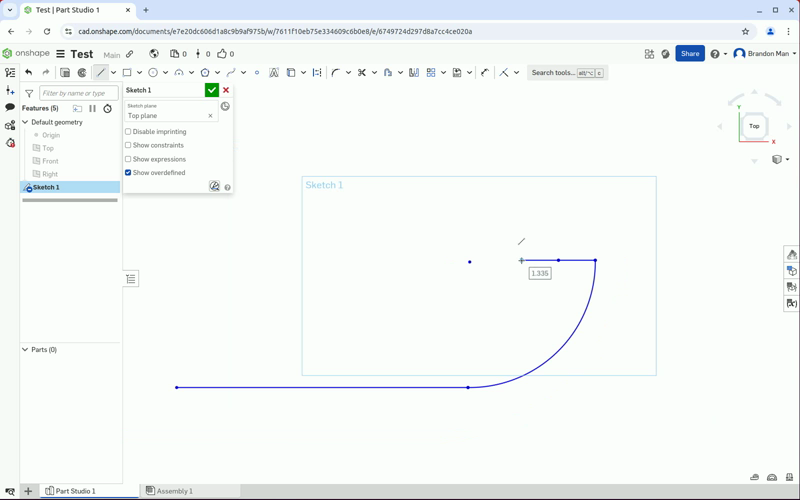
scroll(-6)
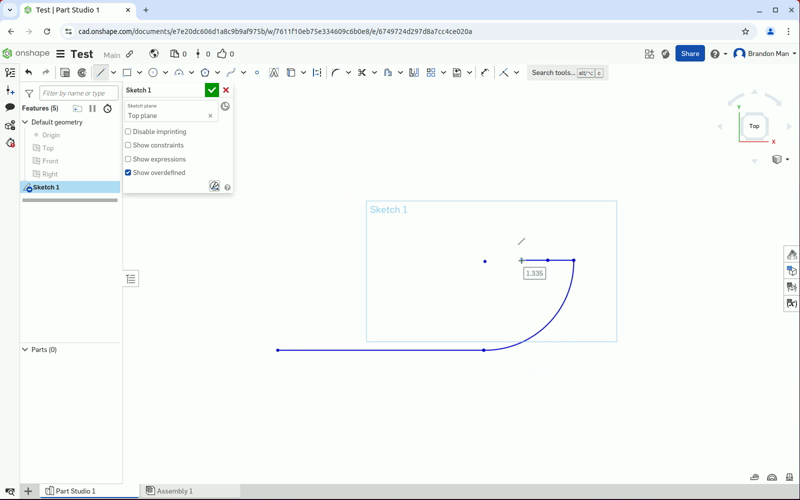
scroll(-6)
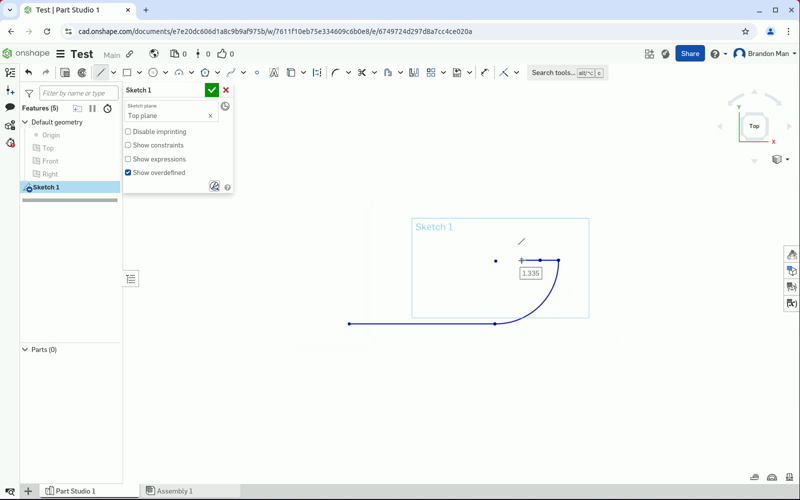
scroll(-6)
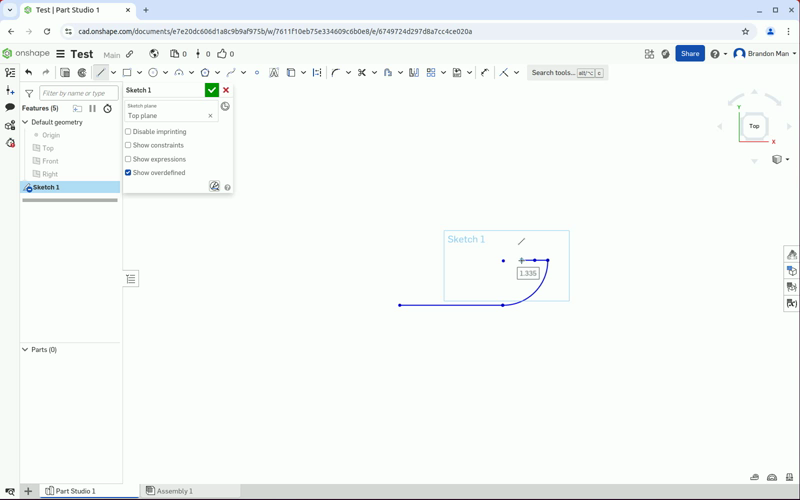
scroll(-6)
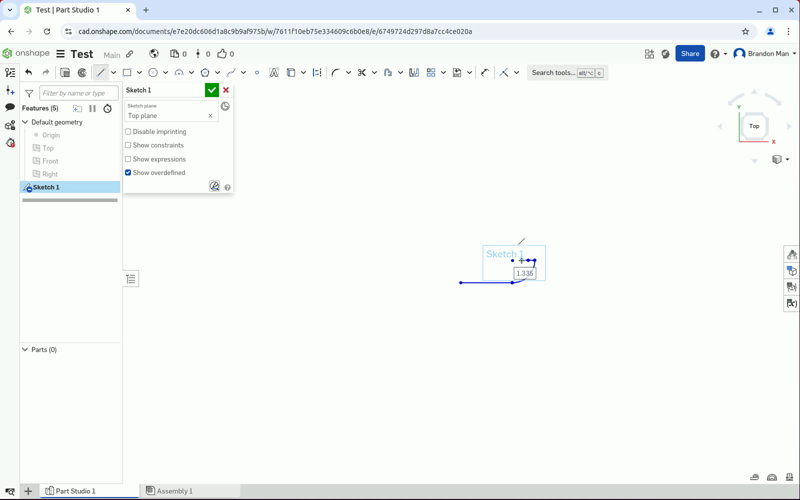
key_up(shift)
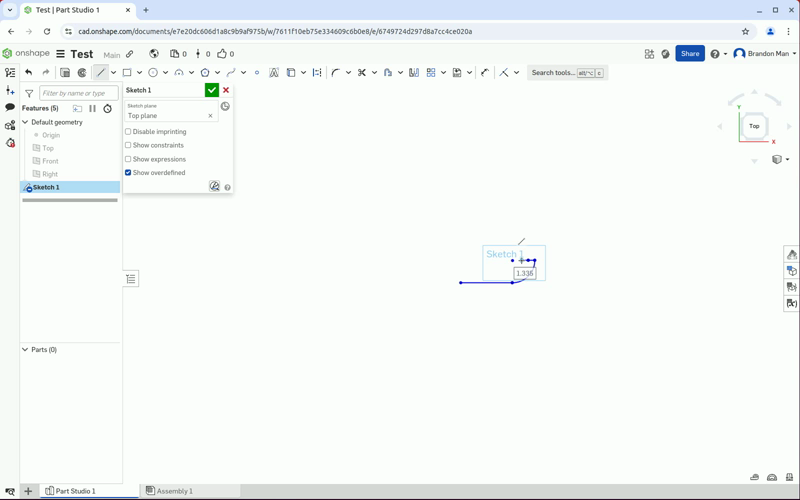
key_down(shift)
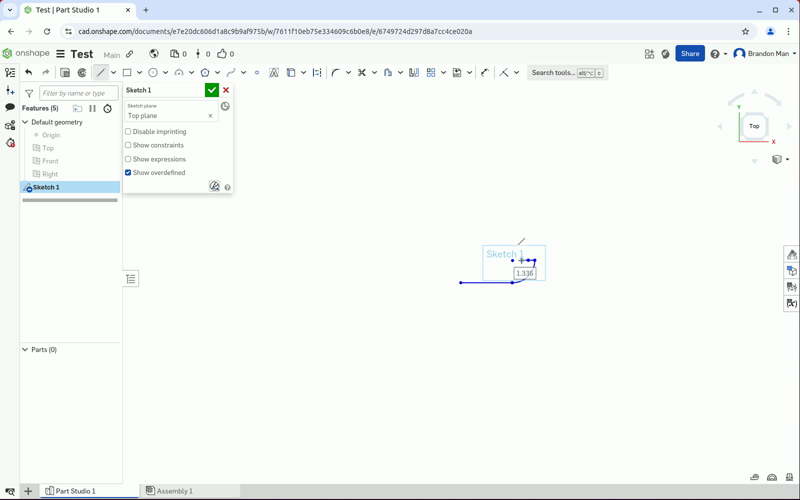
mouse_move(551, 260)
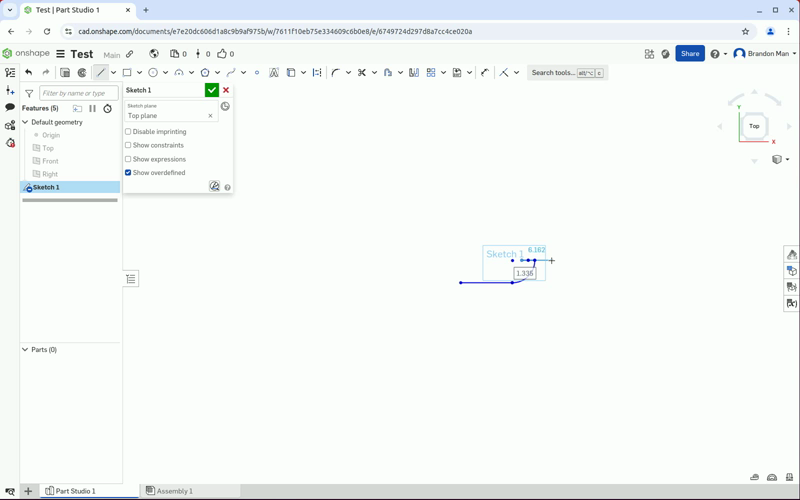
mouse_move(521, 267)
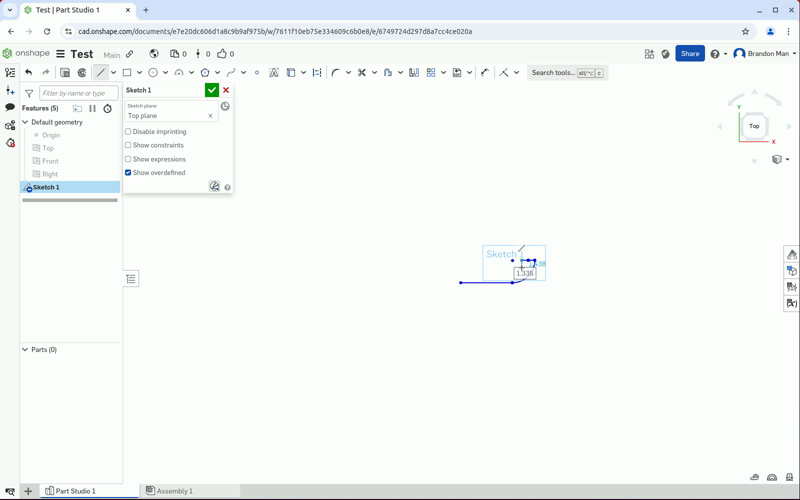
scroll(6)
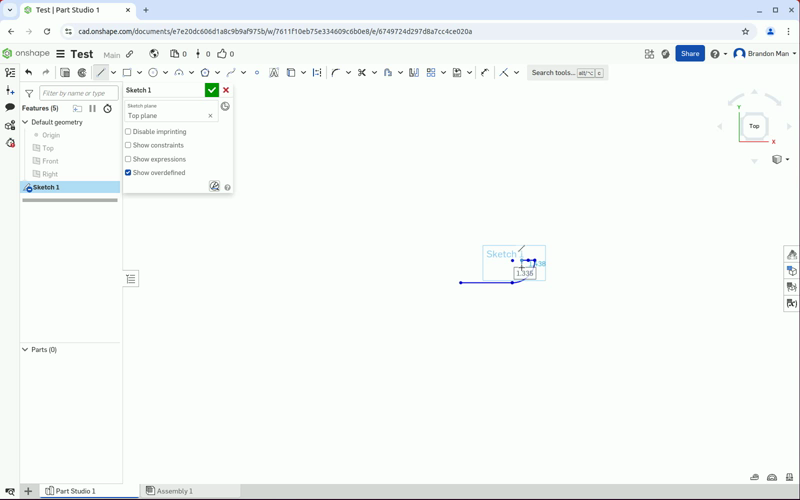
scroll(6)
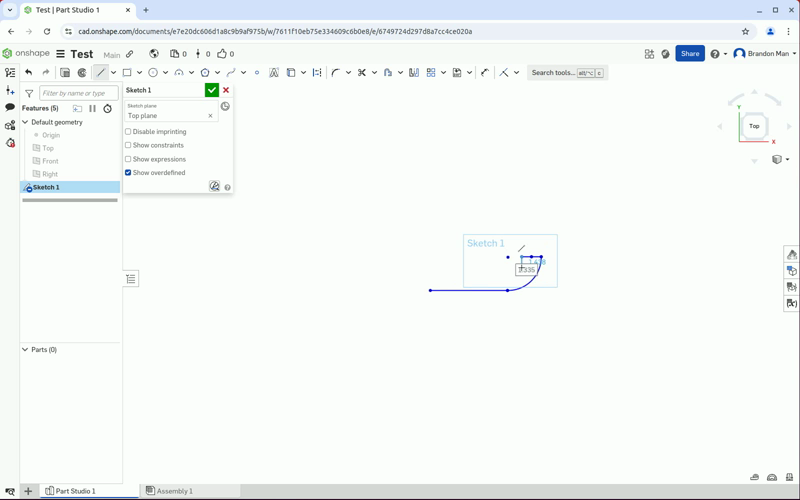
scroll(6)
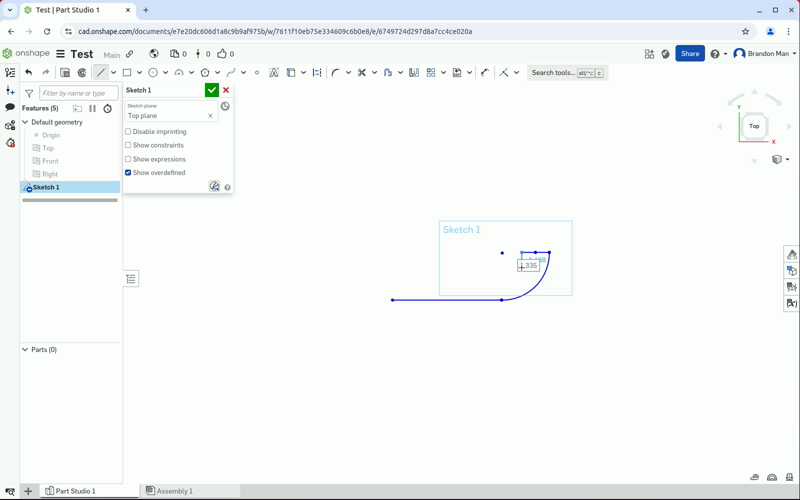
scroll(6)
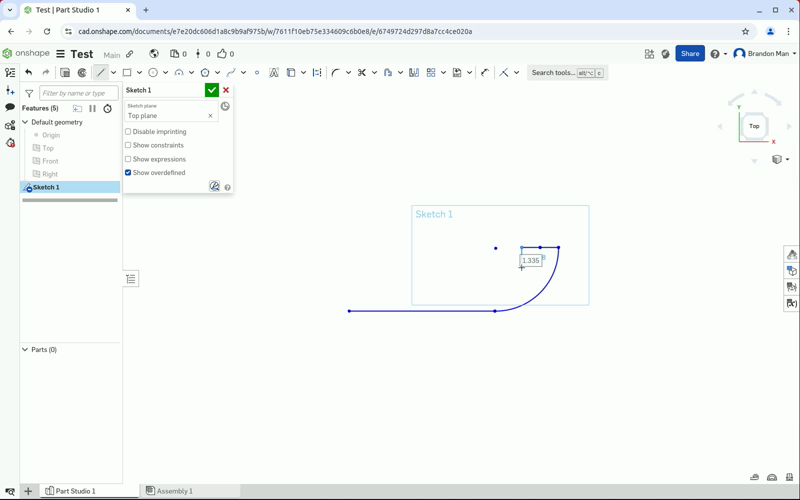
scroll(6)
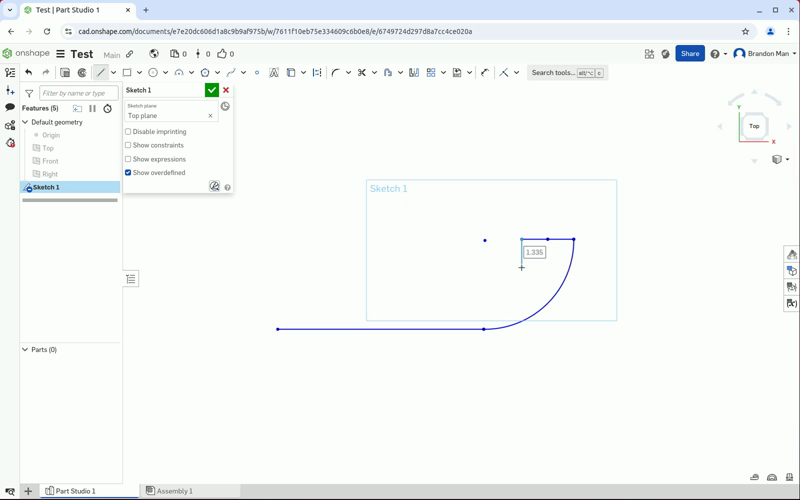
scroll(6)
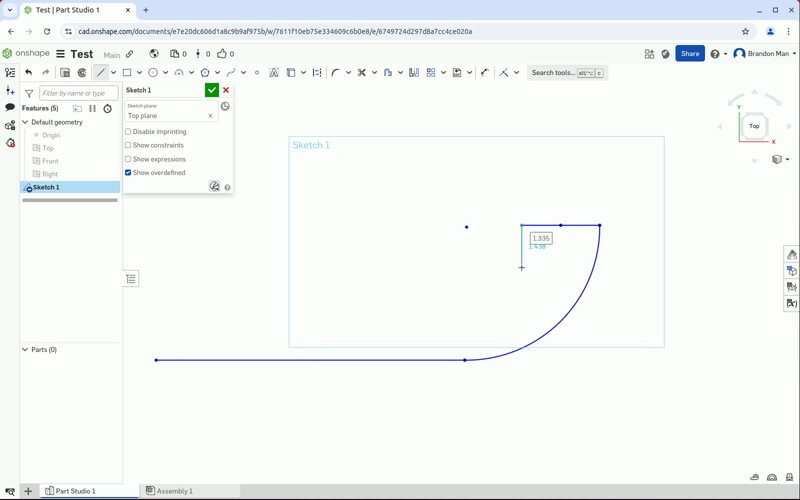
scroll(6)
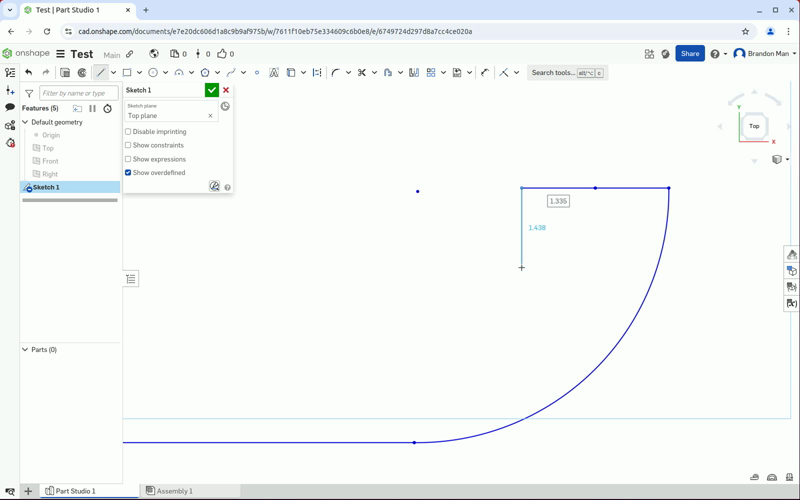
click(521, 267)
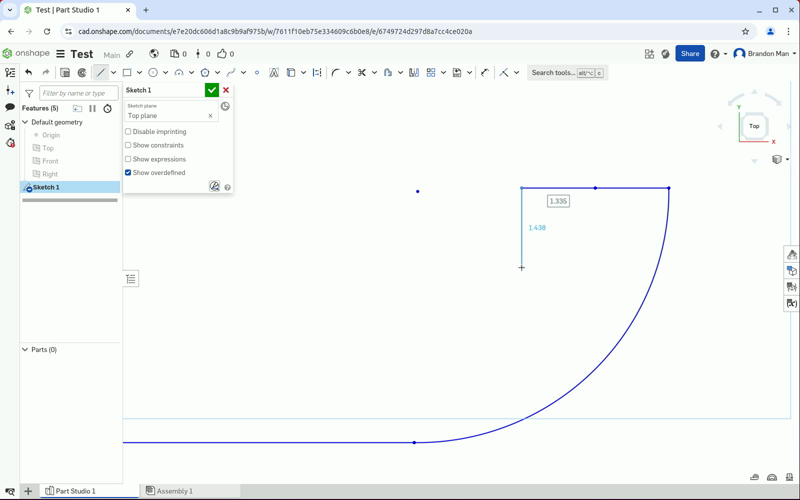
scroll(-6)
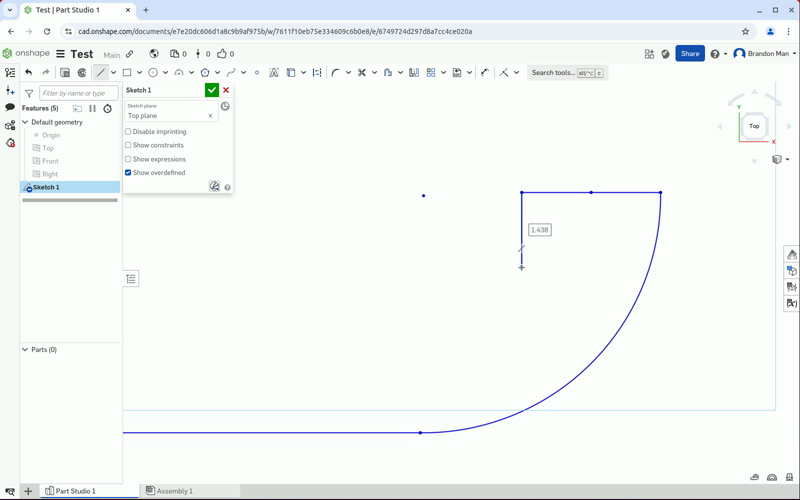
scroll(-6)
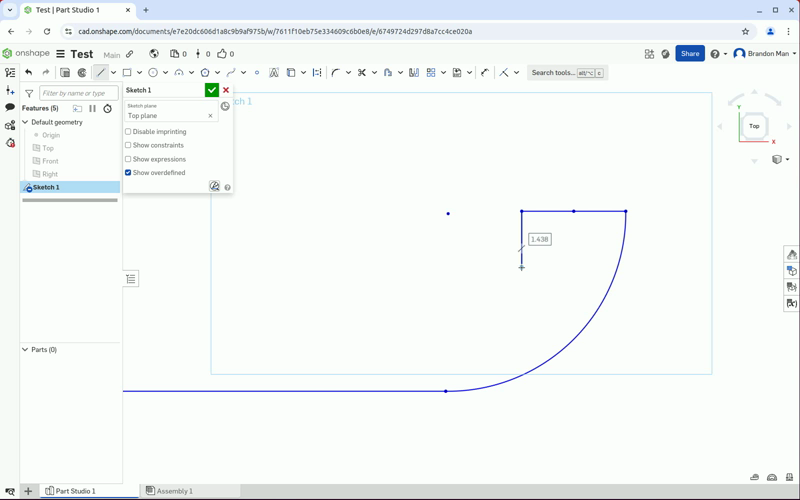
scroll(-6)
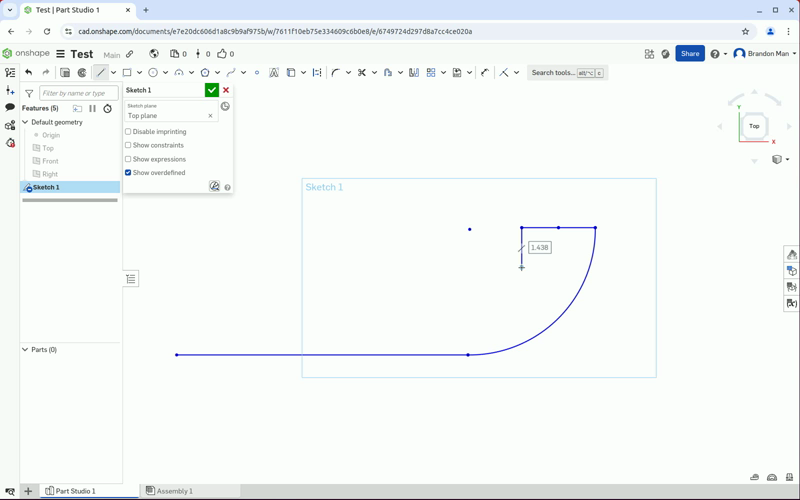
scroll(-6)
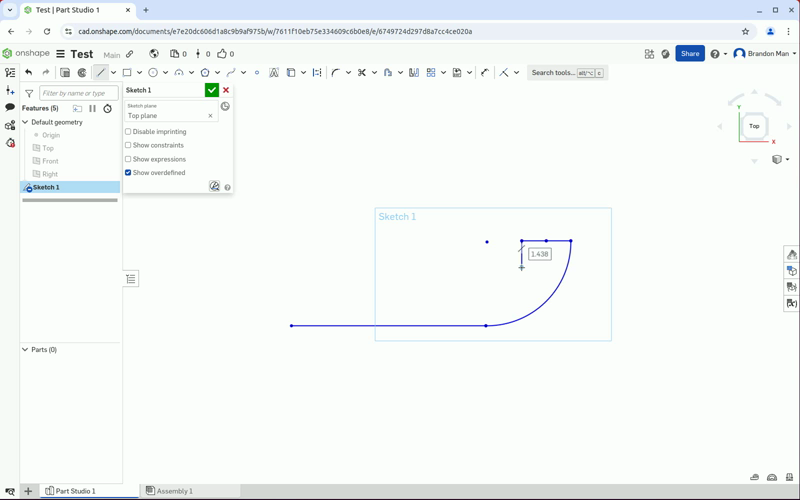
scroll(-6)
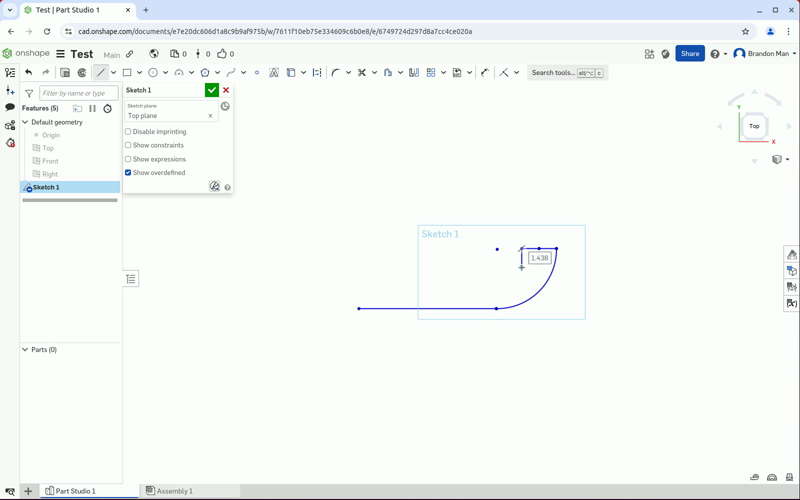
scroll(-6)
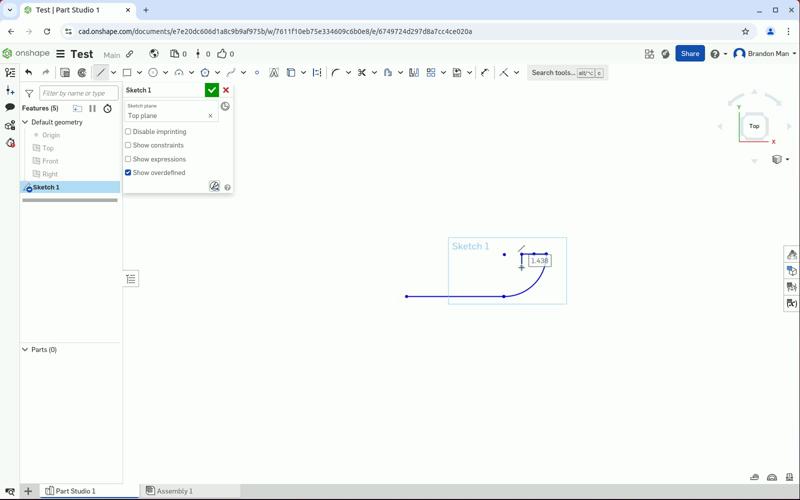
scroll(-6)
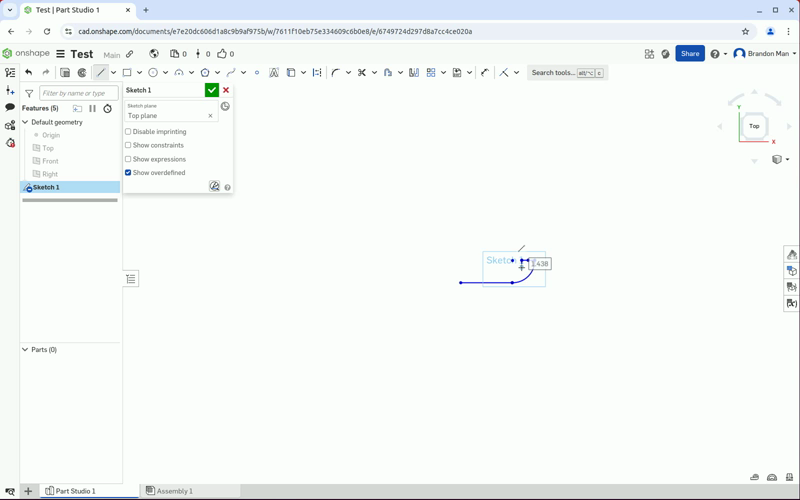
key_up(shift)
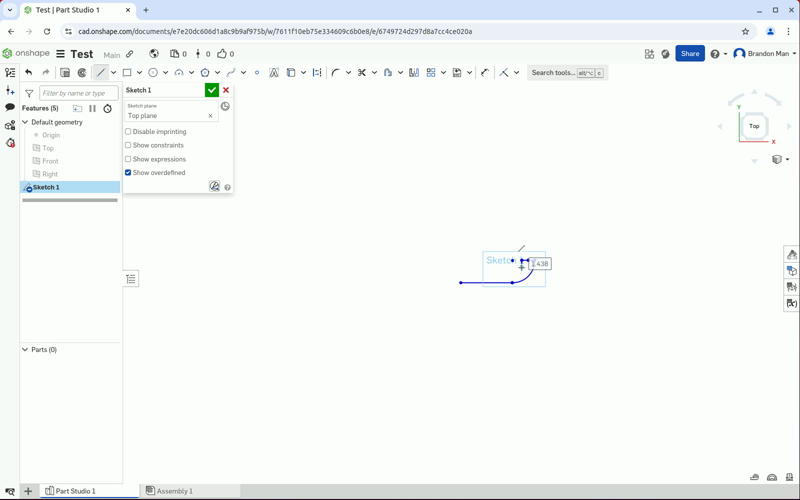
key(esc)
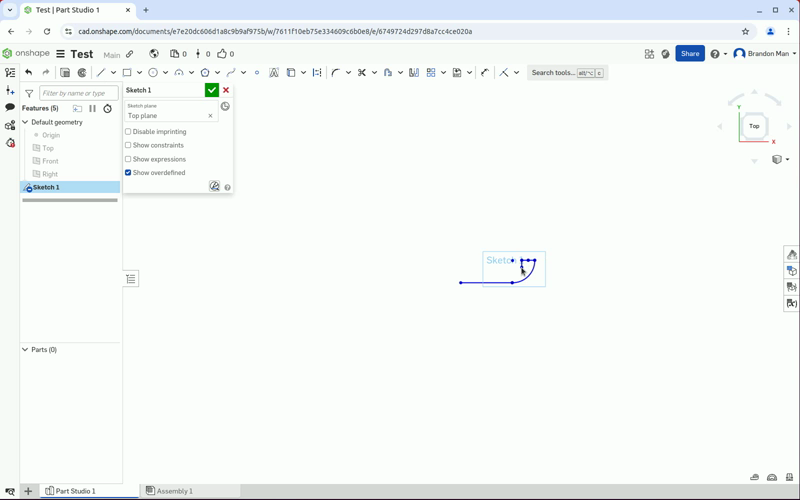
key(a)
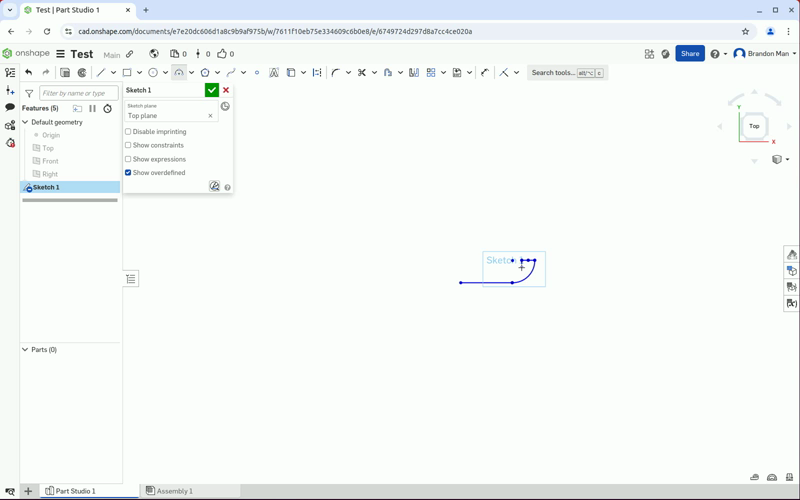
mouse_move(521, 267)
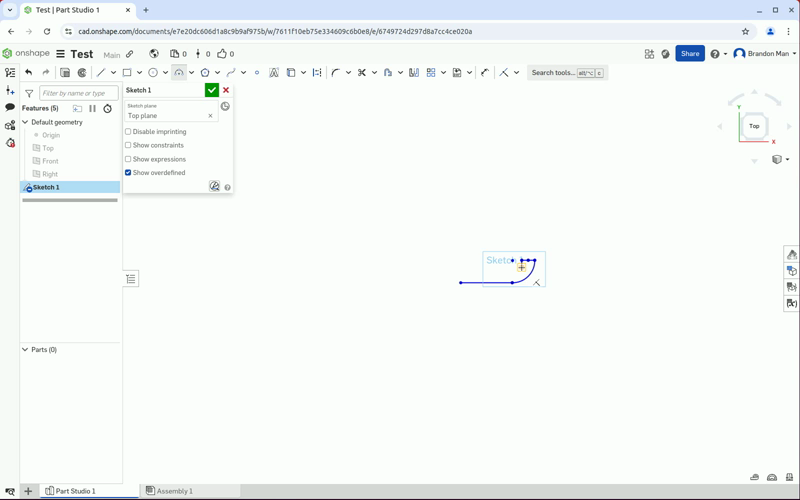
click(521, 267)
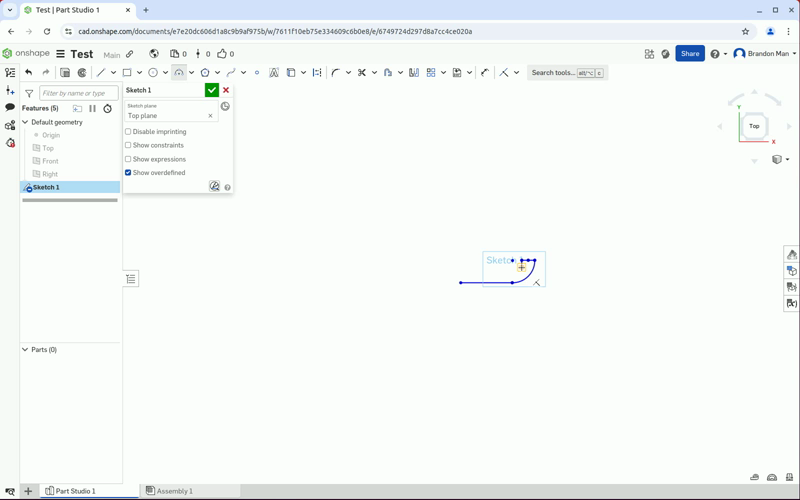
key_down(shift)
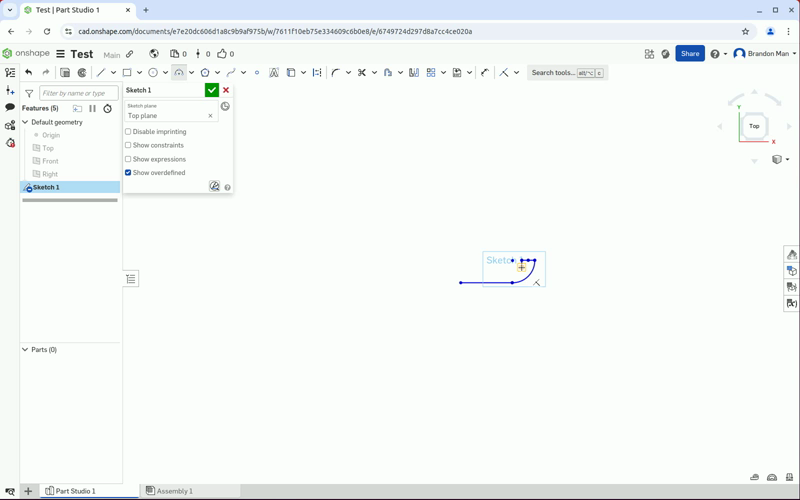
mouse_move(512, 276)
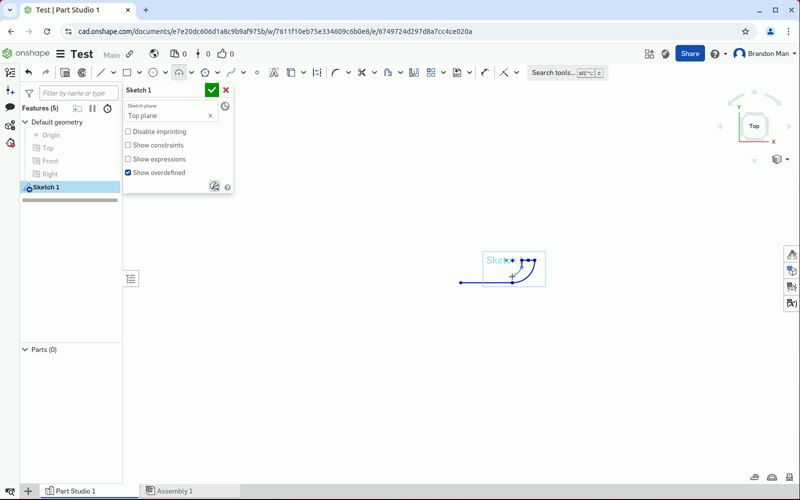
click(512, 276)
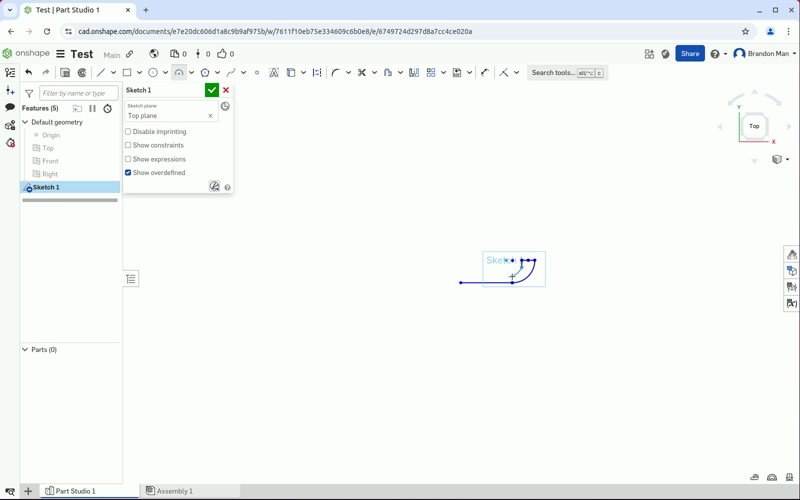
mouse_move(518, 273)
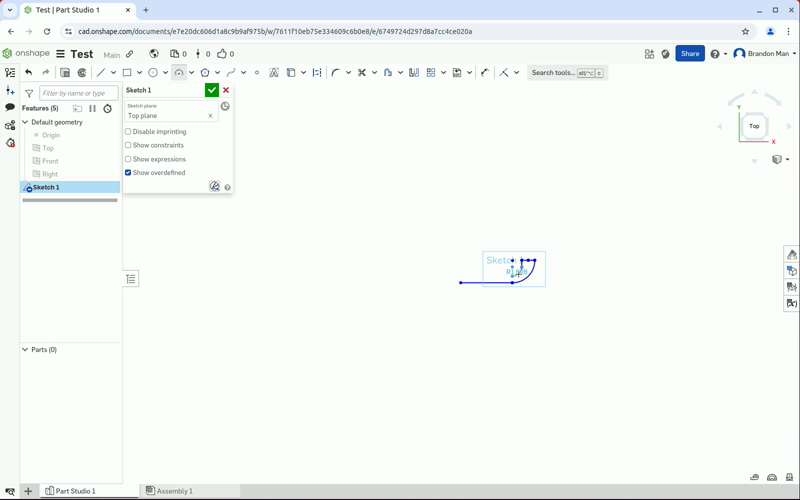
click(518, 273)
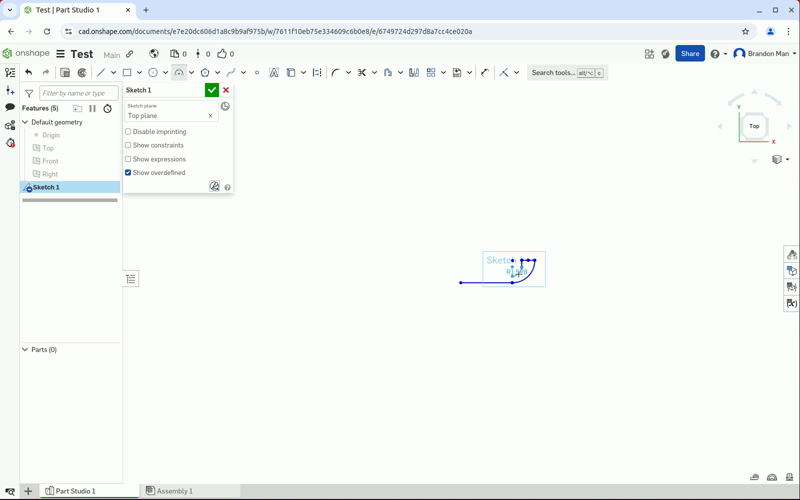
key_up(shift)
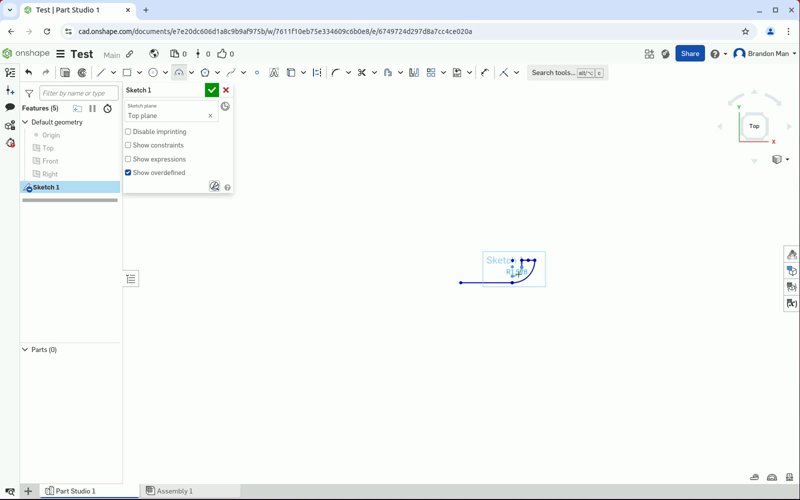
key(esc)
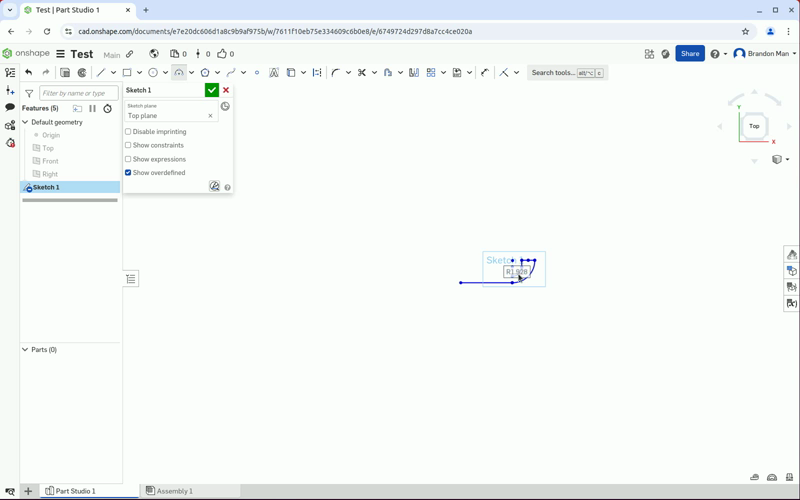
key(l)
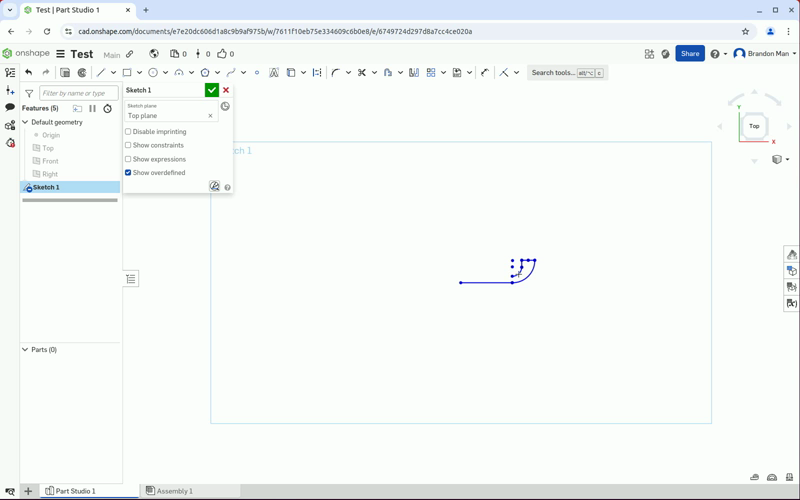
mouse_move(512, 276)
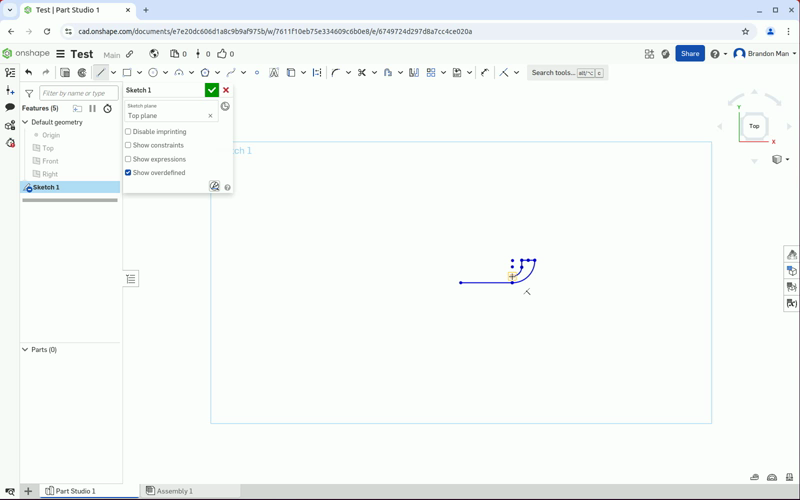
click(512, 276)
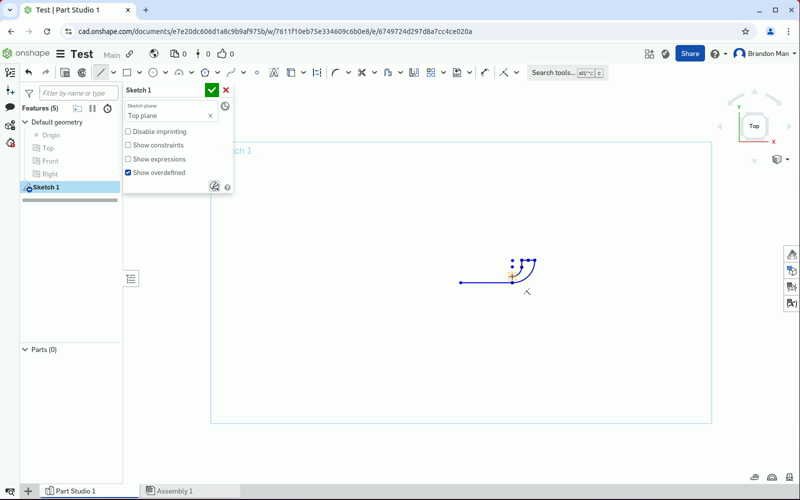
key_down(shift)
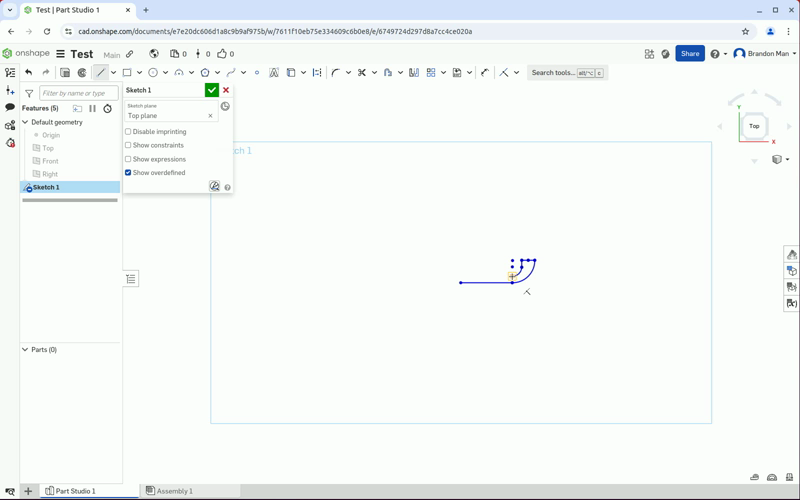
mouse_move(542, 276)
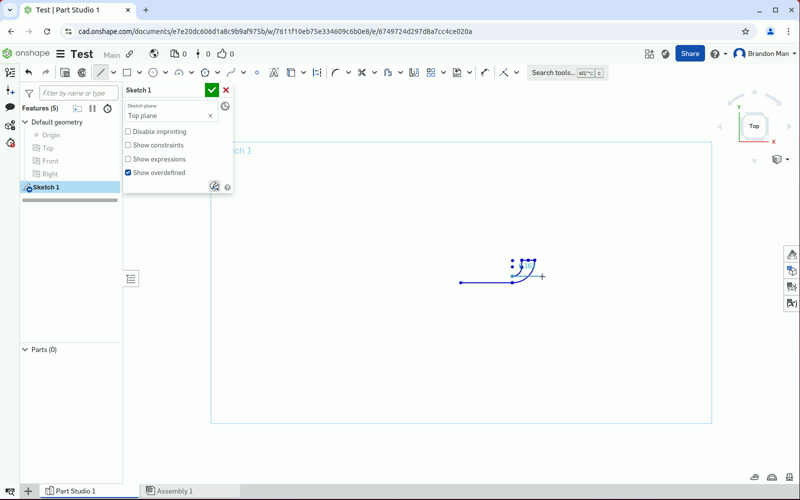
mouse_move(506, 276)
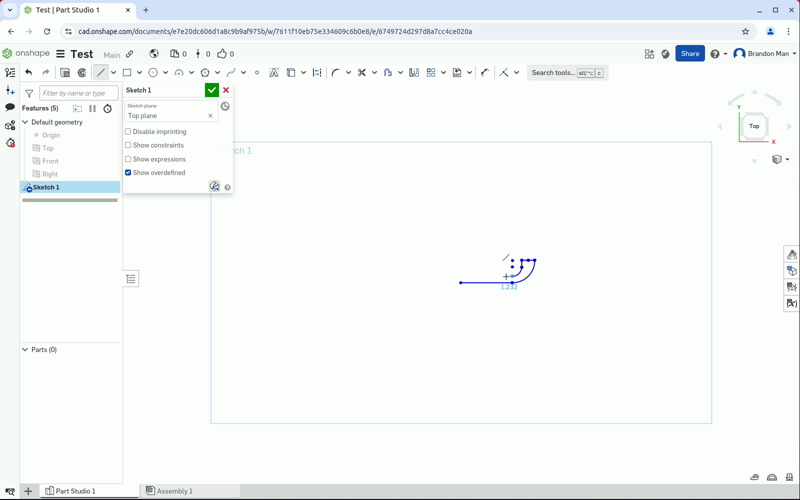
scroll(6)
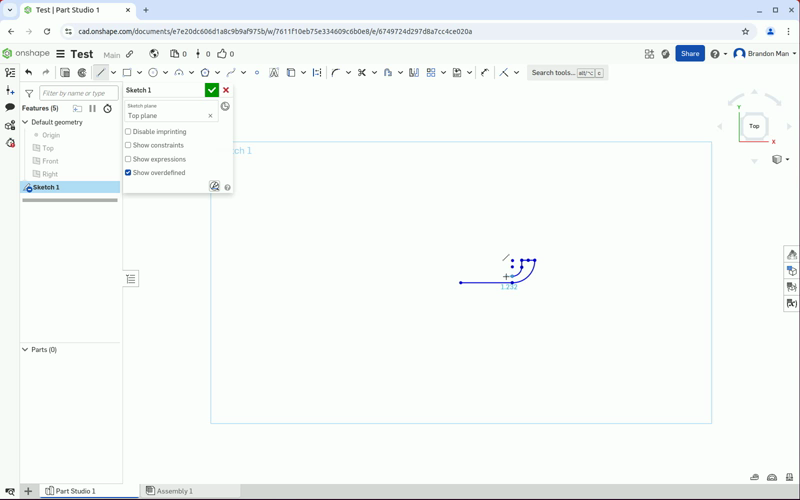
scroll(6)
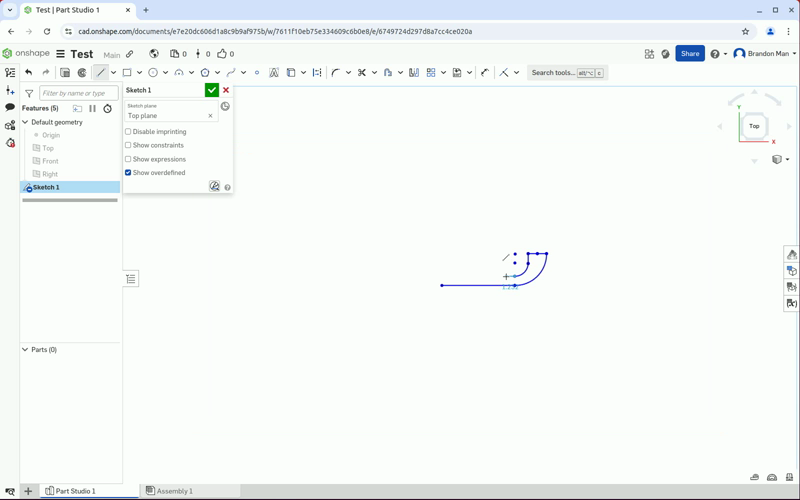
scroll(6)
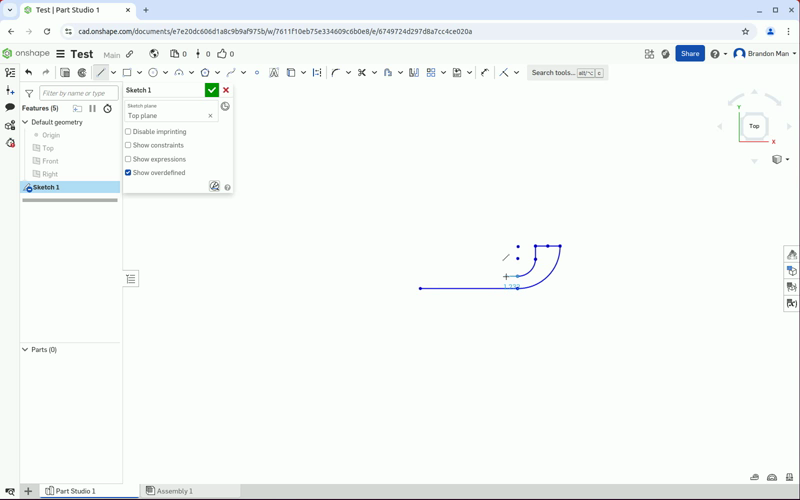
scroll(6)
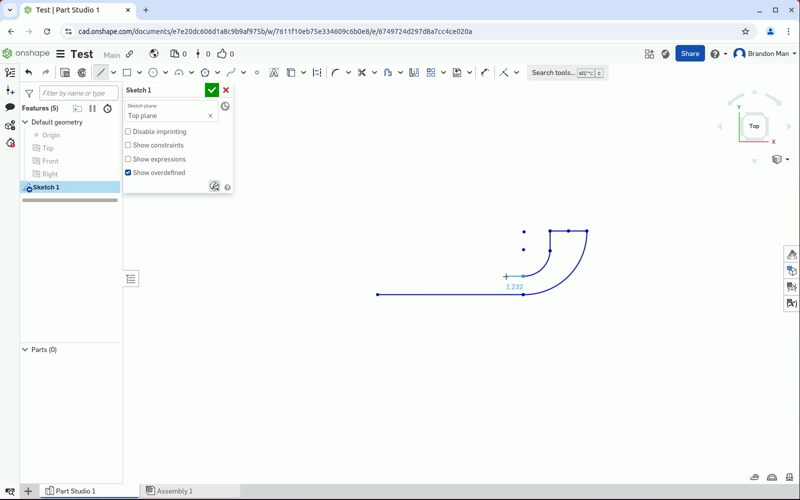
scroll(6)
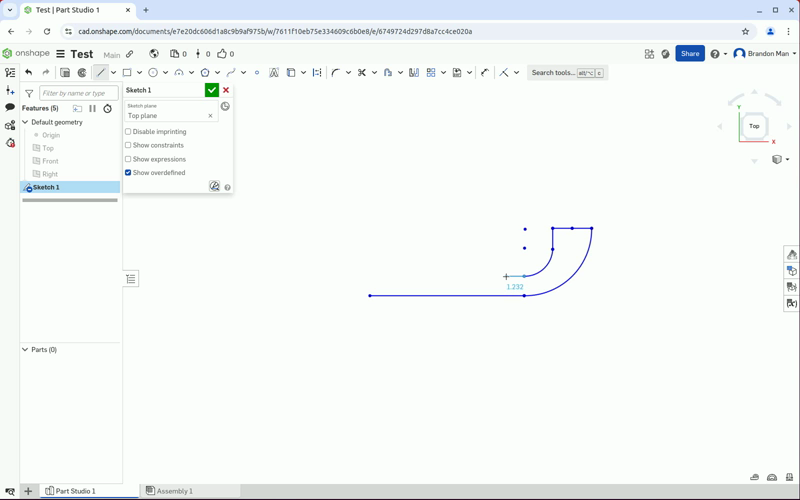
scroll(6)
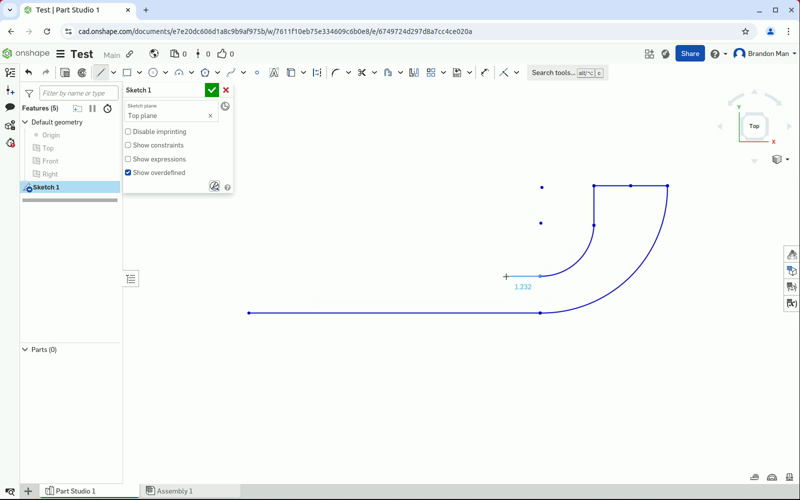
scroll(6)
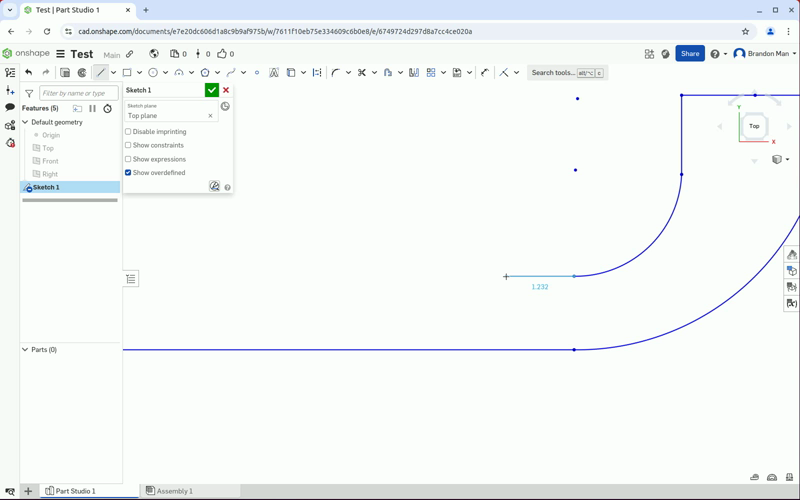
click(506, 276)
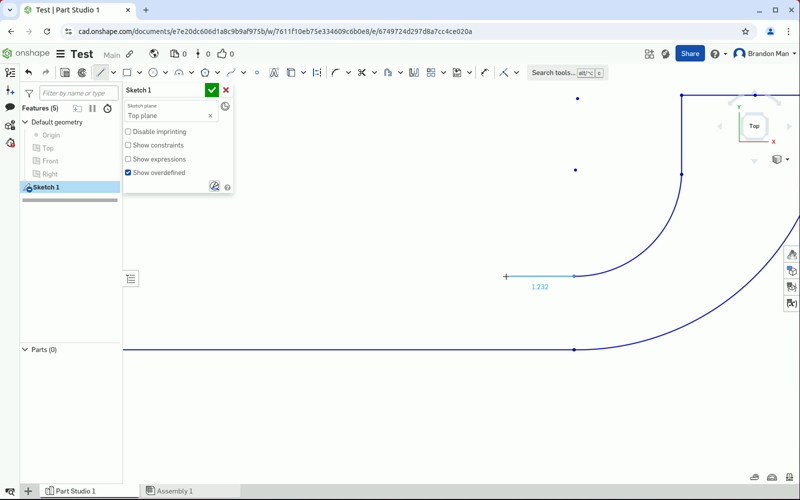
scroll(-6)
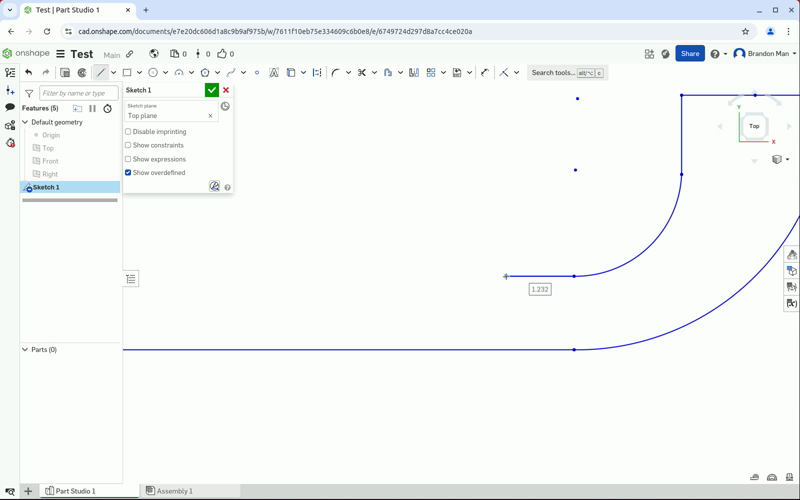
scroll(-6)
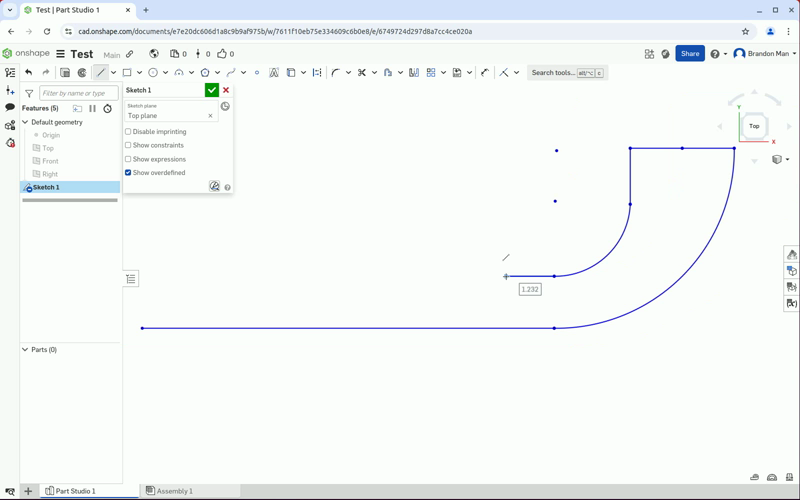
scroll(-6)
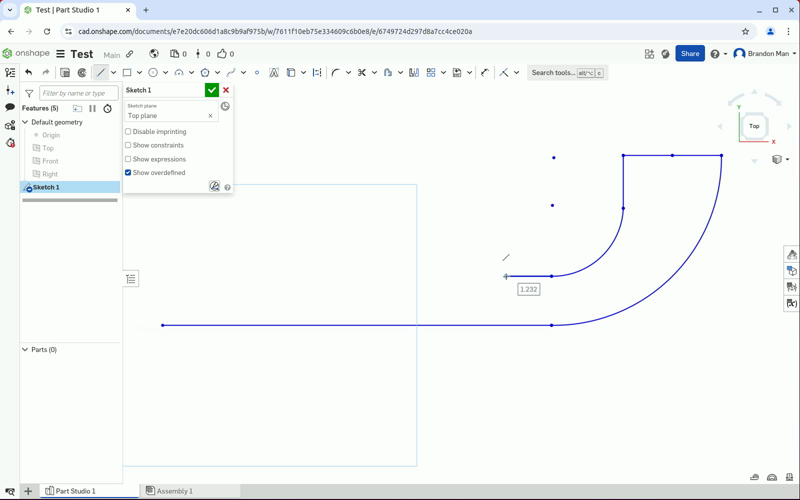
scroll(-6)
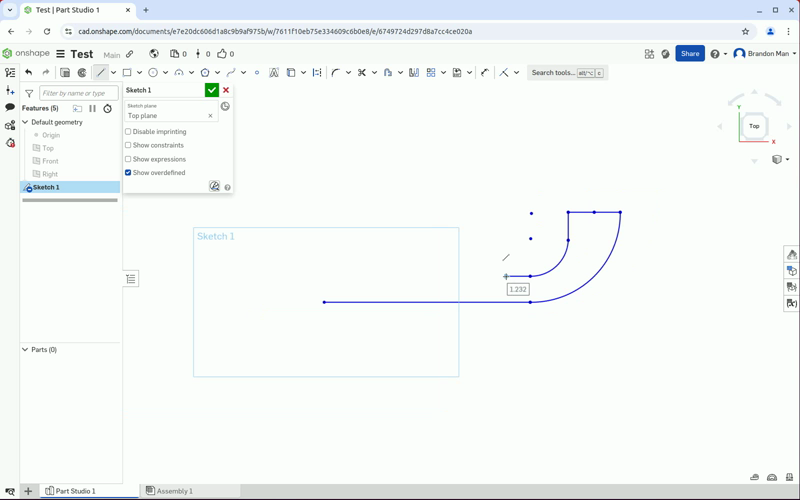
scroll(-6)
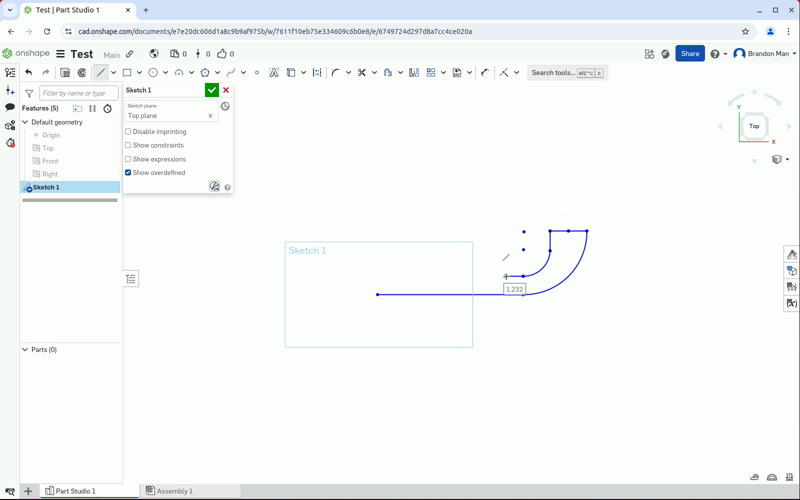
scroll(-6)
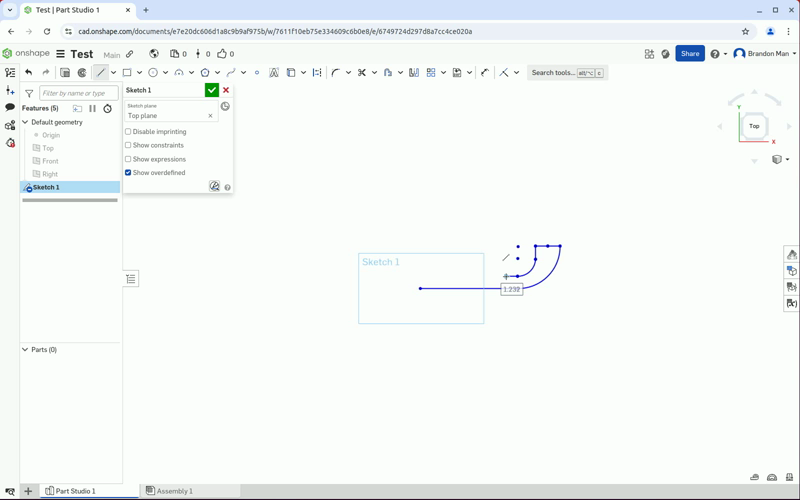
scroll(-6)
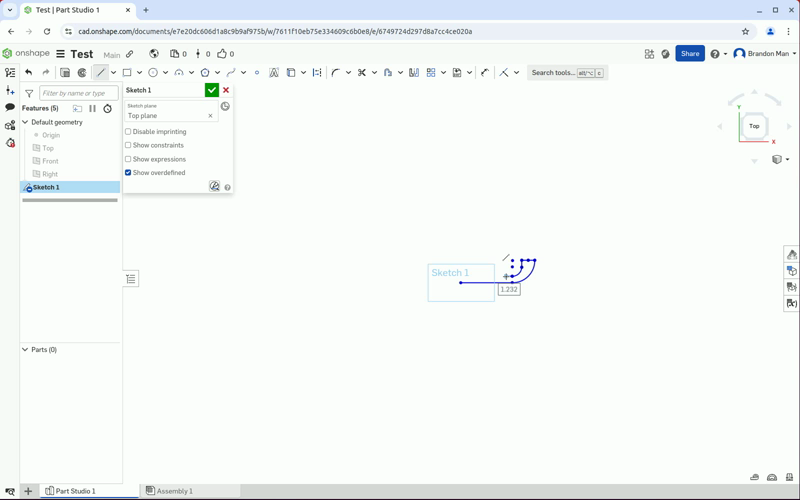
key_up(shift)
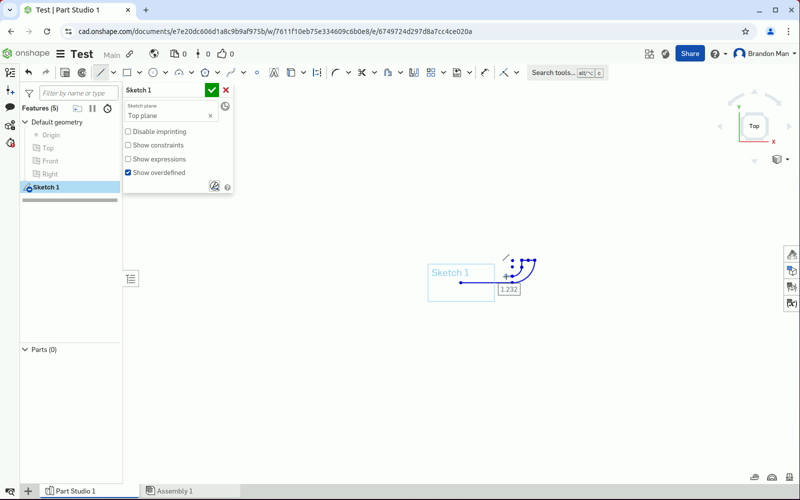
key_down(shift)
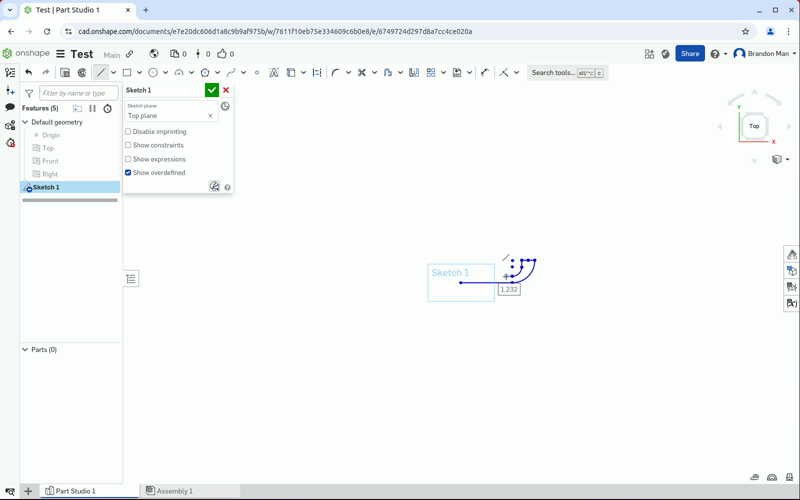
mouse_move(536, 276)
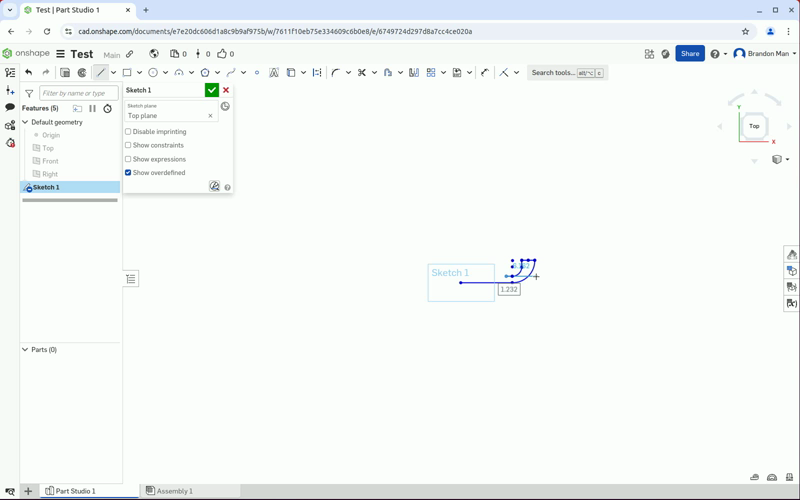
mouse_move(477, 276)
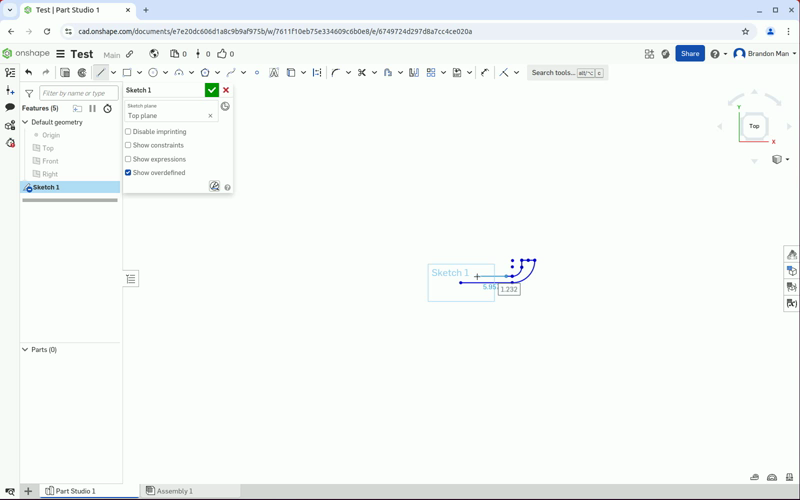
click(477, 276)
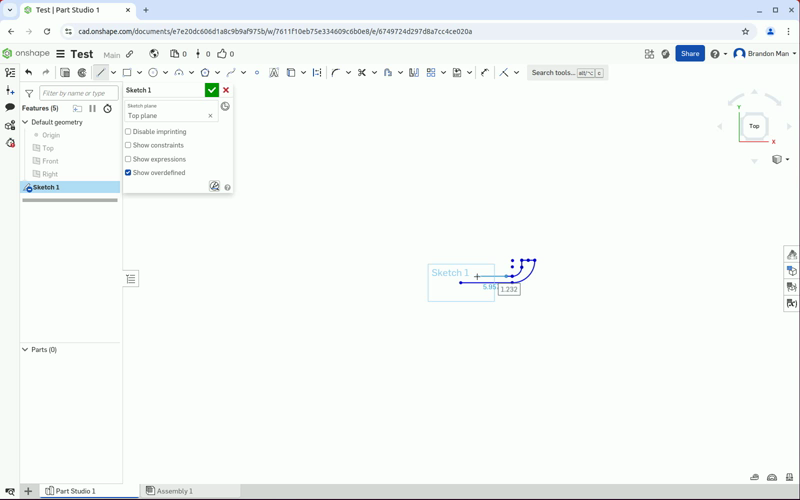
key_up(shift)
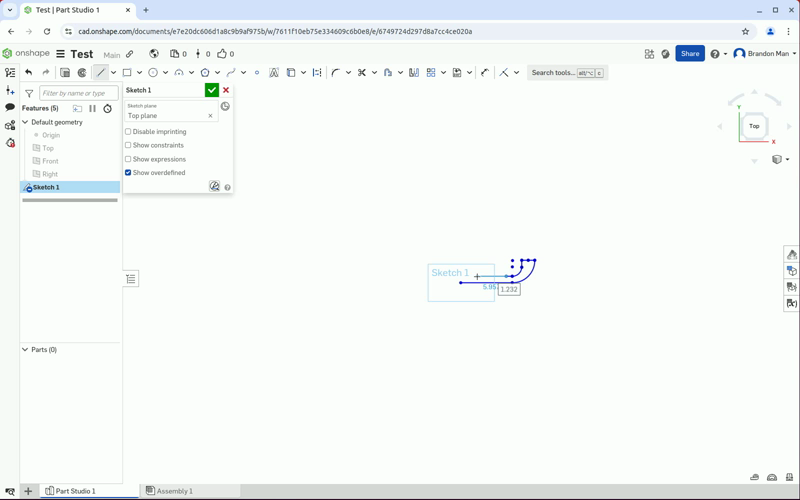
key(esc)
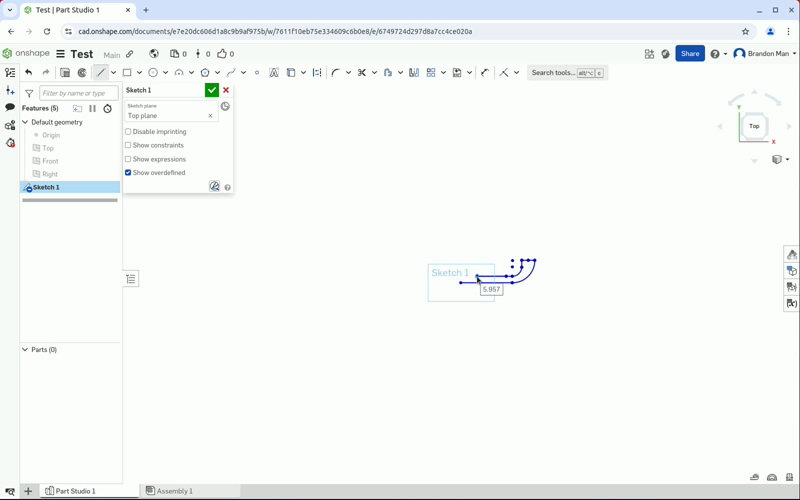
key(a)
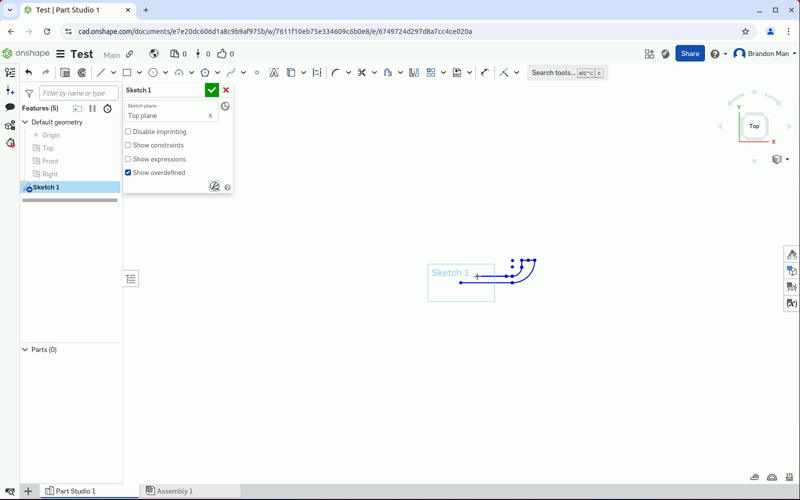
mouse_move(477, 276)
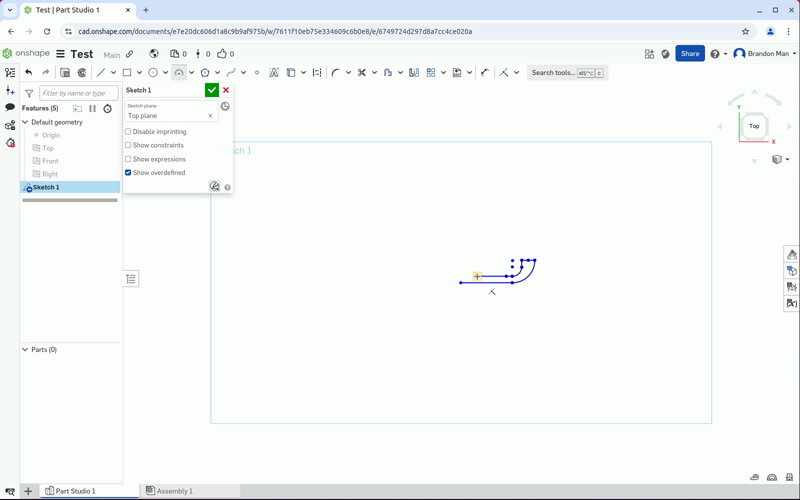
click(477, 276)
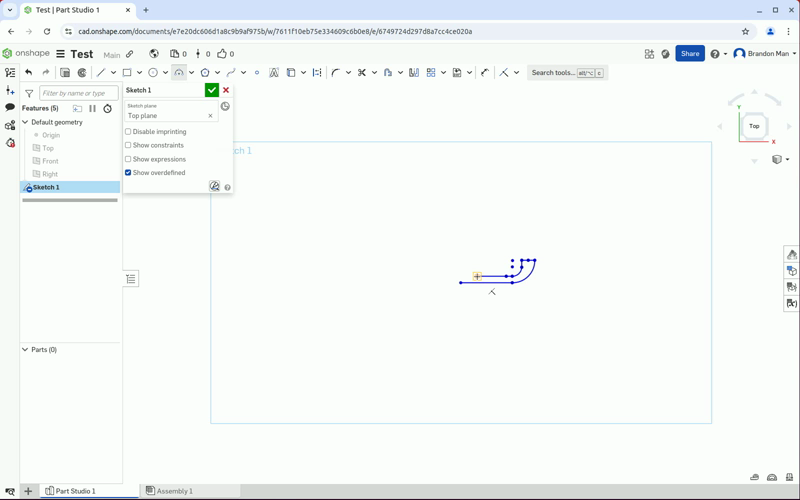
mouse_move(460, 282)
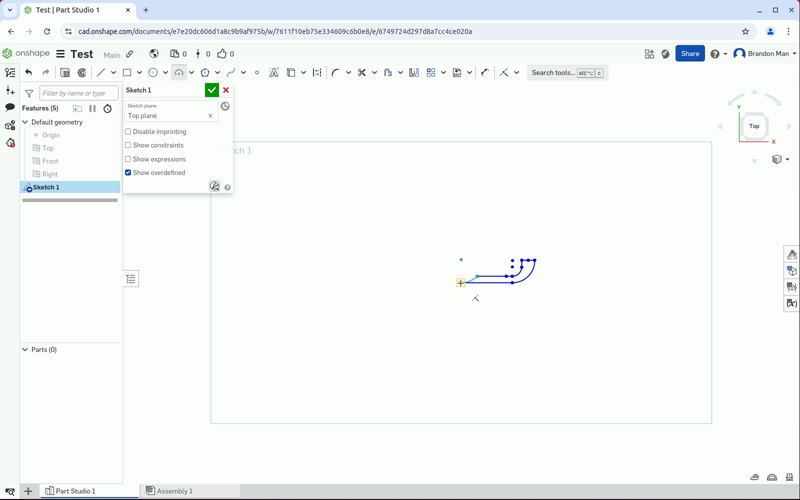
click(460, 282)
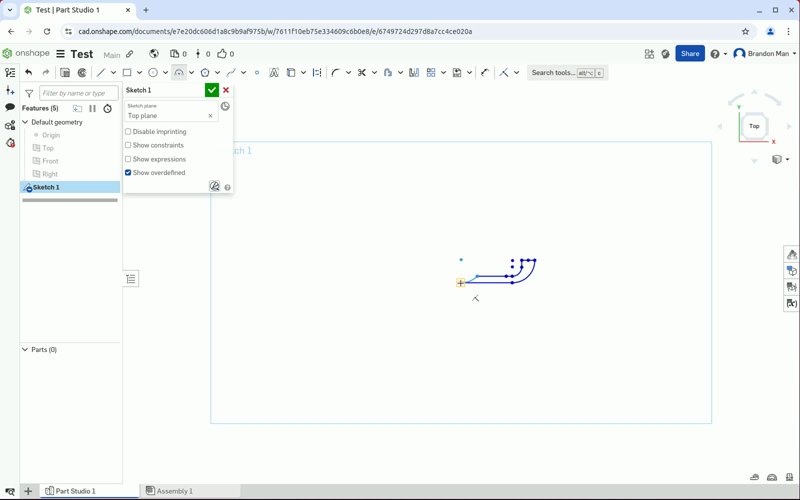
key_down(shift)
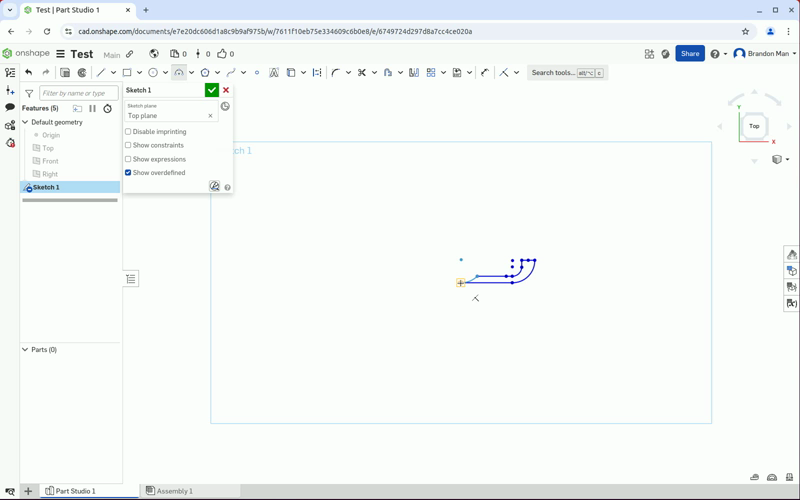
mouse_move(469, 281)
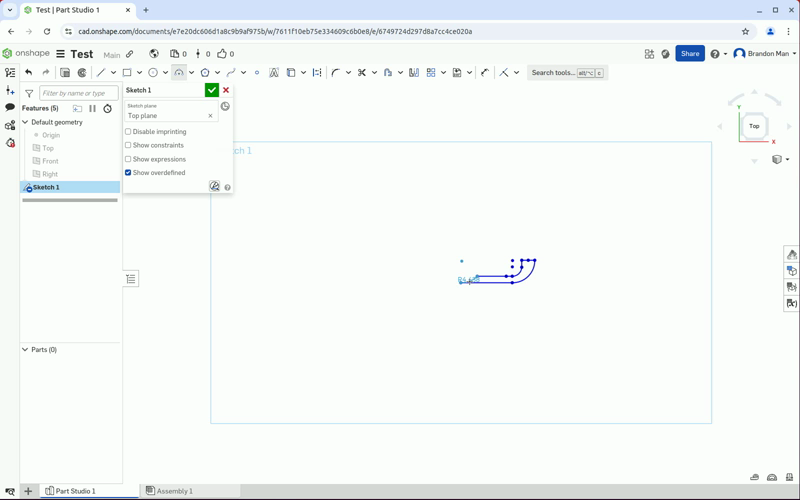
click(469, 281)
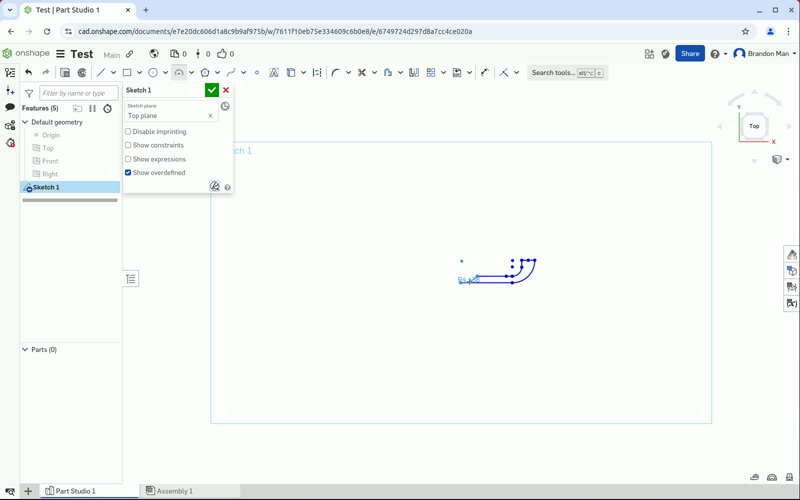
key_up(shift)
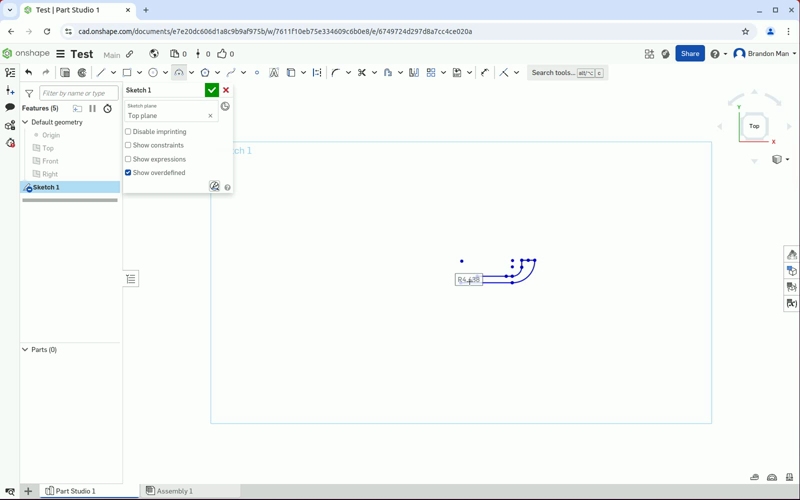
key(esc)
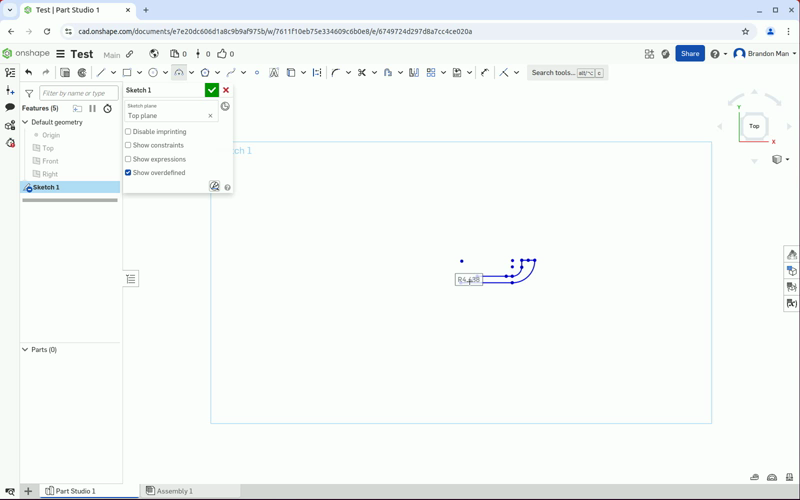
mouse_move(522, 264)
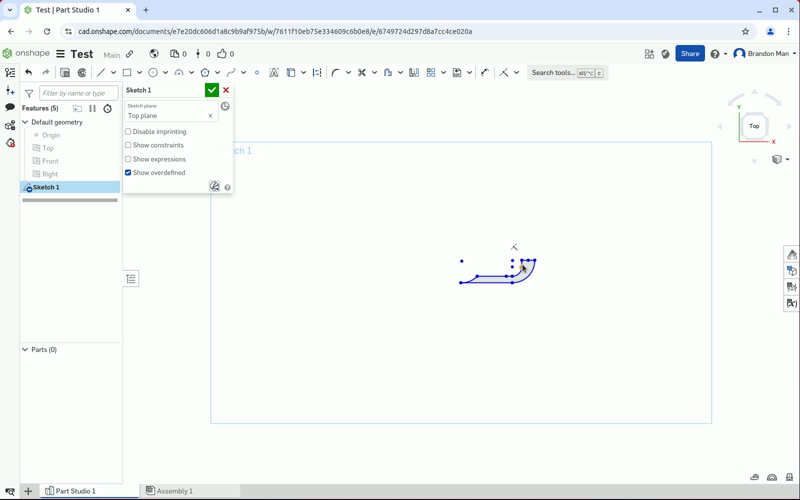
scroll(6)
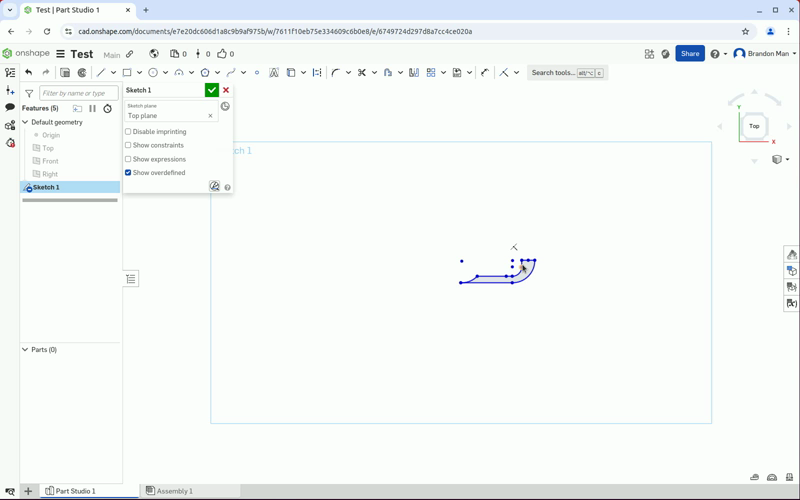
scroll(6)
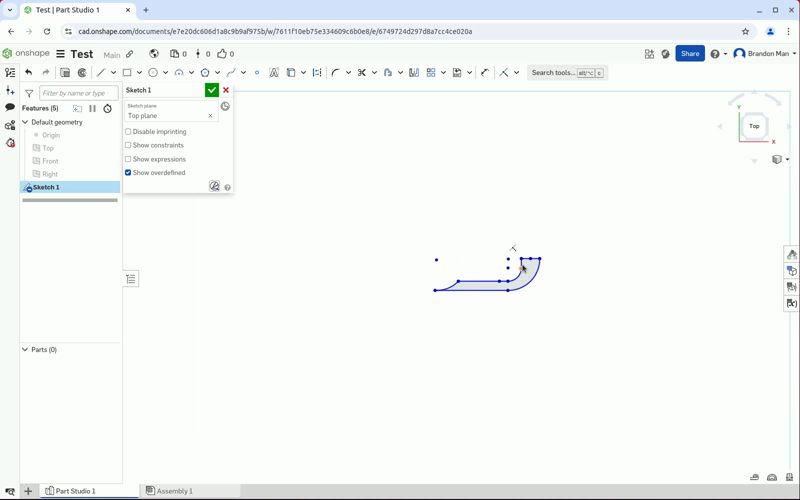
scroll(6)
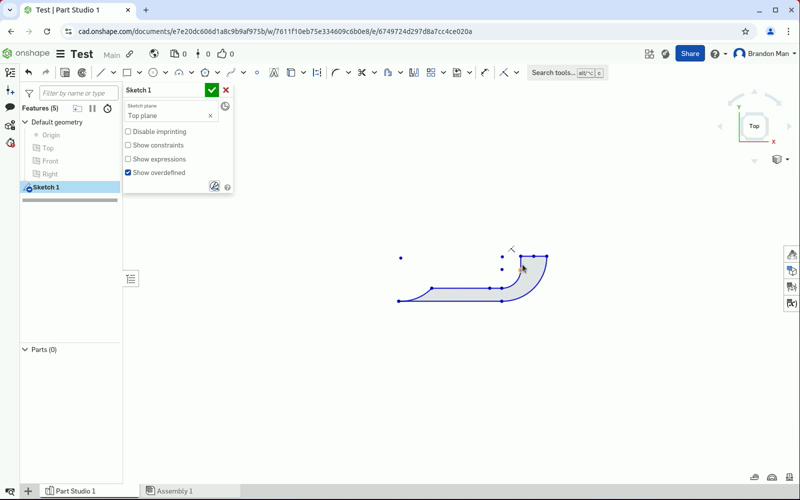
scroll(6)
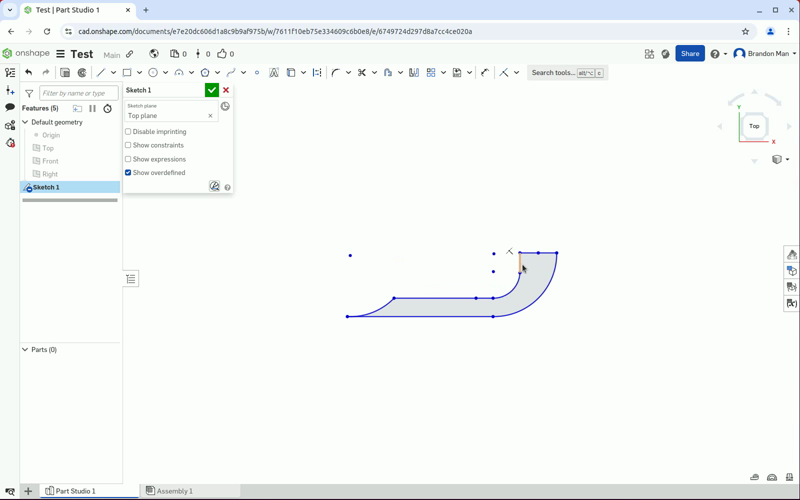
scroll(6)
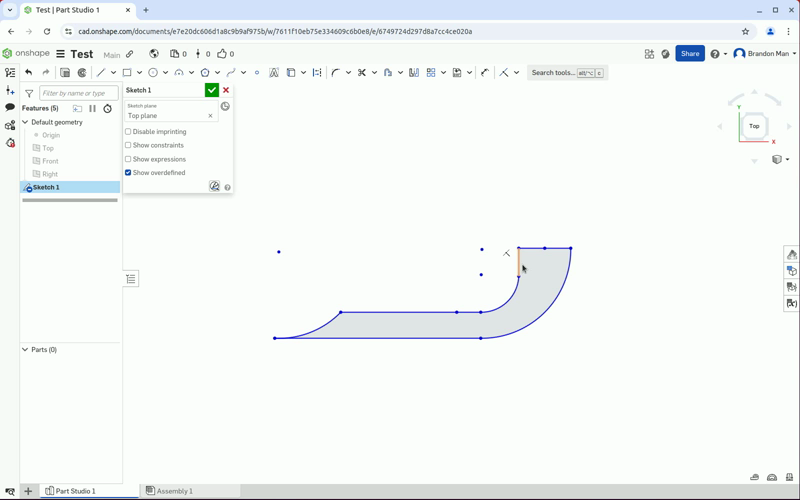
scroll(6)
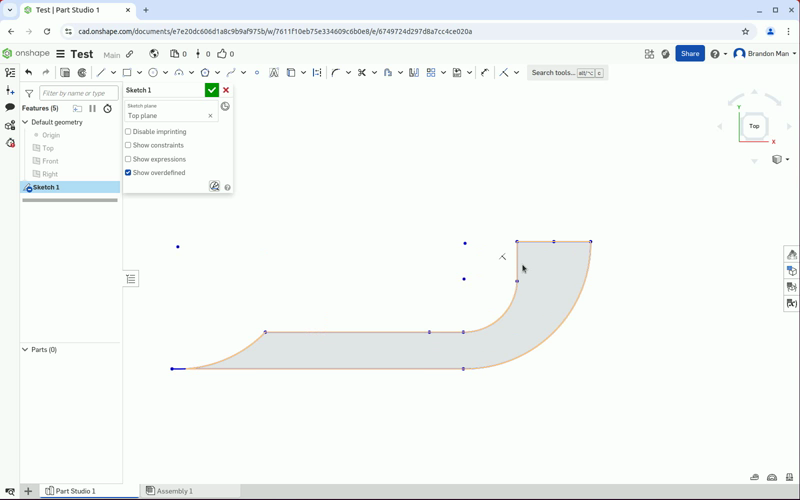
scroll(6)
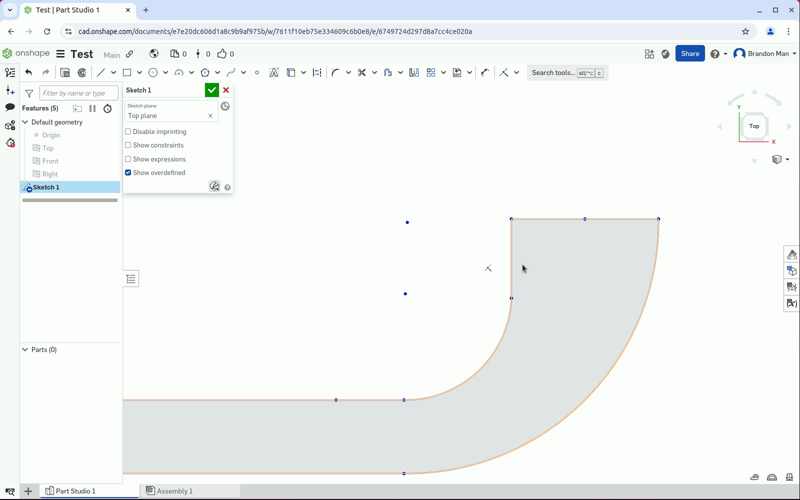
click(522, 264)
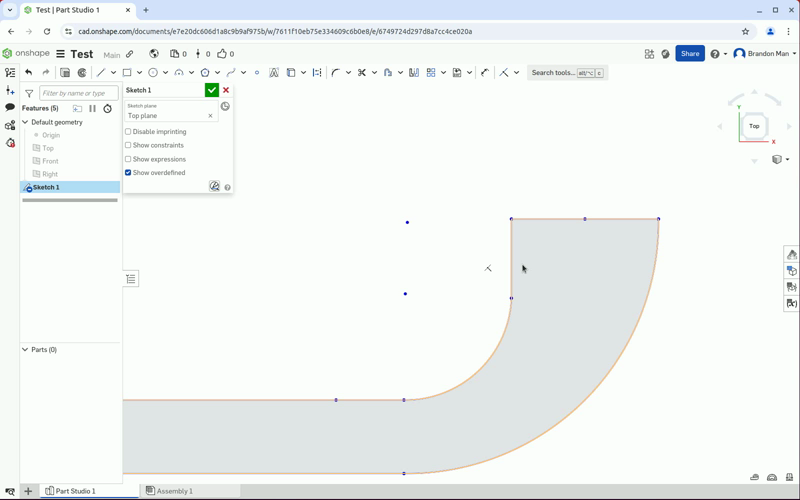
scroll(-6)
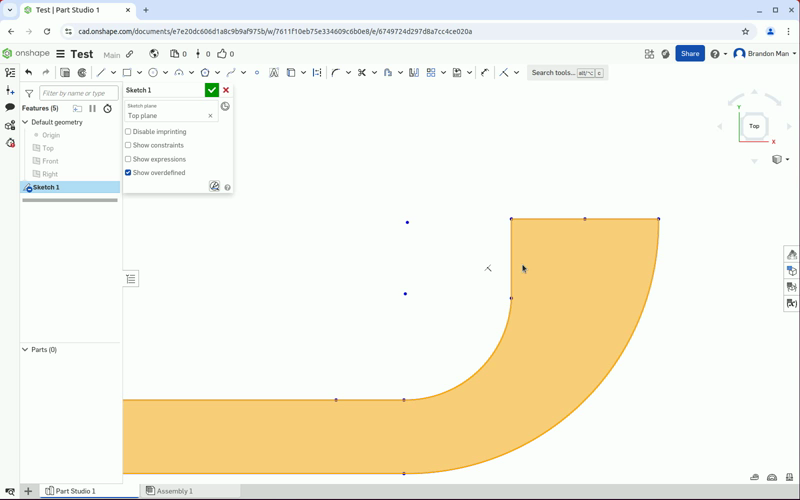
scroll(-6)
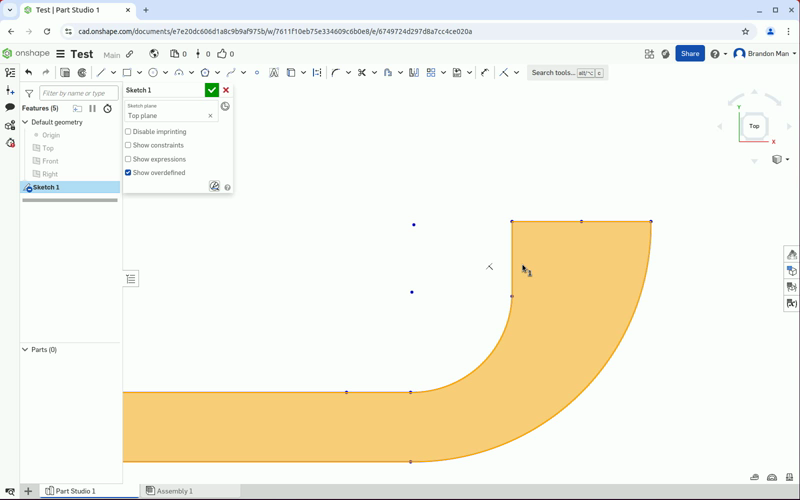
scroll(-6)
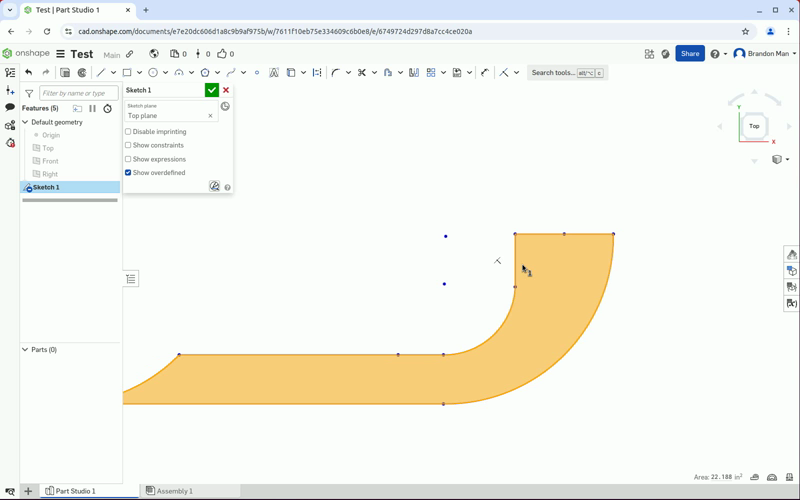
scroll(-6)
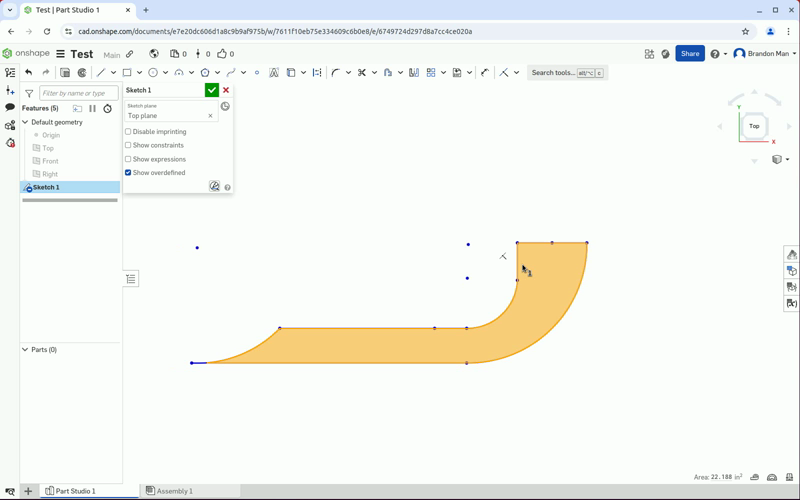
scroll(-6)
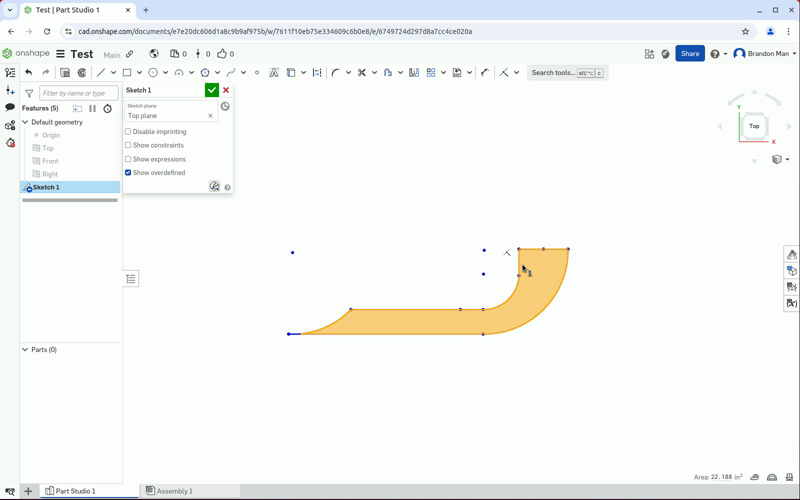
scroll(-6)
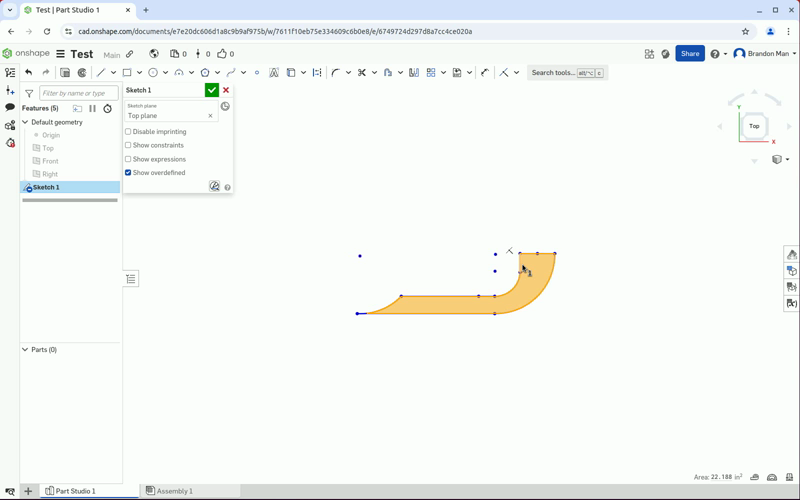
scroll(-6)
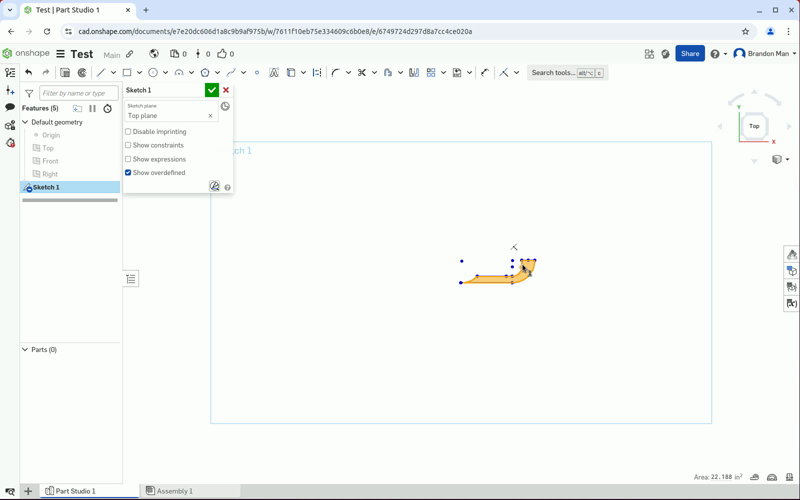
mouse_move(73, 352)
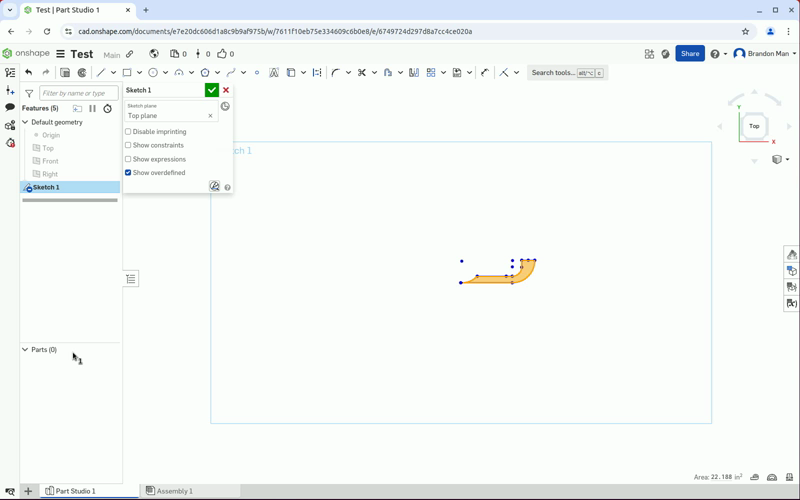
key(shift+y)
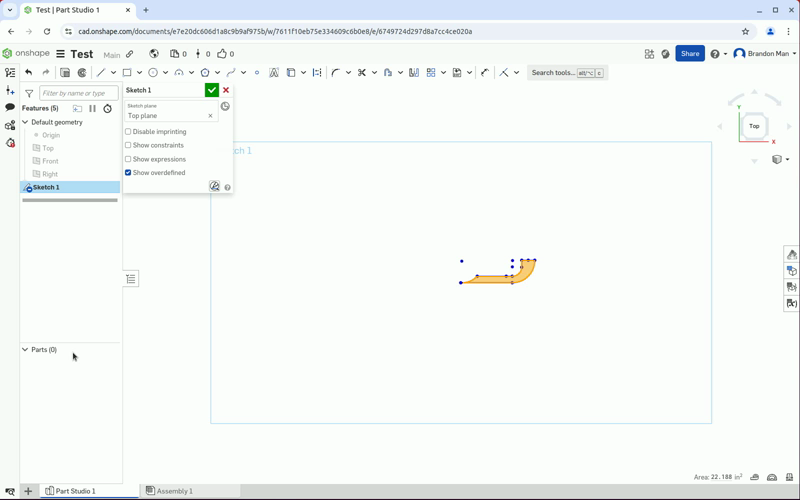
key(shift+e)
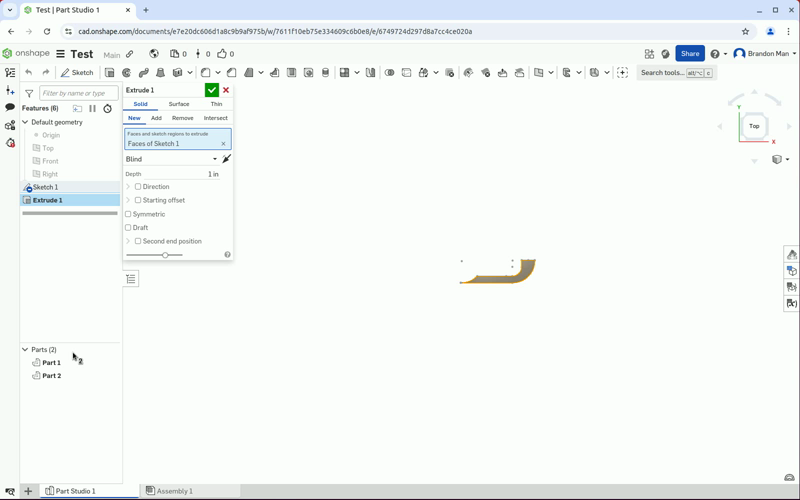
mouse_move(143, 106)
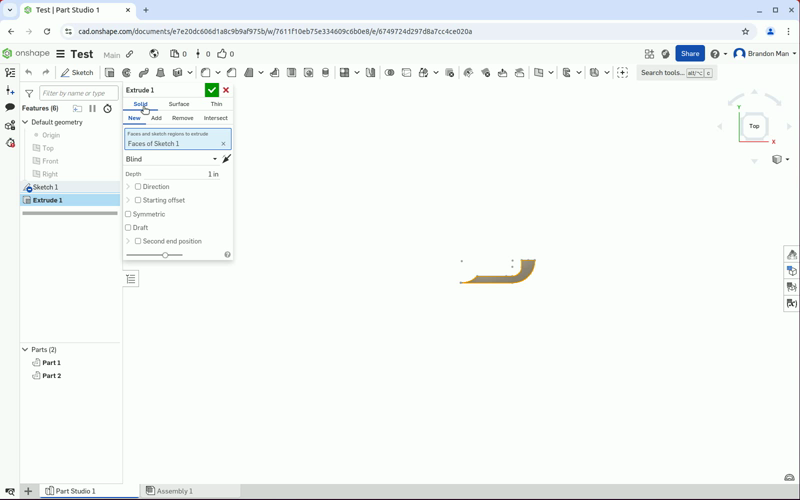
click(143, 106)
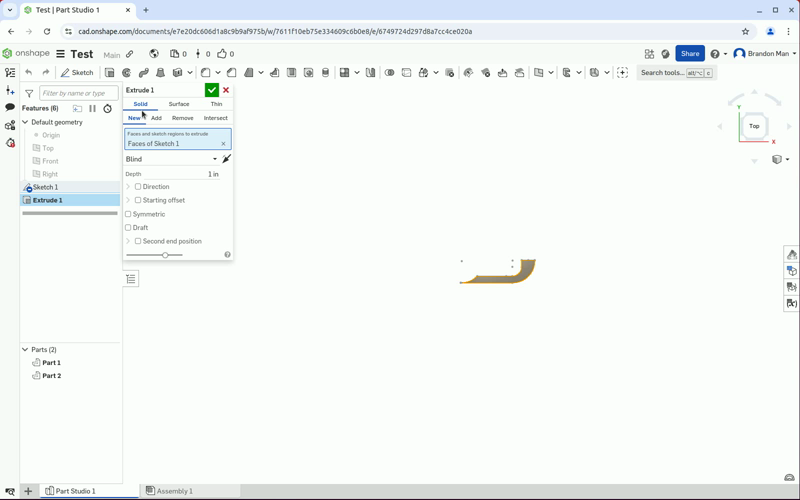
mouse_move(137, 120)
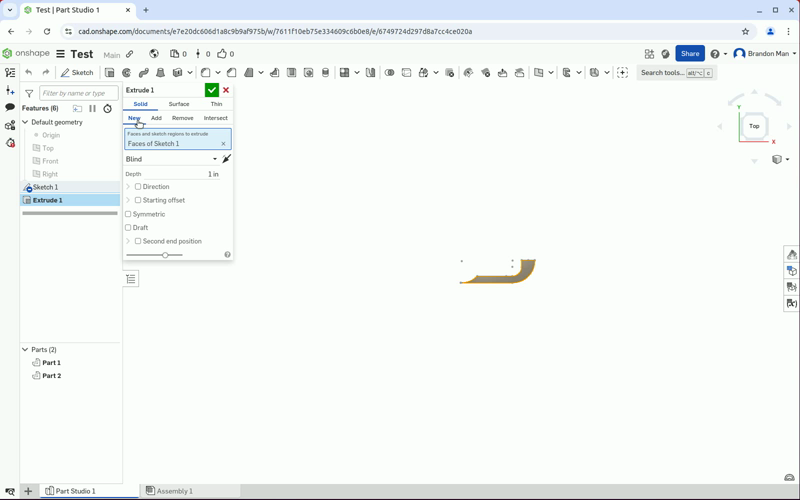
click(137, 120)
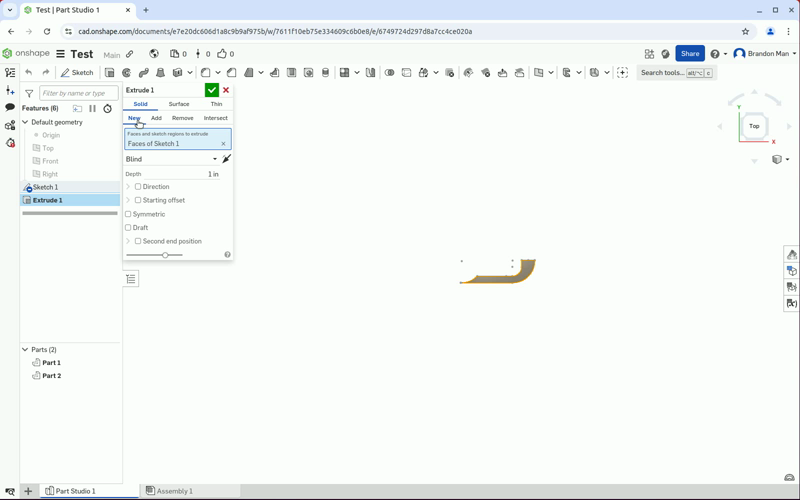
key(tab, 4)
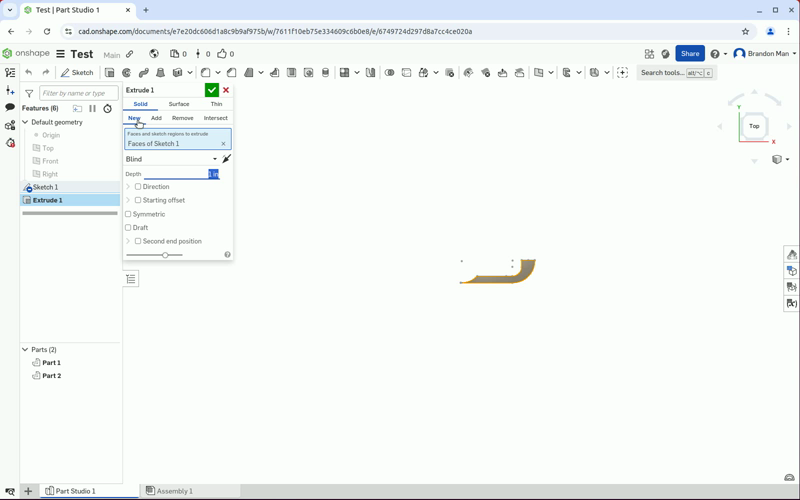
text(23.108)
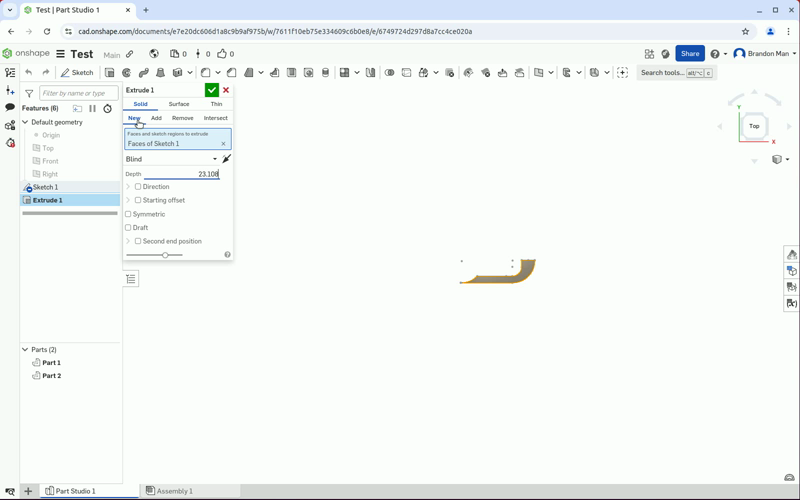
key(enter)
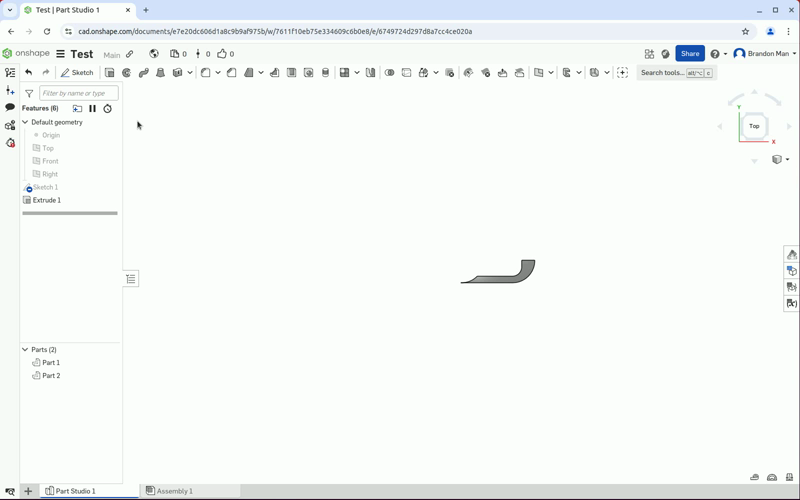
key(shift+h)
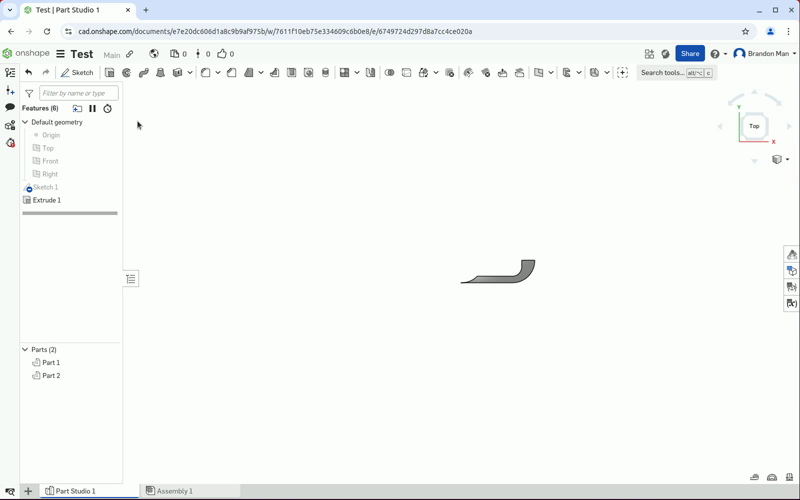
key(shift+h)
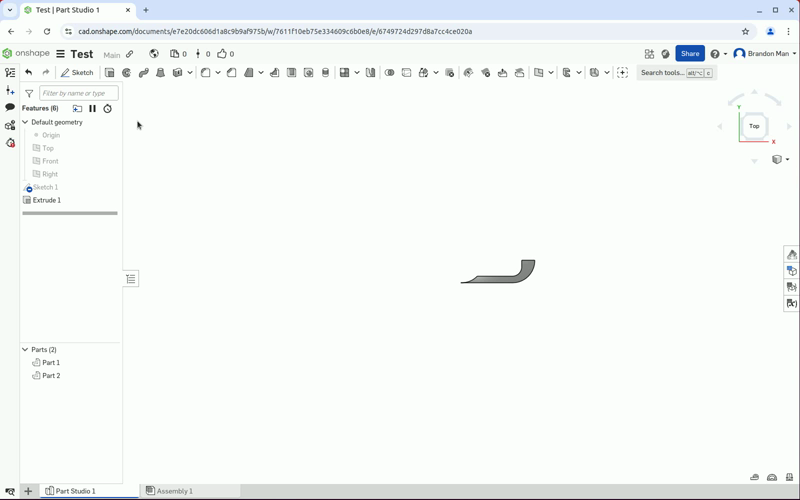
mouse_move(73, 189)
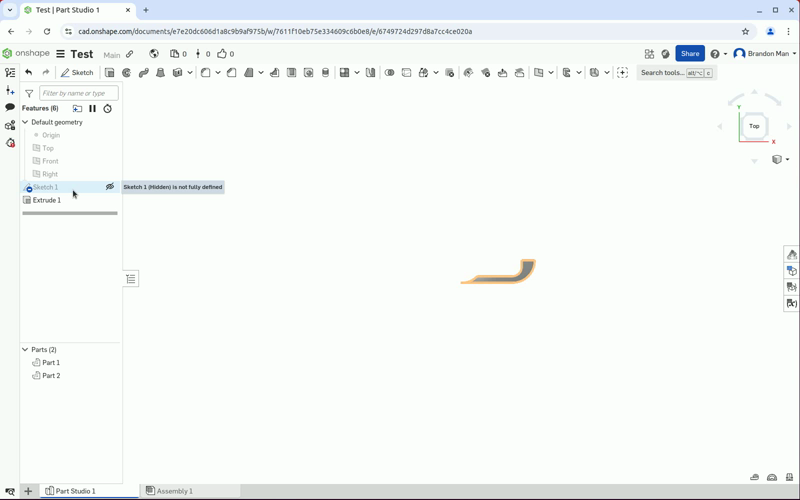
click(73, 189)
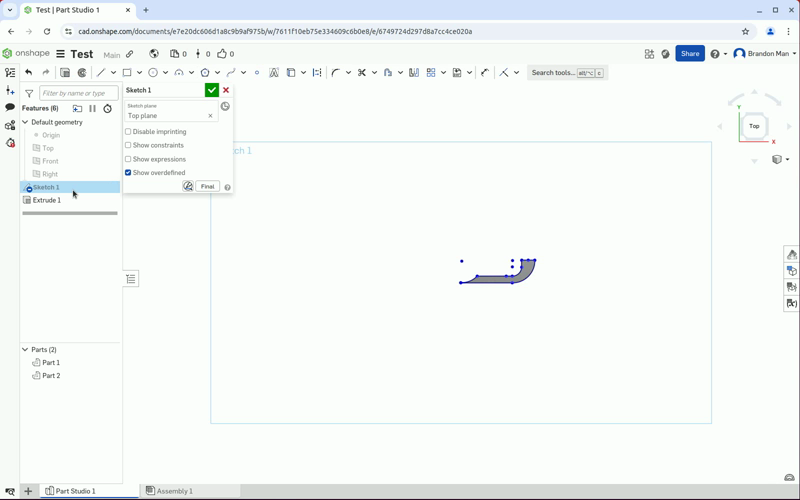
mouse_move(229, 92)
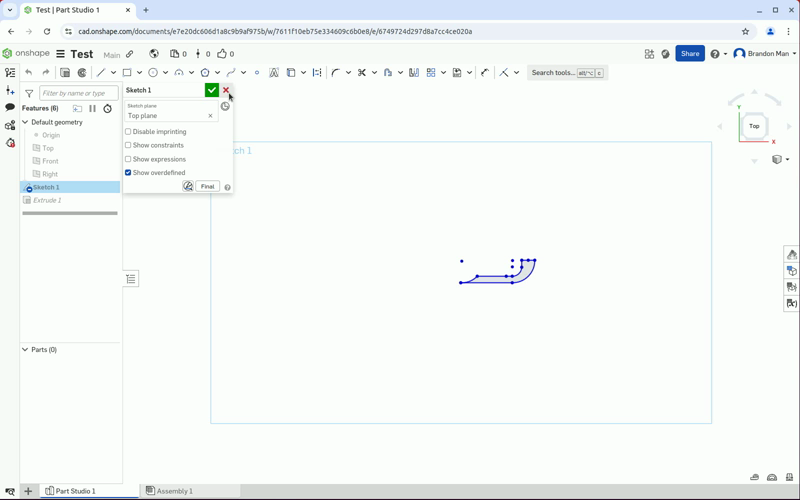
click(229, 92)
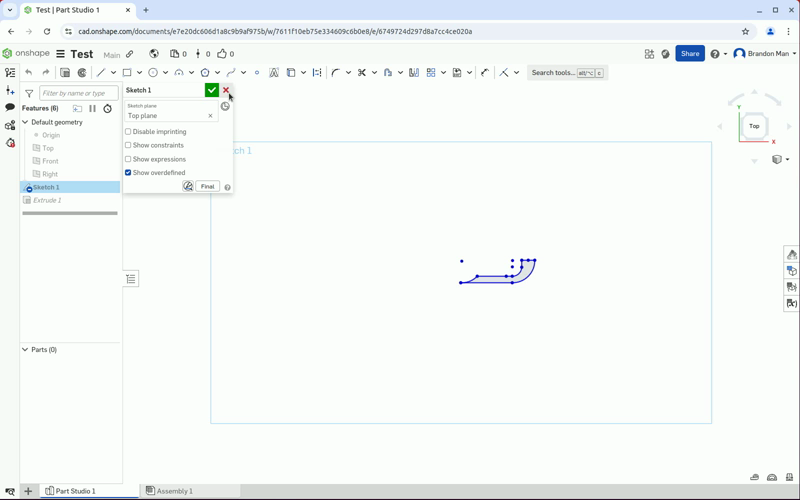
key(shift+s)
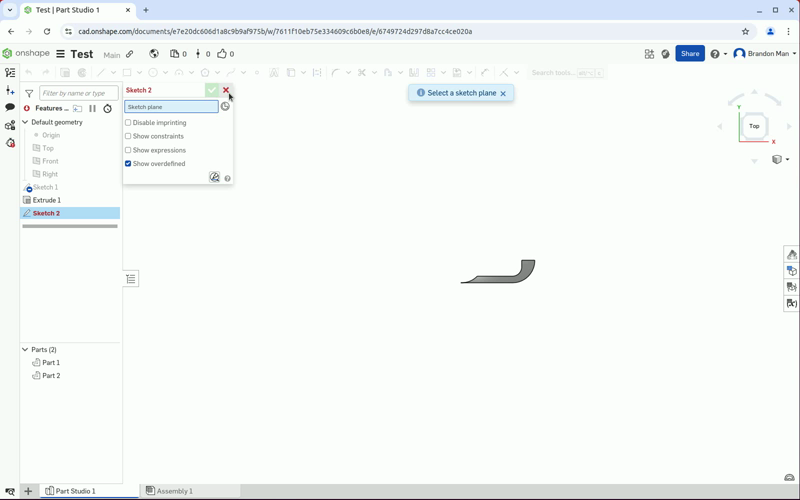
mouse_move(73, 150)
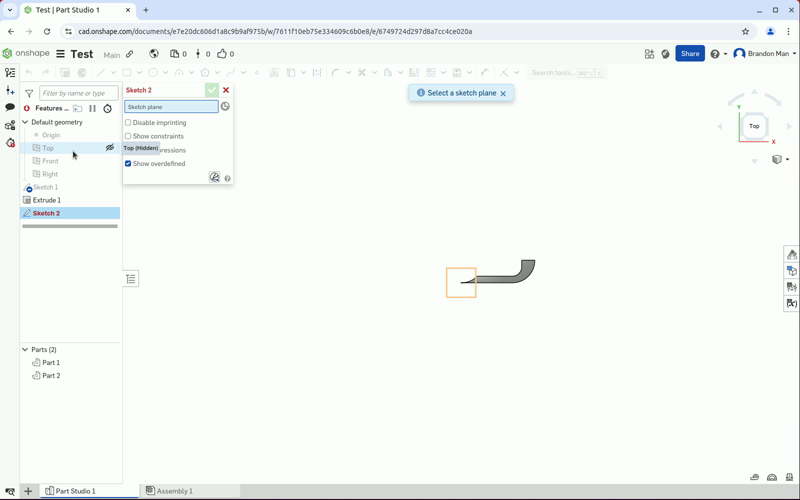
click(73, 150)
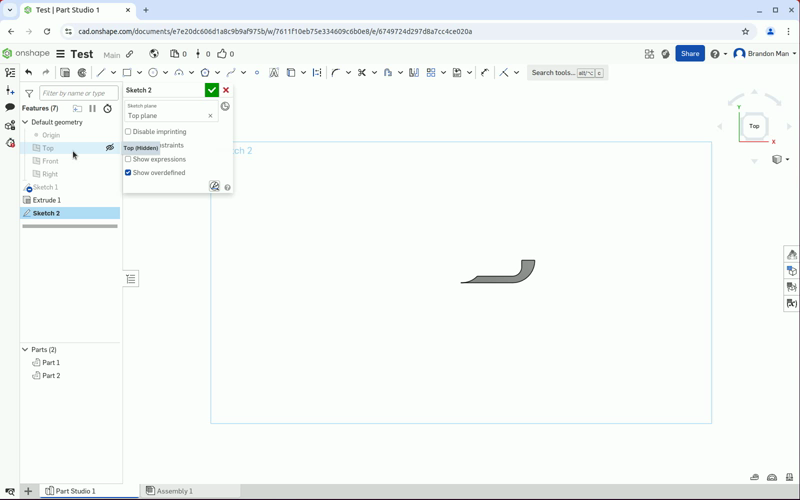
mouse_move(73, 352)
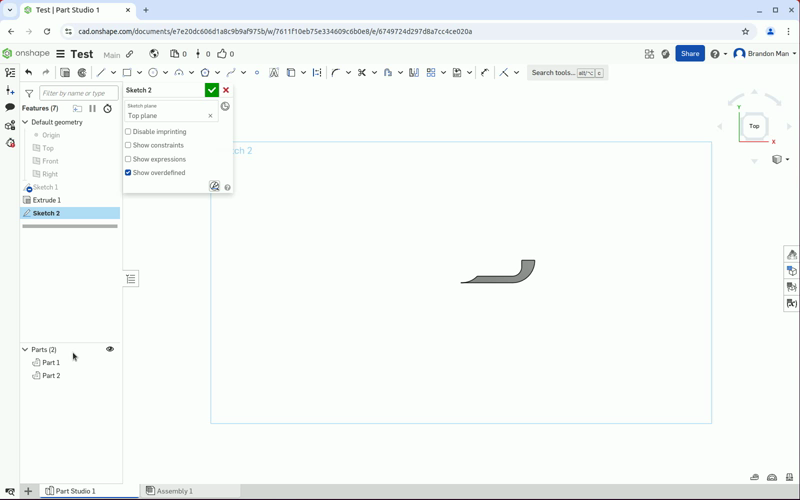
key(y)
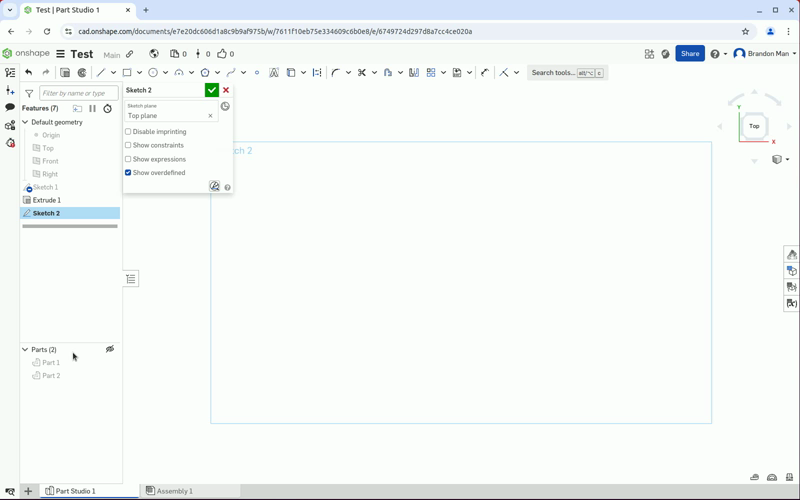
key(l)
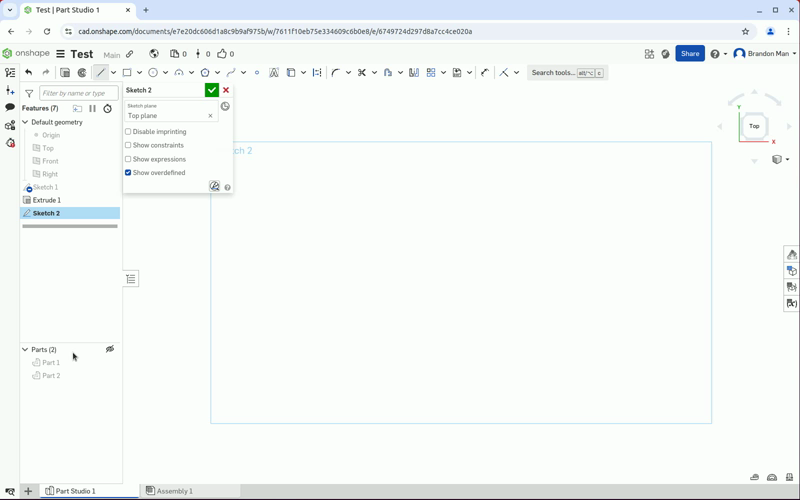
key_down(shift)
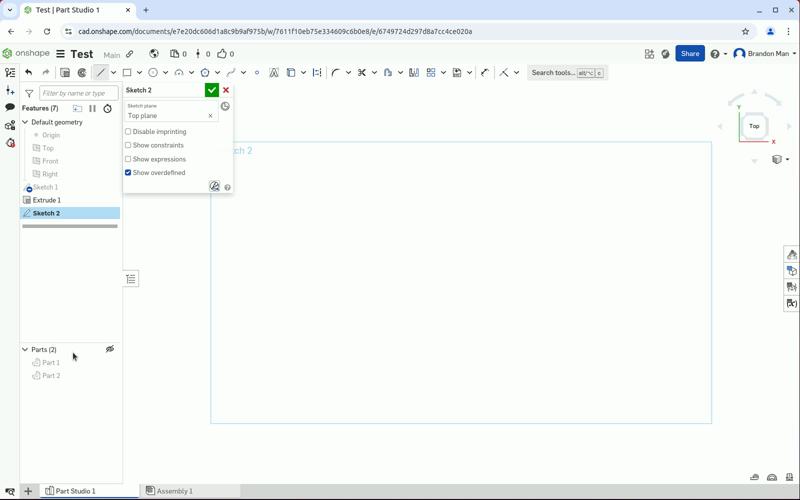
mouse_move(521, 260)
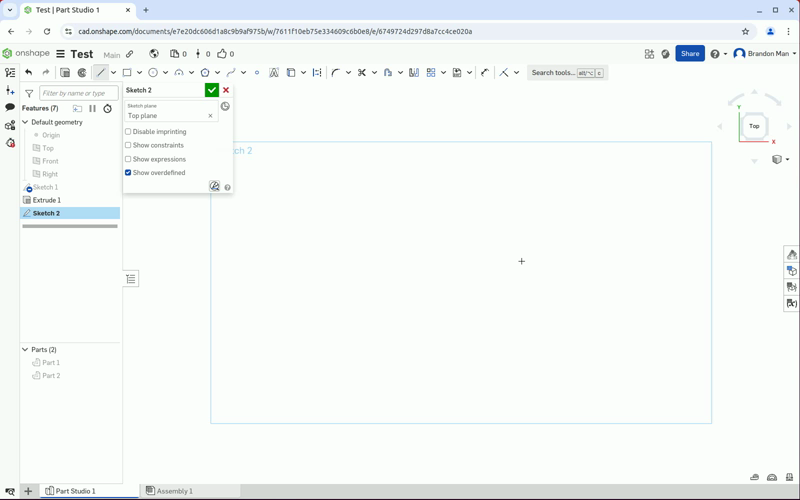
click(521, 260)
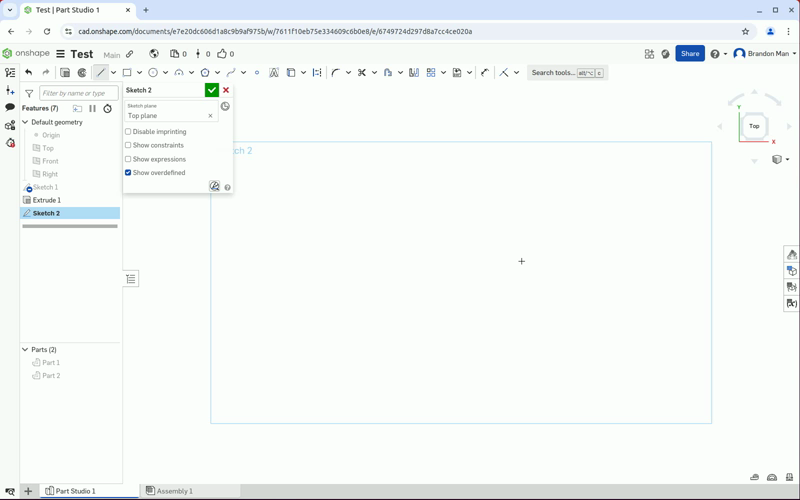
key_up(shift)
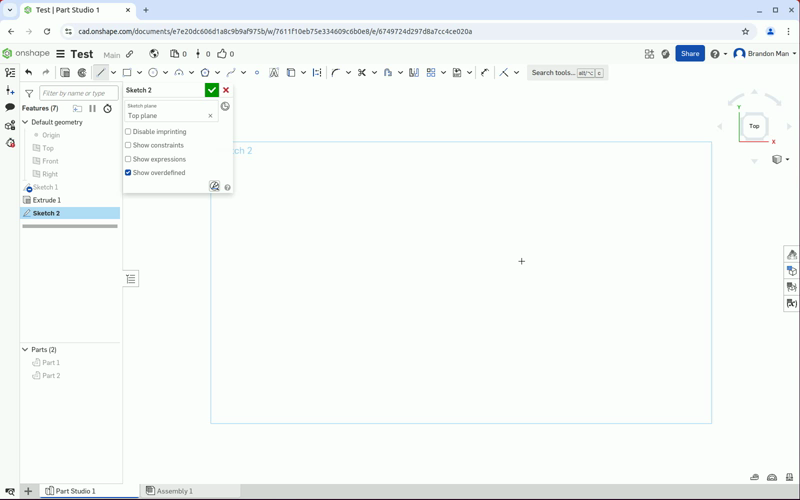
key_down(shift)
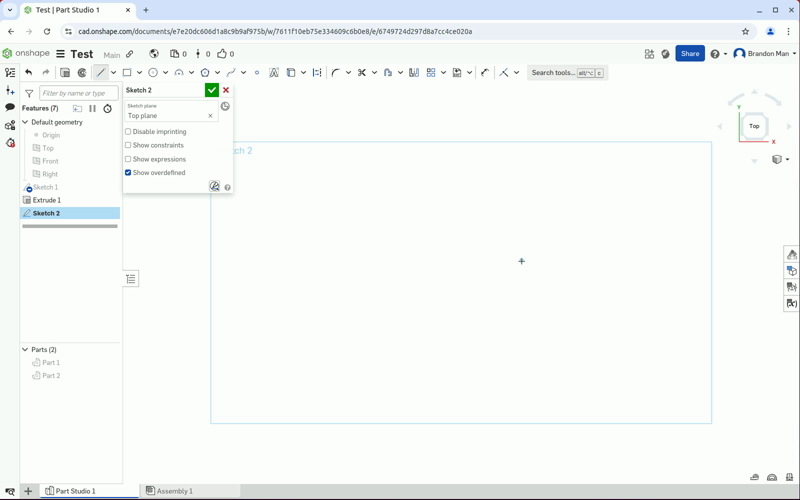
mouse_move(551, 260)
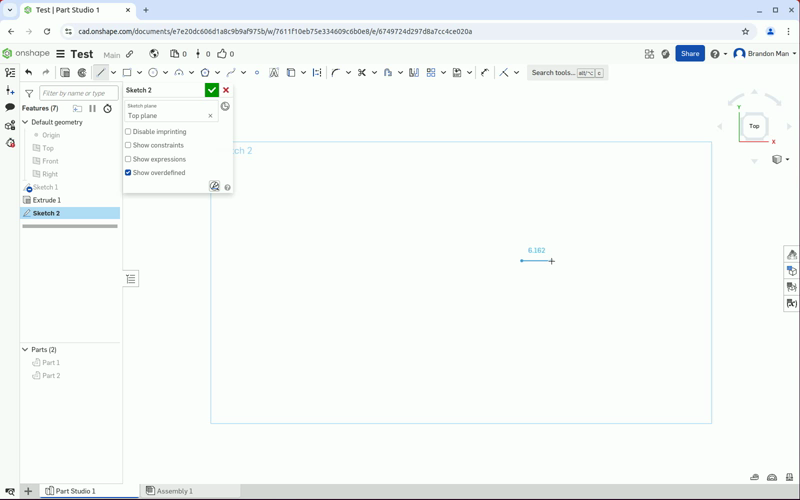
mouse_move(528, 260)
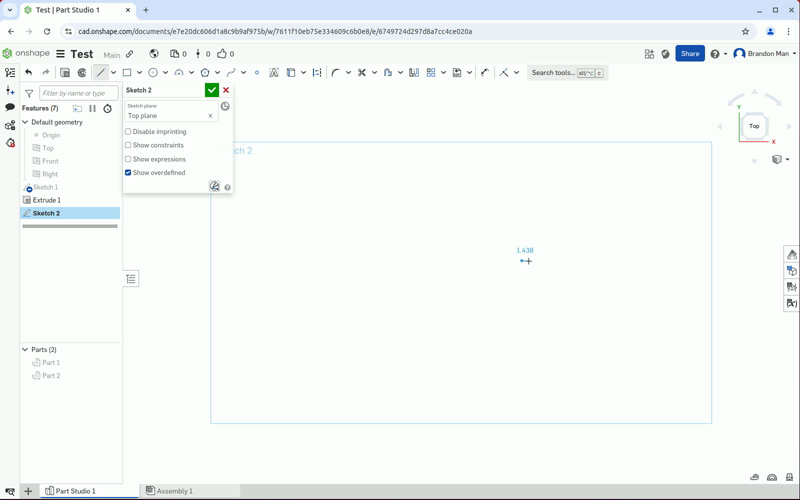
scroll(6)
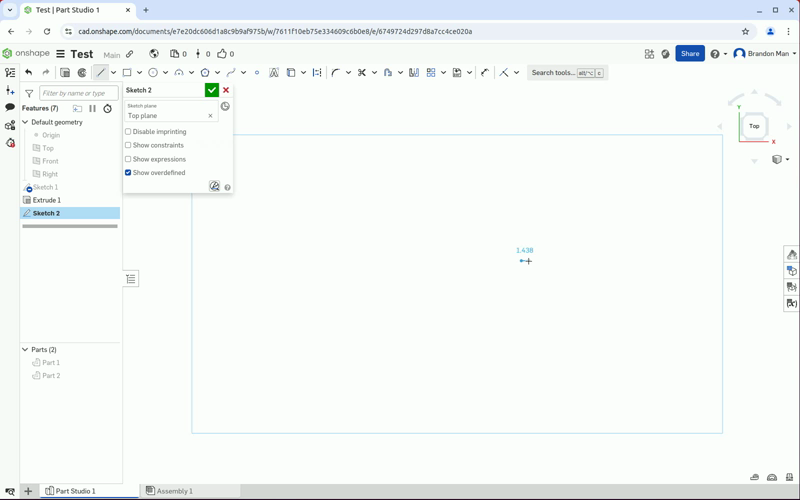
scroll(6)
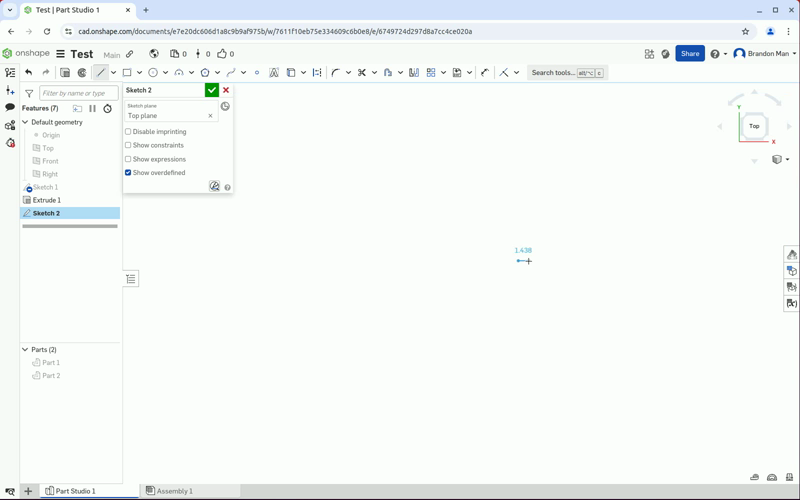
scroll(6)
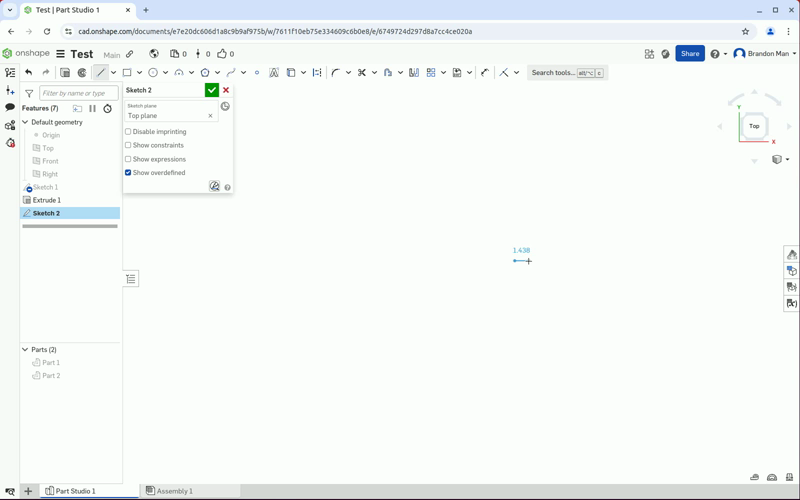
scroll(6)
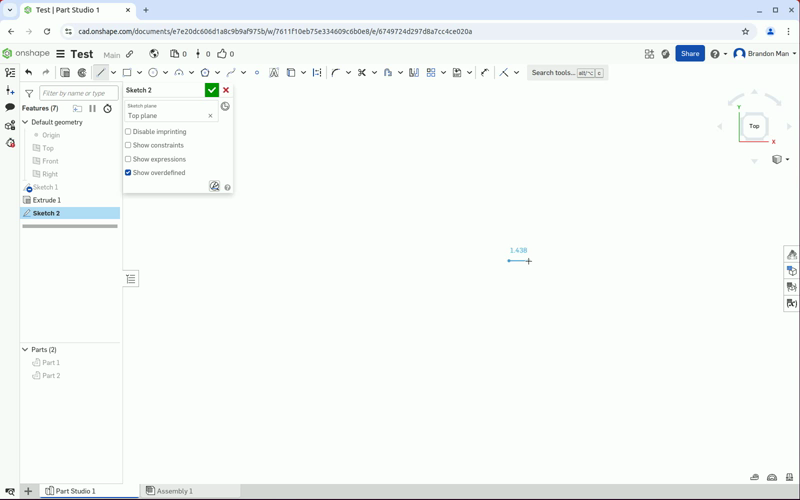
scroll(6)
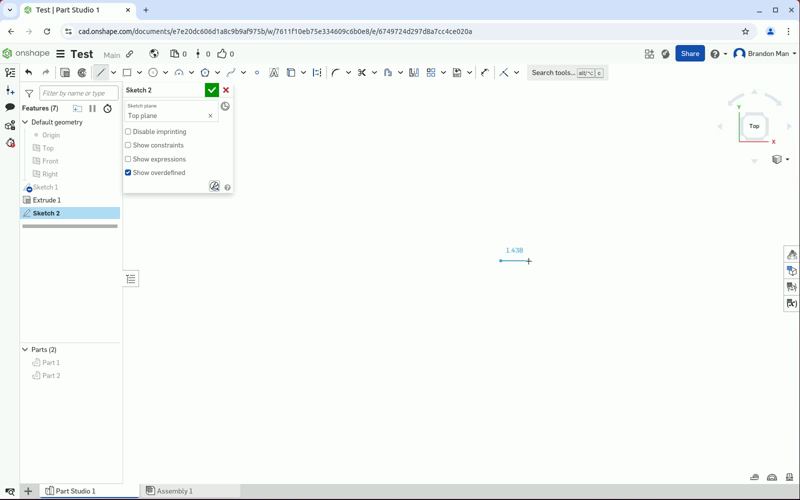
scroll(6)
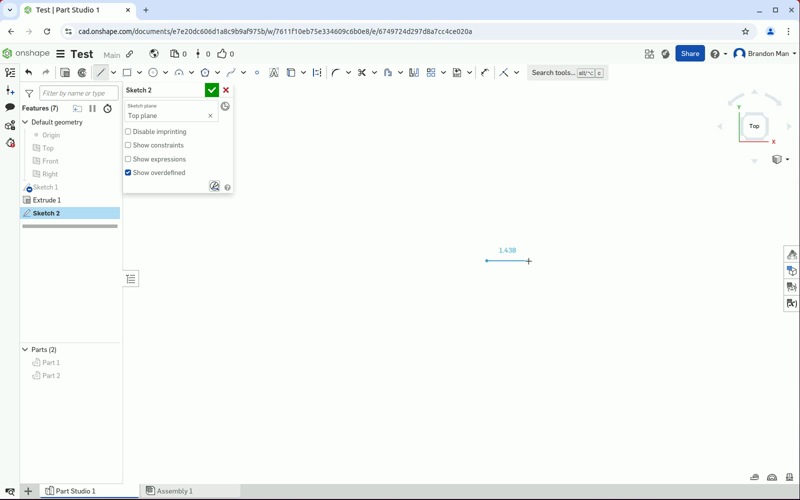
scroll(6)
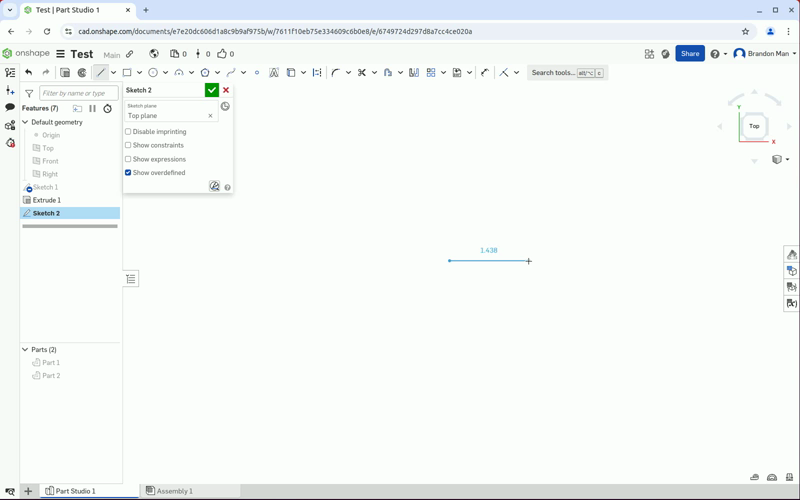
click(528, 260)
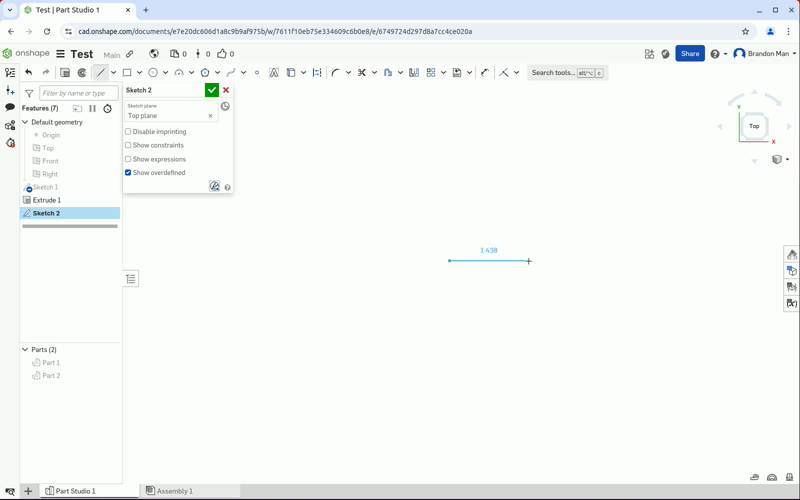
scroll(-6)
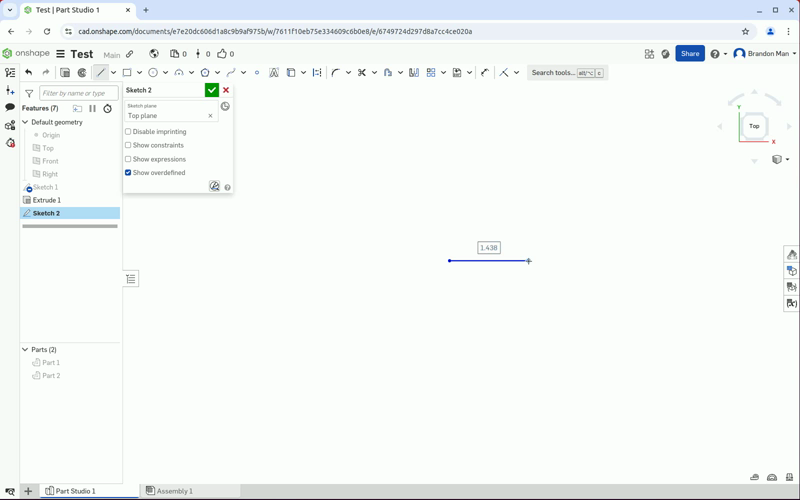
scroll(-6)
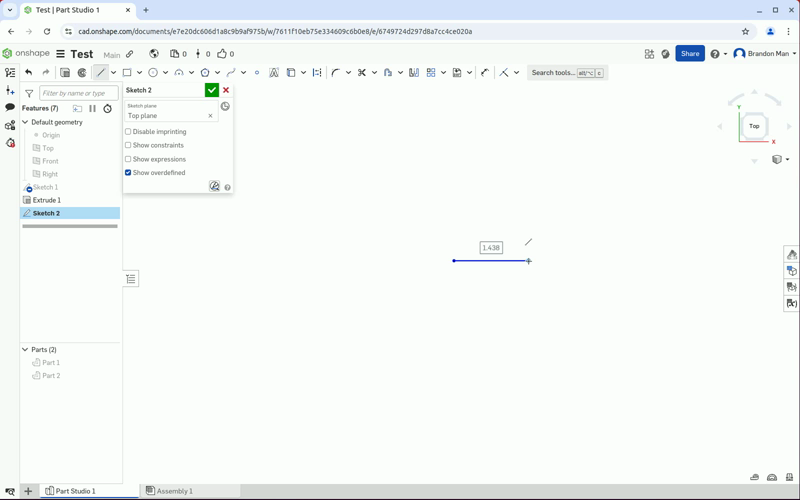
scroll(-6)
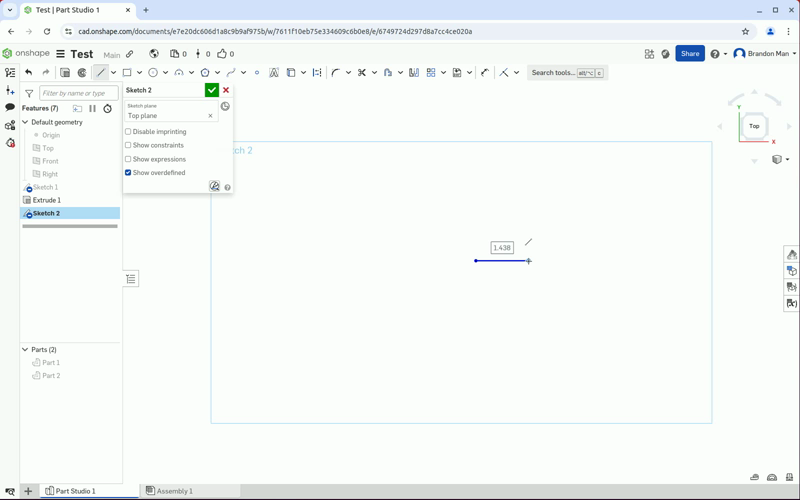
scroll(-6)
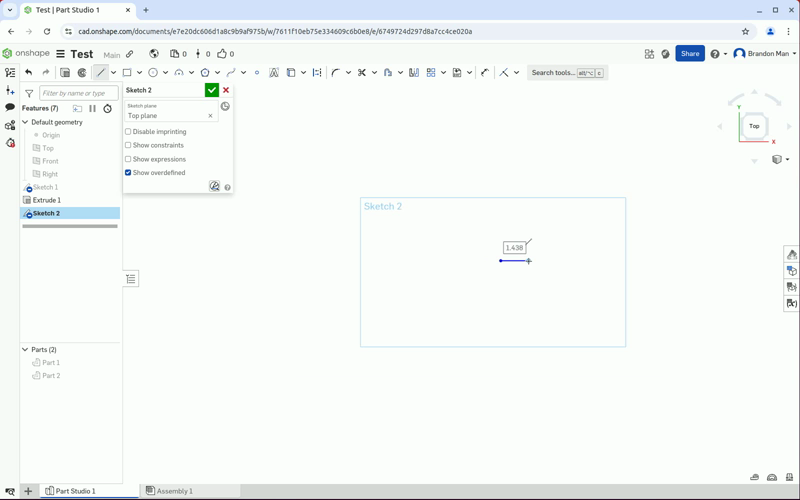
scroll(-6)
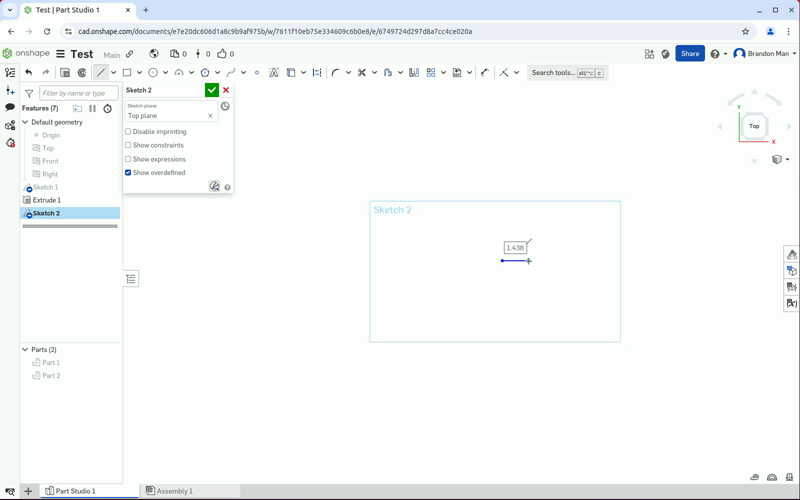
scroll(-6)
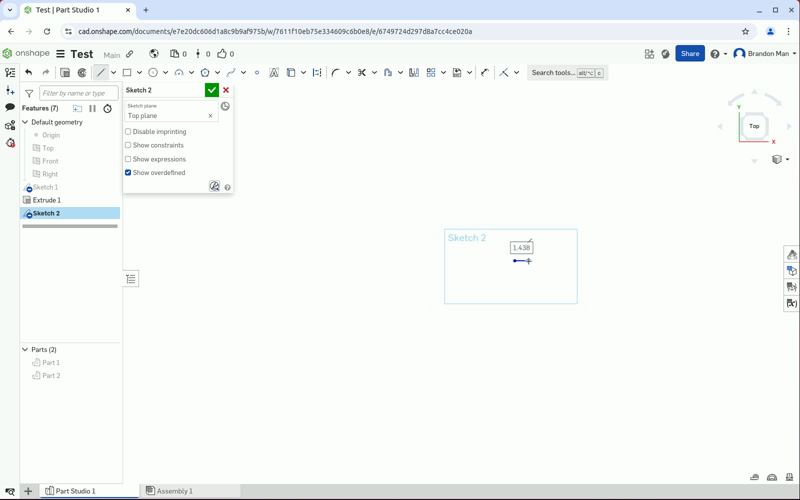
scroll(-6)
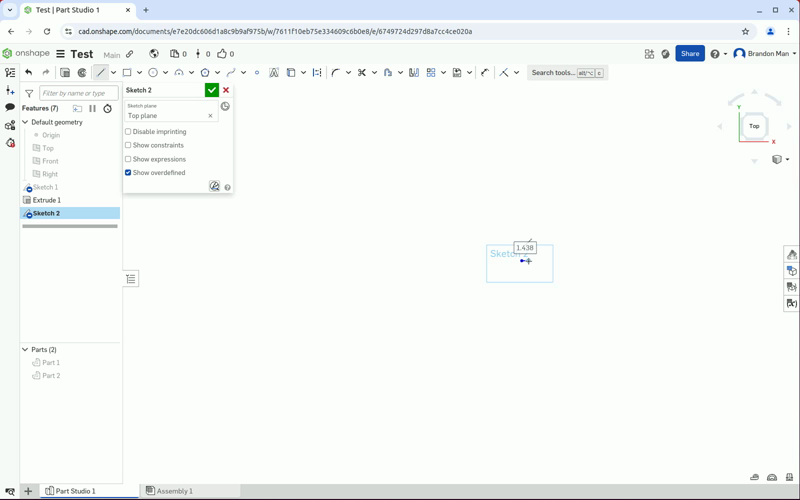
key_up(shift)
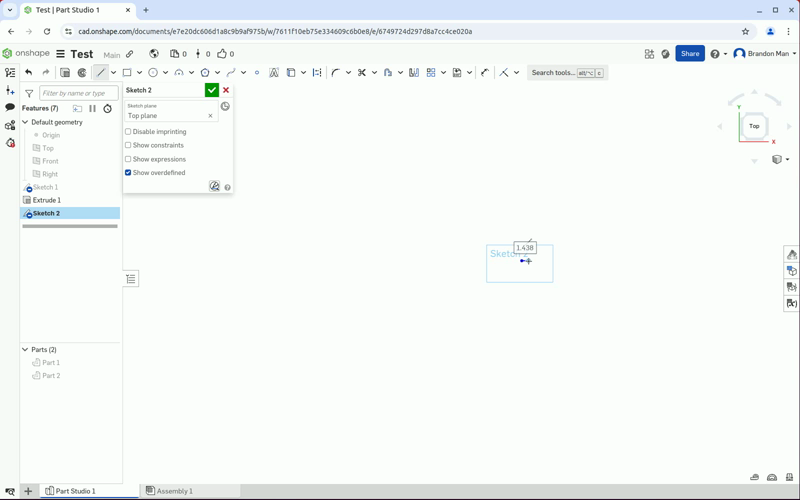
key_down(shift)
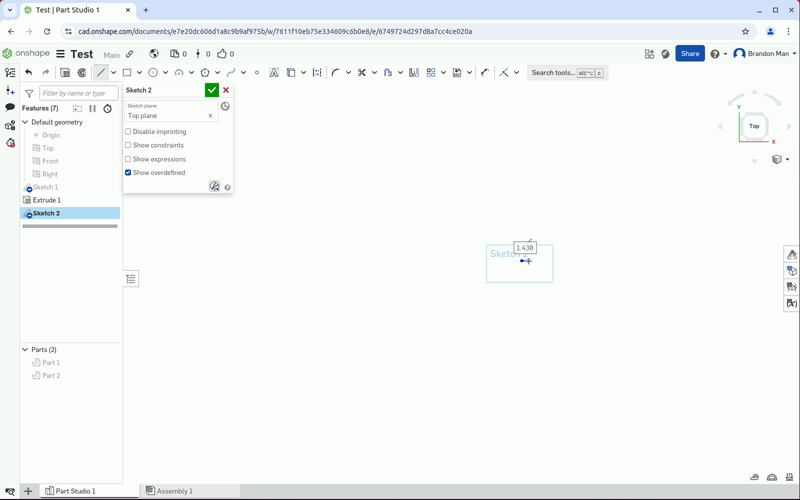
mouse_move(558, 260)
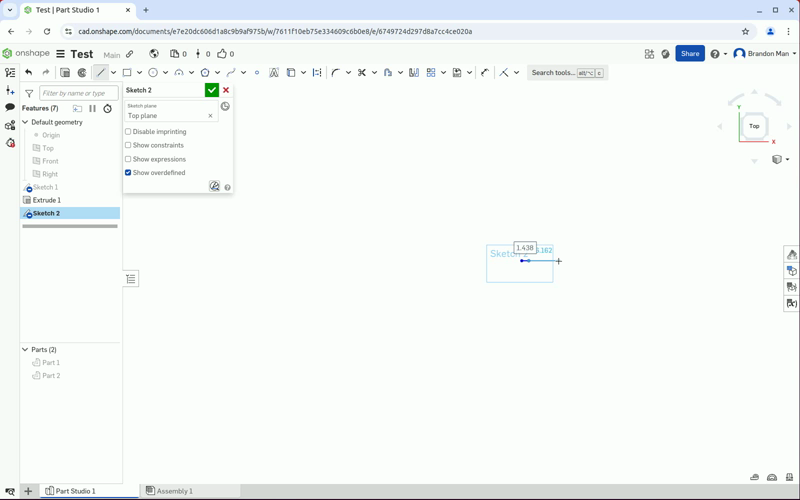
mouse_move(528, 237)
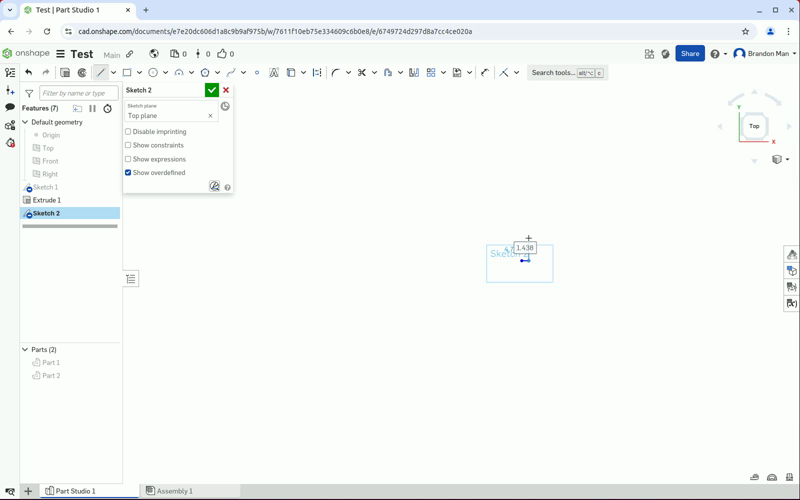
click(528, 237)
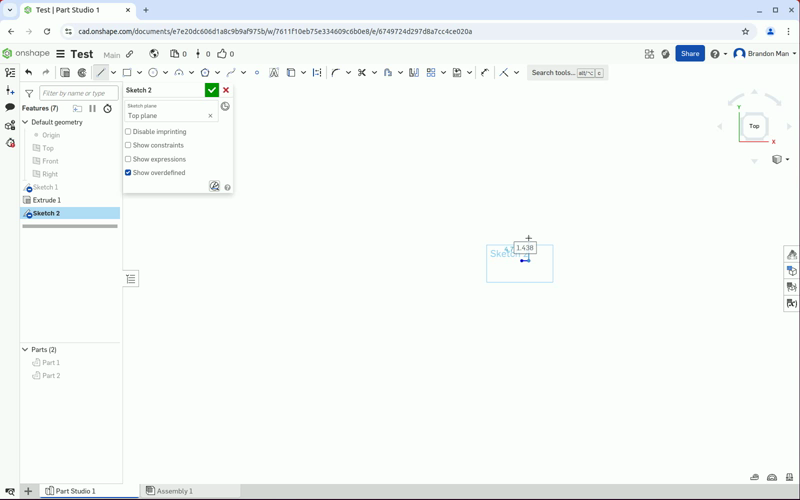
key_up(shift)
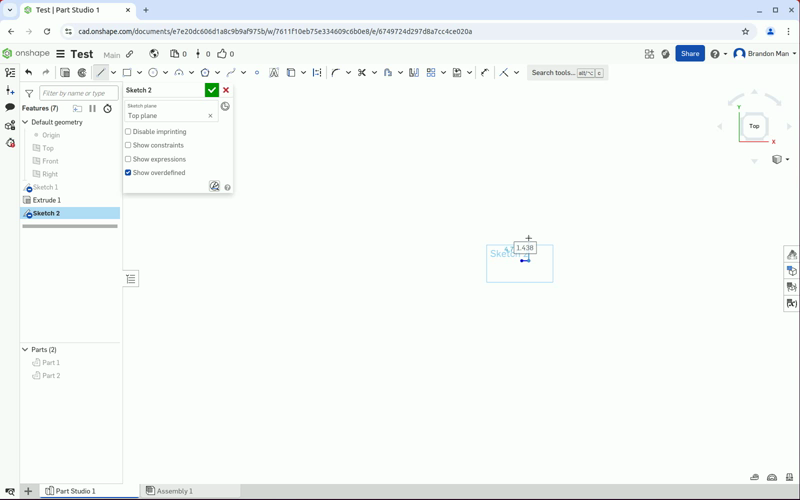
key_down(shift)
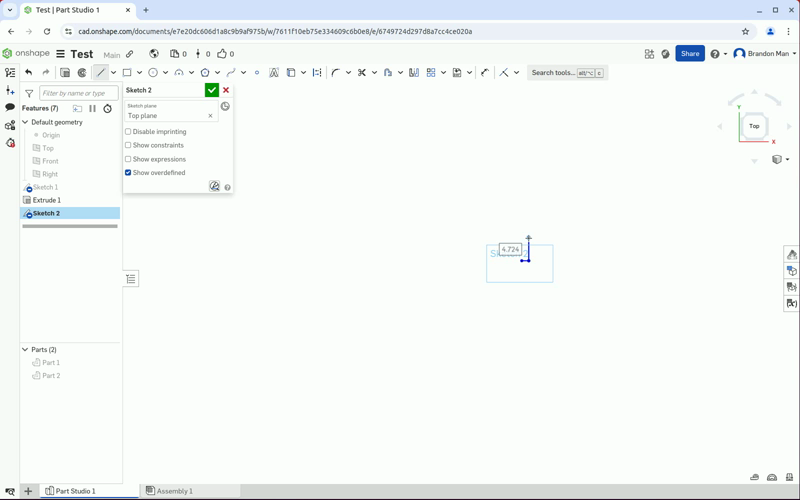
mouse_move(558, 237)
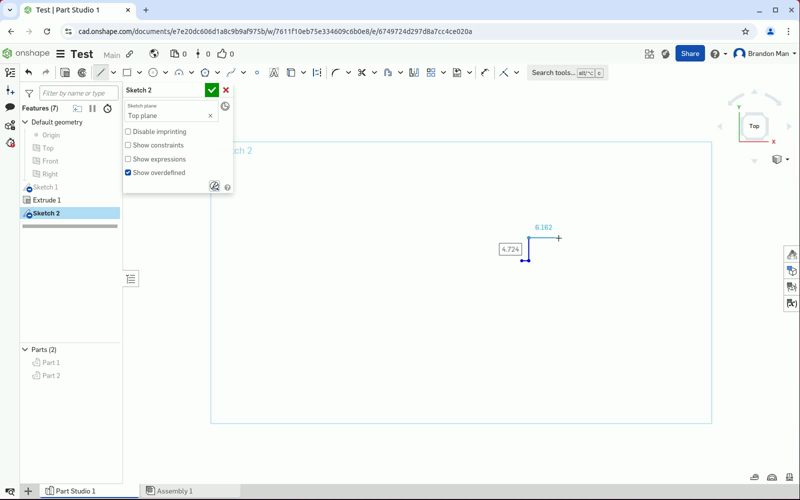
mouse_move(521, 237)
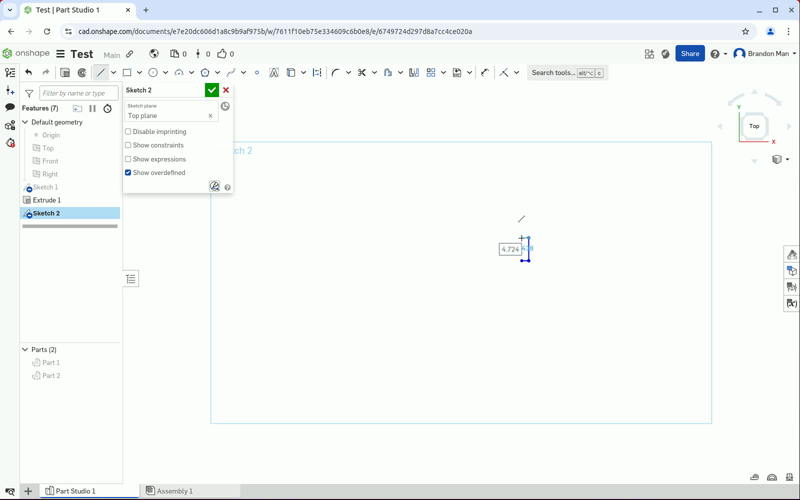
scroll(6)
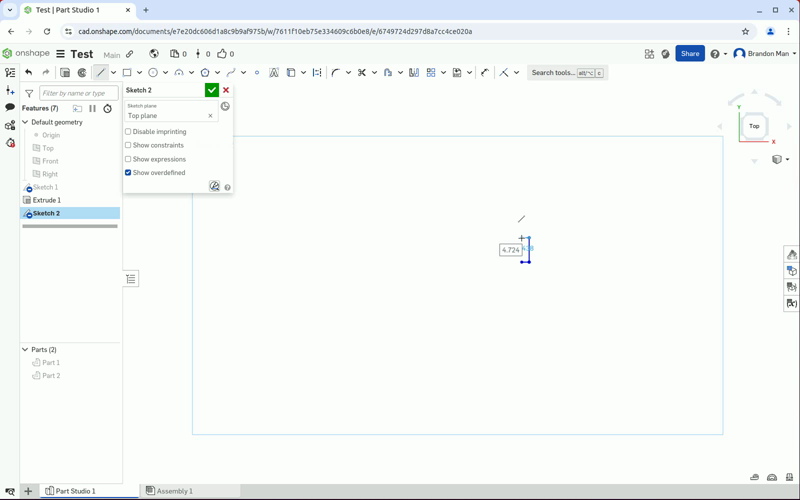
scroll(6)
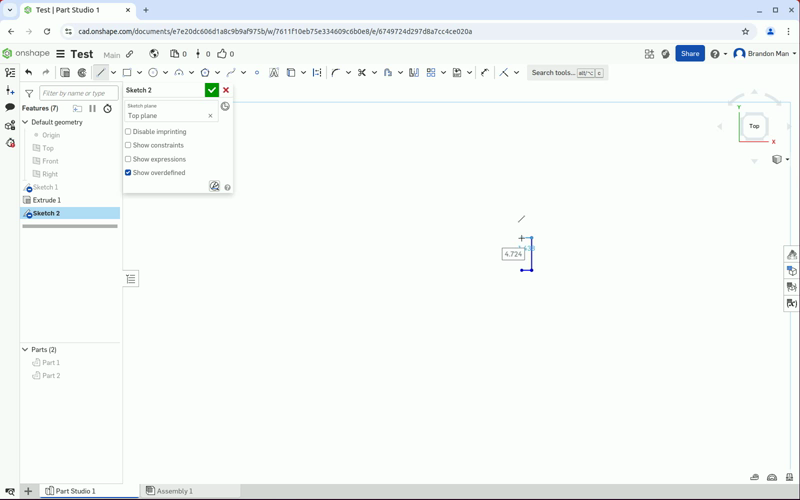
scroll(6)
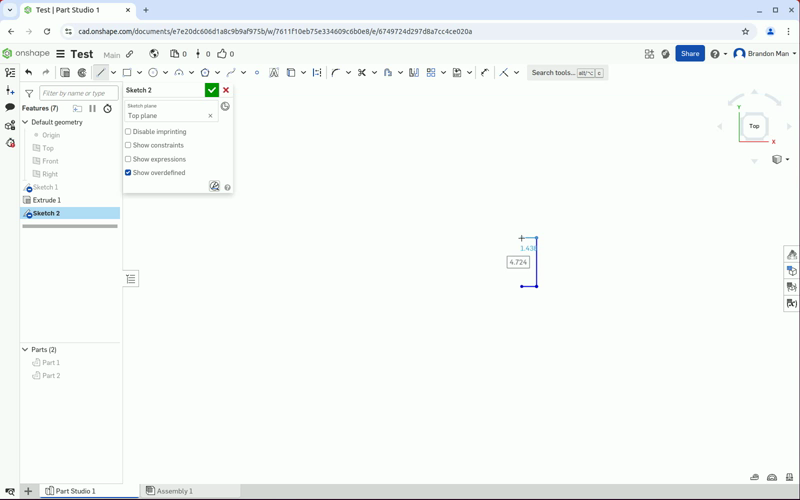
scroll(6)
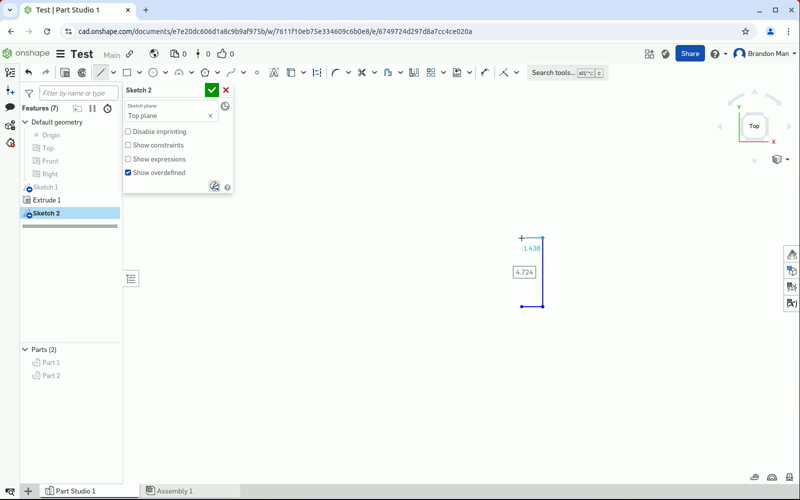
scroll(6)
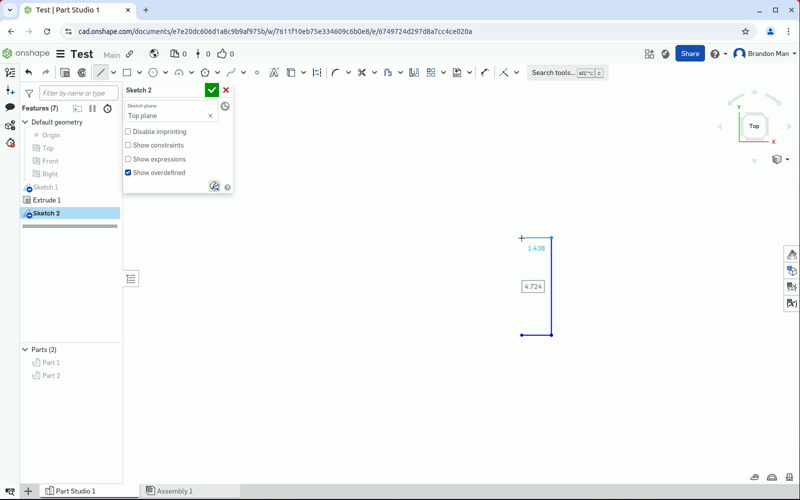
scroll(6)
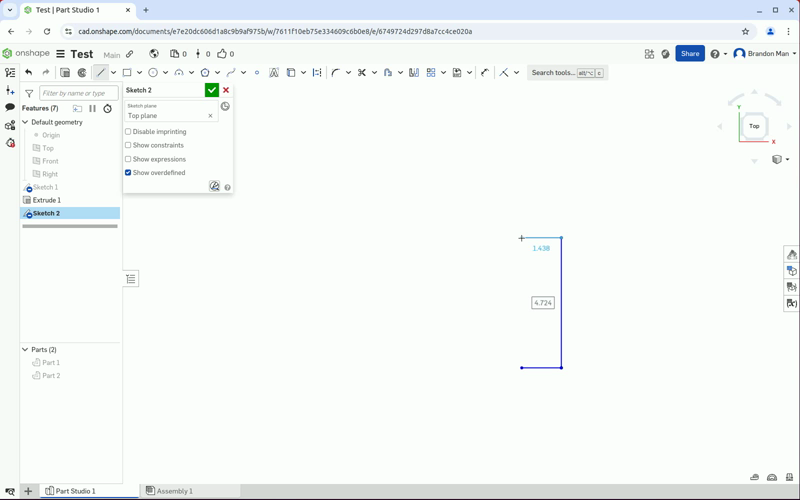
scroll(6)
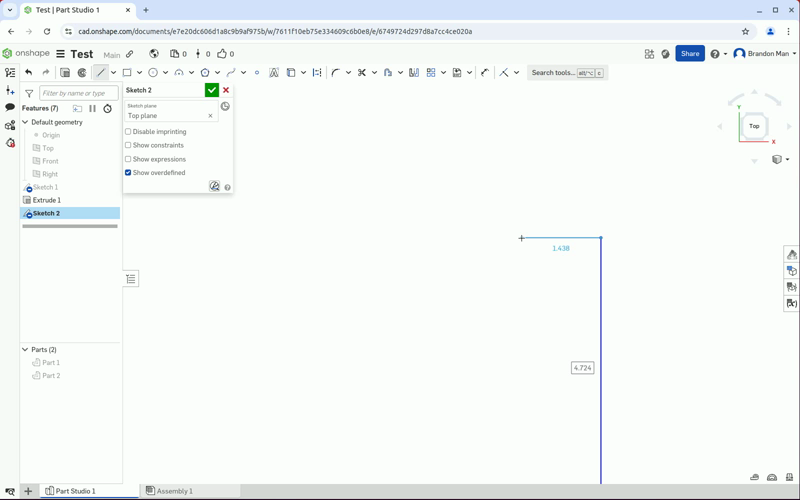
click(521, 237)
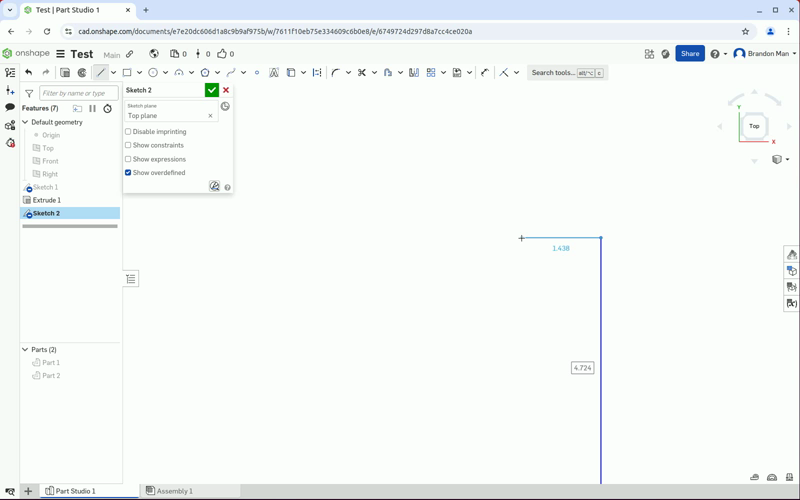
scroll(-6)
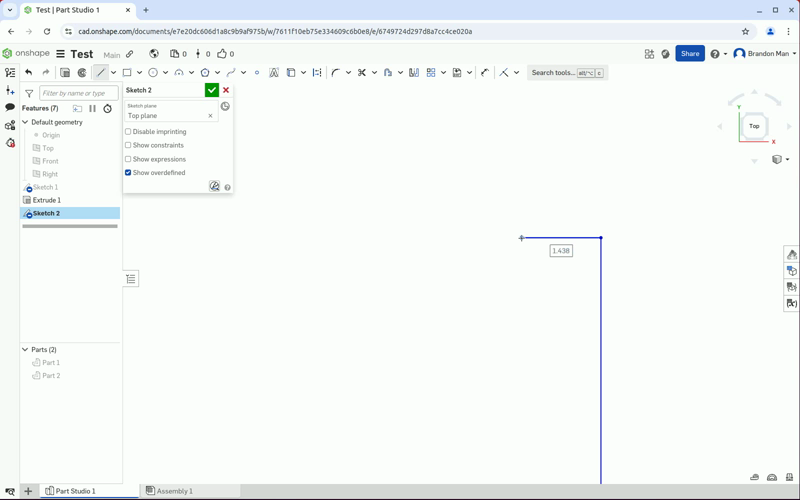
scroll(-6)
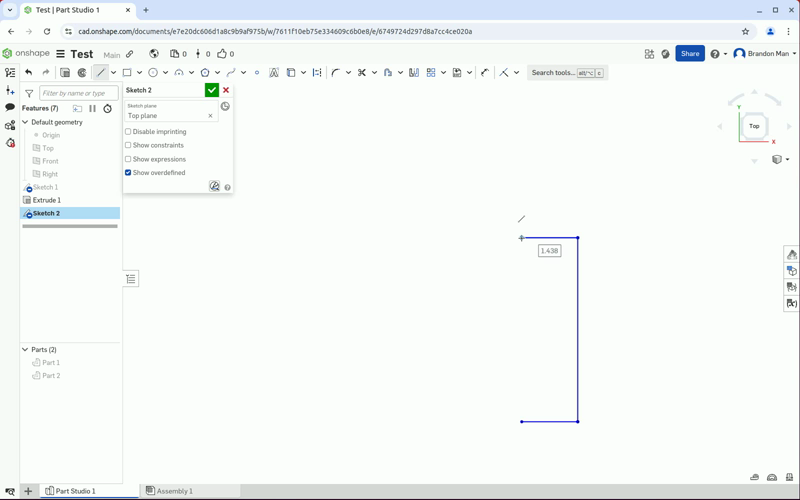
scroll(-6)
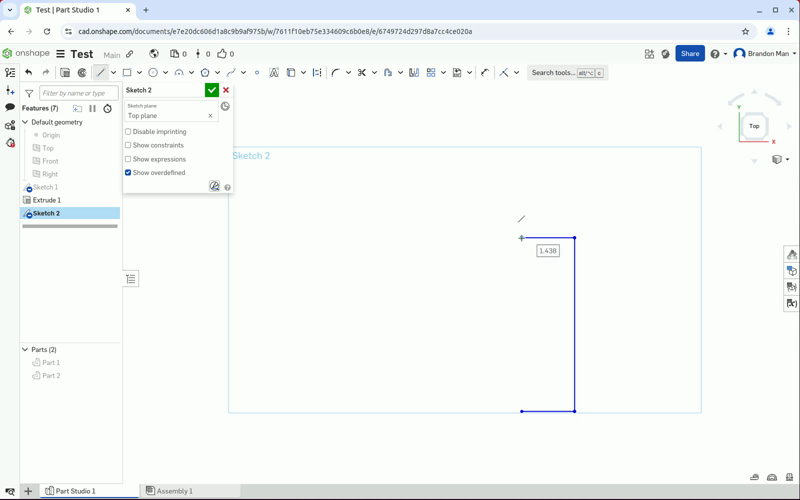
scroll(-6)
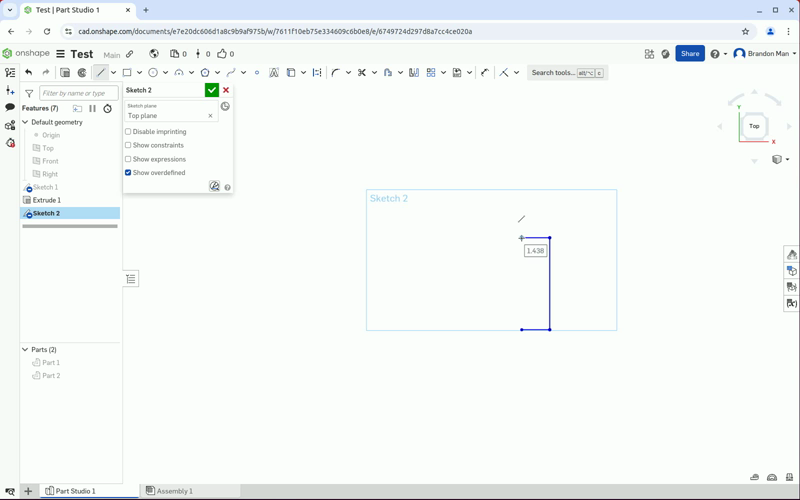
scroll(-6)
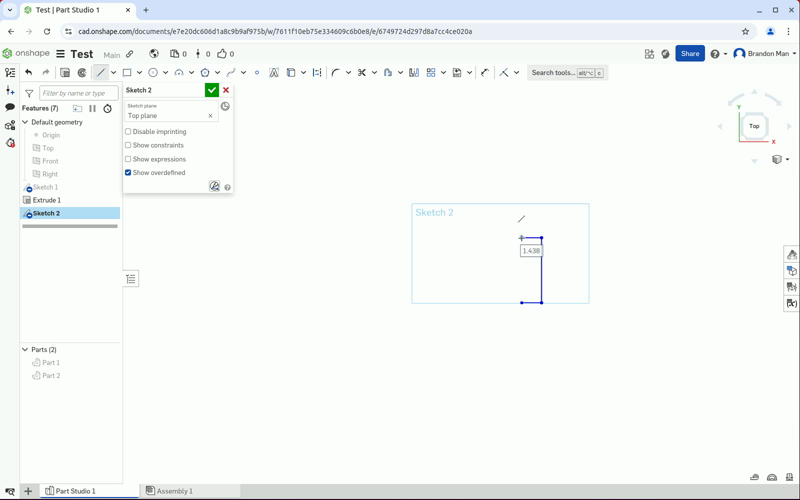
scroll(-6)
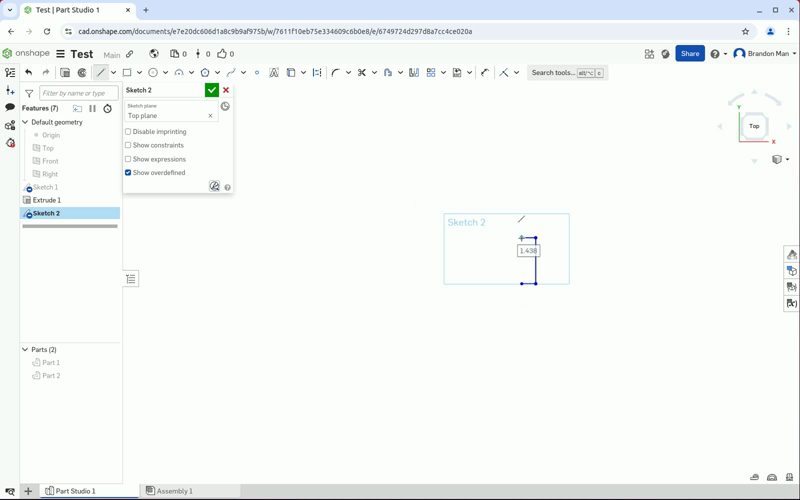
scroll(-6)
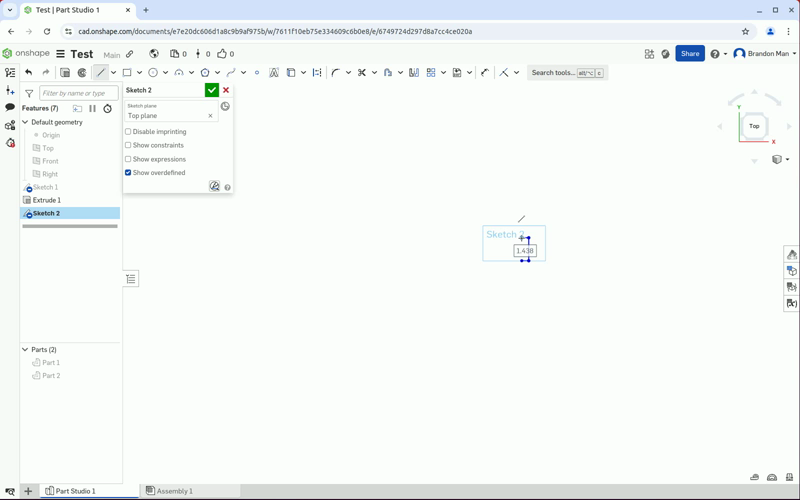
key_up(shift)
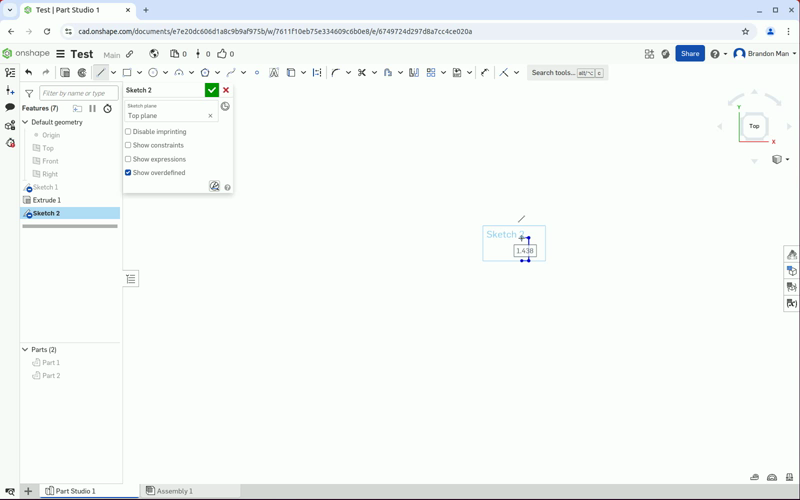
mouse_move(551, 237)
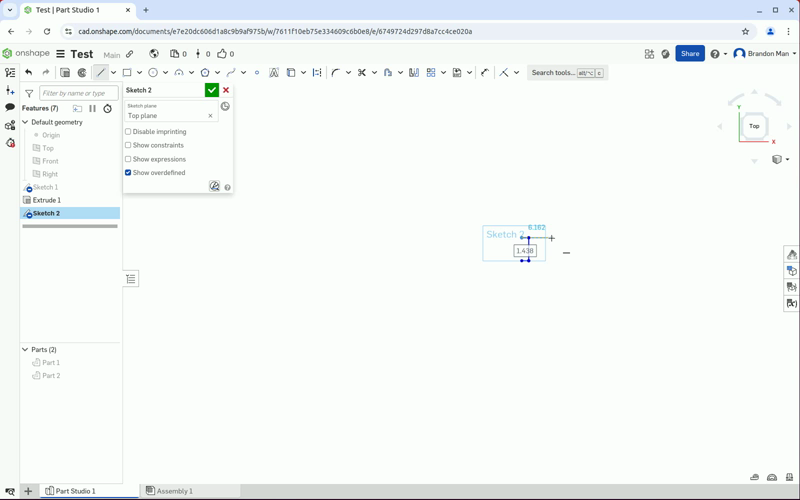
key_down(shift)
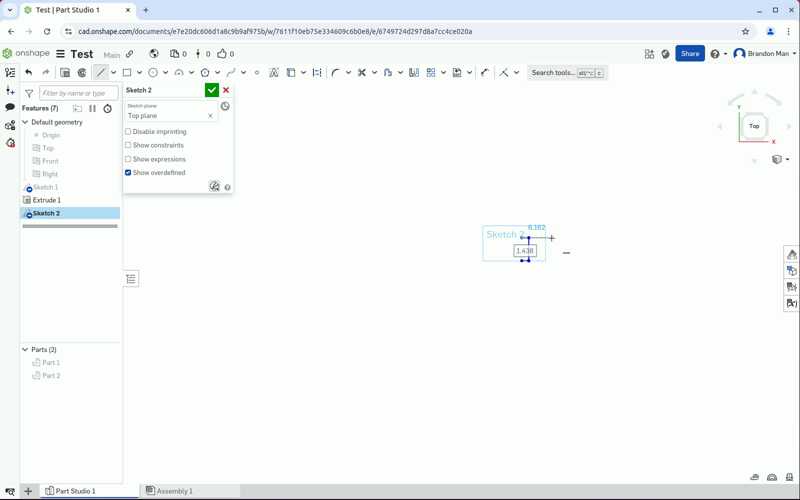
mouse_move(521, 260)
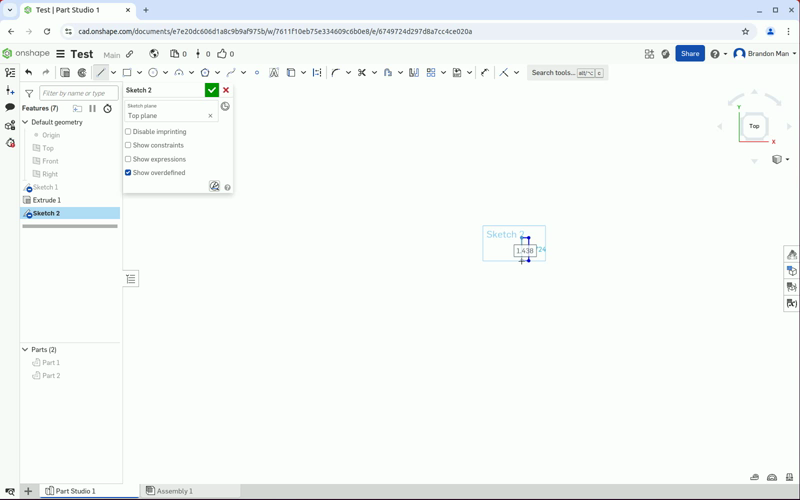
key_up(shift)
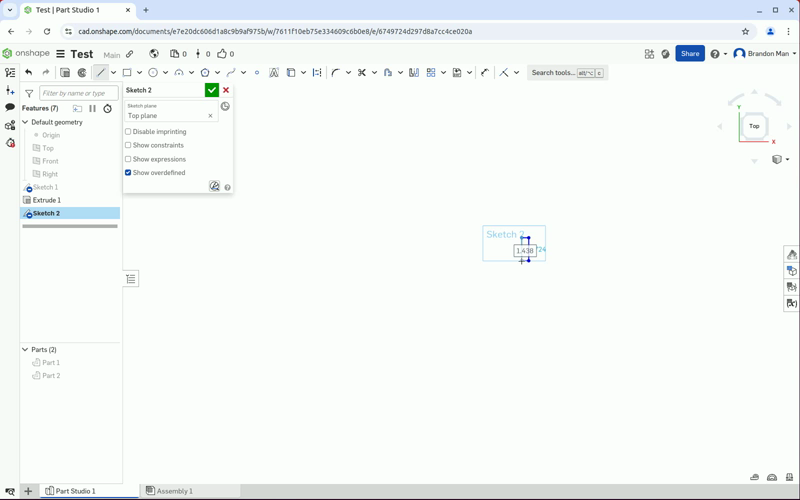
click(521, 260)
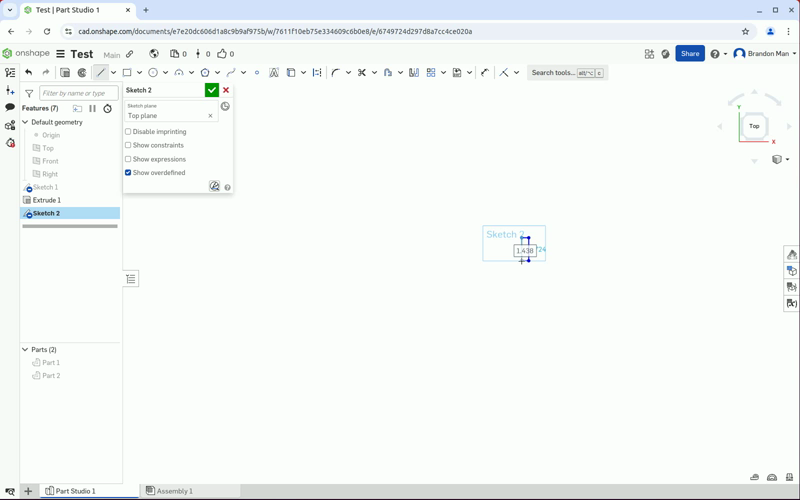
key(esc)
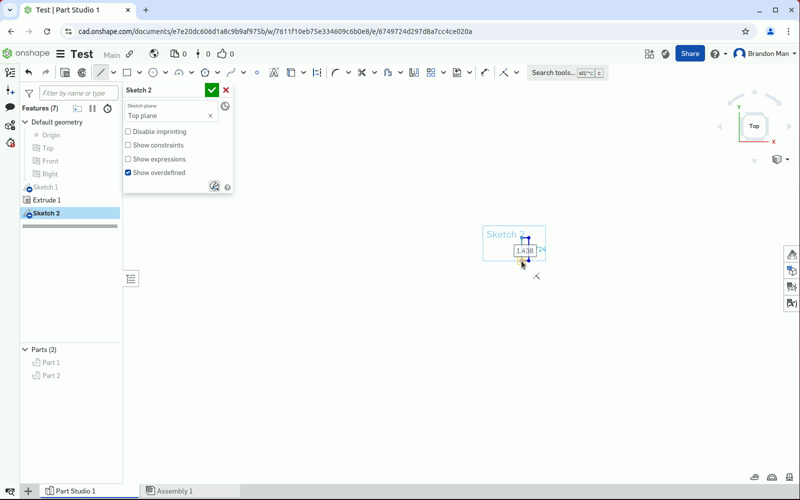
mouse_move(524, 253)
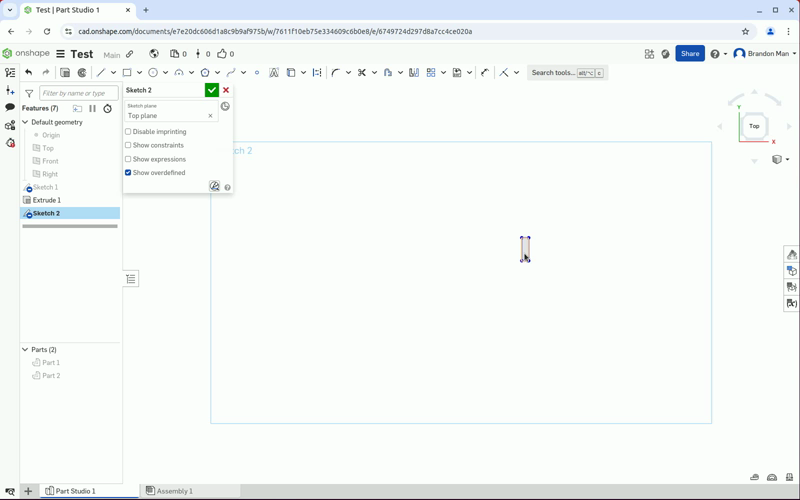
scroll(6)
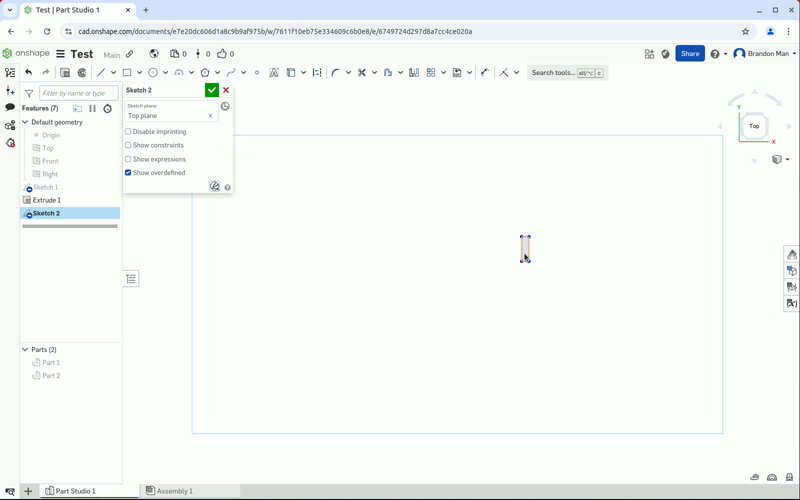
scroll(6)
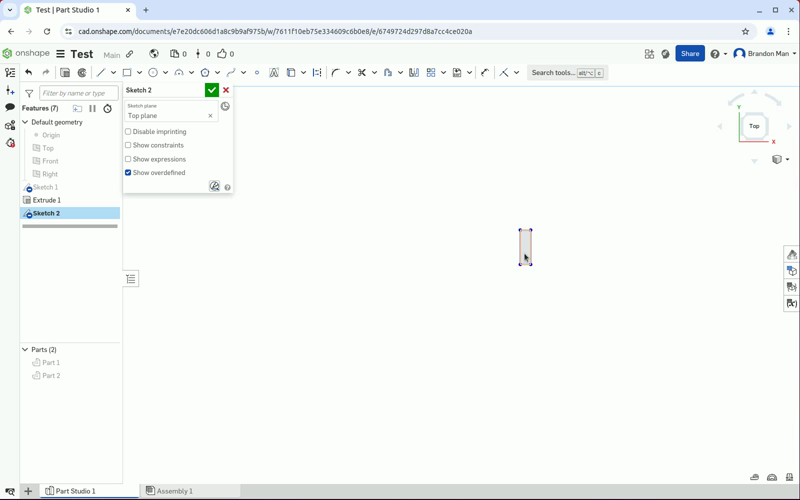
scroll(6)
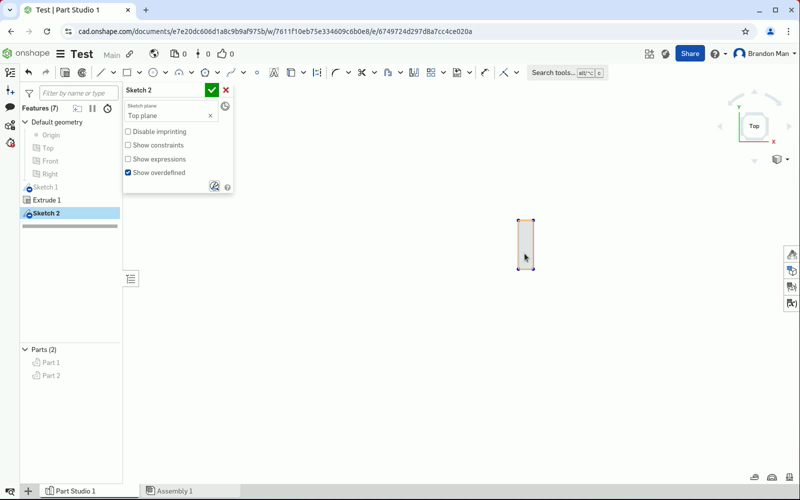
scroll(6)
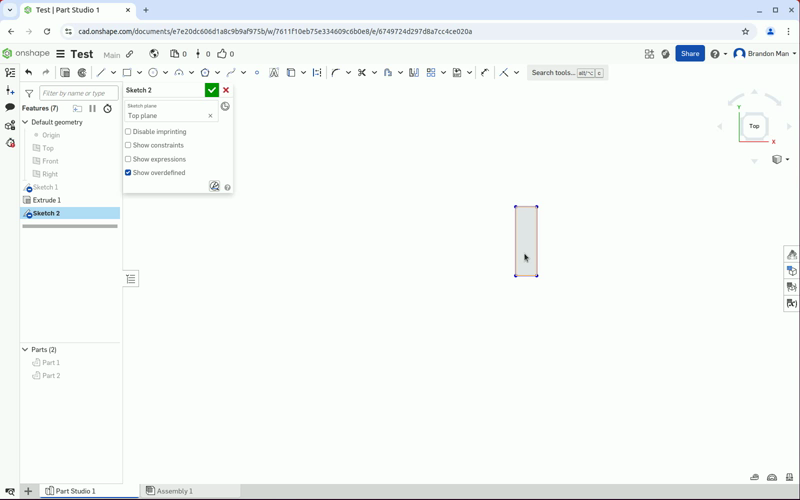
scroll(6)
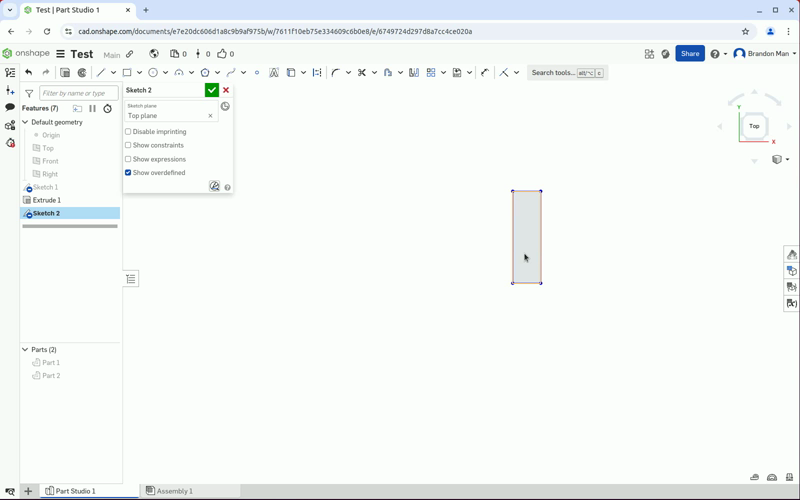
scroll(6)
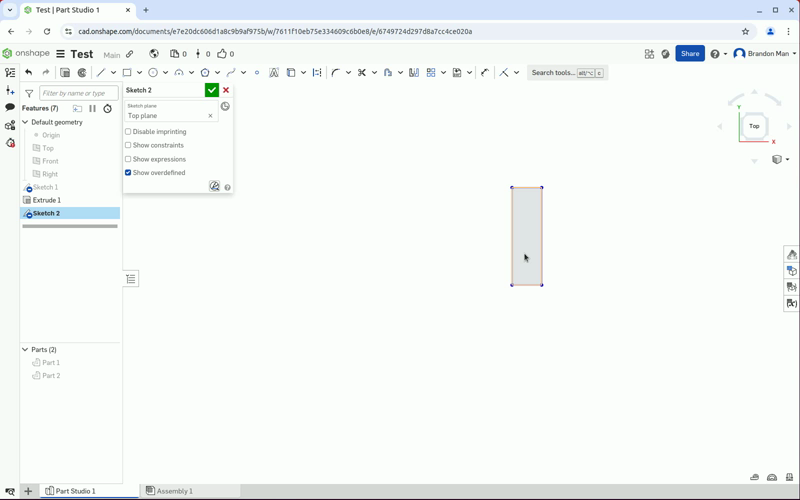
scroll(6)
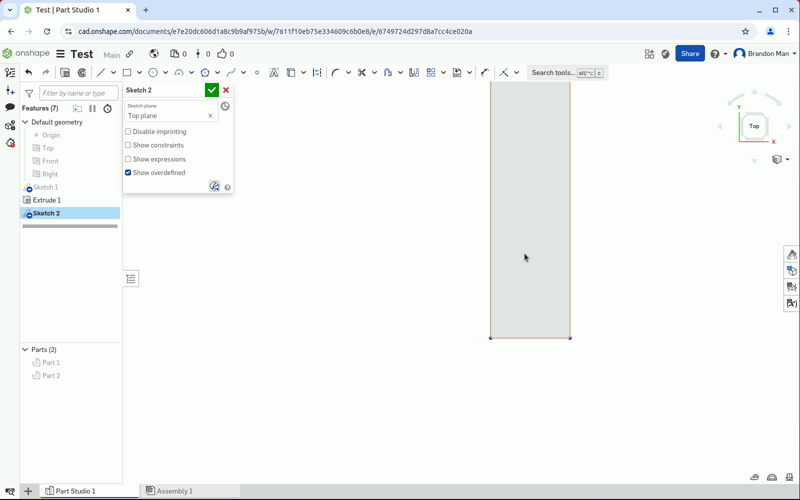
click(524, 253)
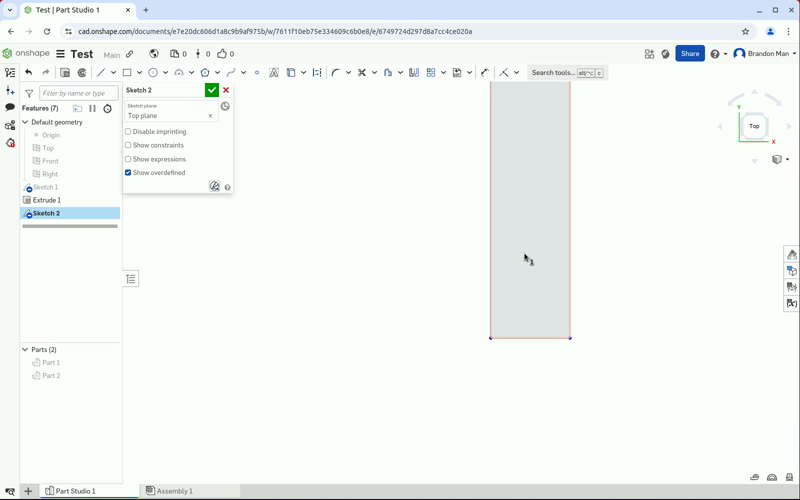
scroll(-6)
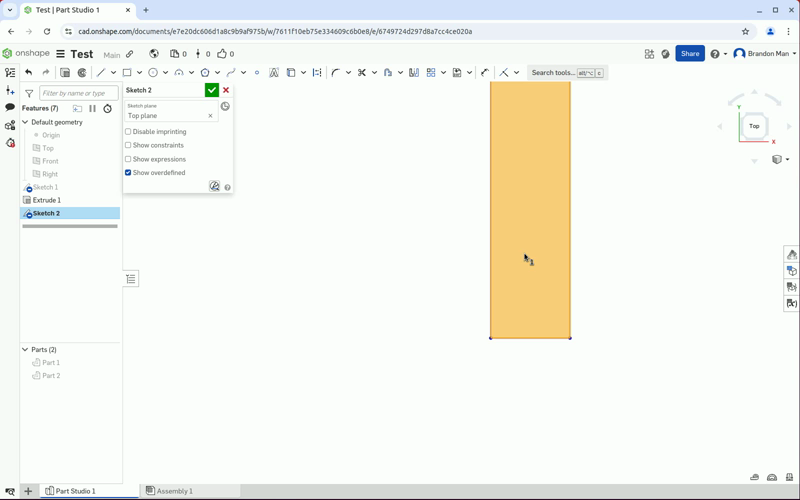
scroll(-6)
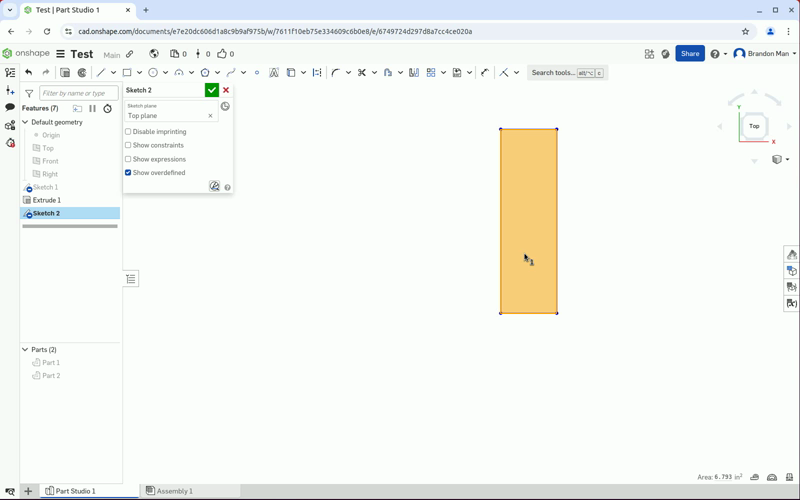
scroll(-6)
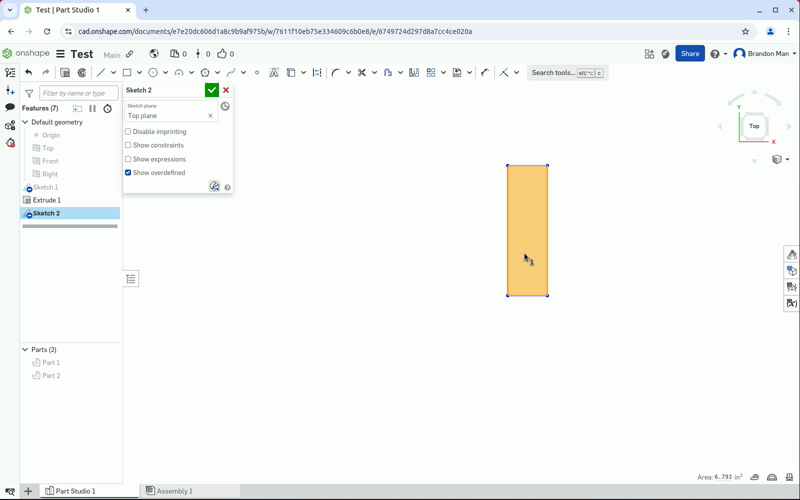
scroll(-6)
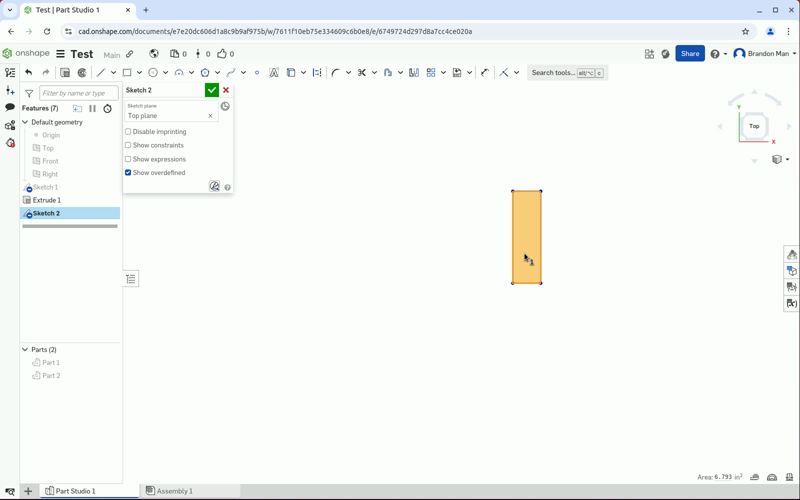
scroll(-6)
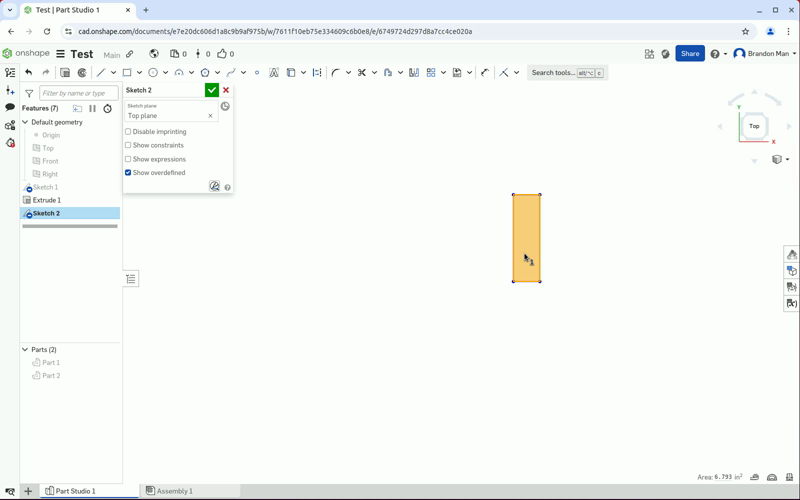
scroll(-6)
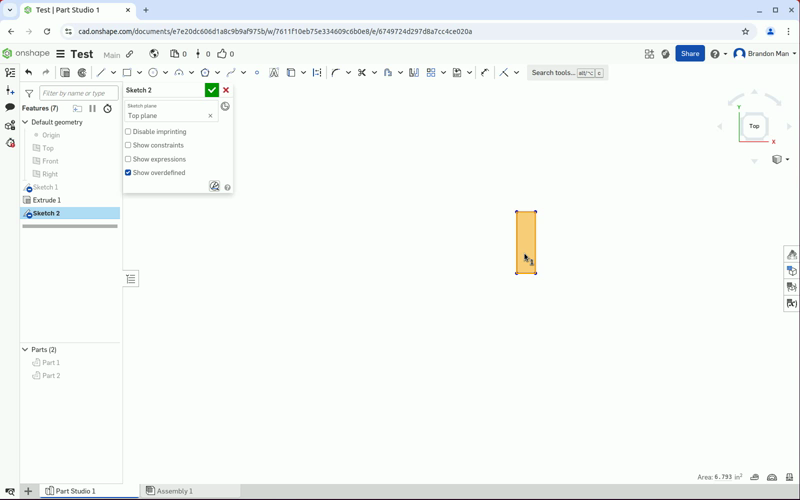
scroll(-6)
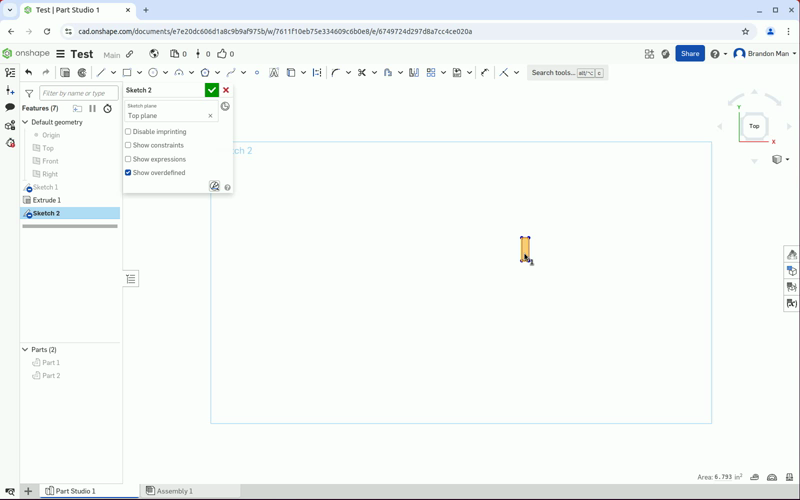
mouse_move(73, 352)
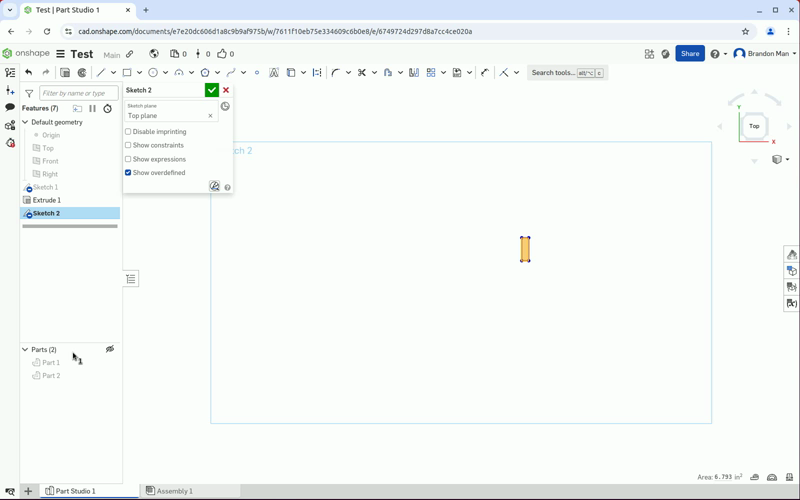
key(shift+y)
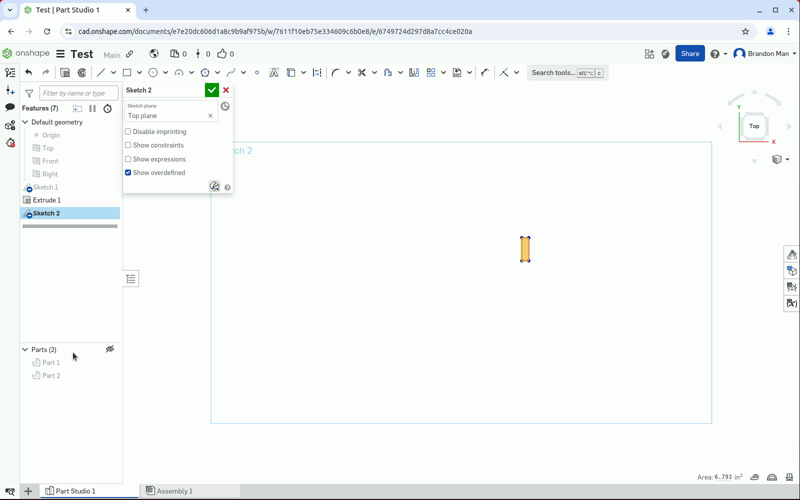
key(shift+e)
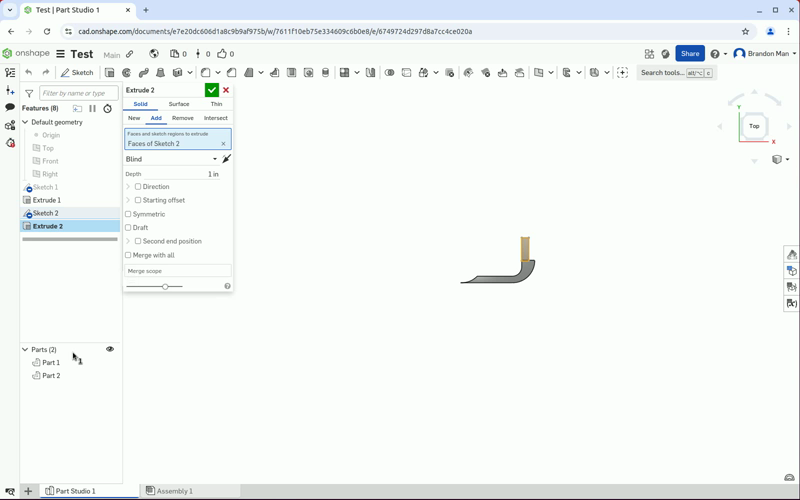
mouse_move(143, 106)
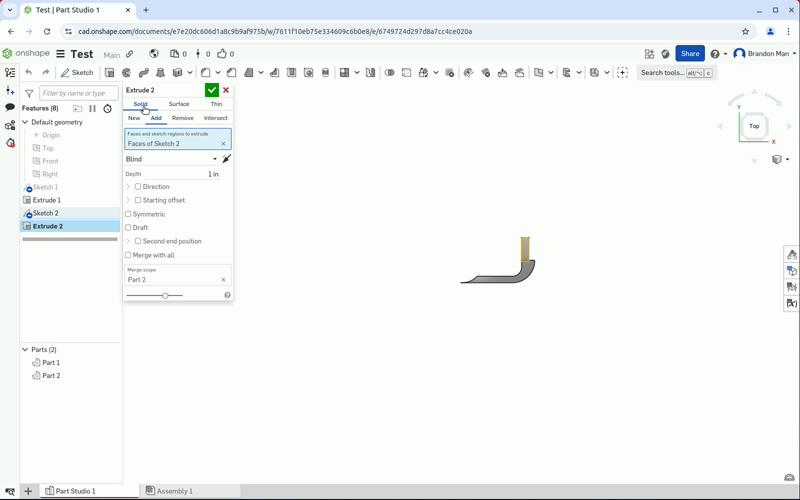
click(143, 106)
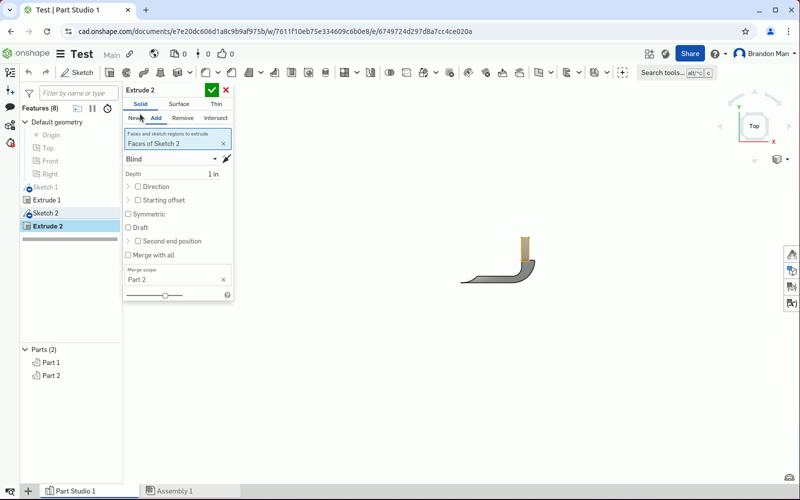
mouse_move(137, 120)
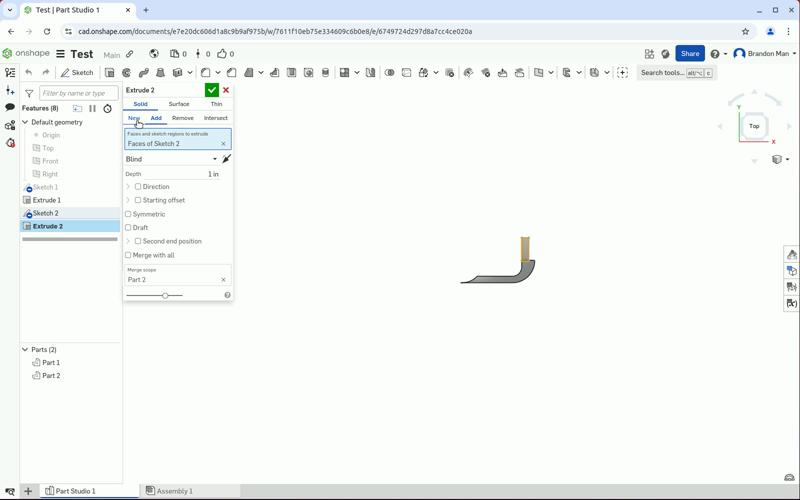
click(137, 120)
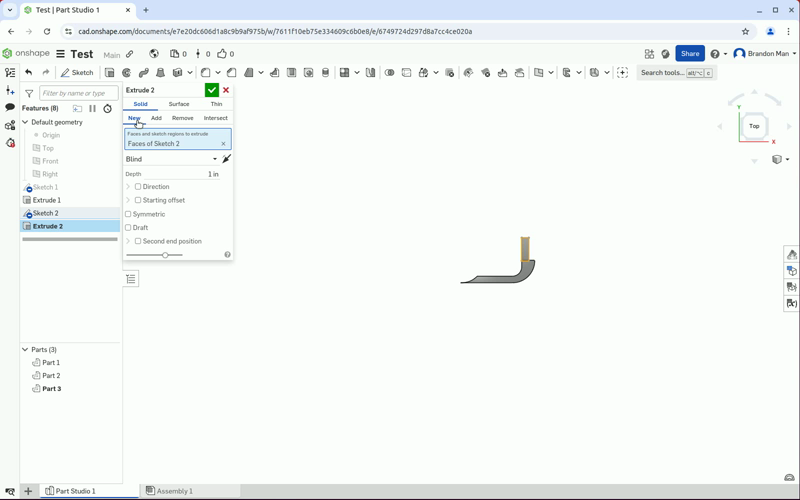
key(tab, 4)
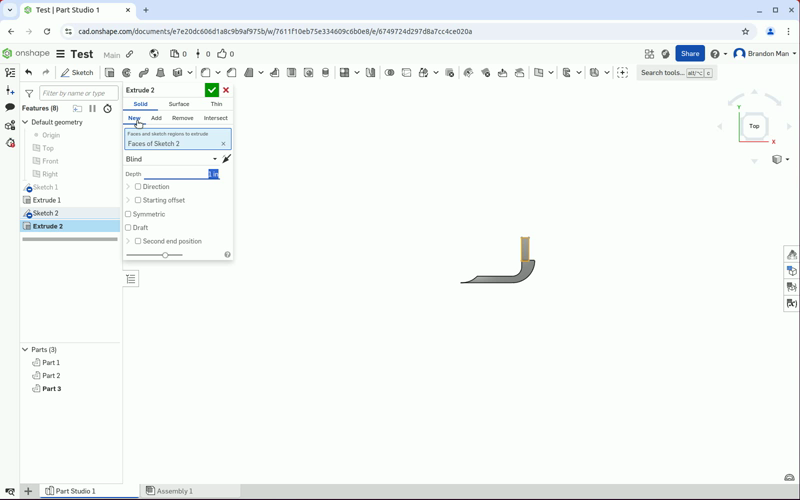
text(23.108)
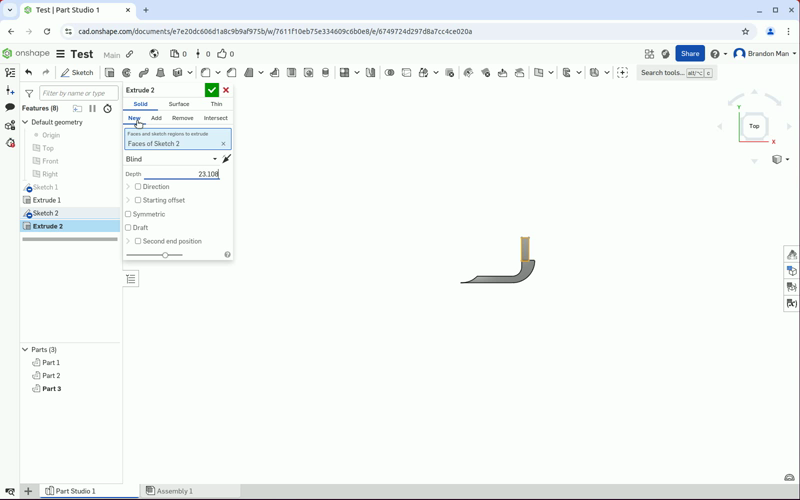
key(enter)
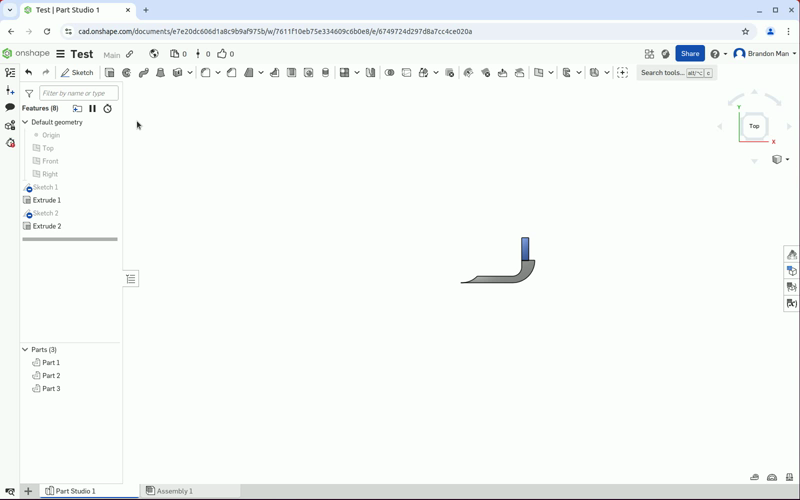
key(shift+h)
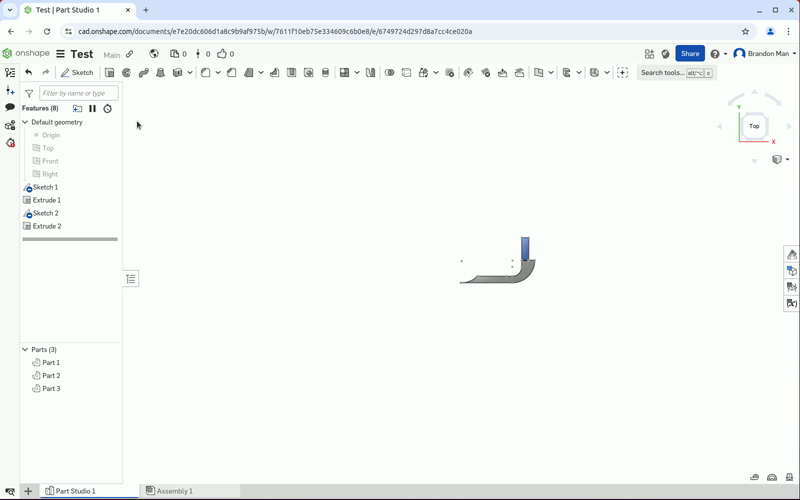
key(shift+h)
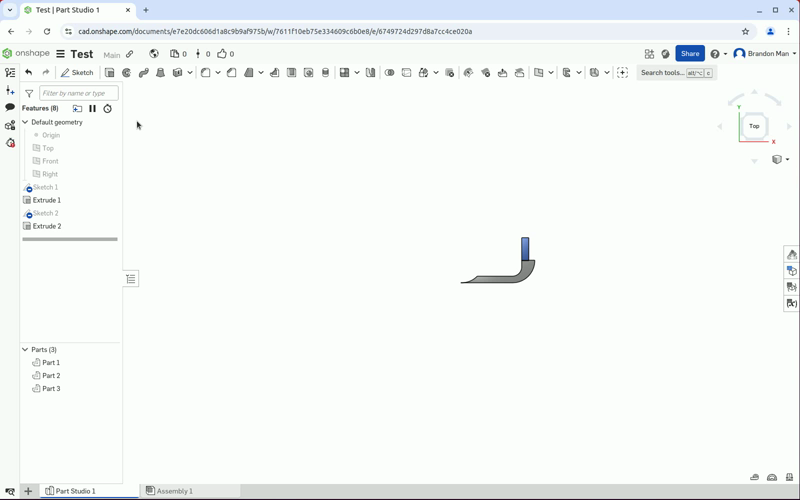
mouse_move(73, 189)
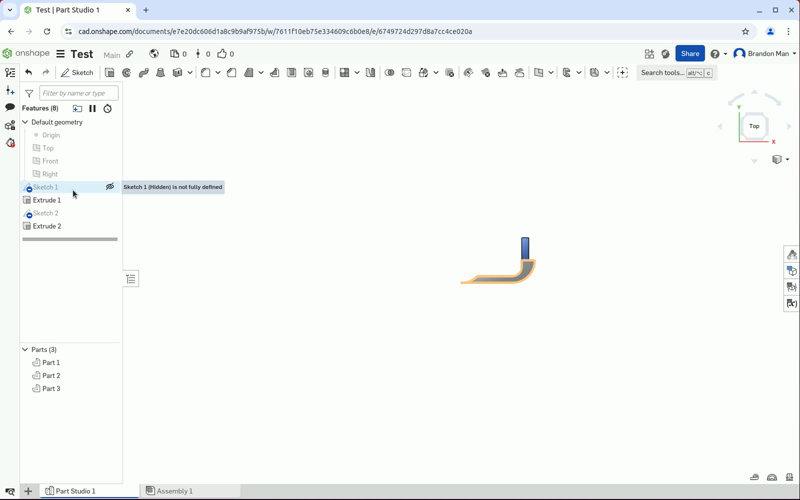
click(73, 189)
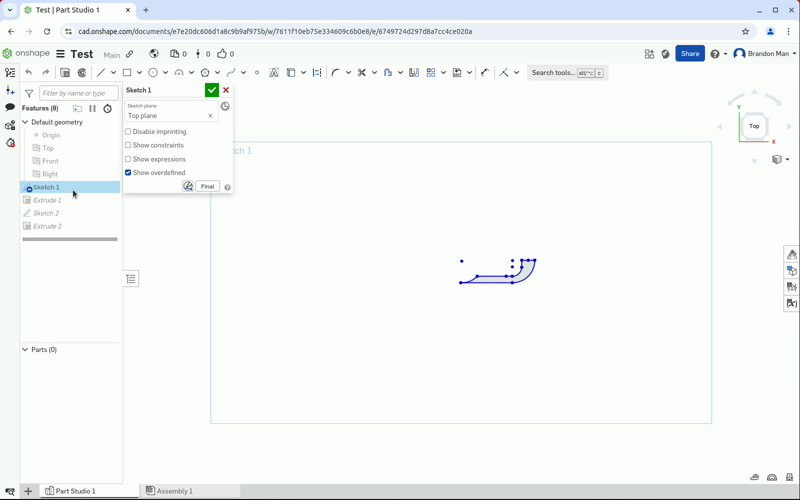
mouse_move(229, 92)
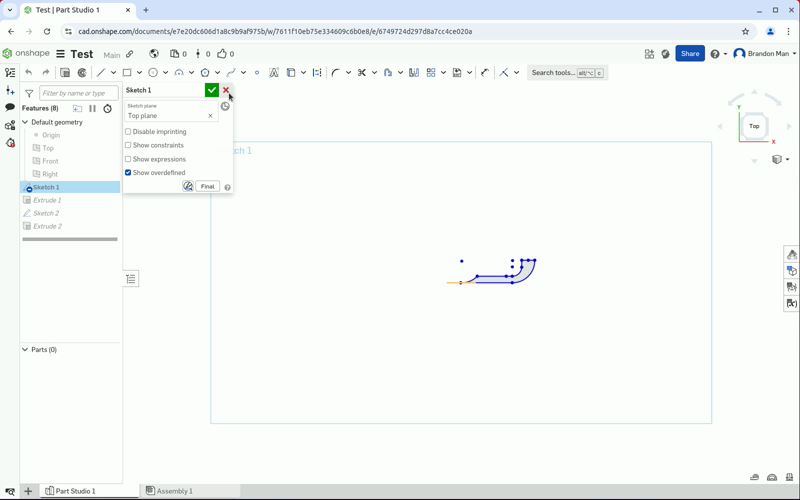
click(229, 92)
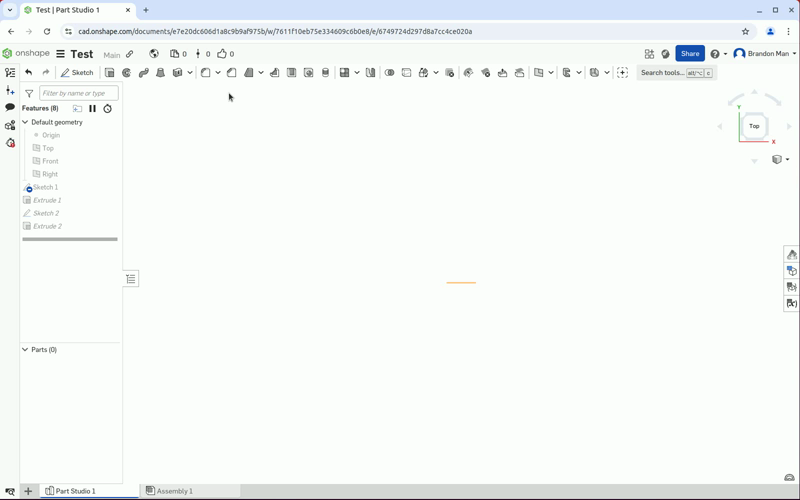
mouse_move(73, 352)
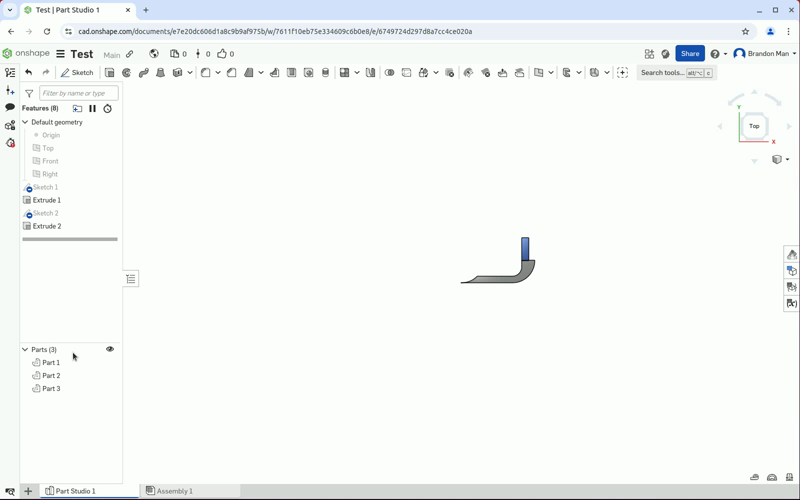
key(y)
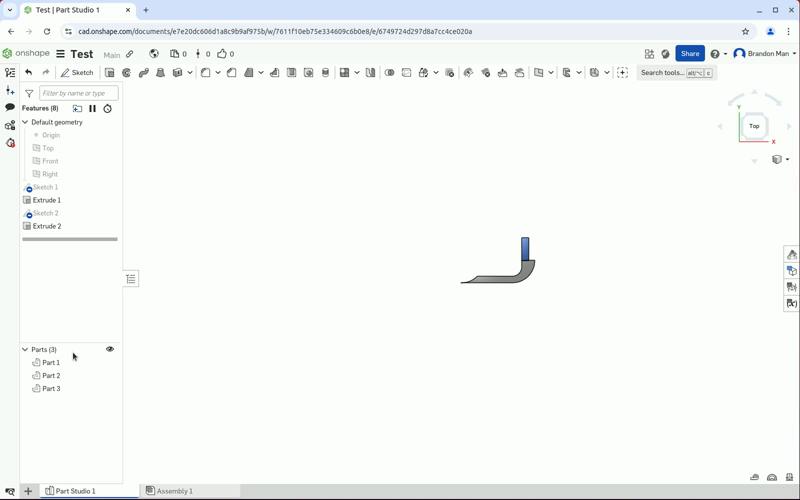
key(shift+p)
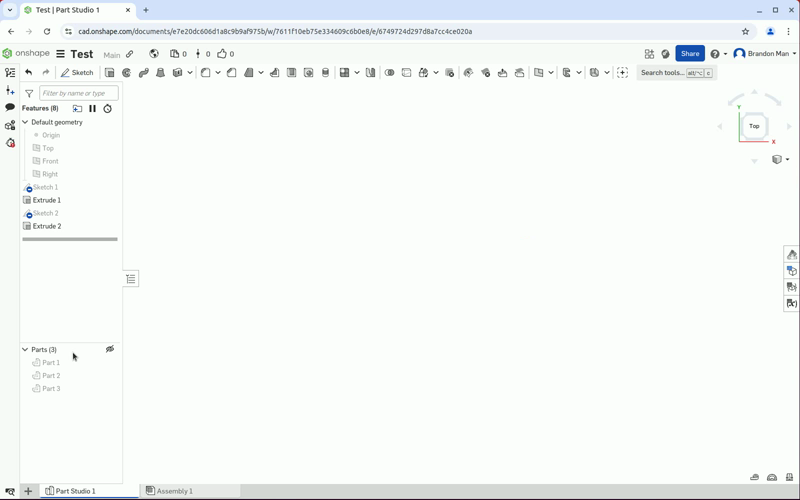
key(space)
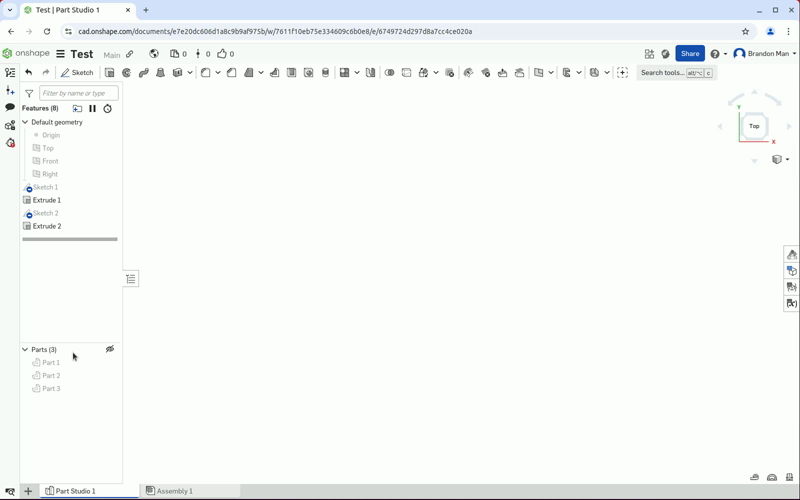
key_down(shift)
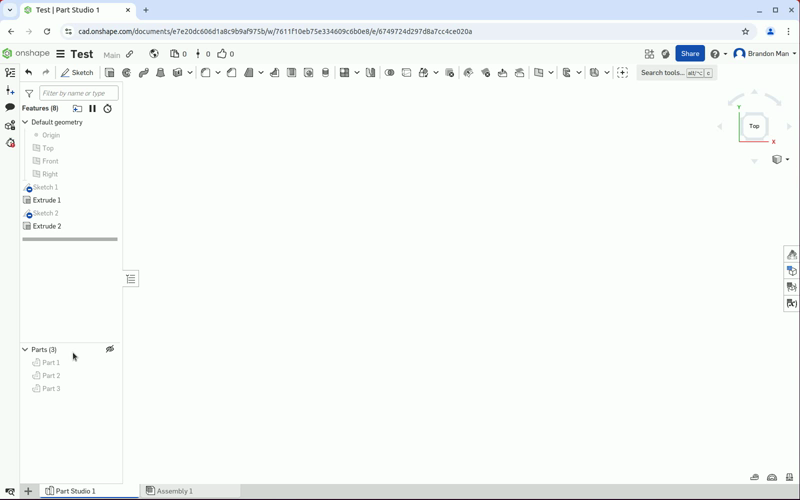
key(up)
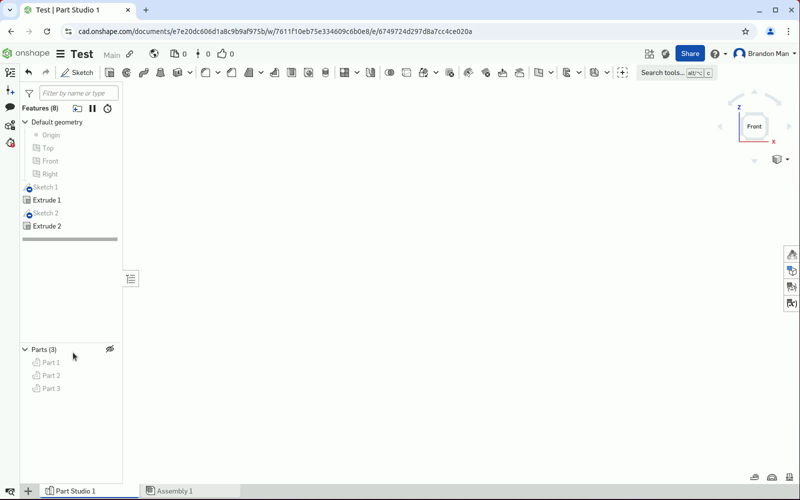
key_up(shift)
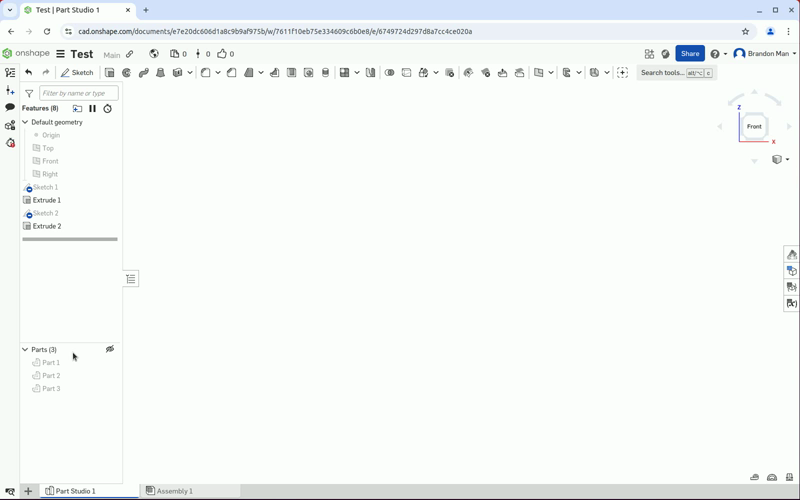
key(space)
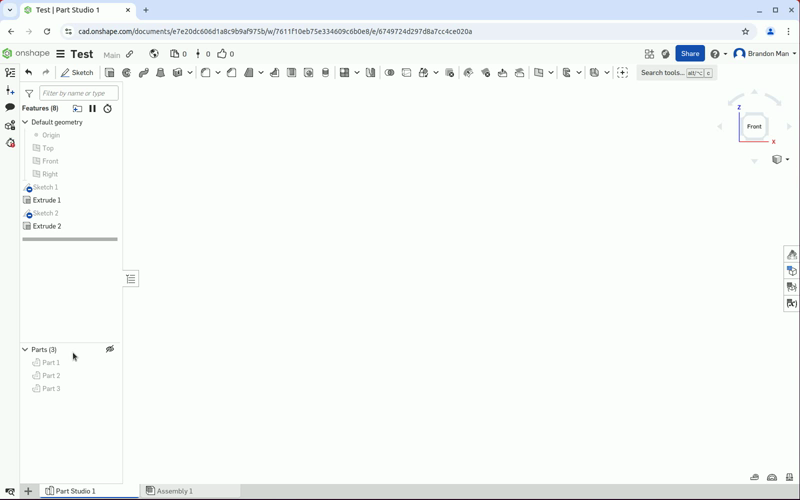
key_down(shift)
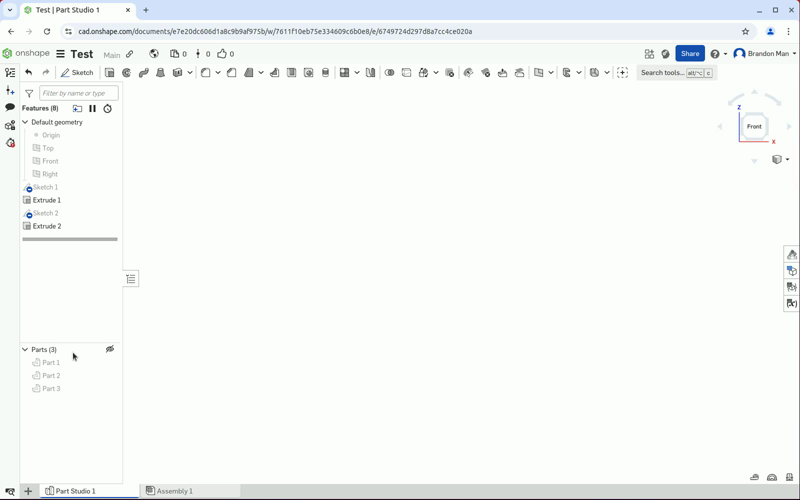
key(left)
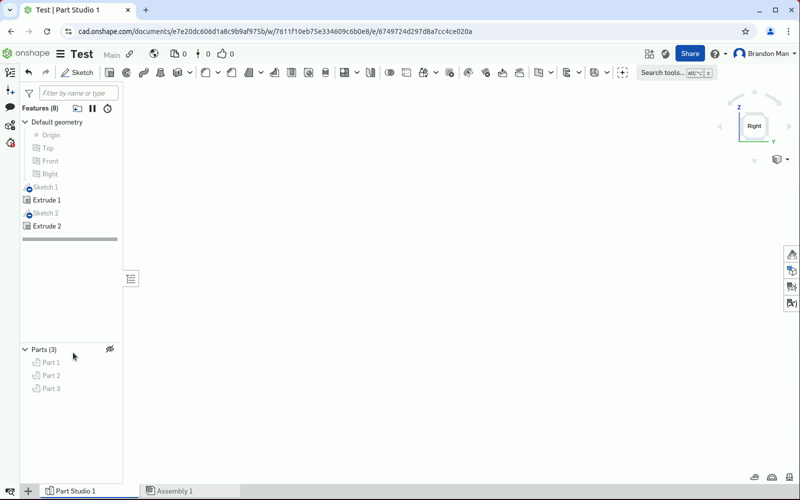
key_up(shift)
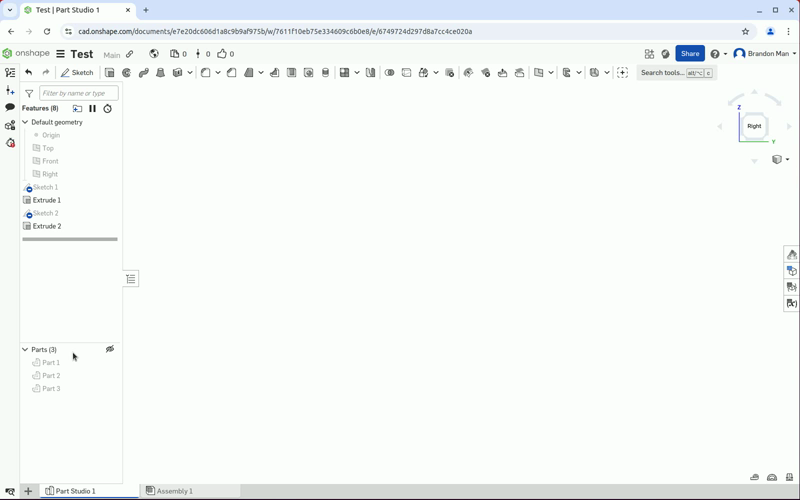
mouse_move(73, 352)
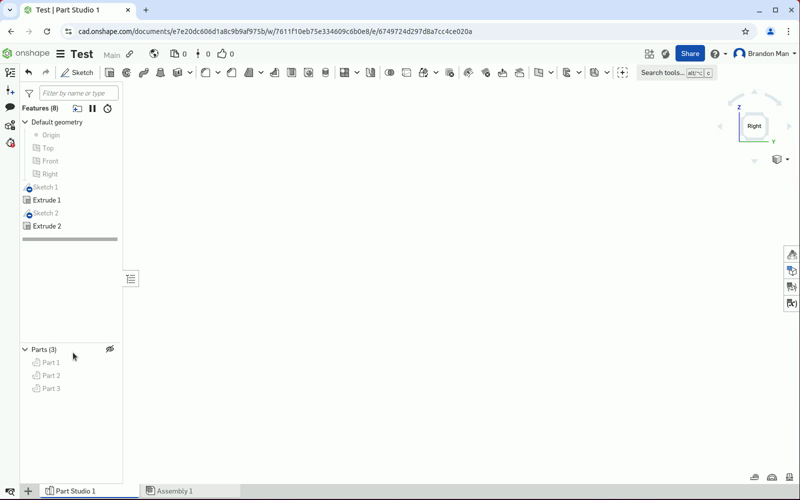
key(shift+y)
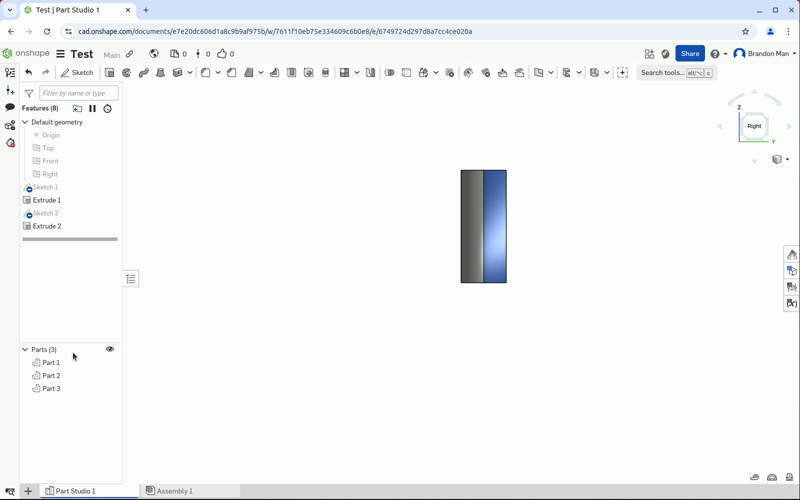
mouse_move(541, 75)
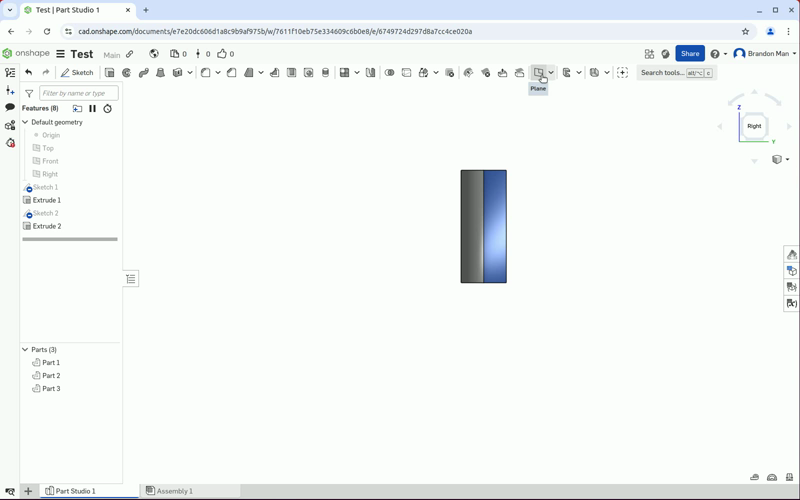
click(541, 75)
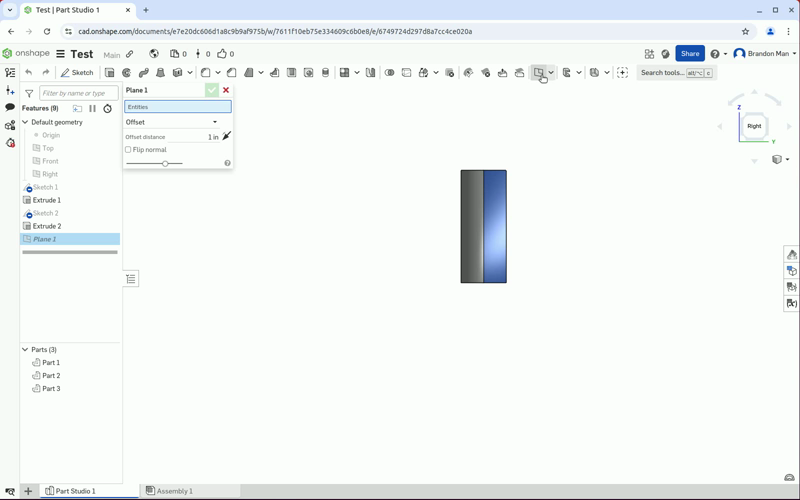
mouse_move(73, 176)
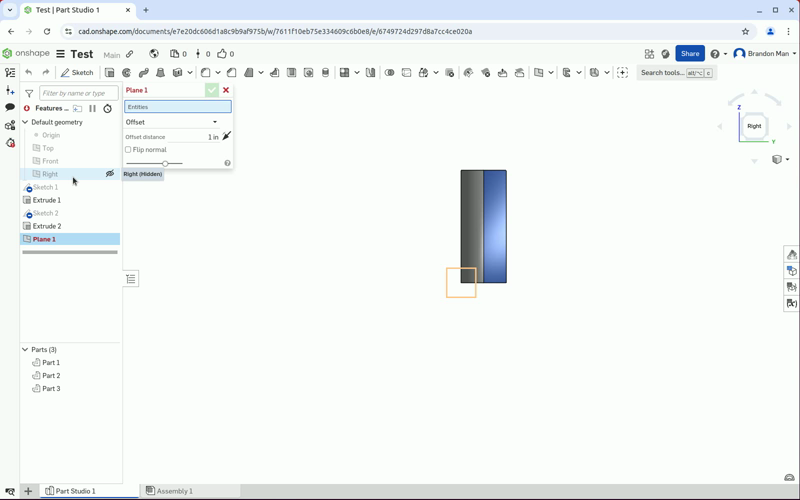
click(73, 176)
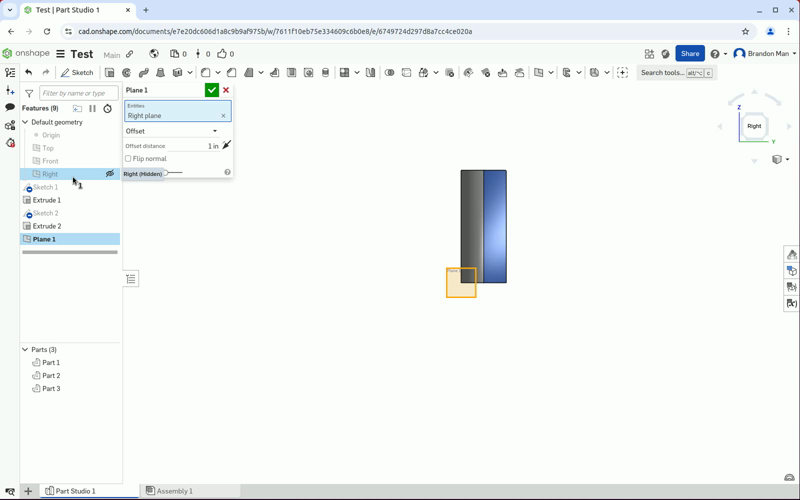
key(tab, 2)
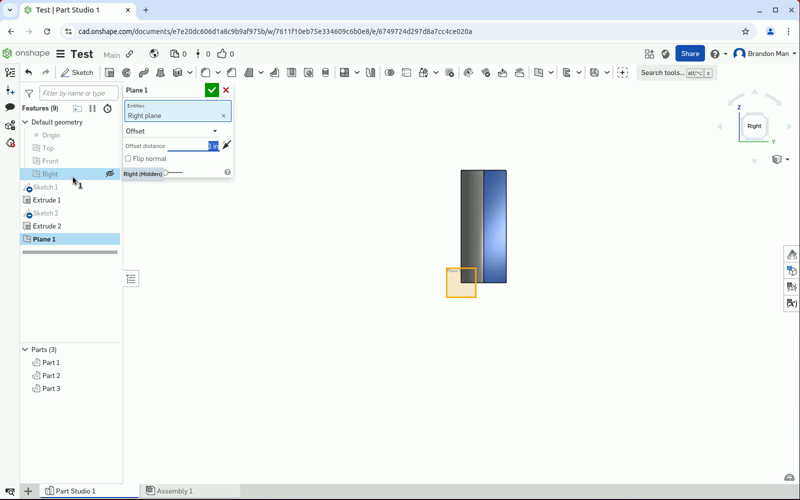
text(13.957)
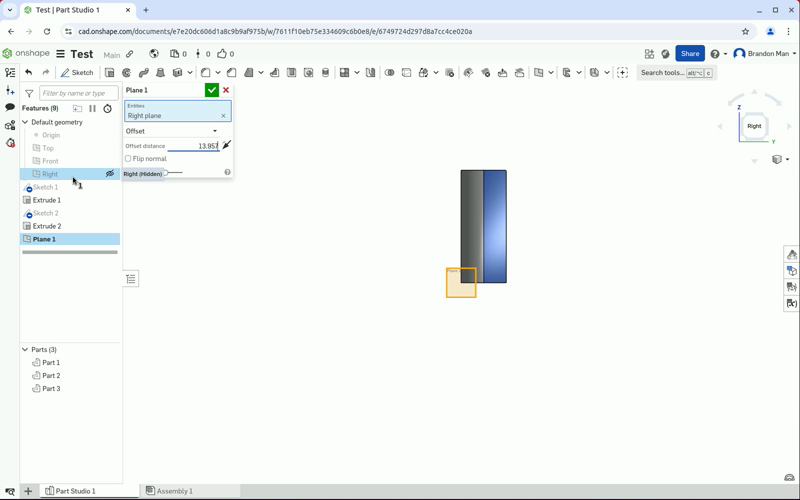
key(enter, 2)
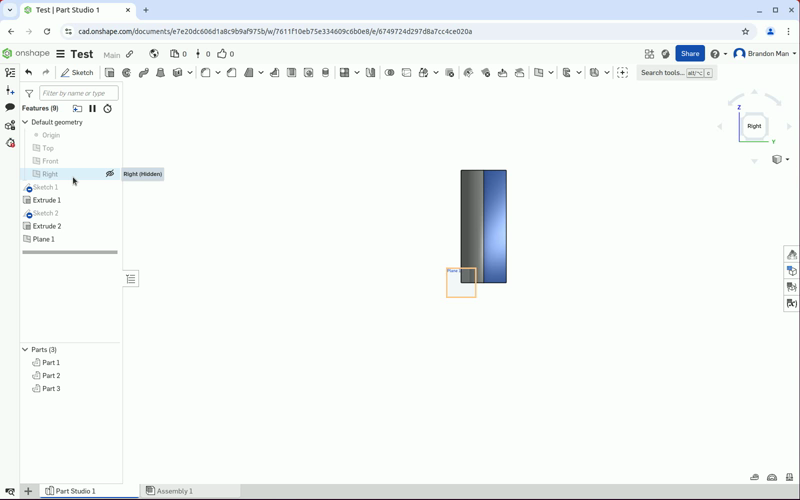
key(shift+s)
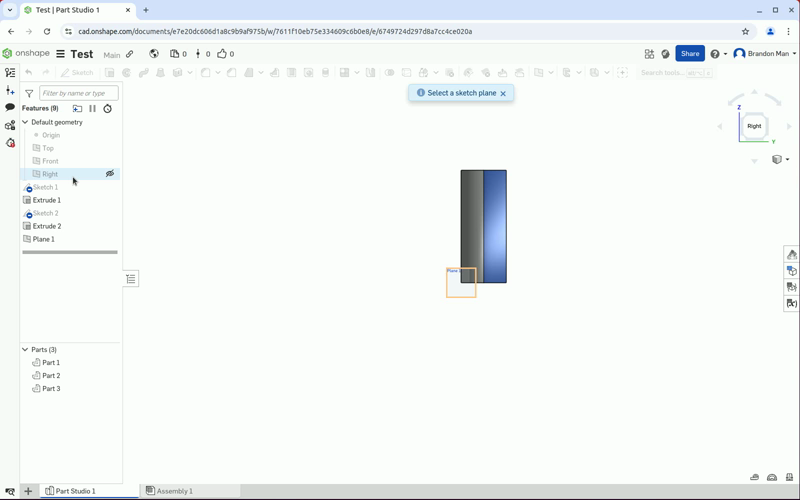
mouse_move(73, 241)
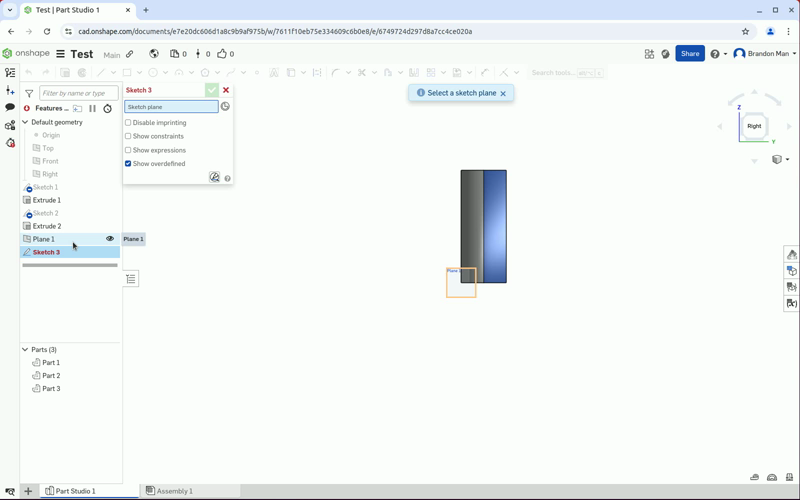
click(73, 241)
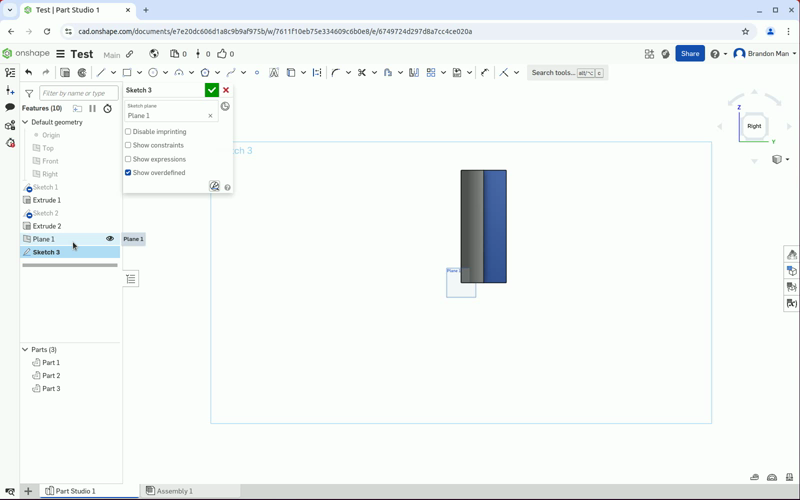
mouse_move(73, 352)
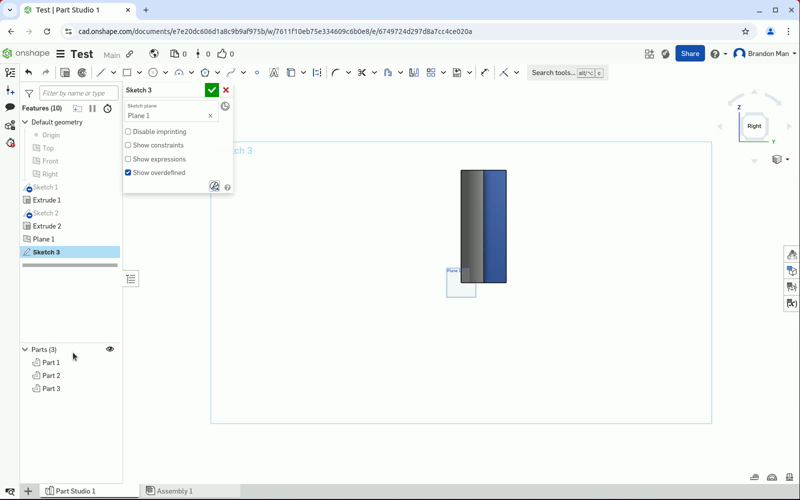
key(y)
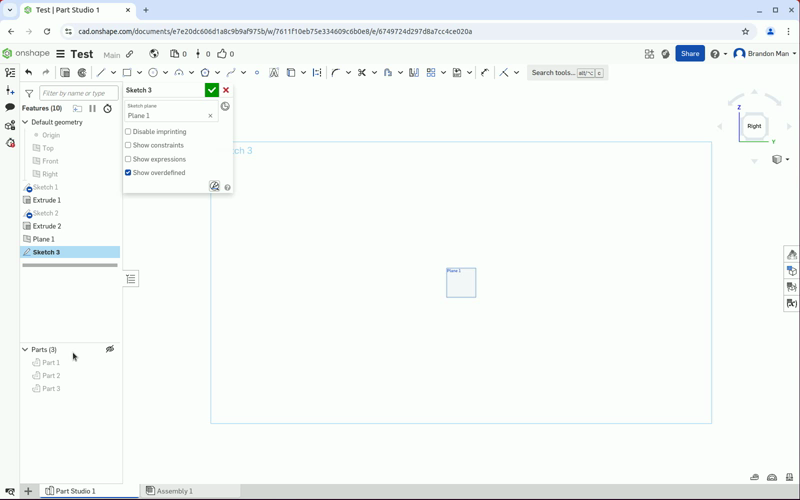
key(c)
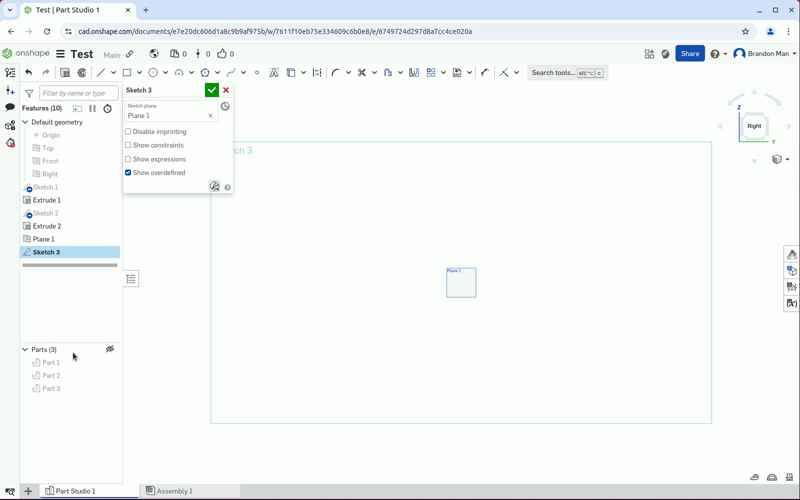
key_down(shift)
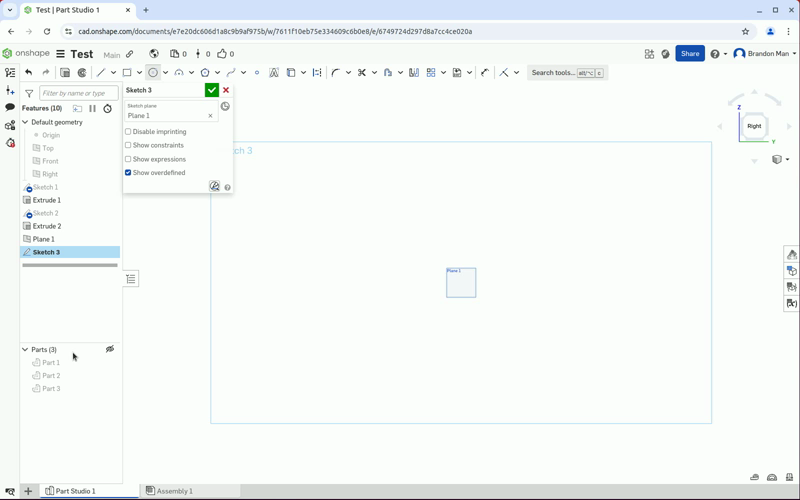
mouse_move(495, 226)
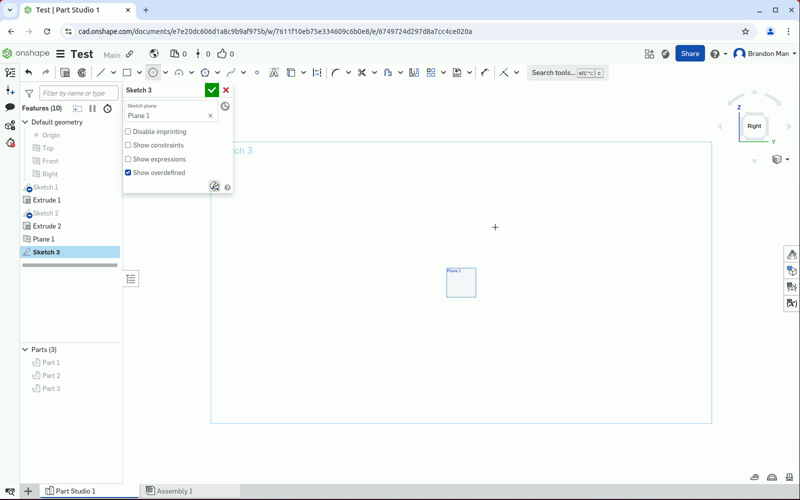
click(495, 226)
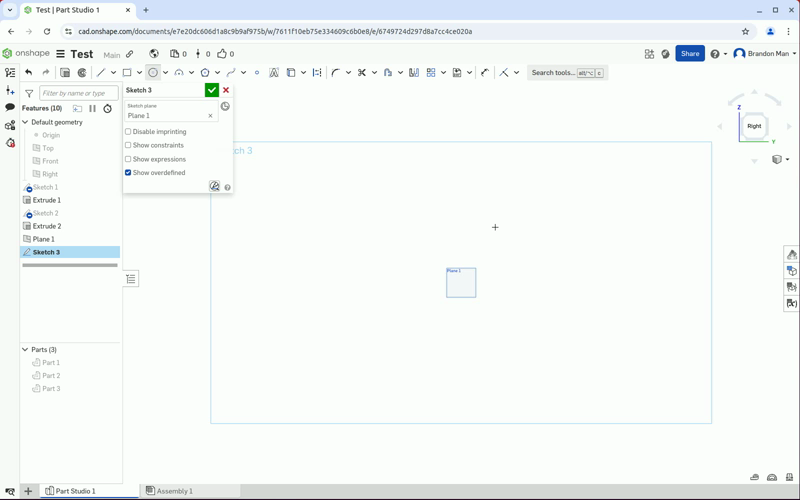
key_up(shift)
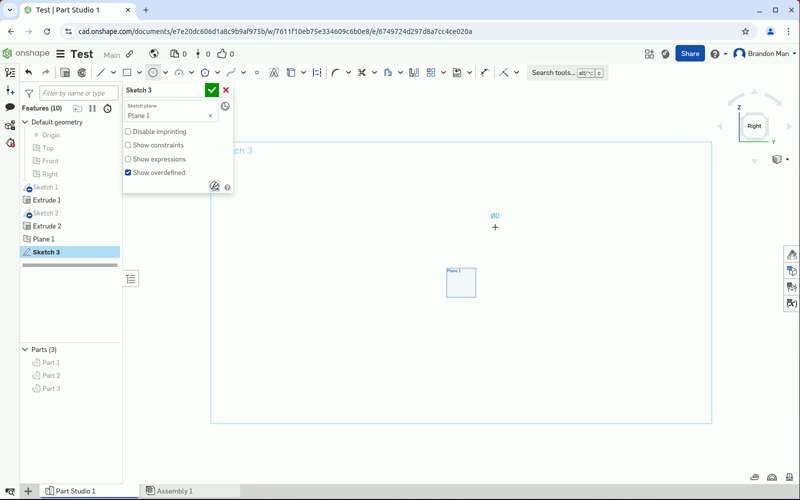
mouse_move(502, 226)
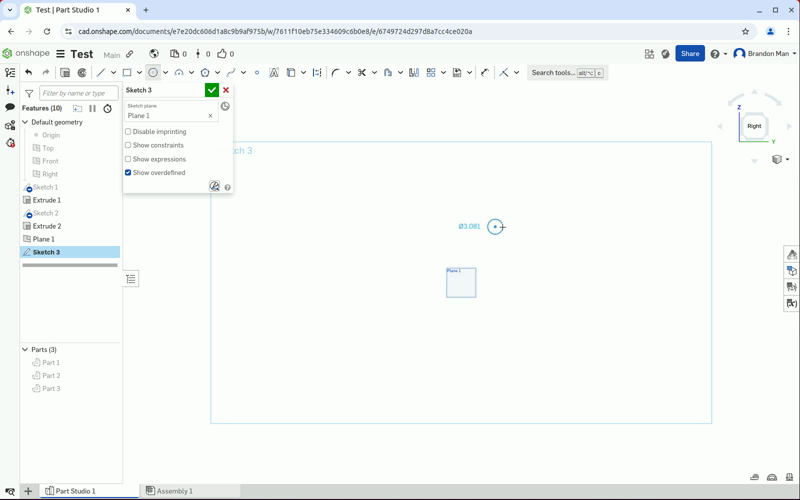
click(502, 226)
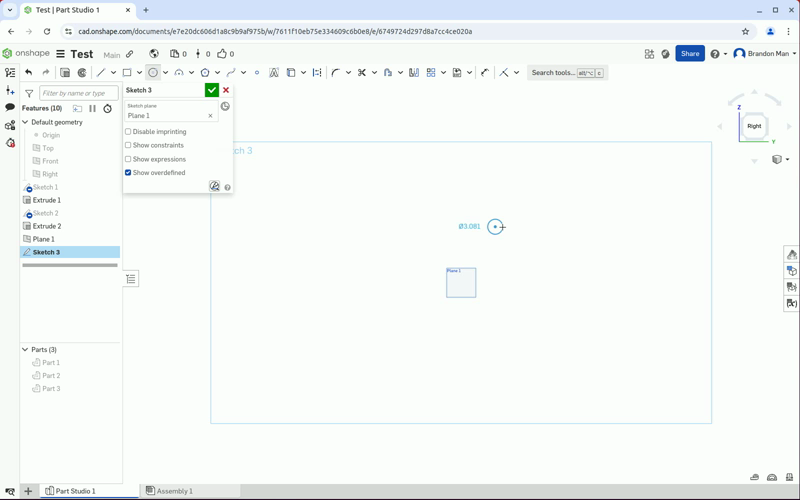
key(esc)
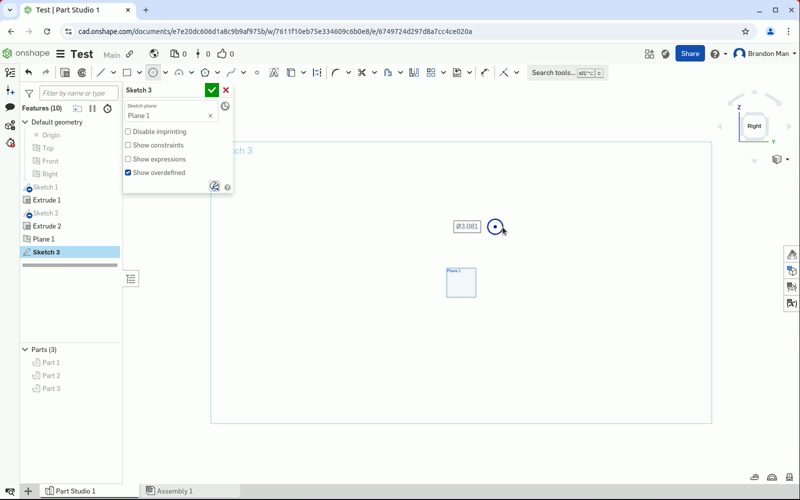
mouse_move(489, 228)
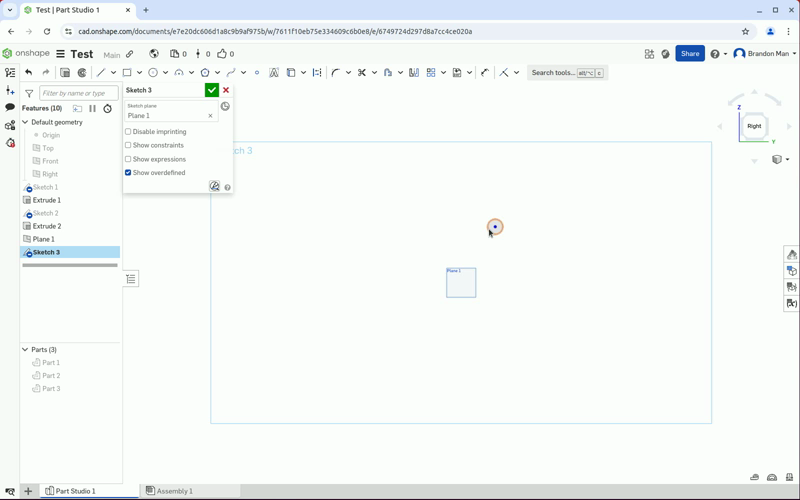
scroll(6)
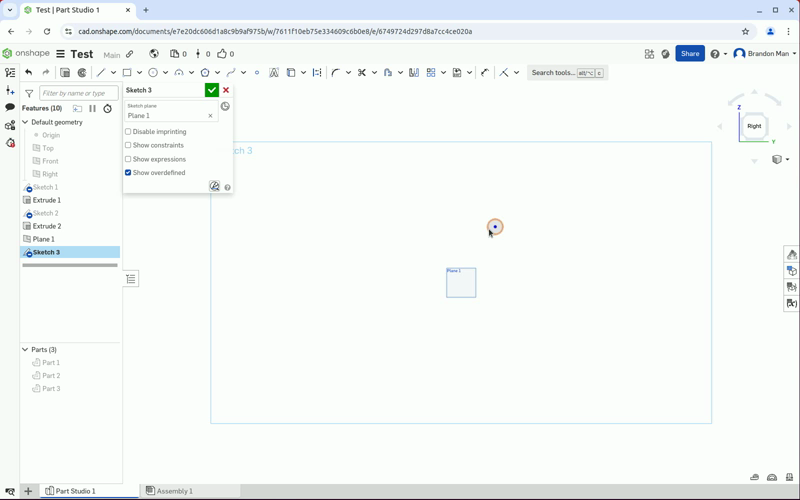
scroll(6)
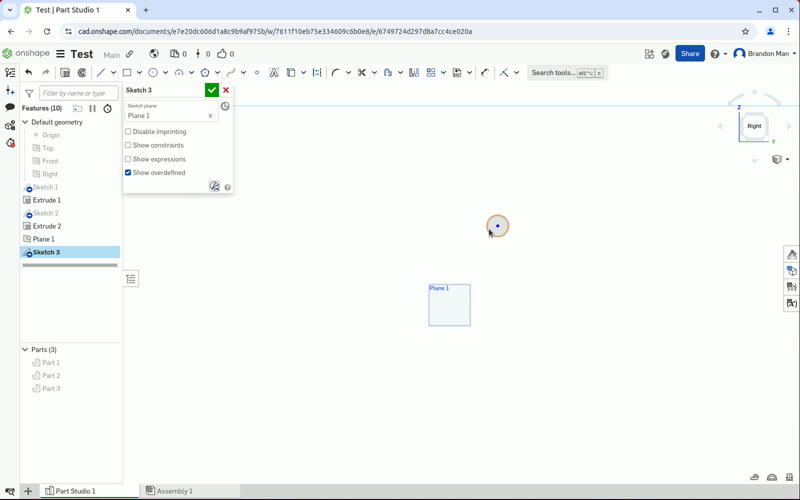
scroll(6)
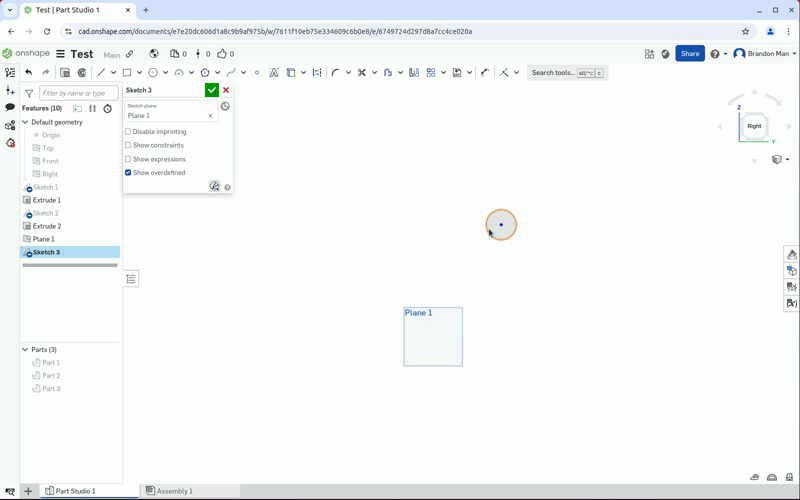
scroll(6)
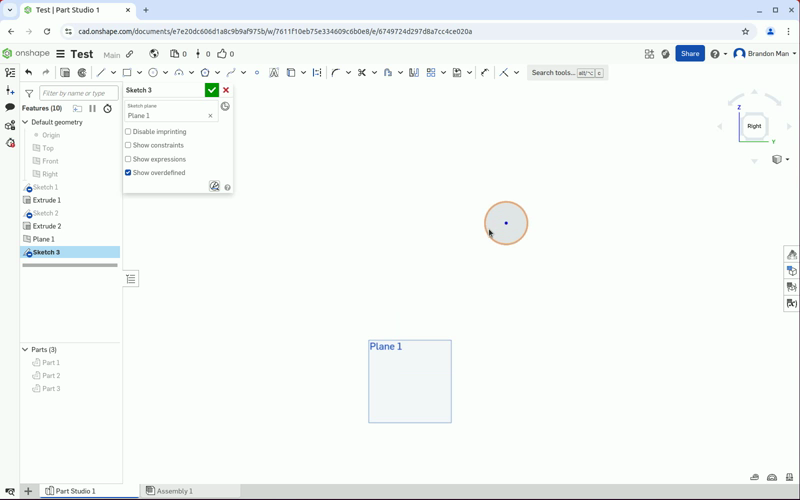
scroll(6)
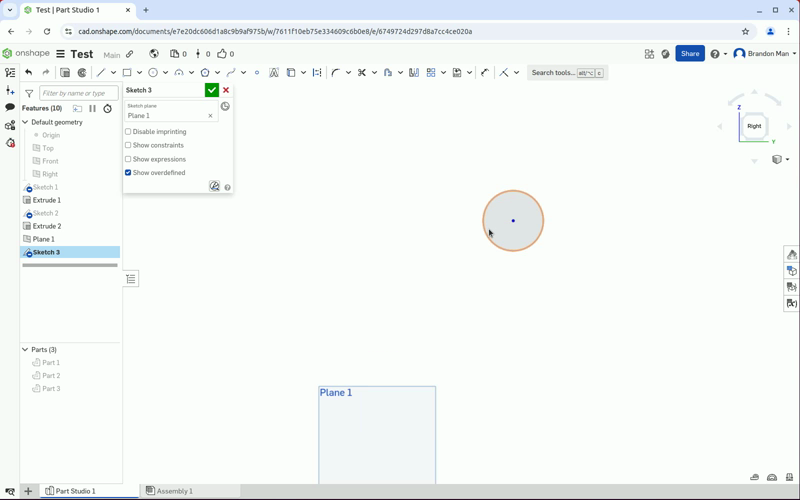
scroll(6)
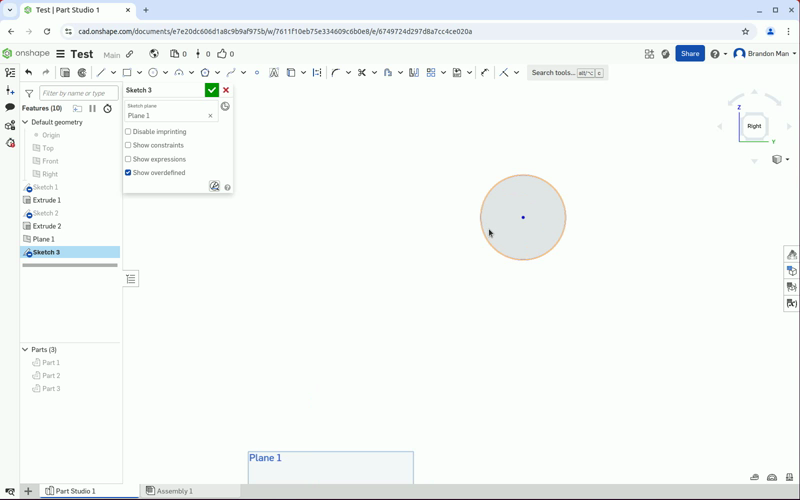
scroll(6)
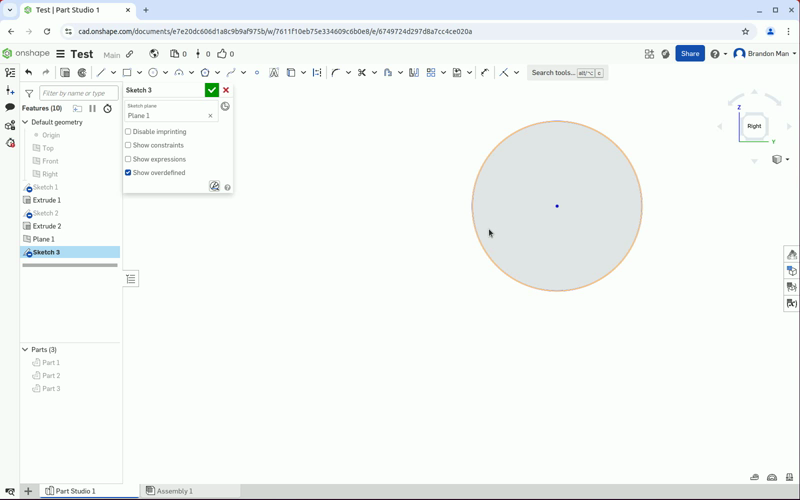
click(489, 228)
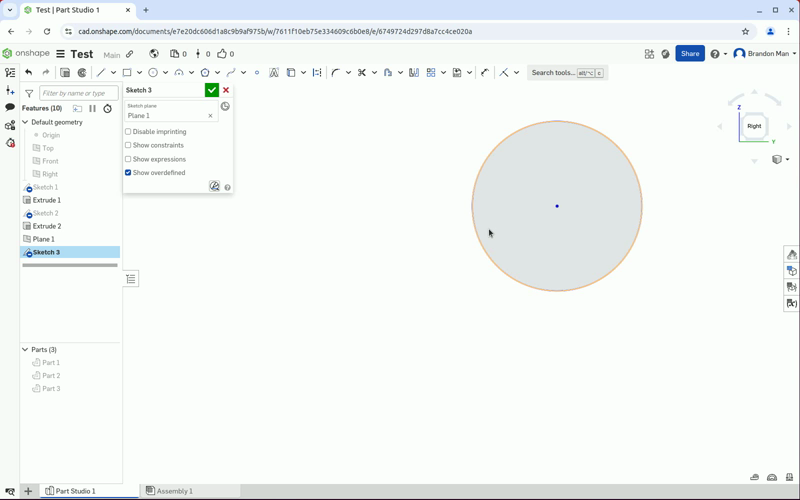
scroll(-6)
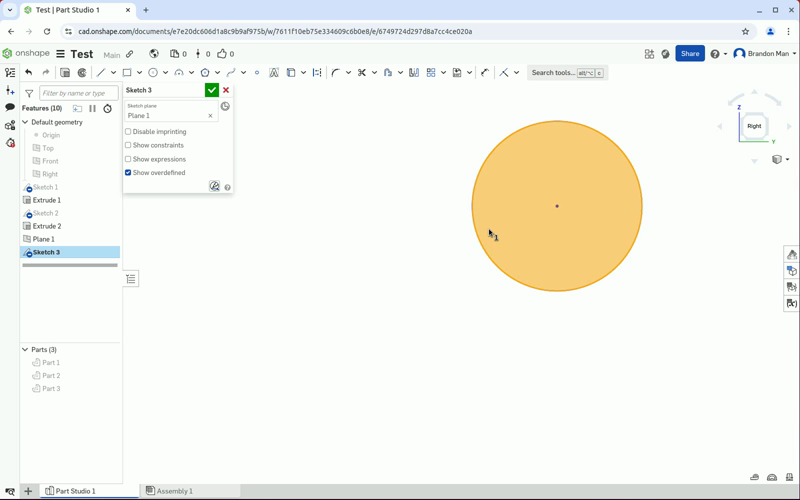
scroll(-6)
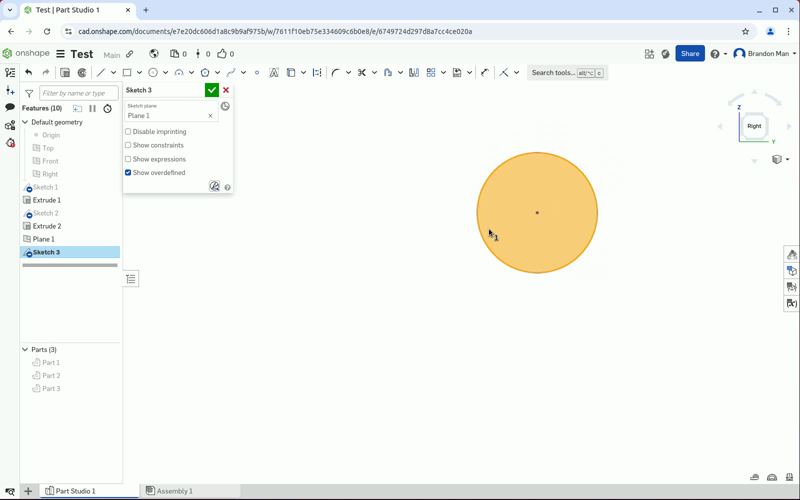
scroll(-6)
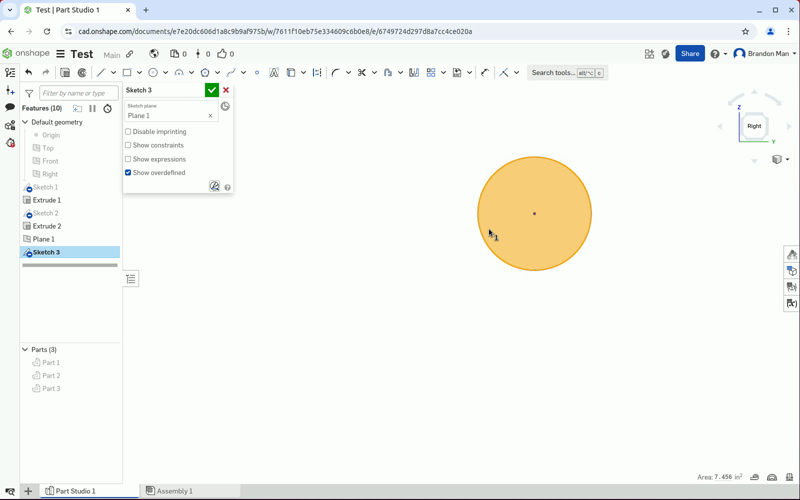
scroll(-6)
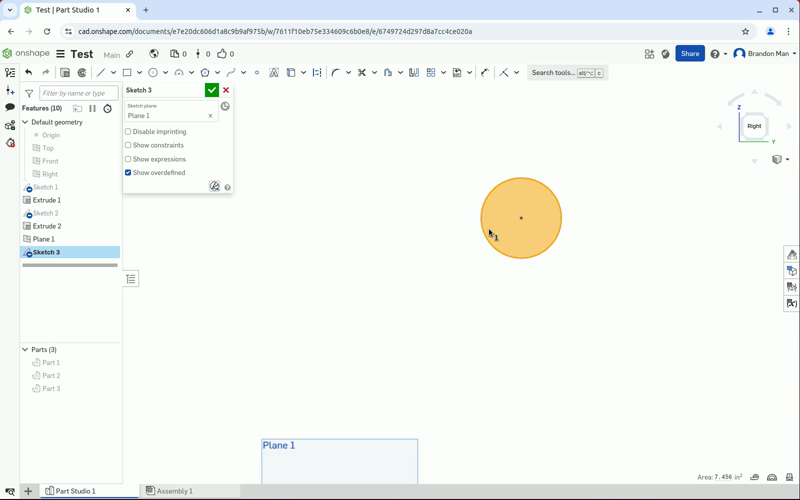
scroll(-6)
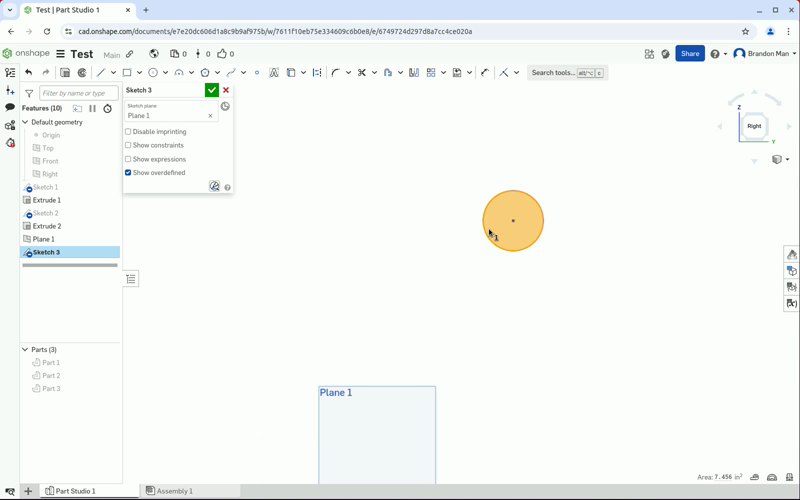
scroll(-6)
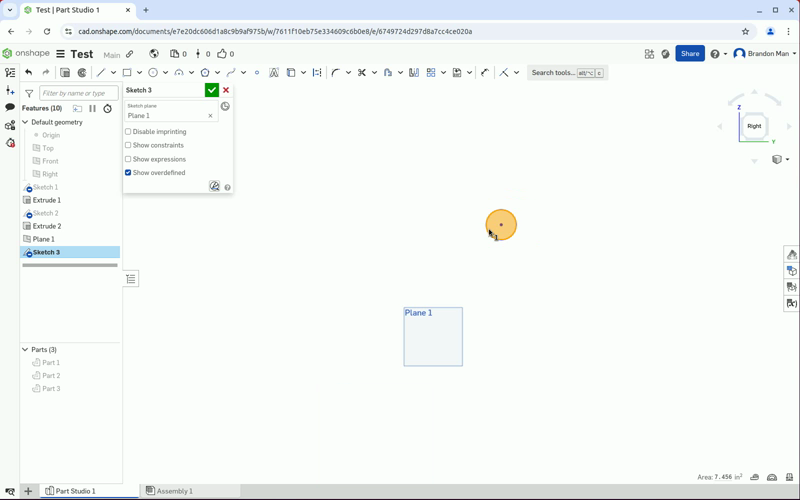
scroll(-6)
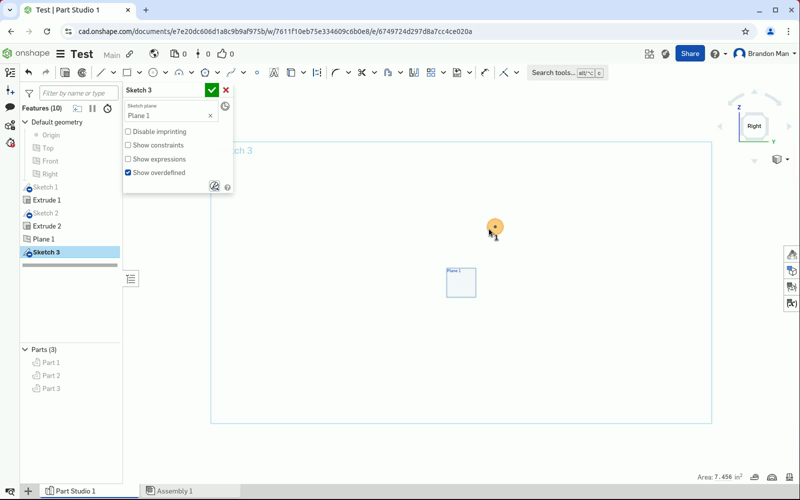
mouse_move(73, 352)
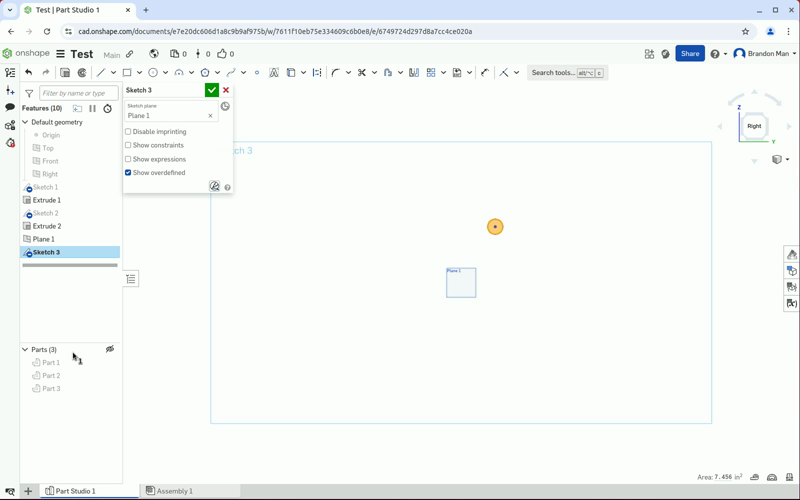
key(shift+y)
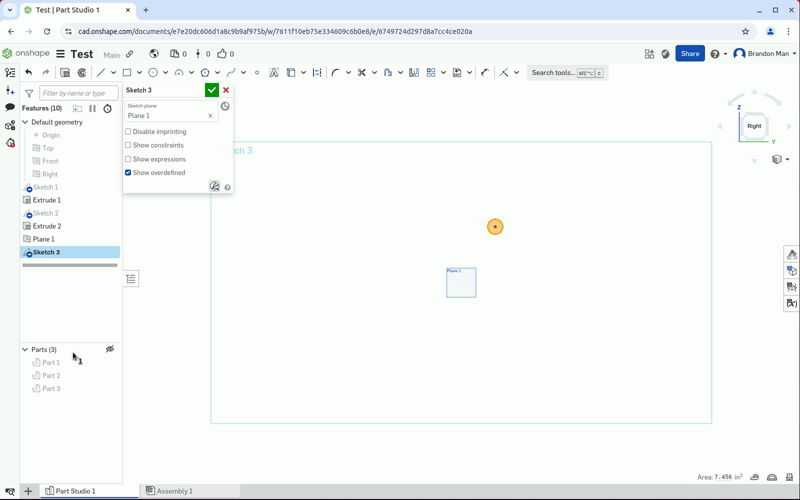
key(shift+e)
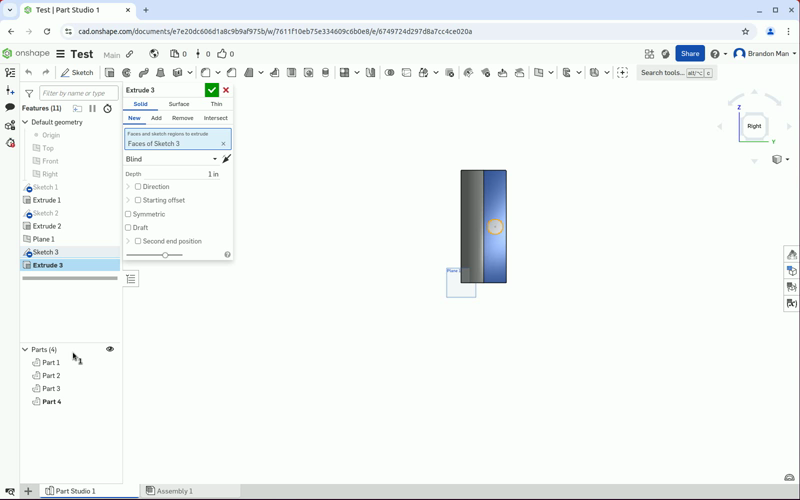
mouse_move(143, 106)
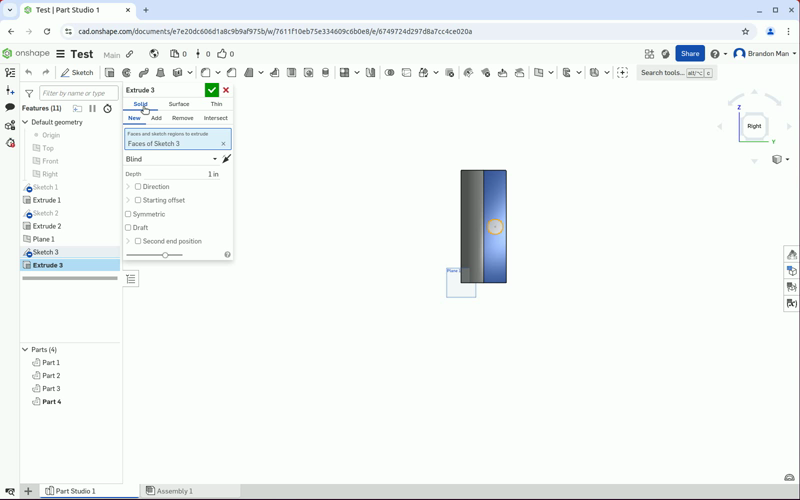
click(143, 106)
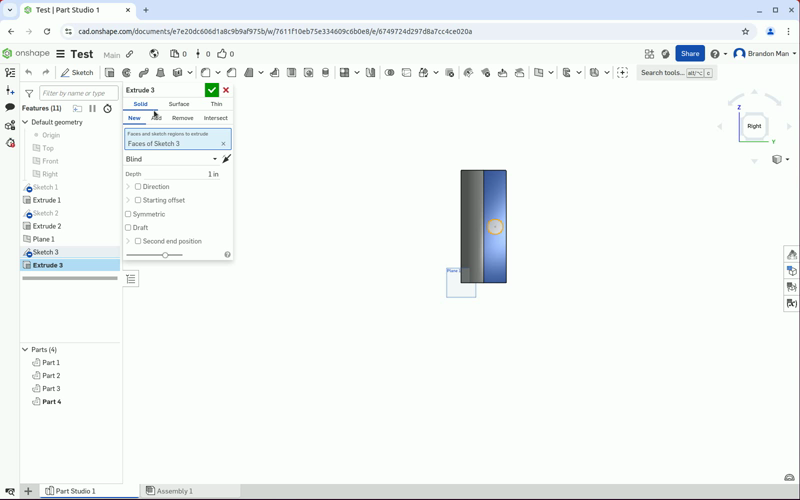
mouse_move(186, 120)
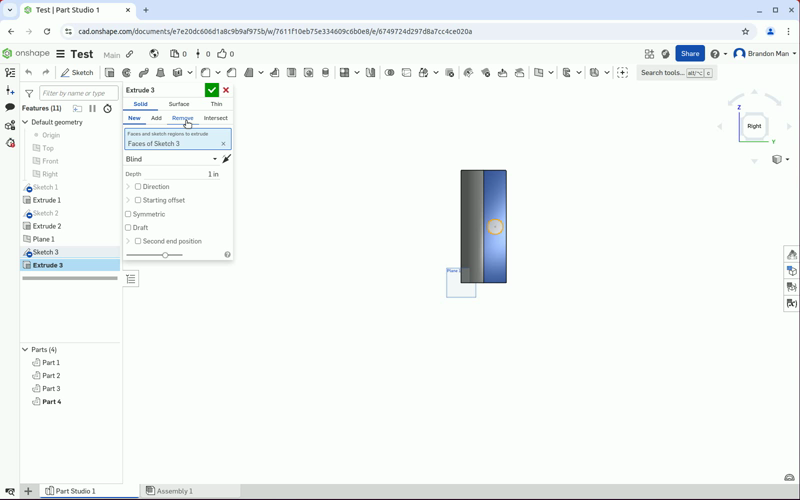
click(186, 120)
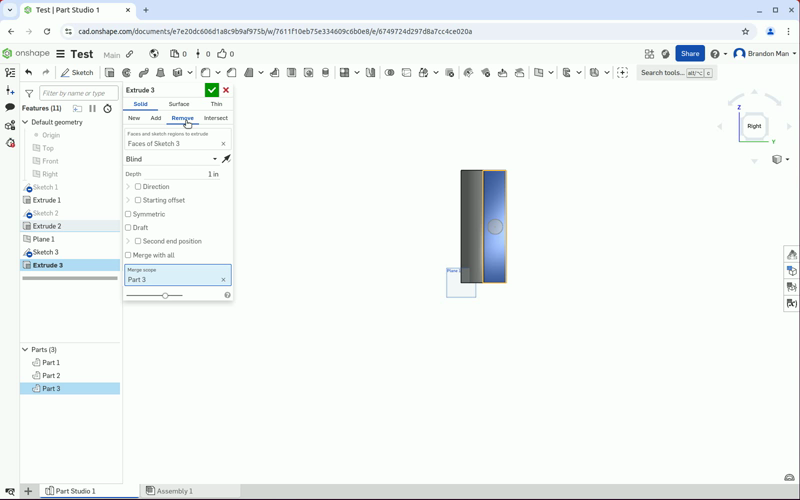
key(tab, 4)
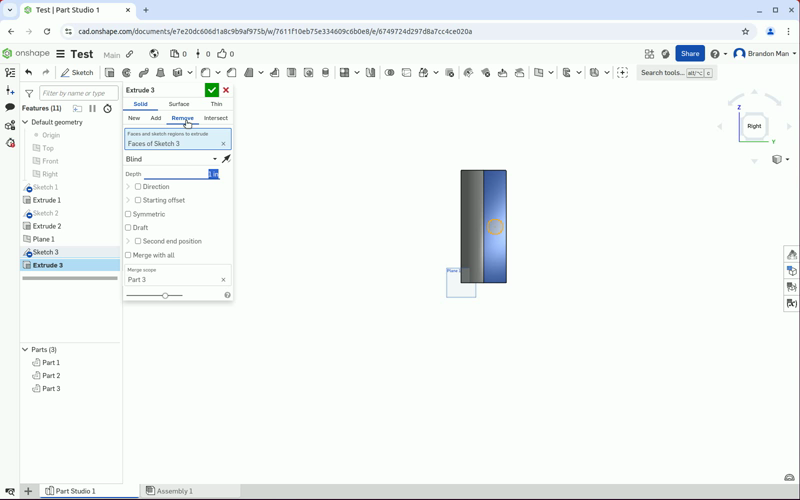
text(23.108)
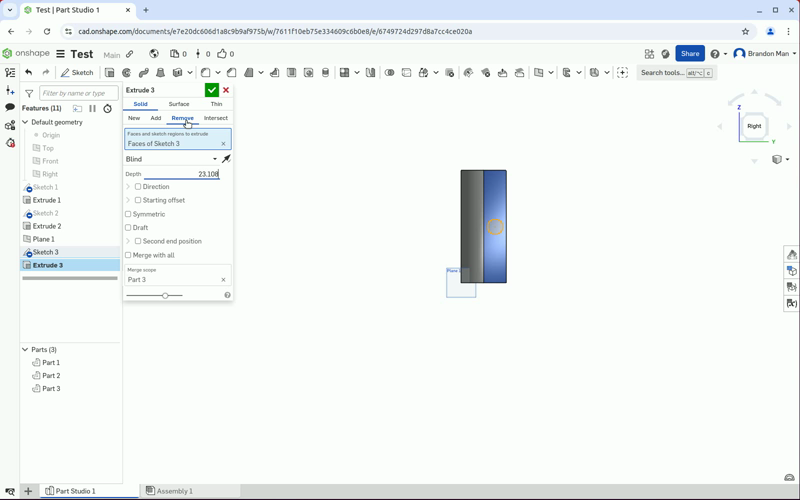
key(tab, 6)
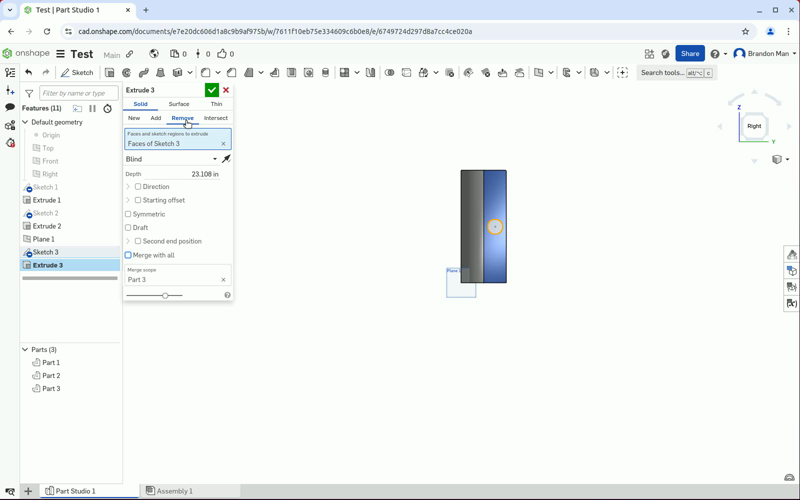
key(space)
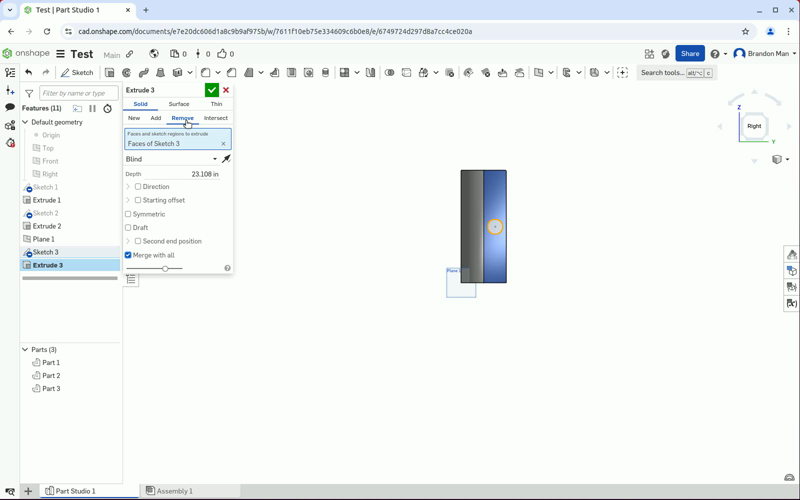
key(enter)
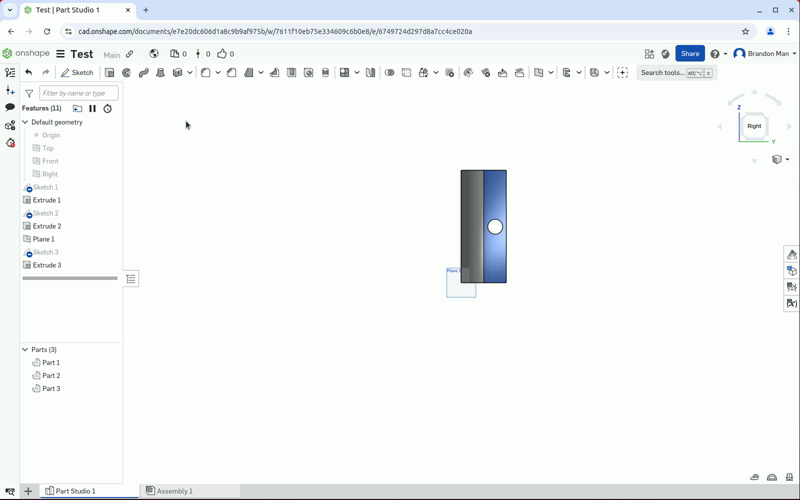
key(shift+h)
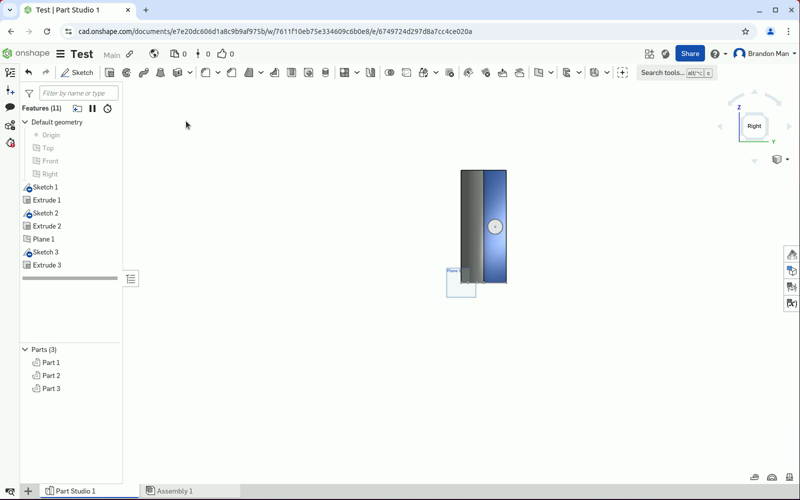
key(shift+h)
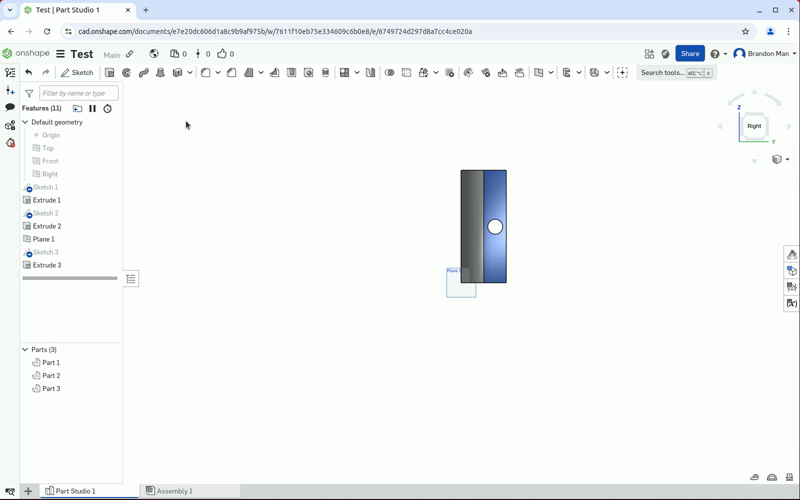
mouse_move(73, 189)
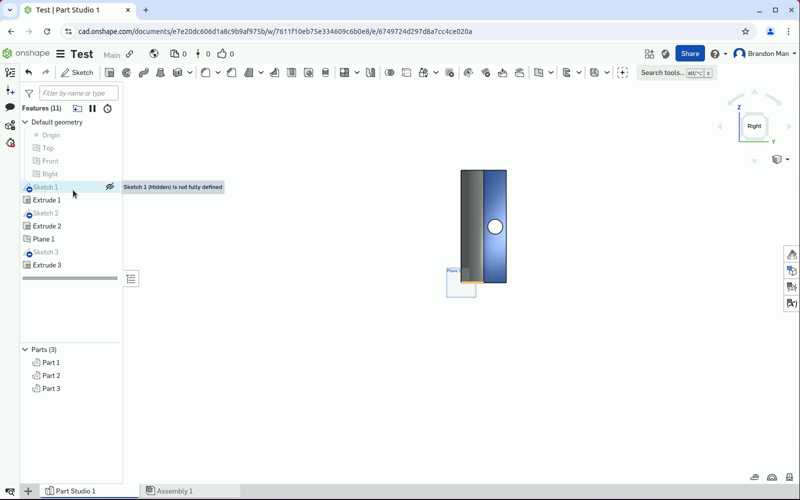
click(73, 189)
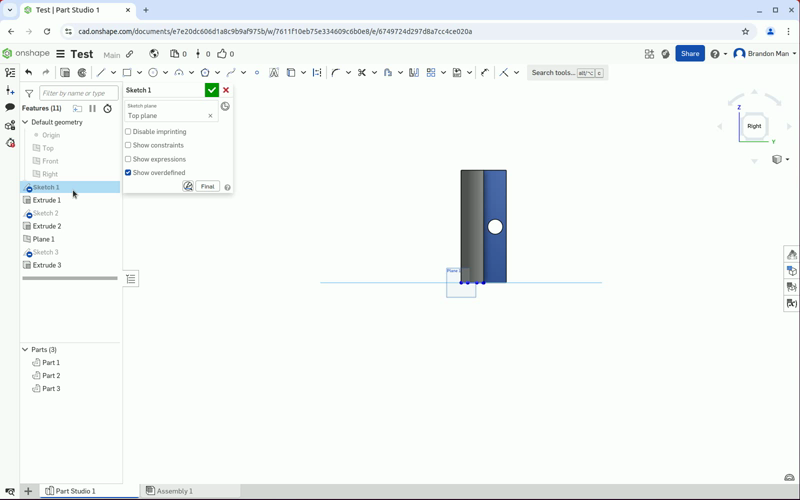
mouse_move(229, 92)
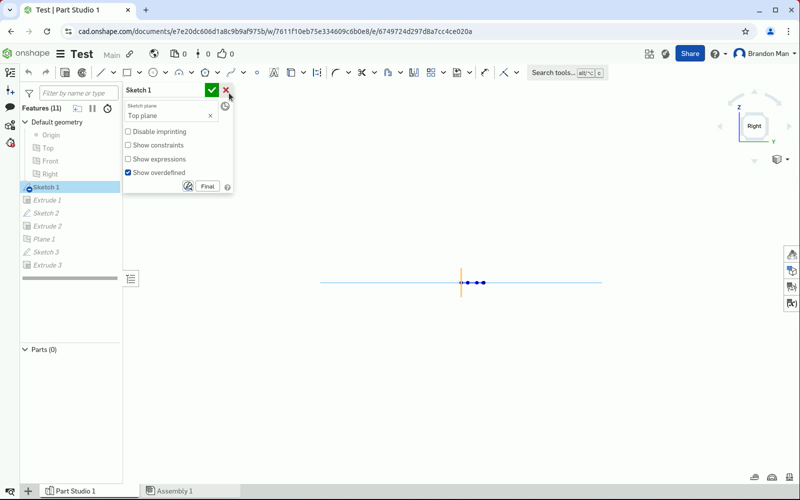
click(229, 92)
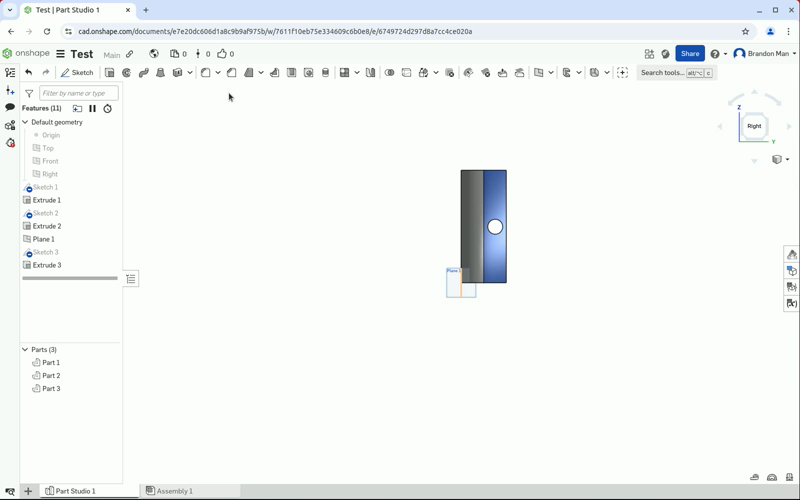
mouse_move(73, 352)
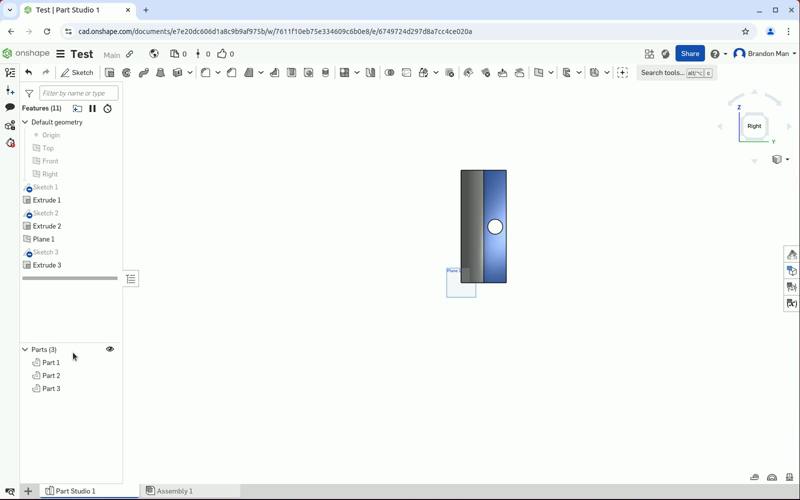
key(y)
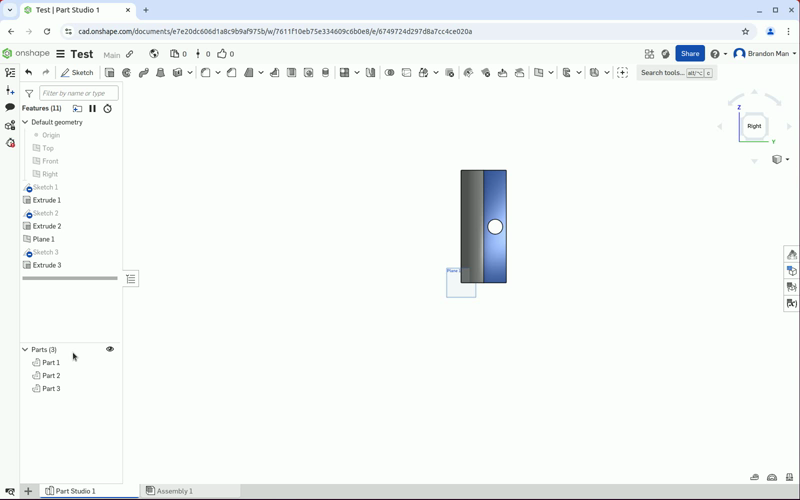
key(shift+p)
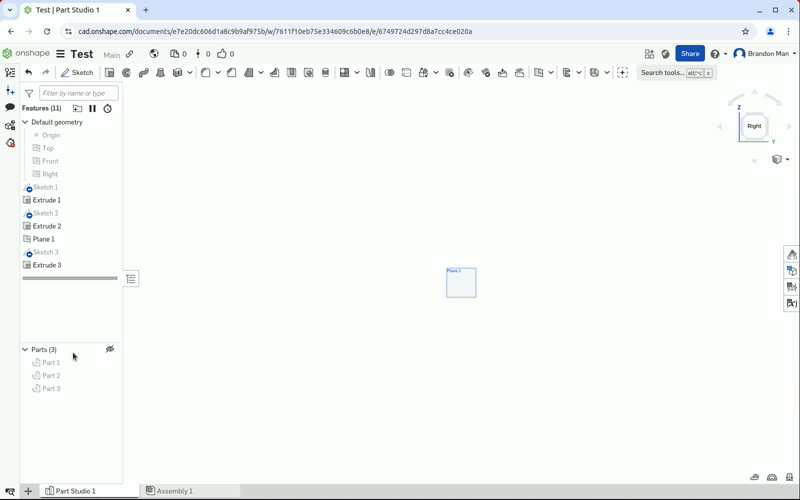
key(space)
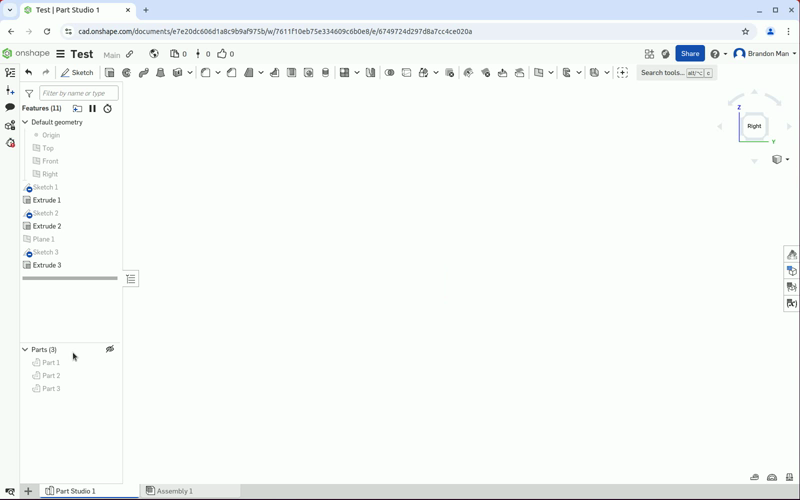
key_down(shift)
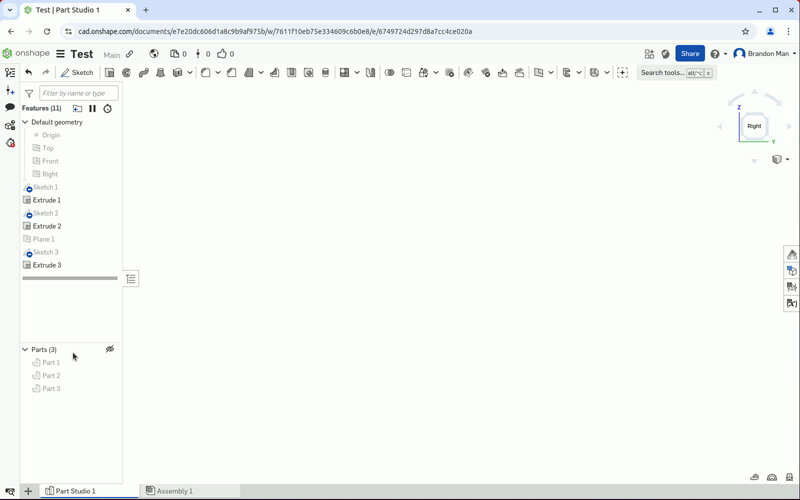
key(right)
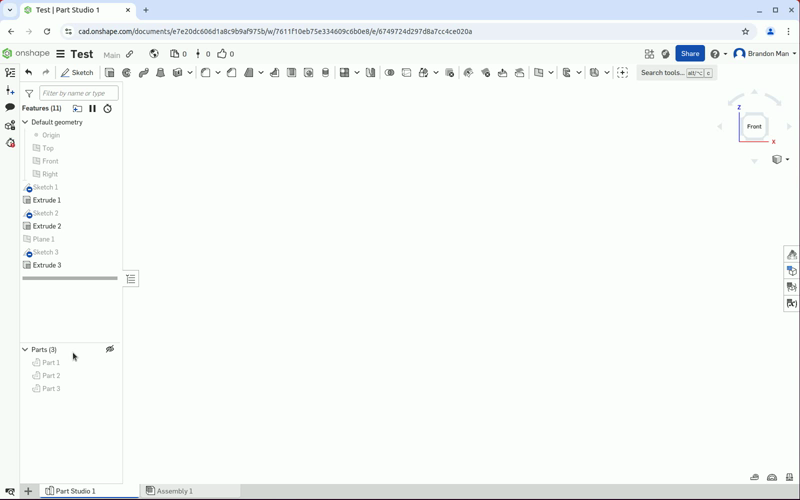
key_up(shift)
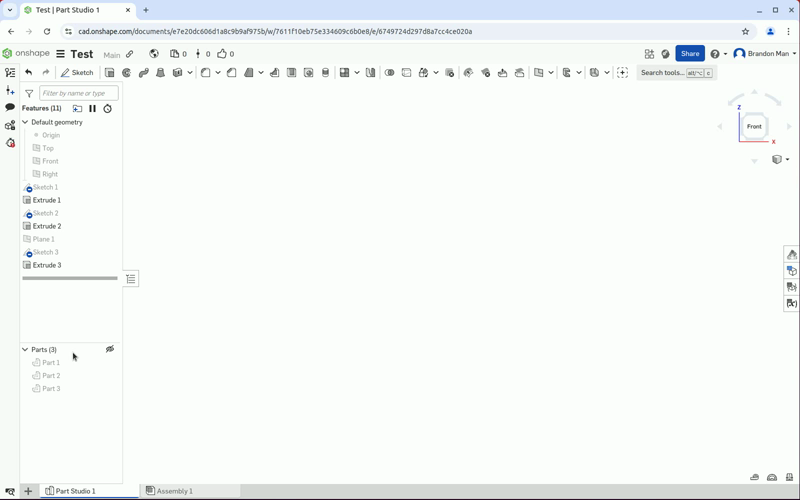
mouse_move(73, 352)
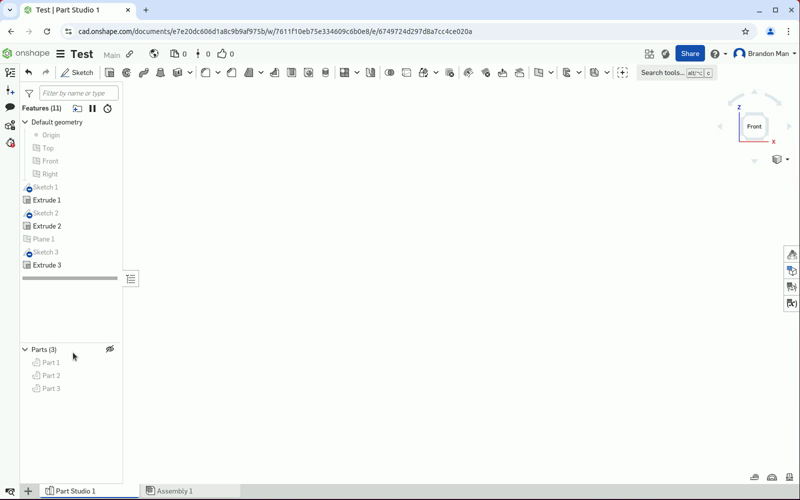
key(shift+y)
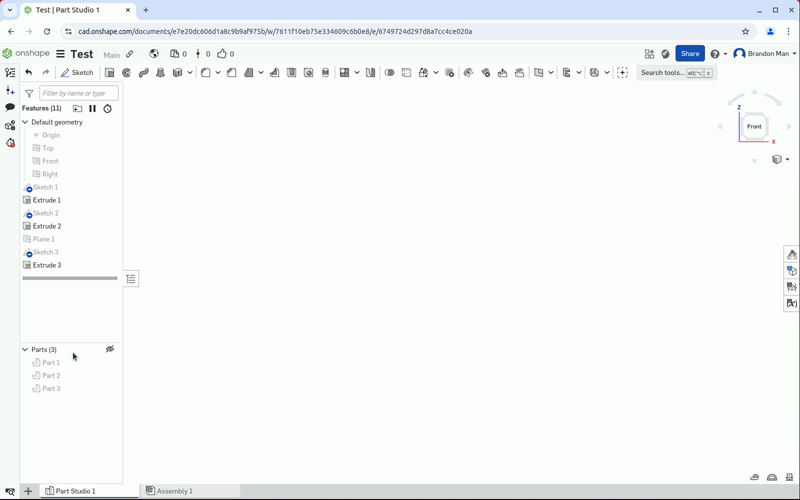
key(shift+s)
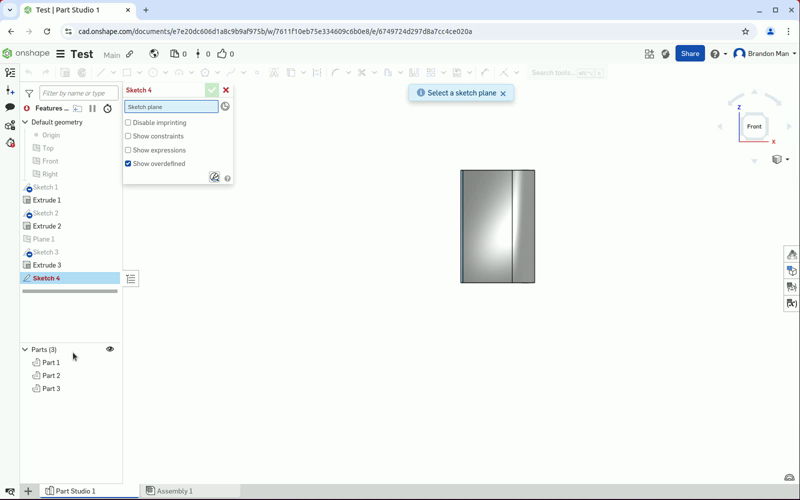
mouse_move(73, 163)
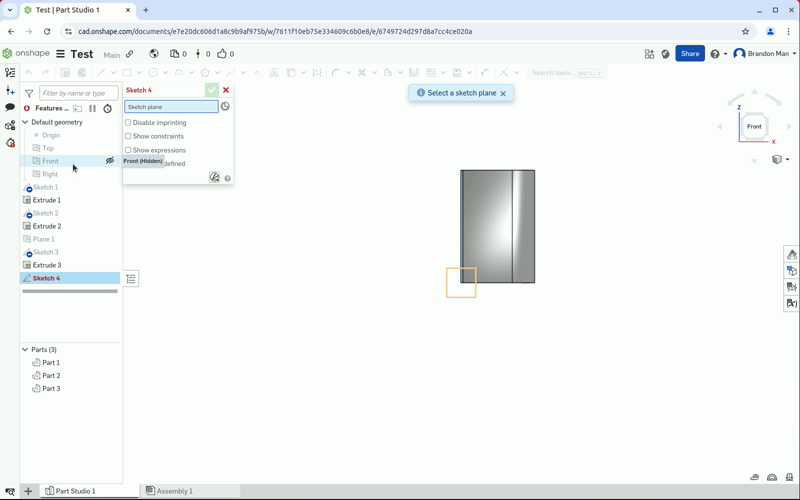
click(73, 163)
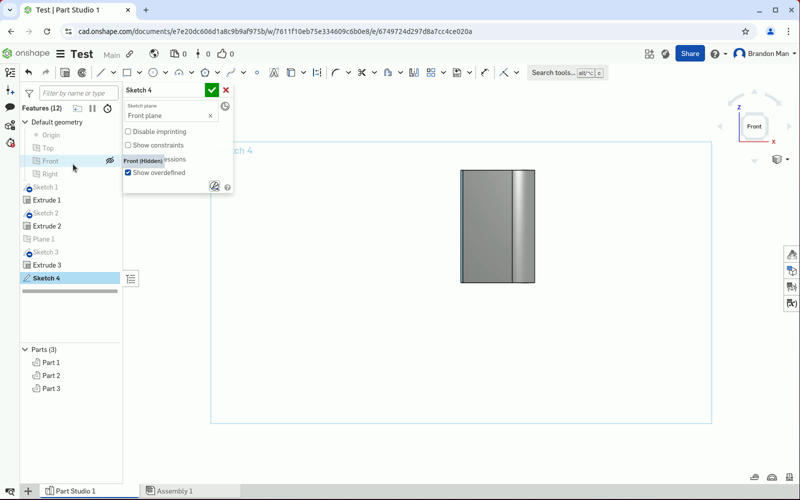
mouse_move(73, 352)
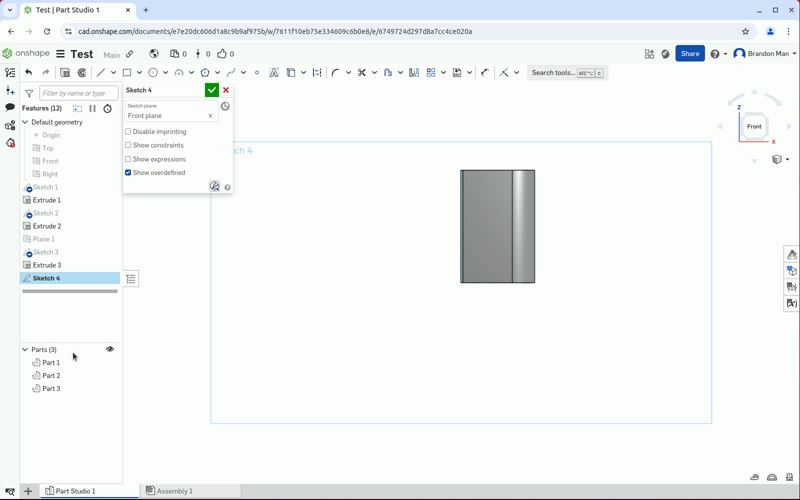
key(y)
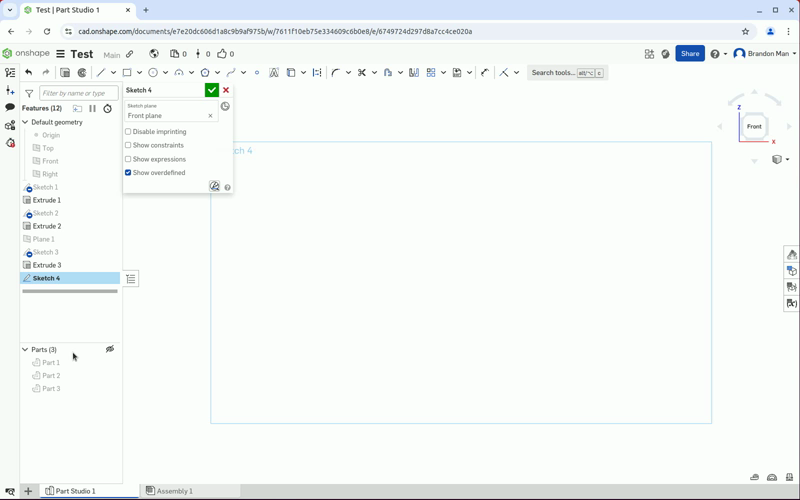
key(l)
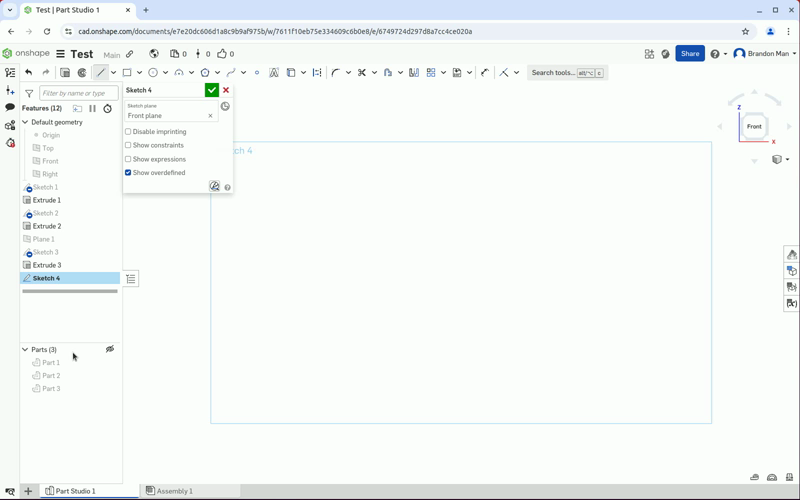
key_down(shift)
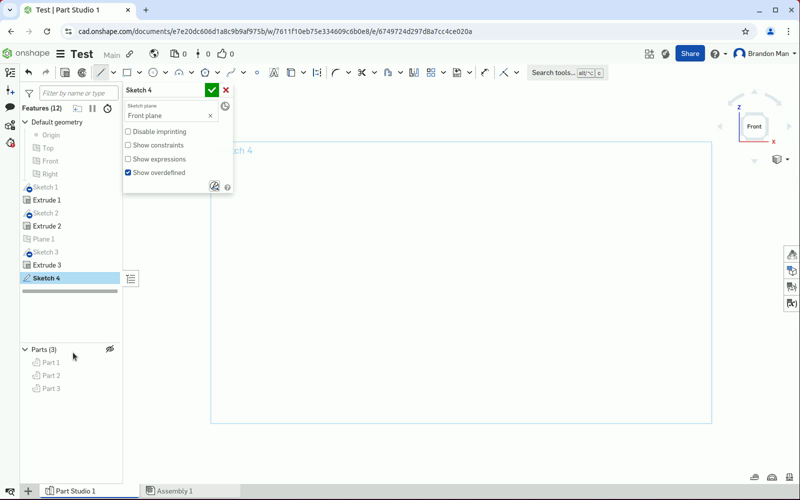
mouse_move(474, 246)
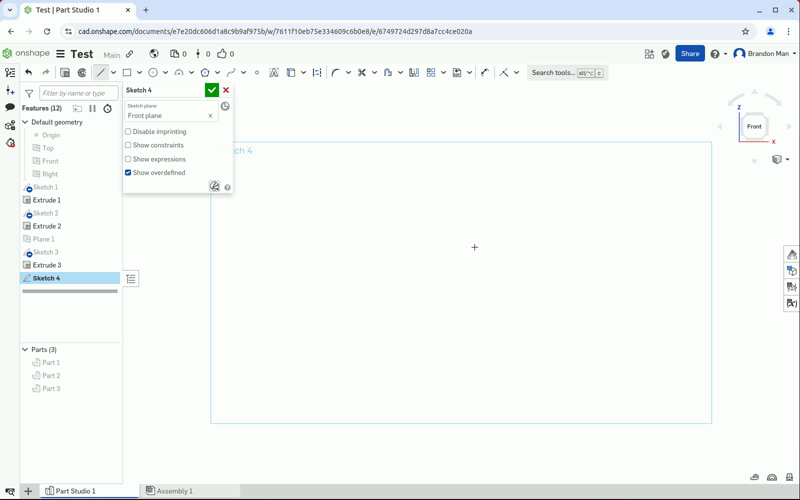
click(474, 246)
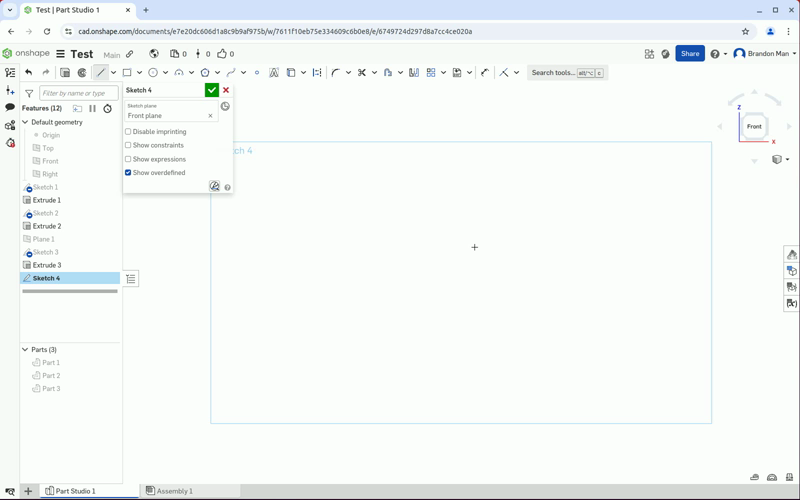
key_up(shift)
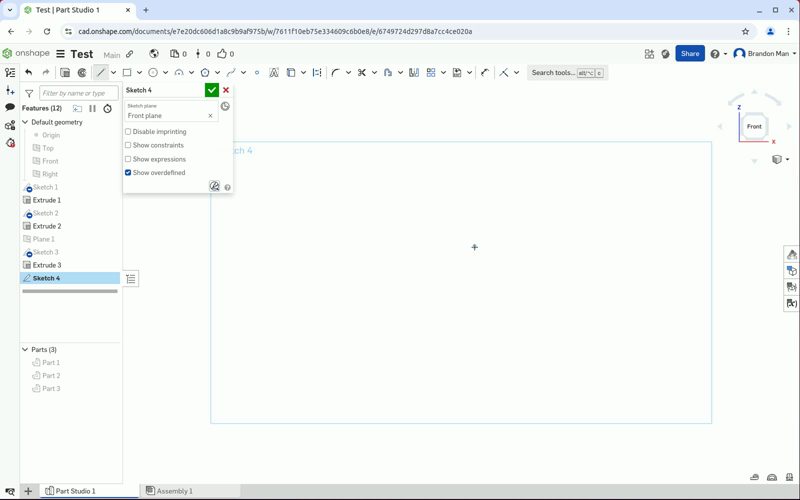
key_down(shift)
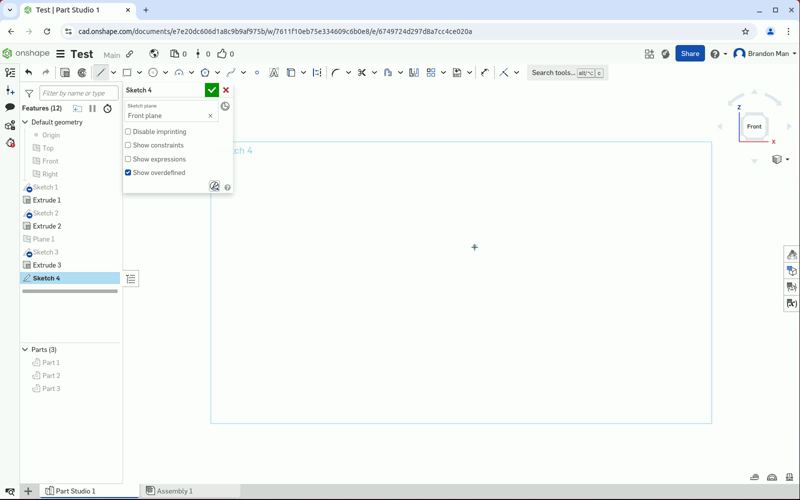
mouse_move(504, 246)
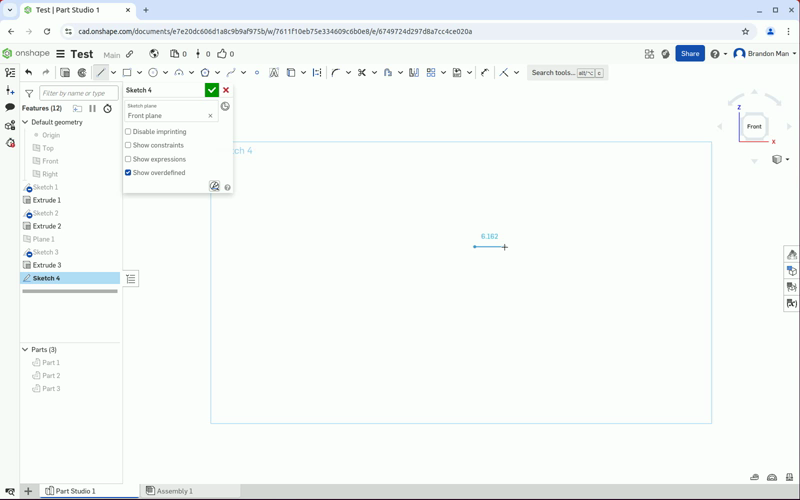
mouse_move(492, 246)
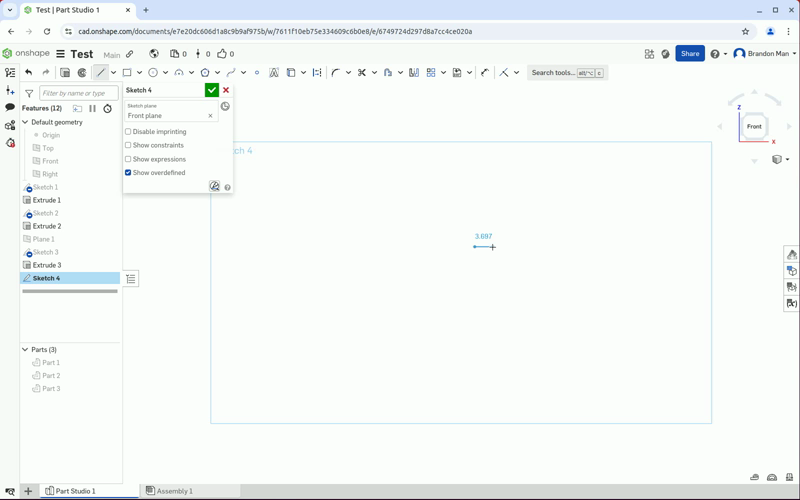
click(492, 246)
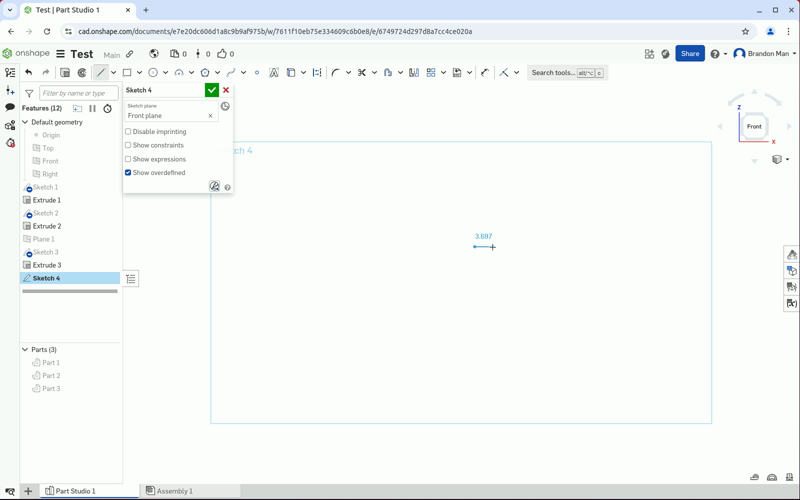
key_up(shift)
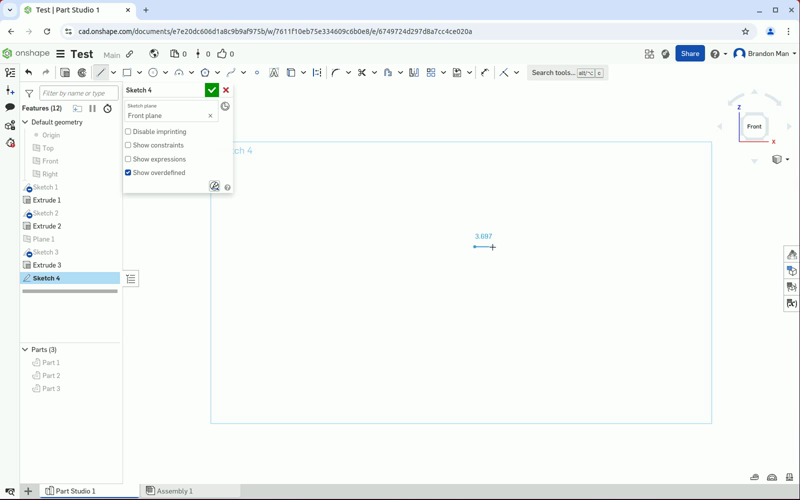
key_down(shift)
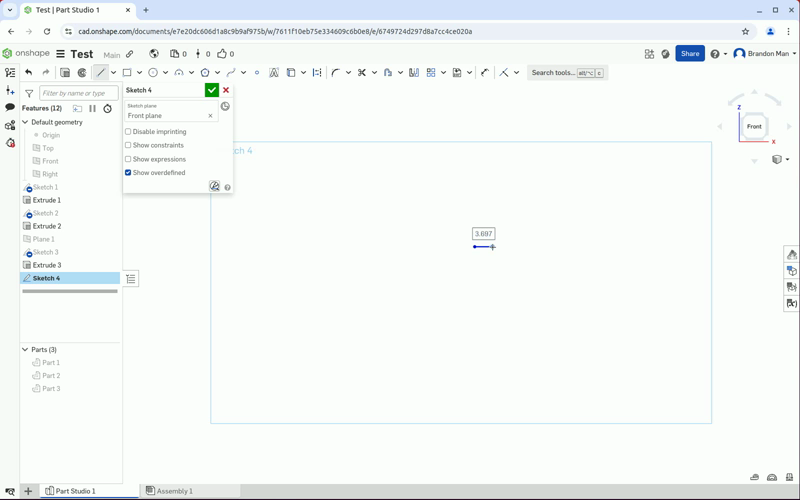
mouse_move(522, 246)
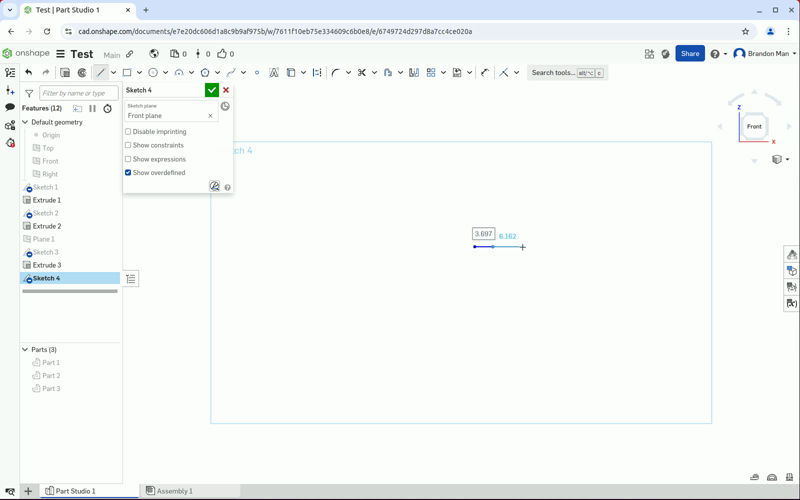
mouse_move(492, 201)
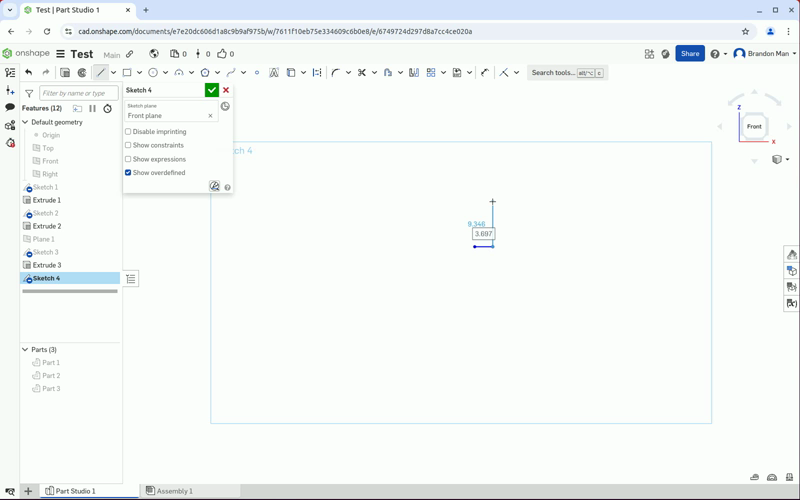
click(492, 201)
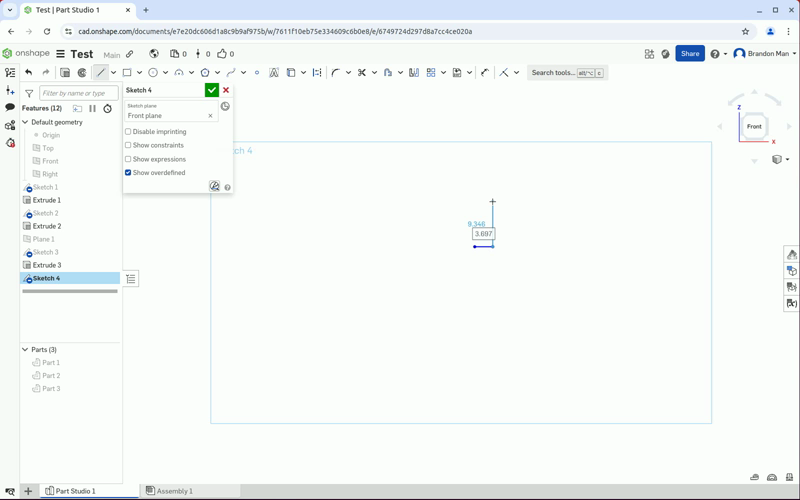
key_up(shift)
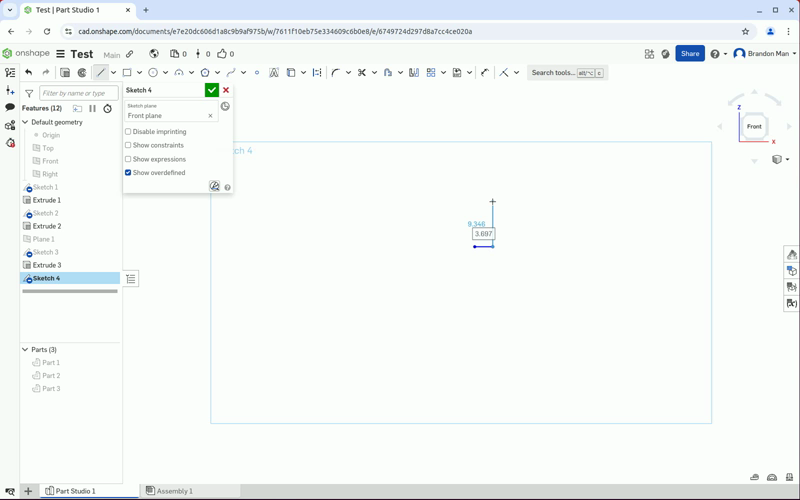
key_down(shift)
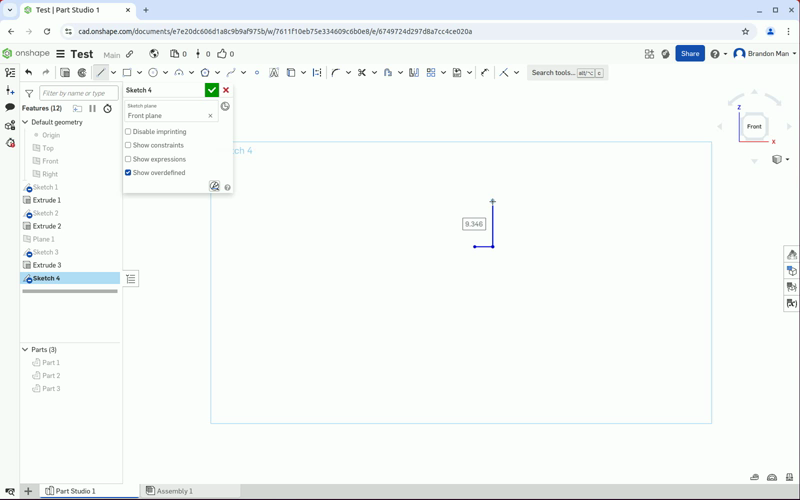
mouse_move(522, 201)
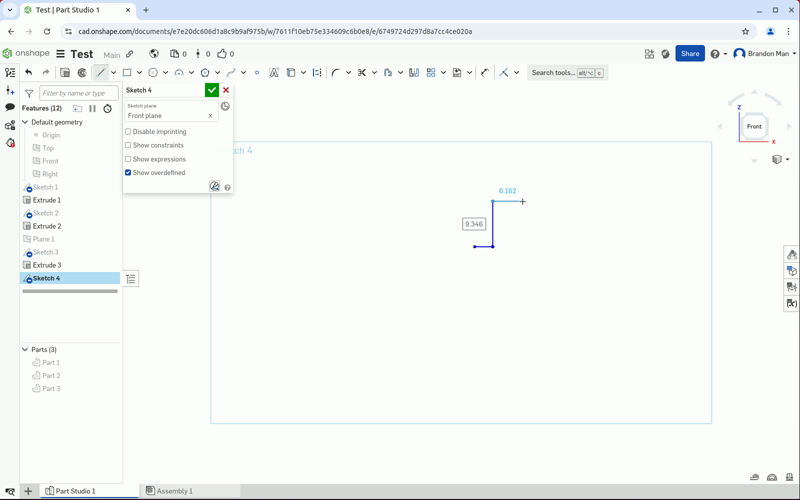
mouse_move(474, 201)
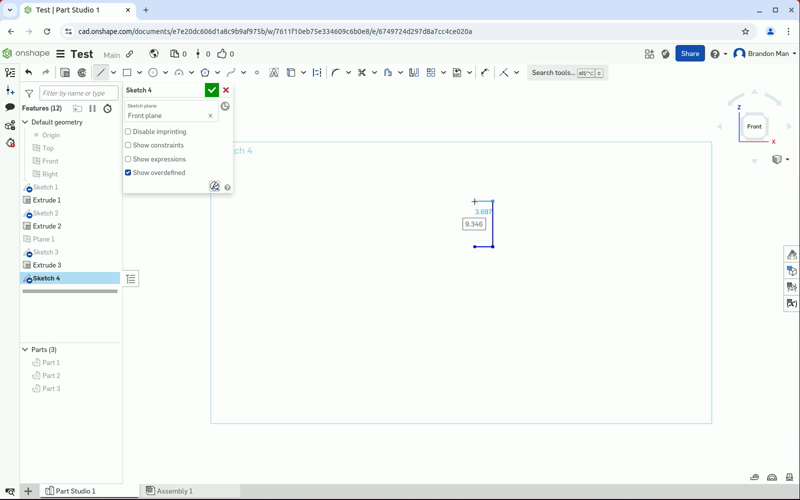
click(474, 201)
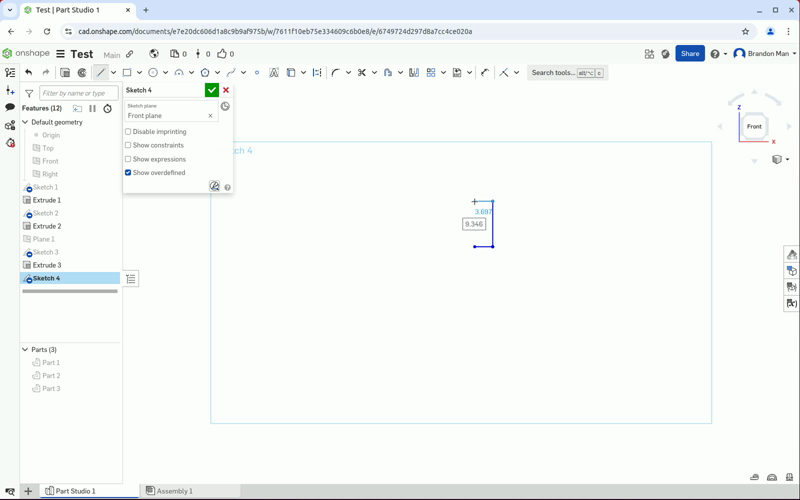
key_up(shift)
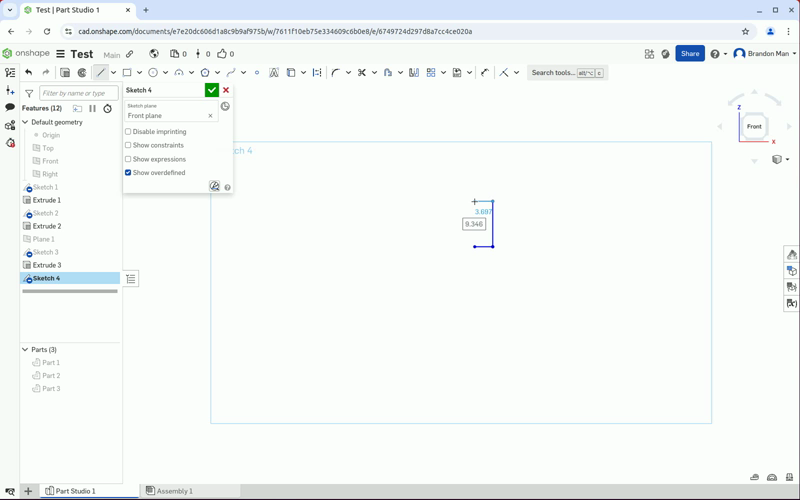
mouse_move(504, 201)
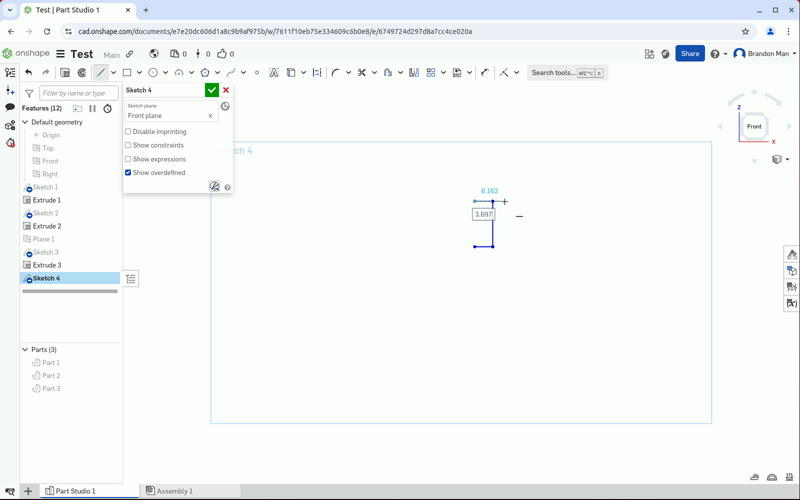
key_down(shift)
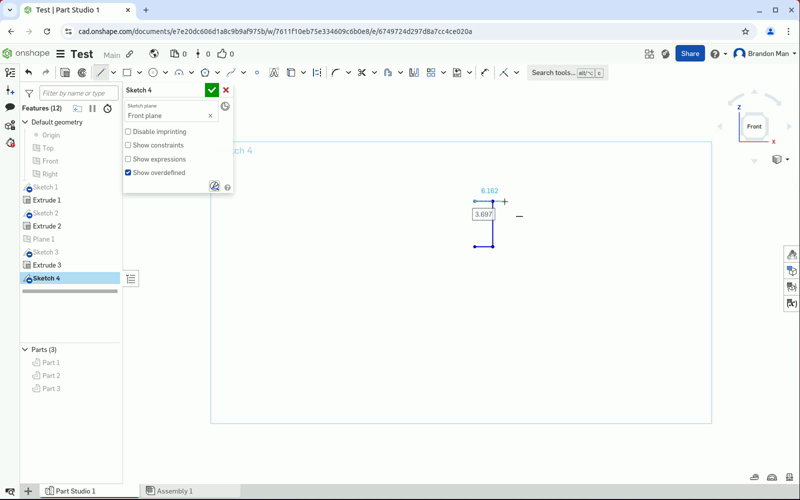
mouse_move(474, 246)
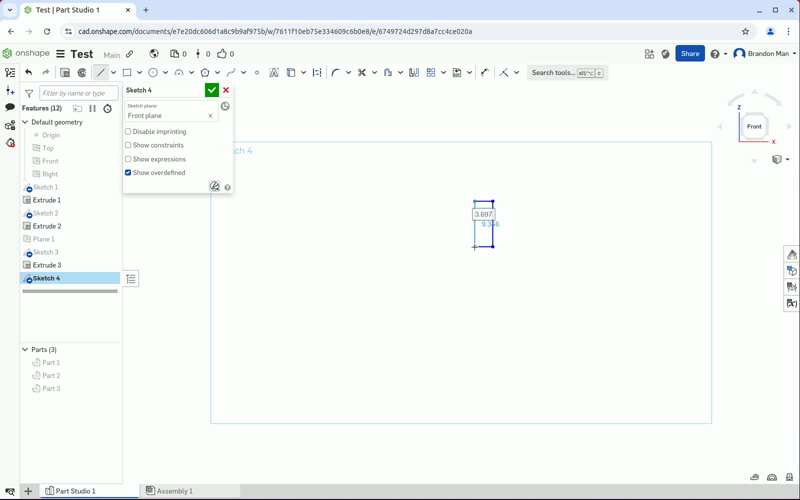
key_up(shift)
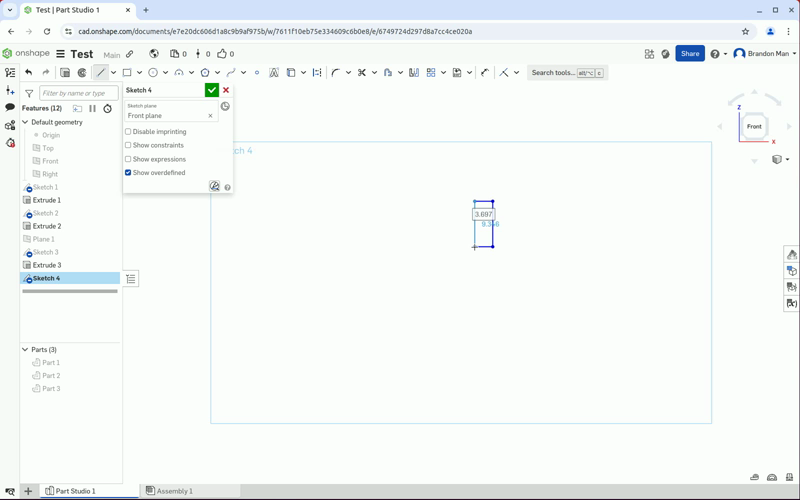
click(474, 246)
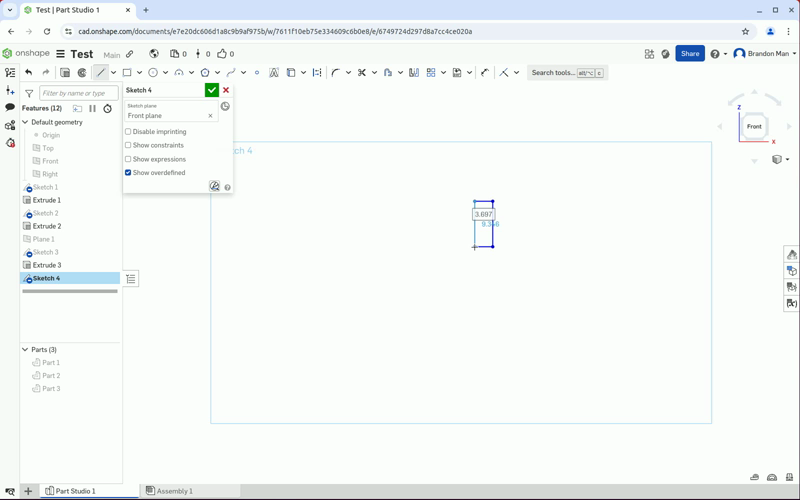
key(esc)
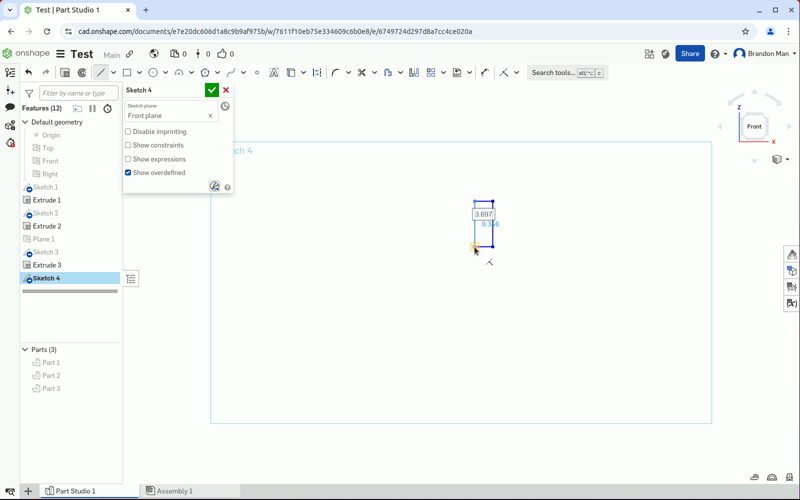
mouse_move(481, 225)
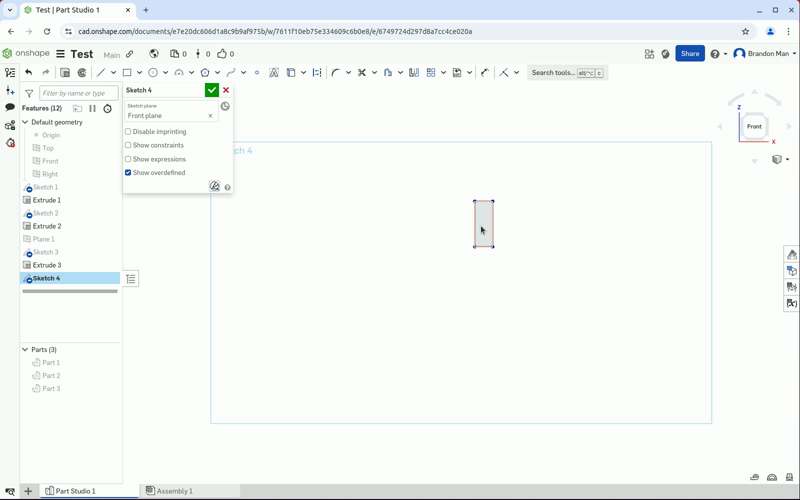
scroll(6)
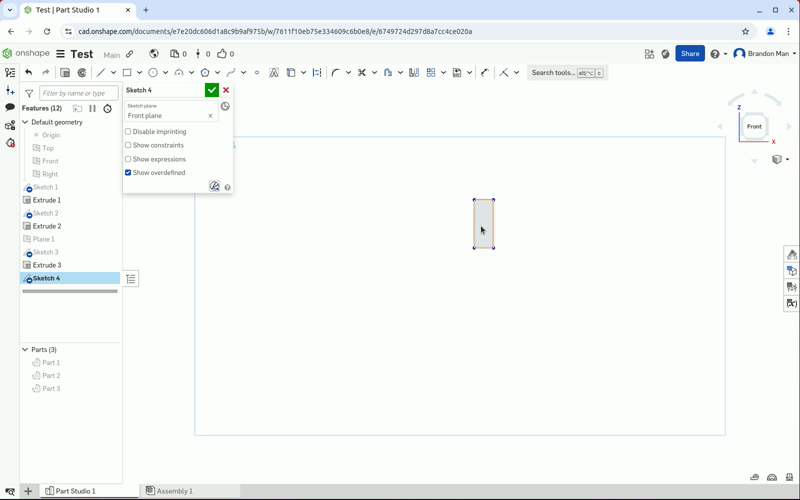
scroll(6)
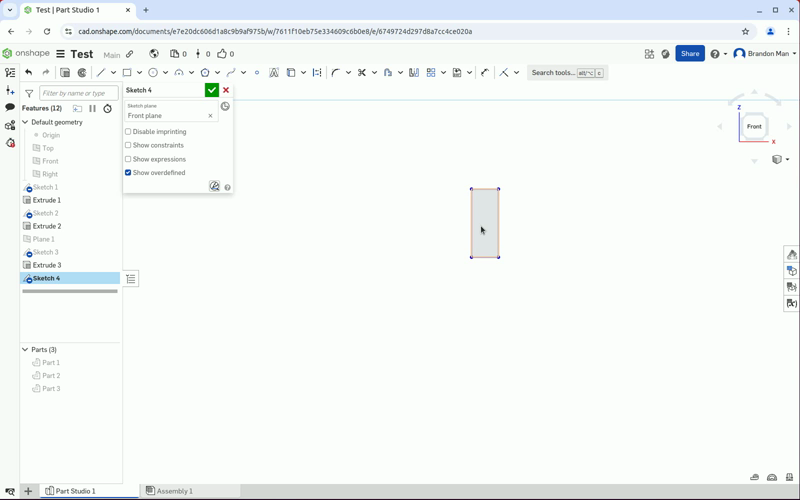
scroll(6)
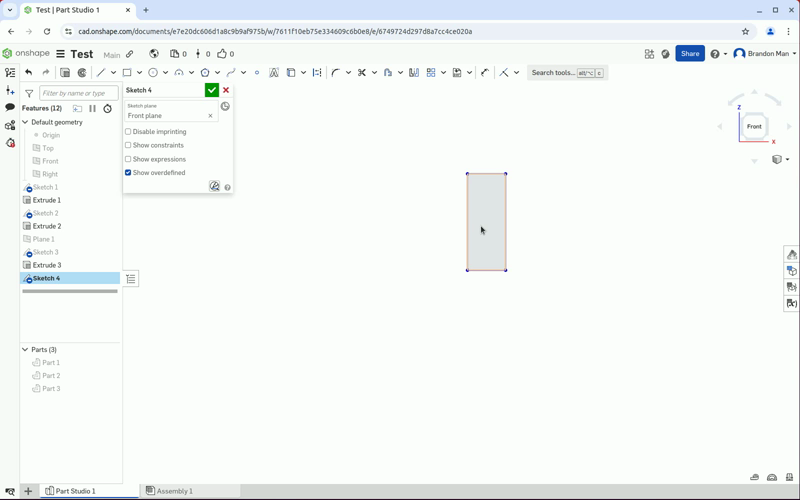
scroll(6)
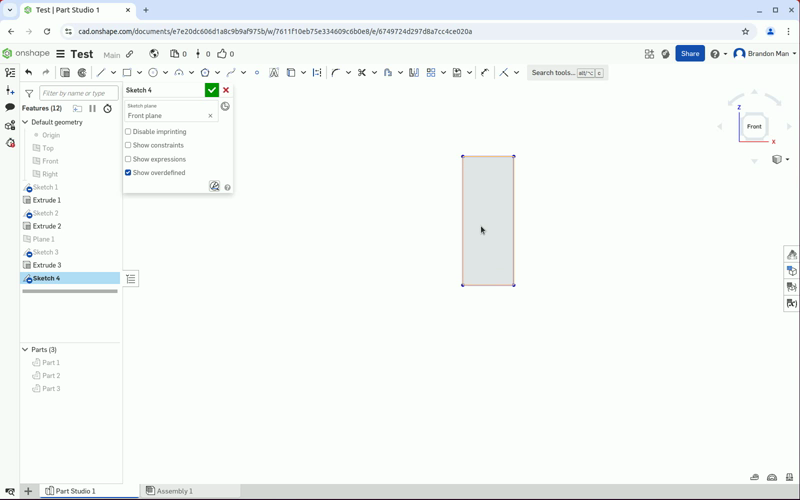
scroll(6)
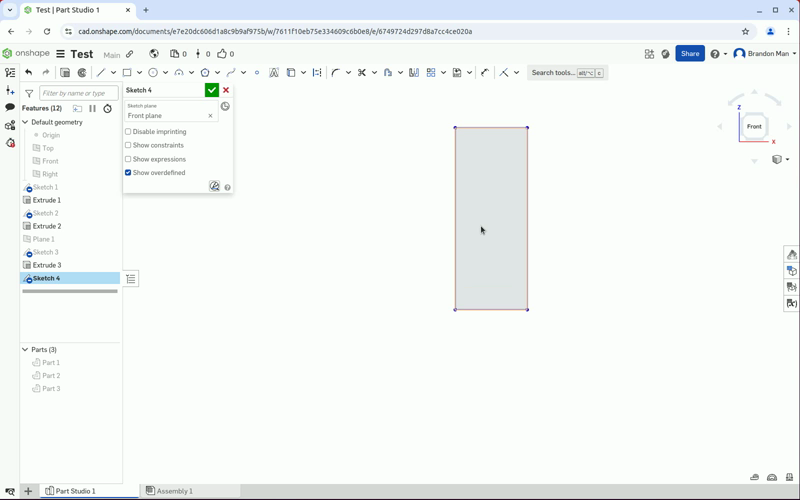
scroll(6)
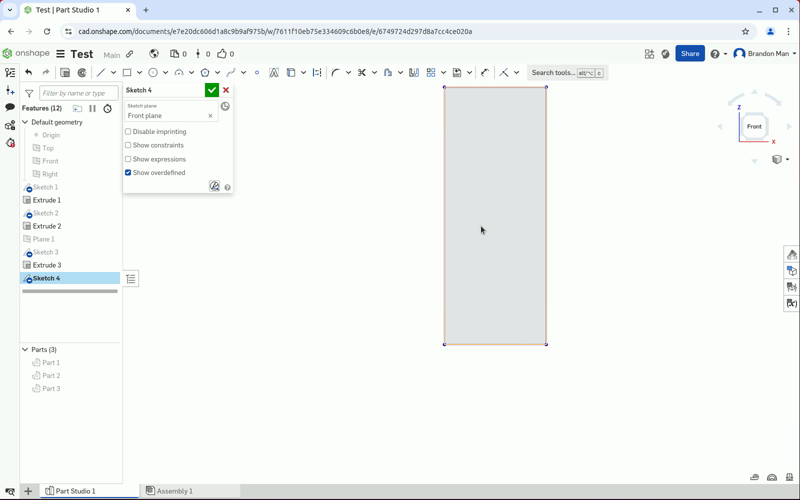
scroll(6)
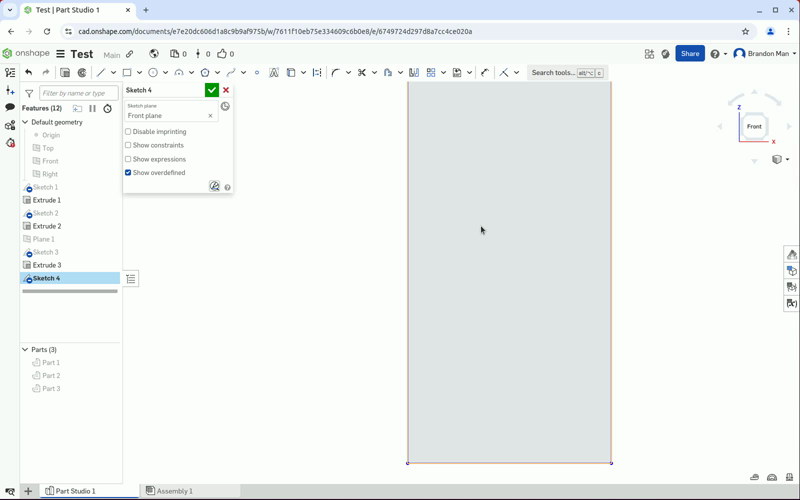
click(481, 225)
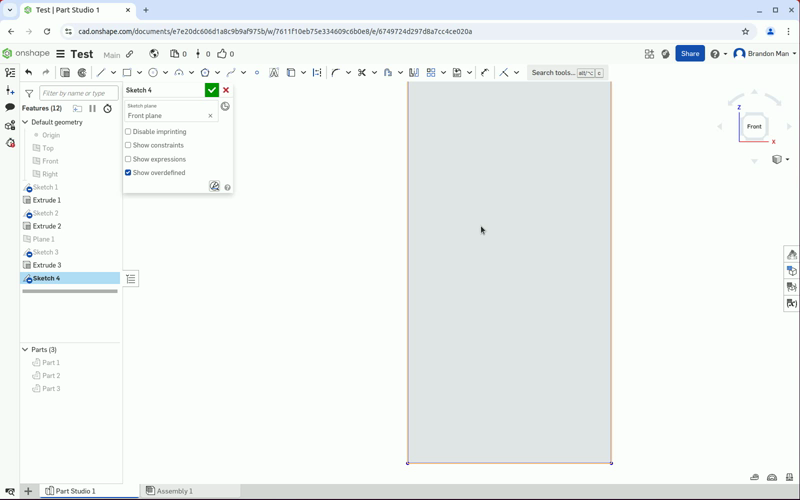
scroll(-6)
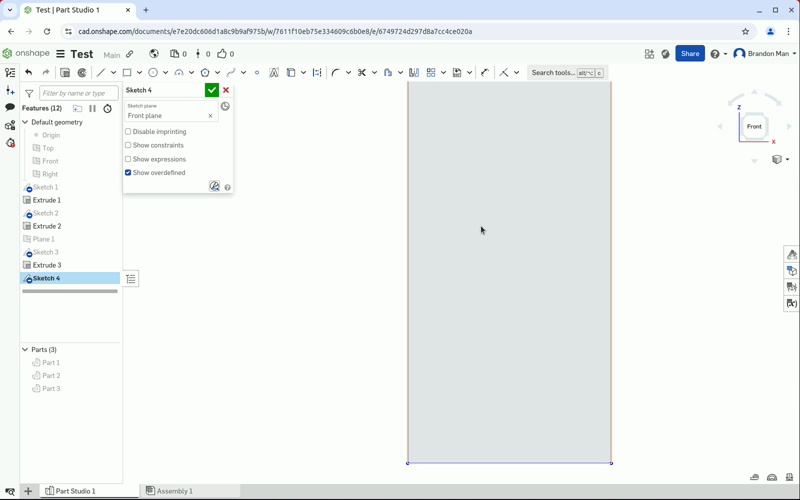
scroll(-6)
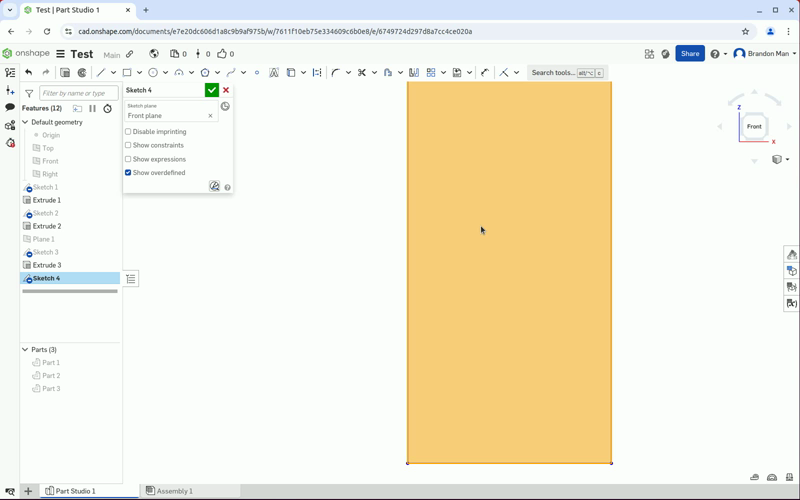
scroll(-6)
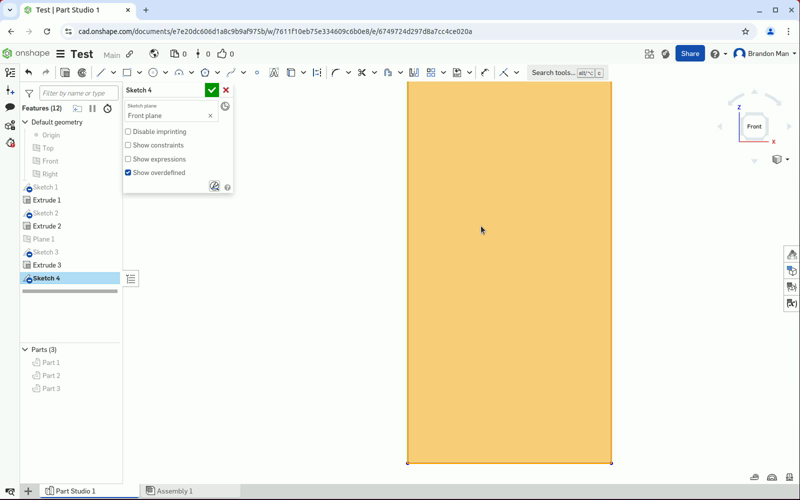
scroll(-6)
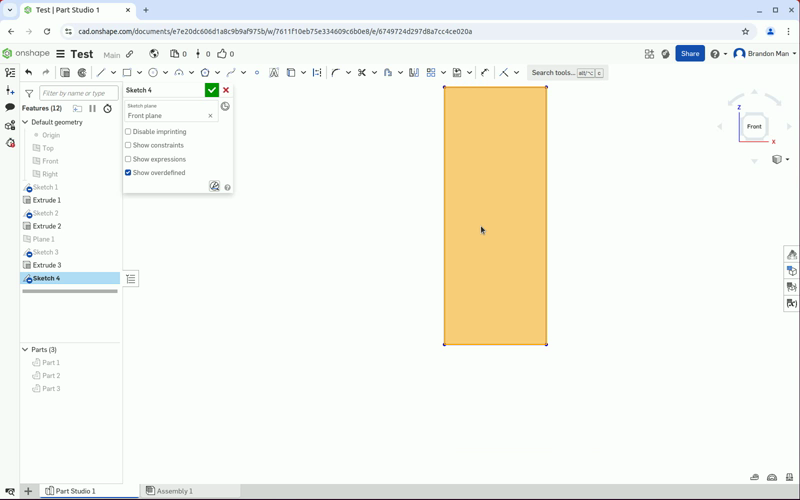
scroll(-6)
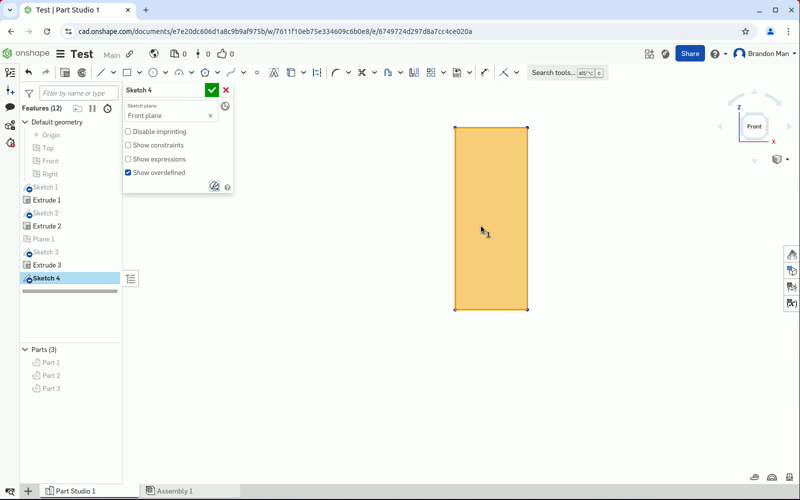
scroll(-6)
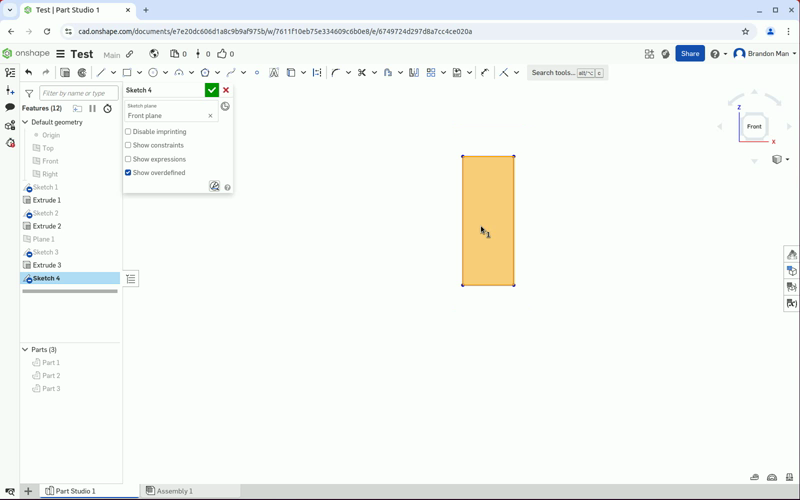
scroll(-6)
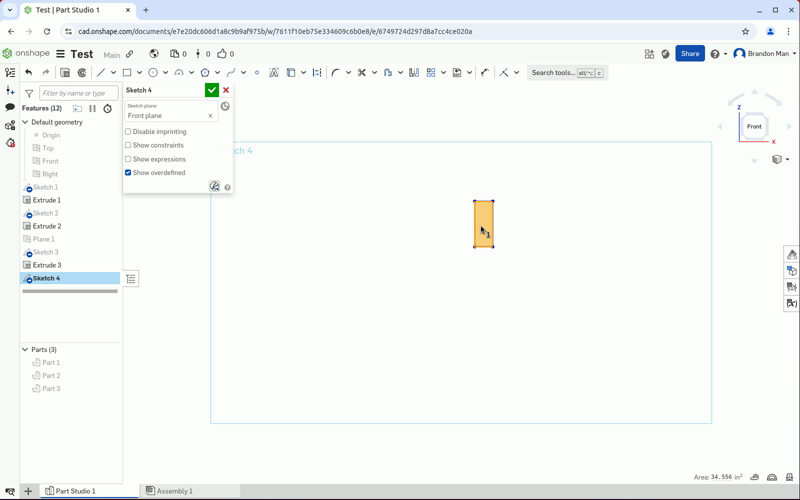
mouse_move(73, 352)
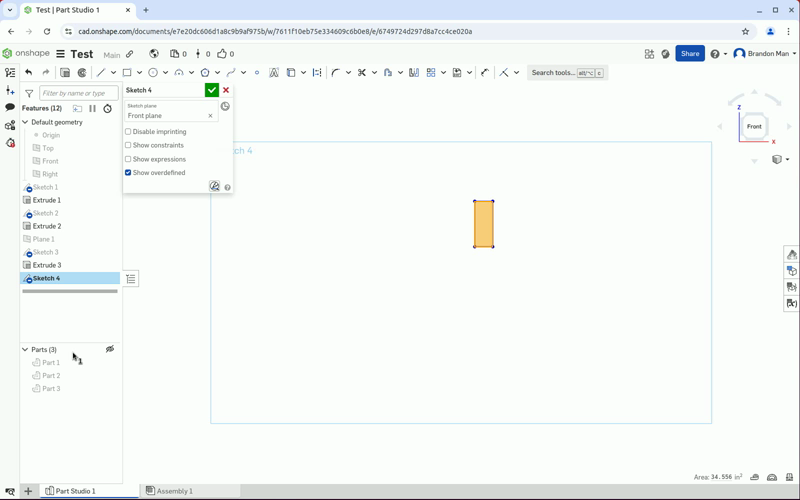
key(shift+y)
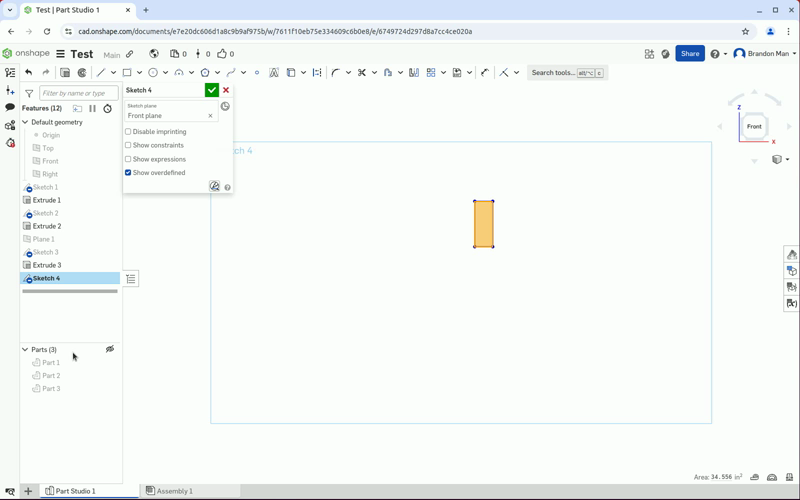
key(shift+e)
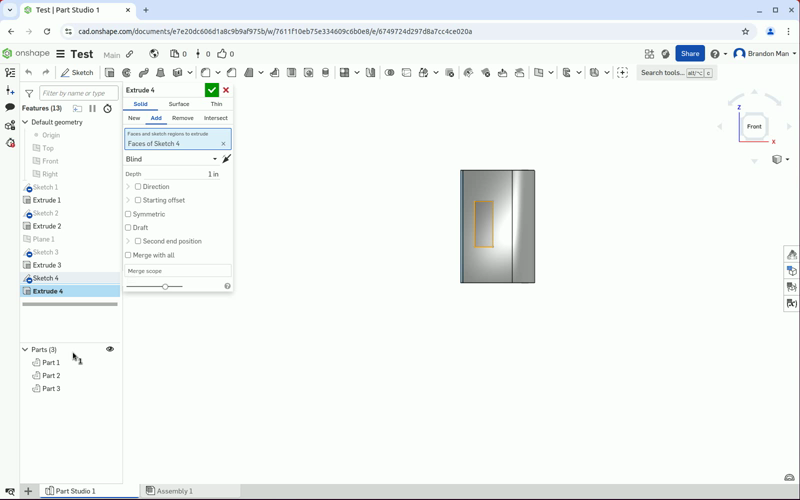
mouse_move(143, 106)
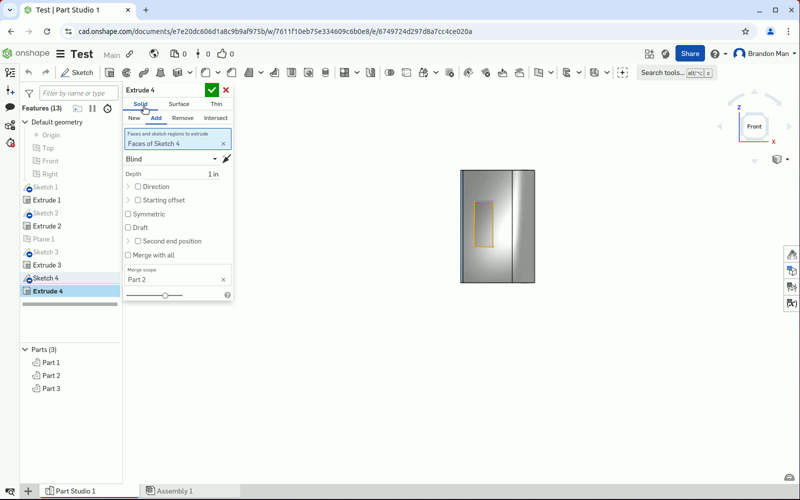
click(143, 106)
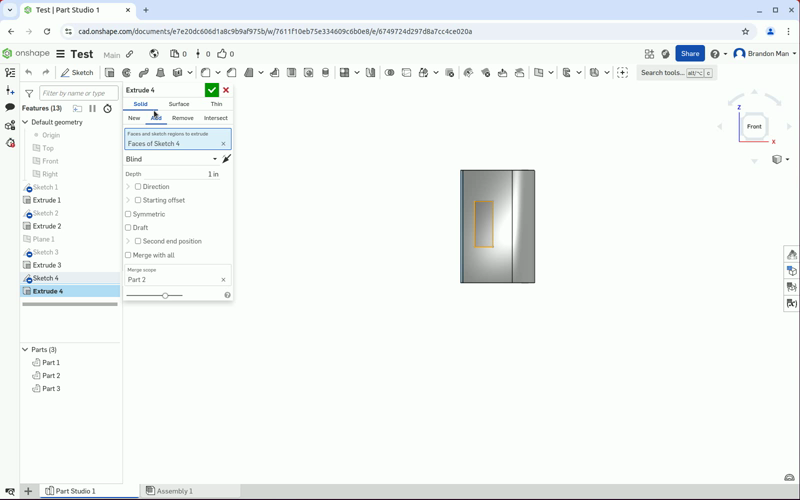
mouse_move(186, 120)
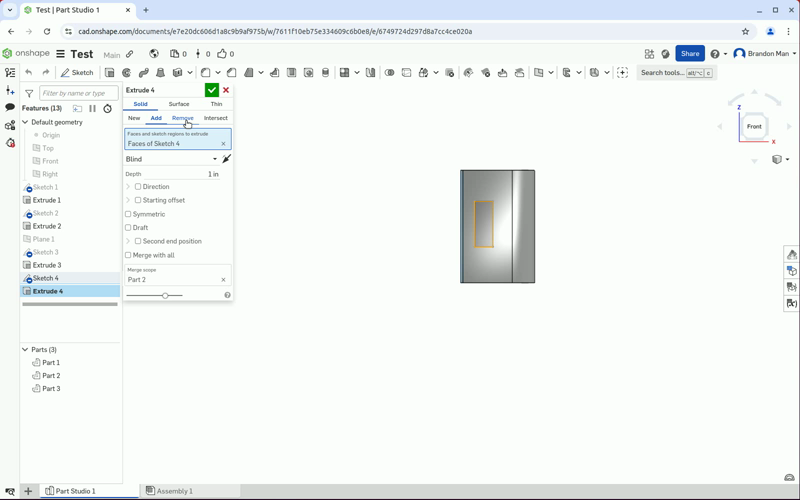
click(186, 120)
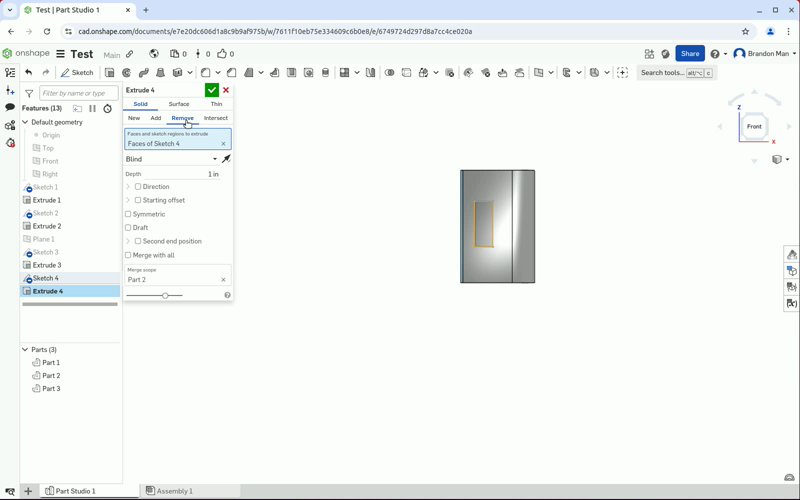
key(tab, 4)
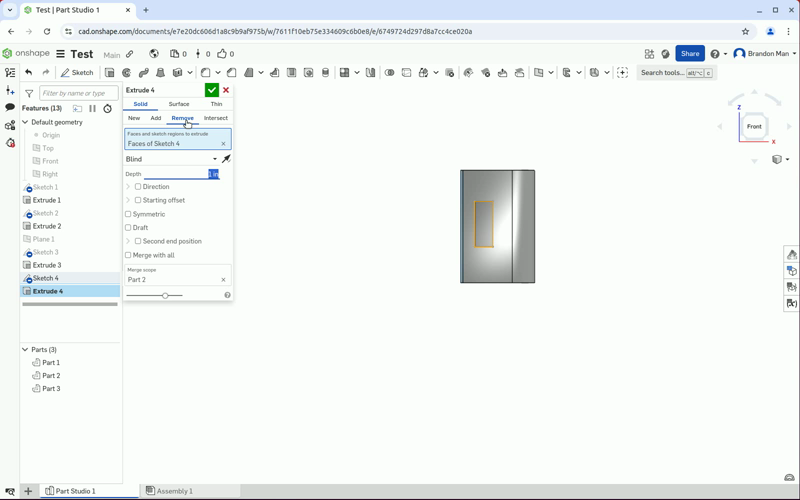
text(23.108)
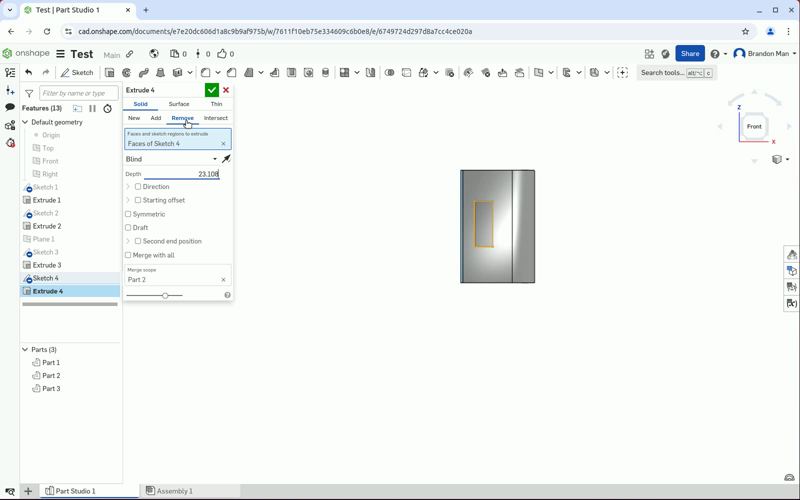
key(tab, 6)
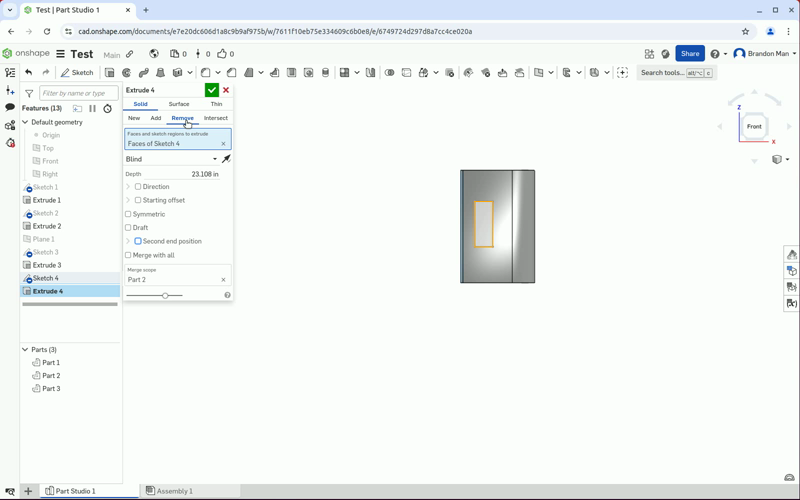
key(space)
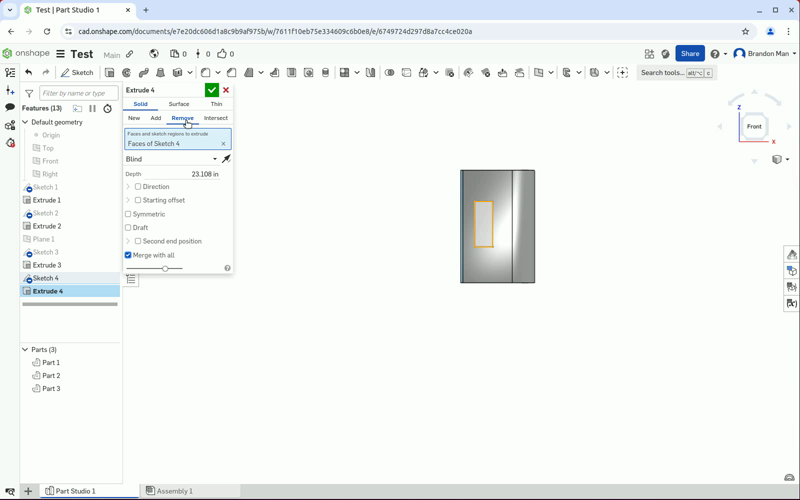
key(enter)
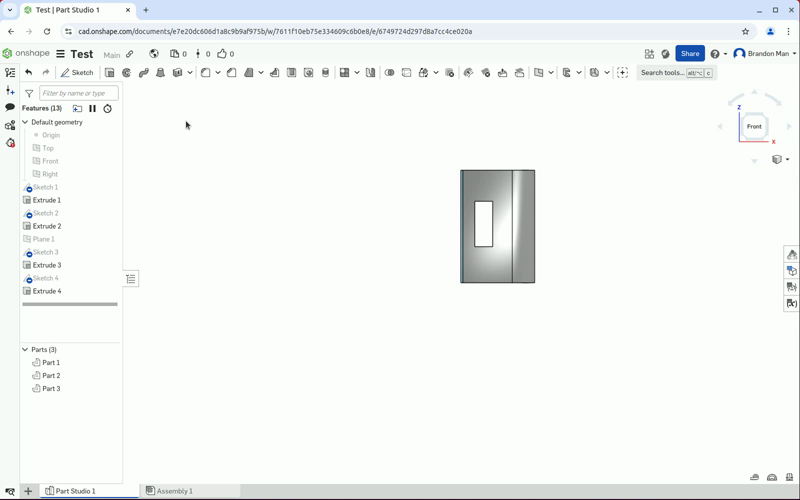
key(shift+h)
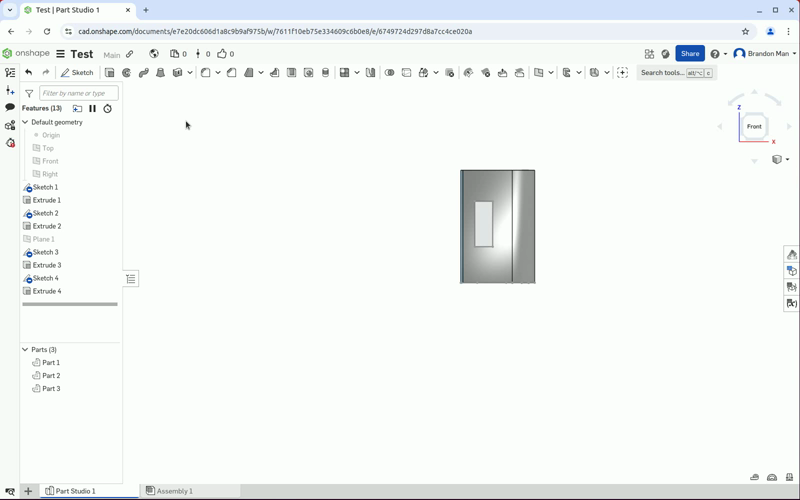
key(shift+h)
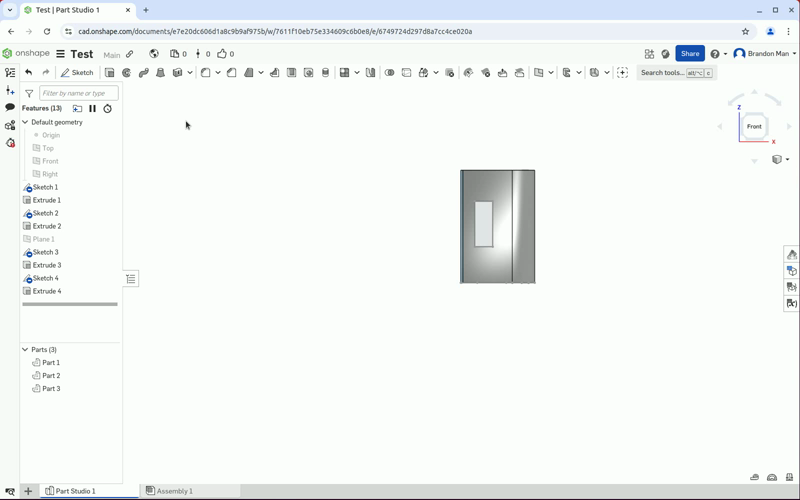
key(shift+7)
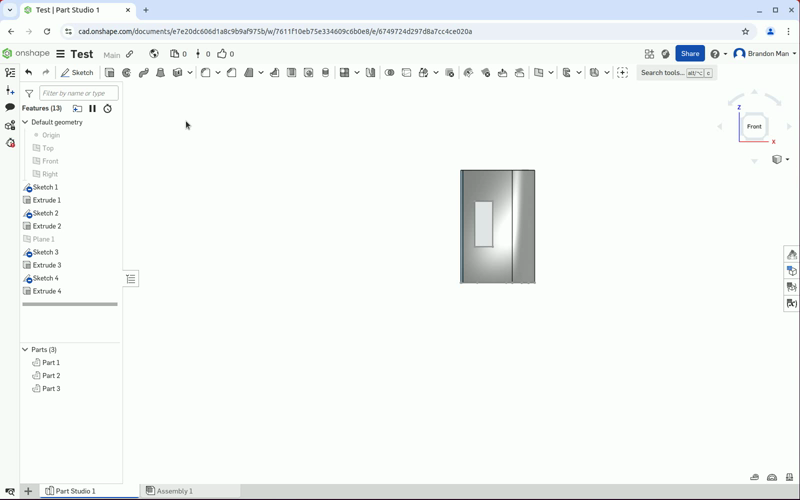
key(left, 2)
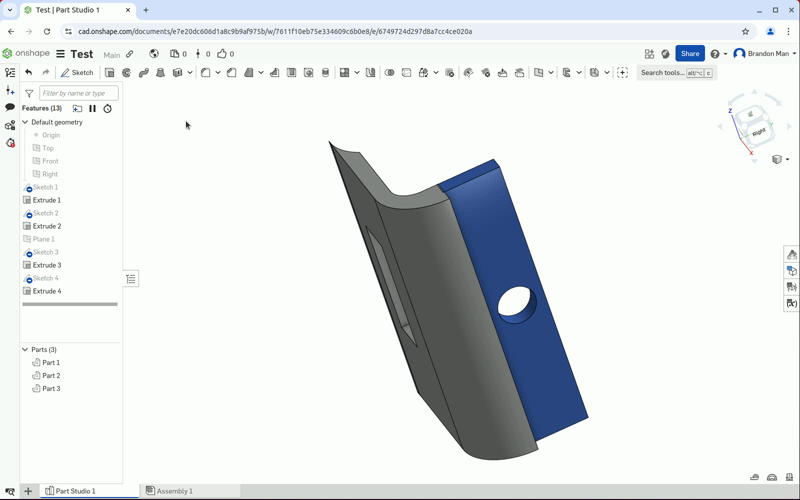
key(down, 2)
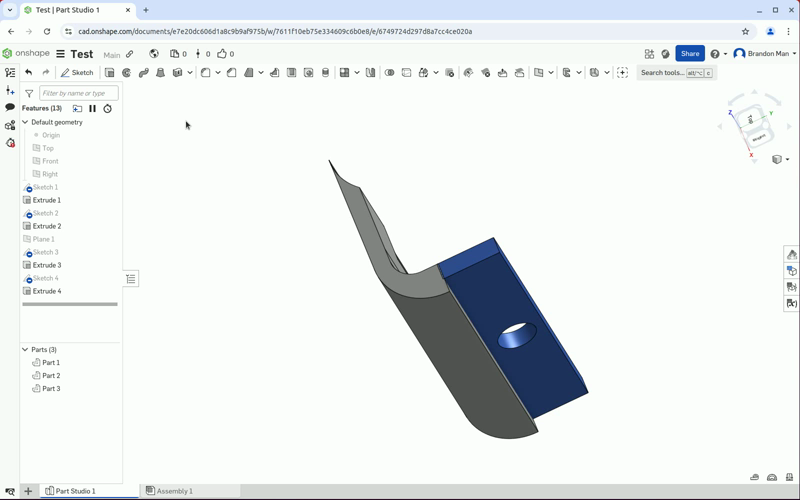
key(up, 2)
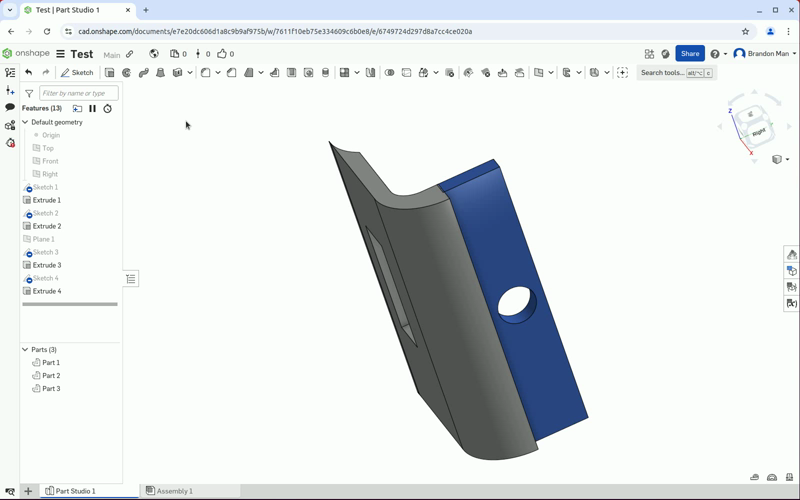
key(right, 2)
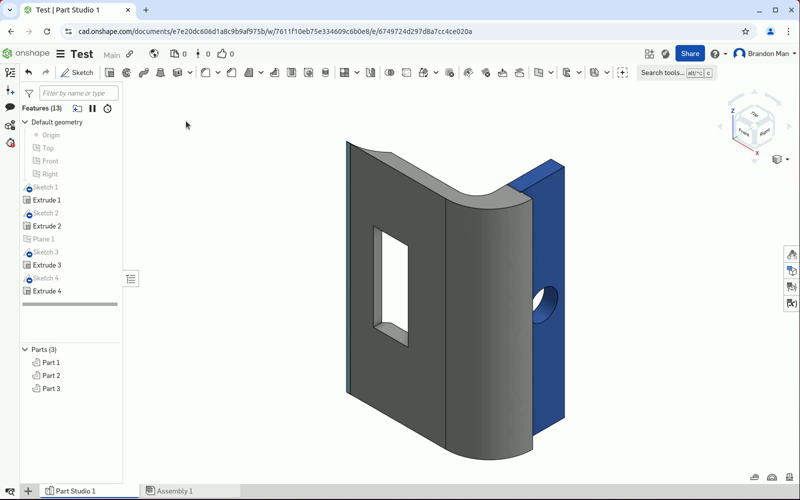
mouse_move(73, 189)
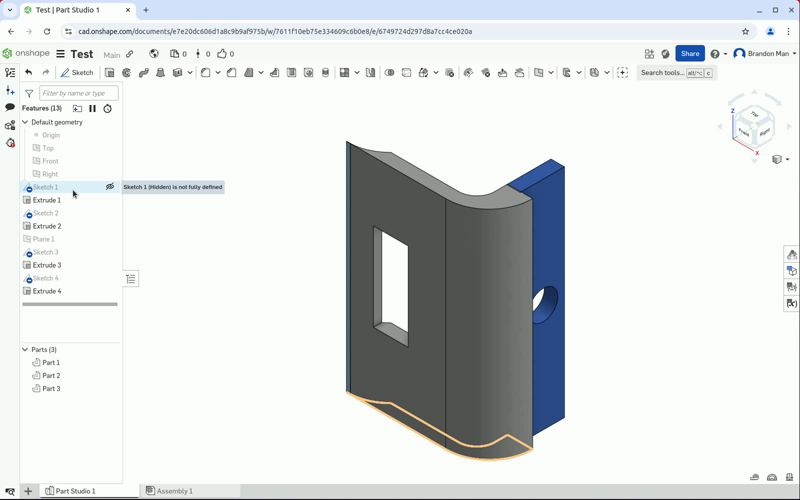
click(73, 189)